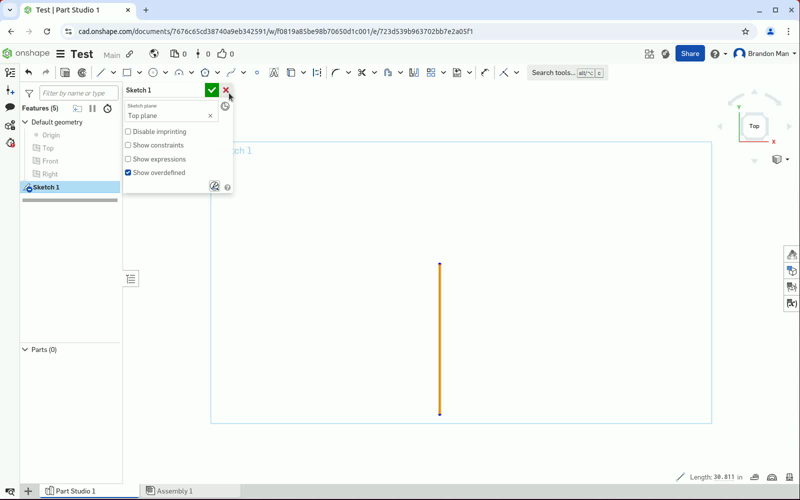
key(shift+h)
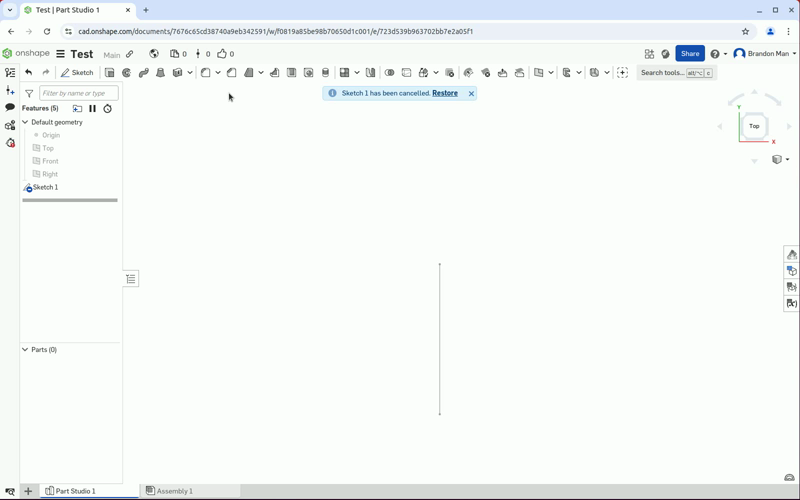
mouse_move(73, 352)
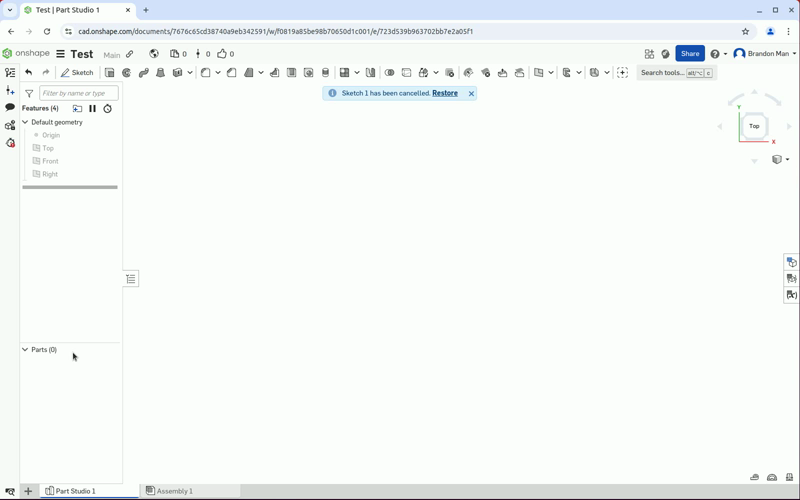
key(y)
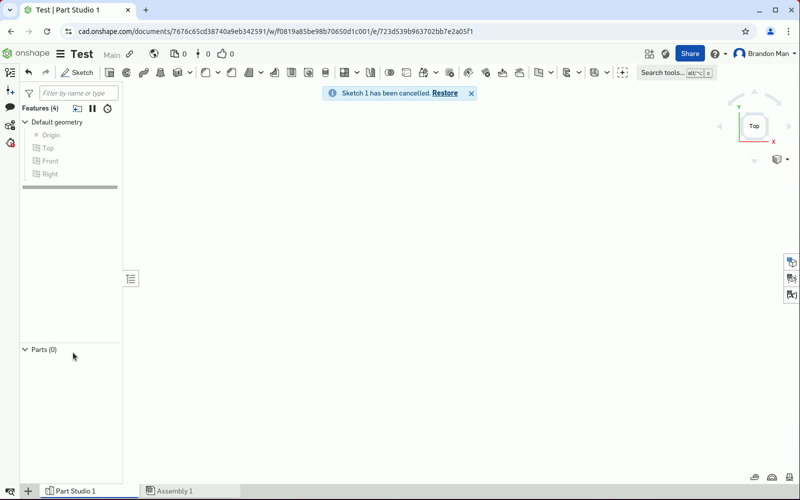
key(shift+p)
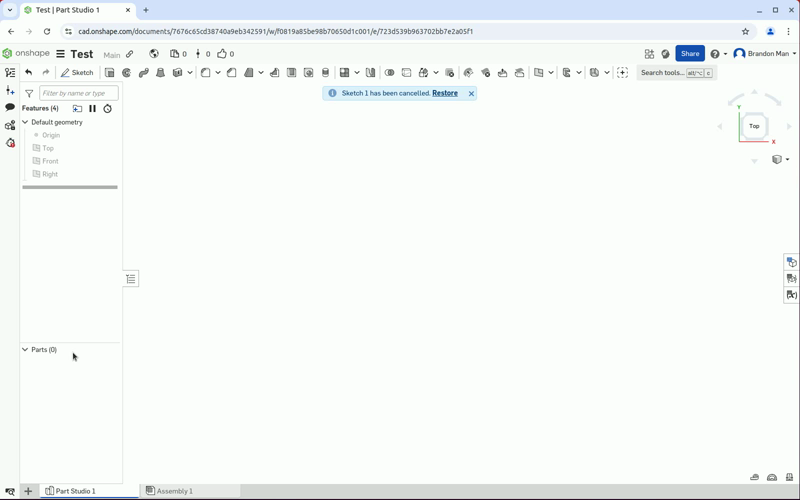
key(space)
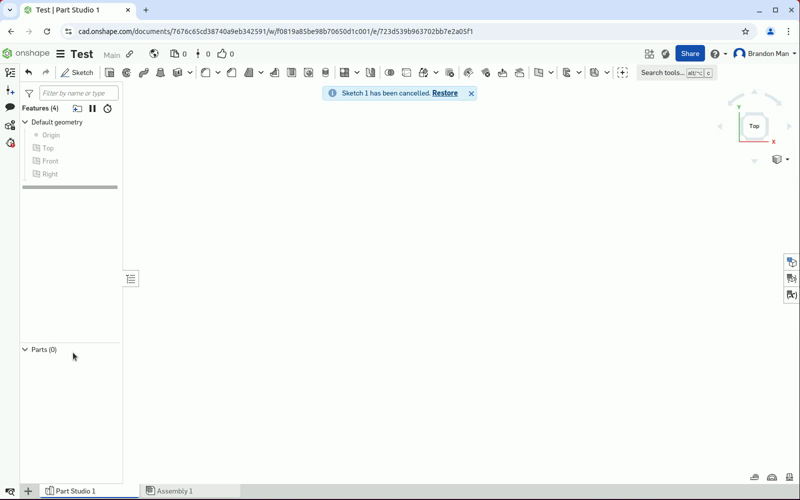
key_down(shift)
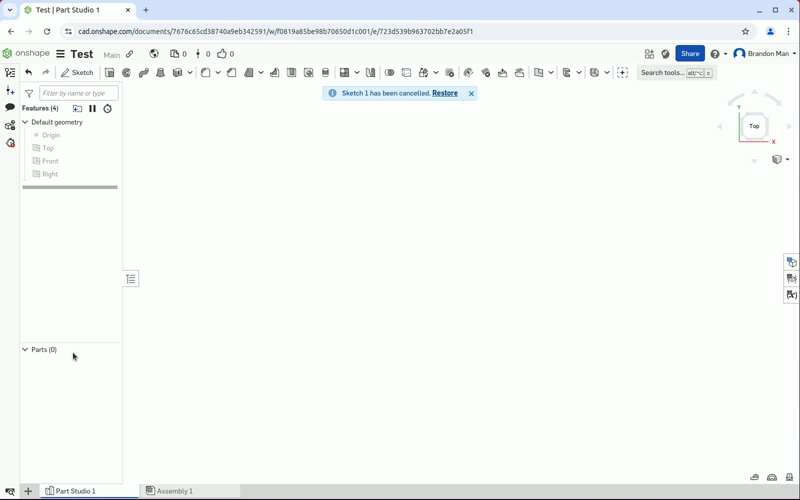
key(up)
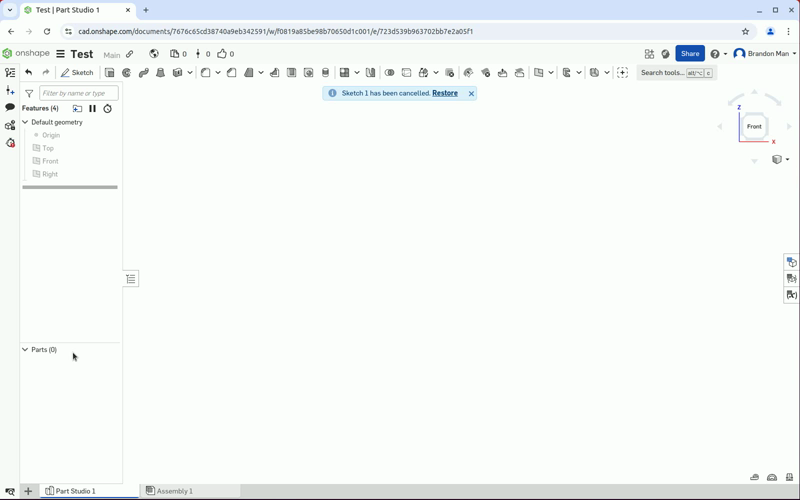
key_up(shift)
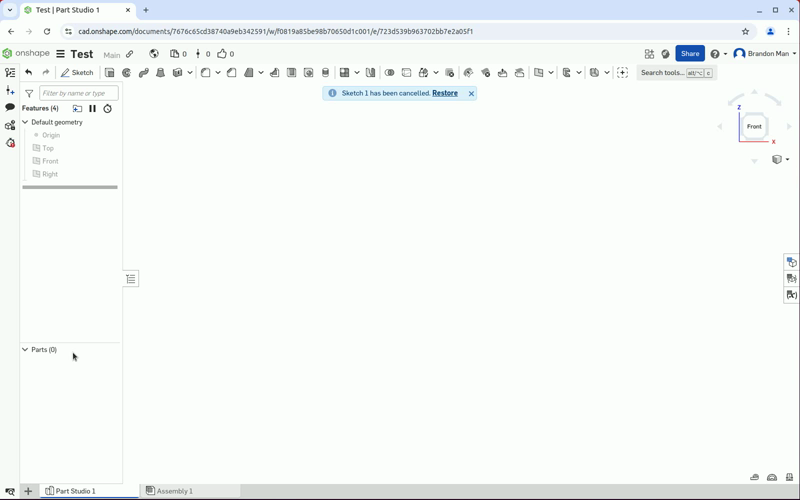
mouse_move(73, 352)
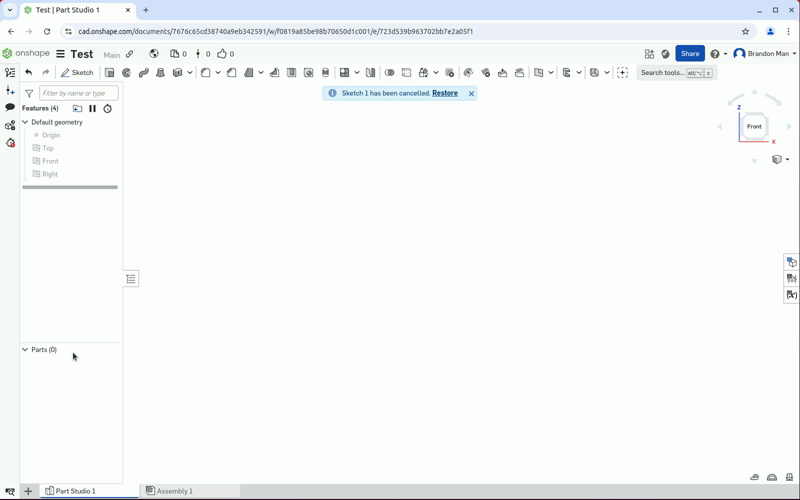
key(shift+y)
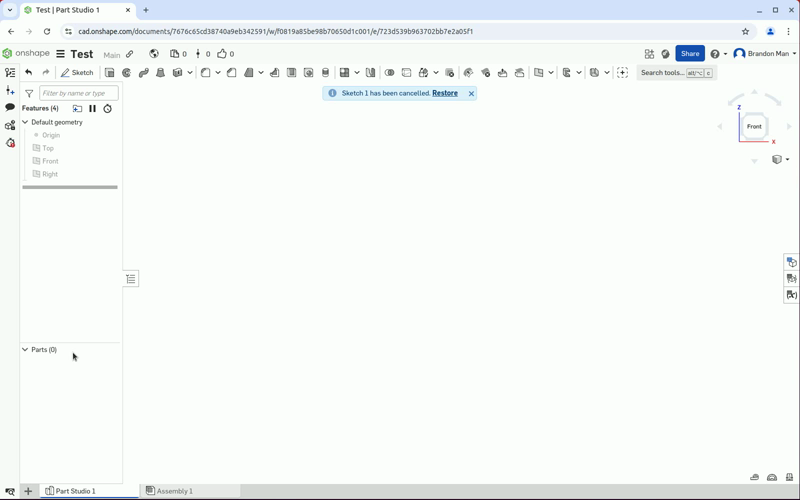
key(shift+s)
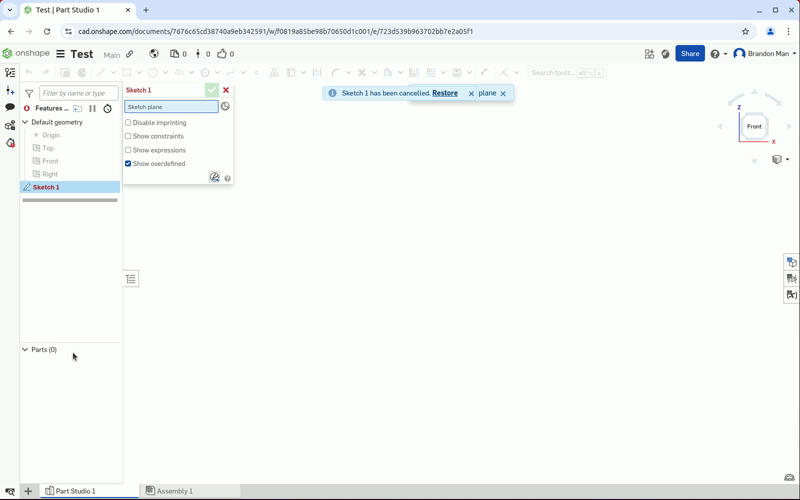
mouse_move(73, 163)
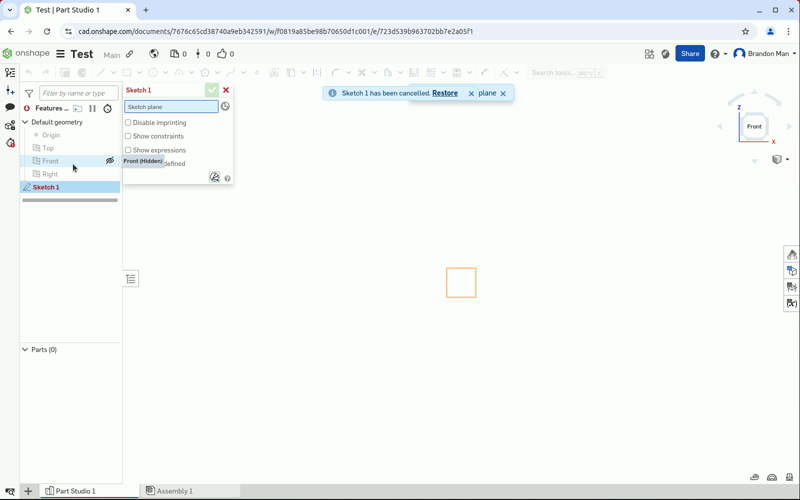
click(73, 163)
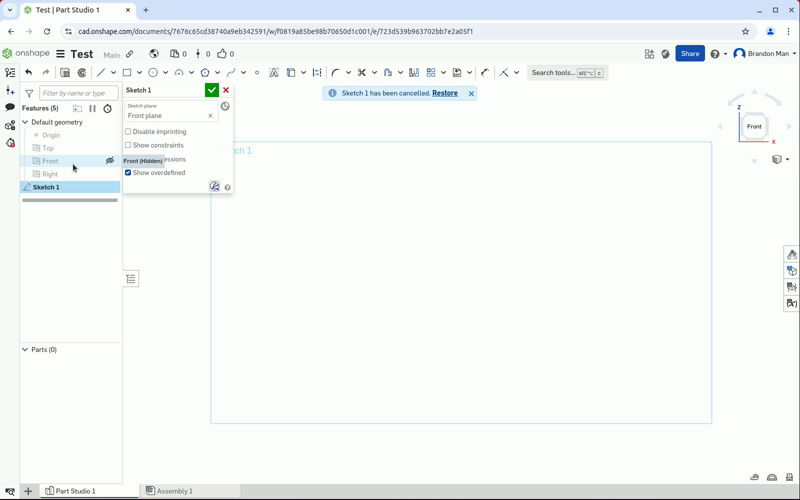
mouse_move(73, 352)
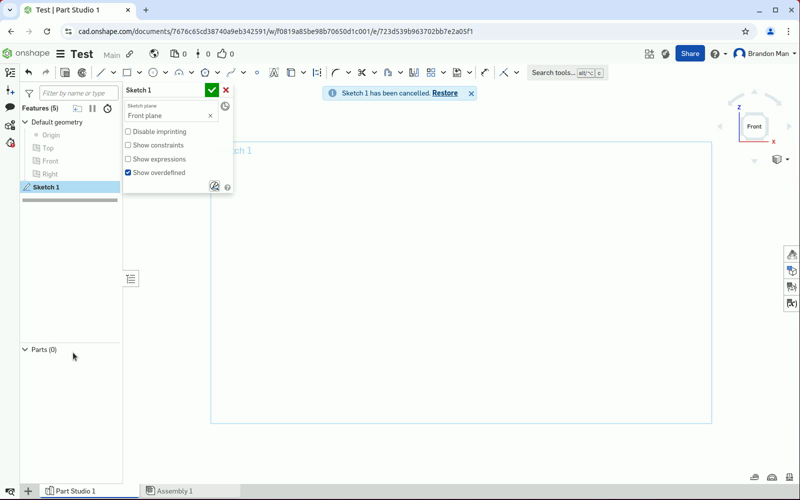
key(y)
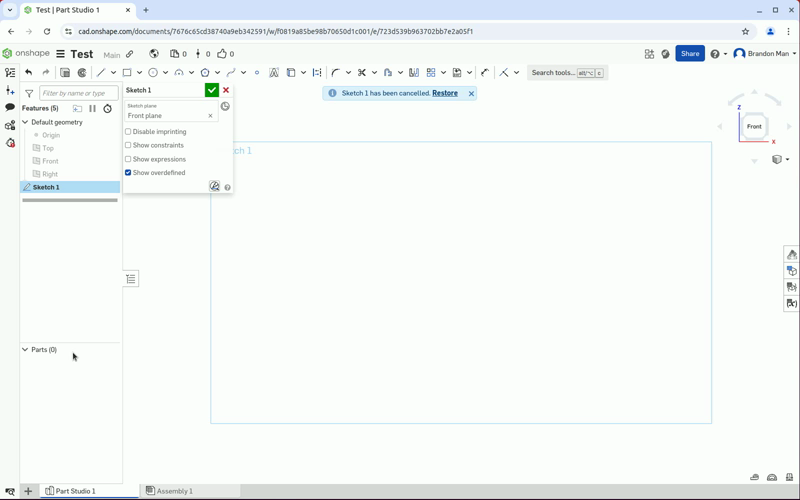
key(l)
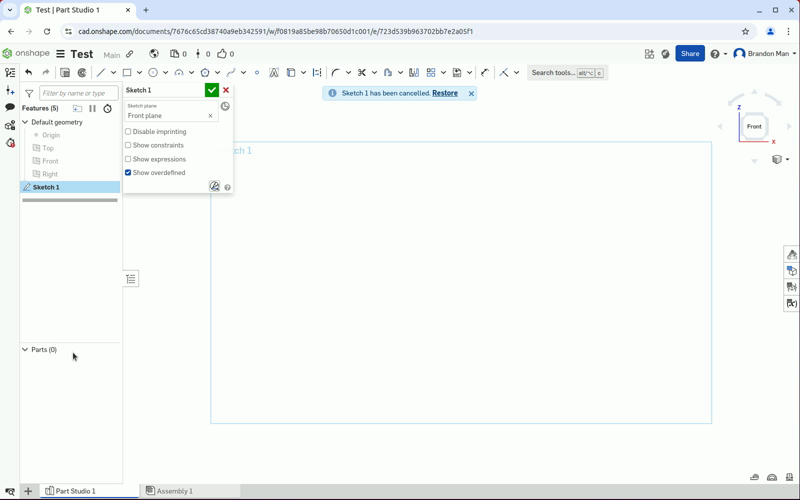
key_down(shift)
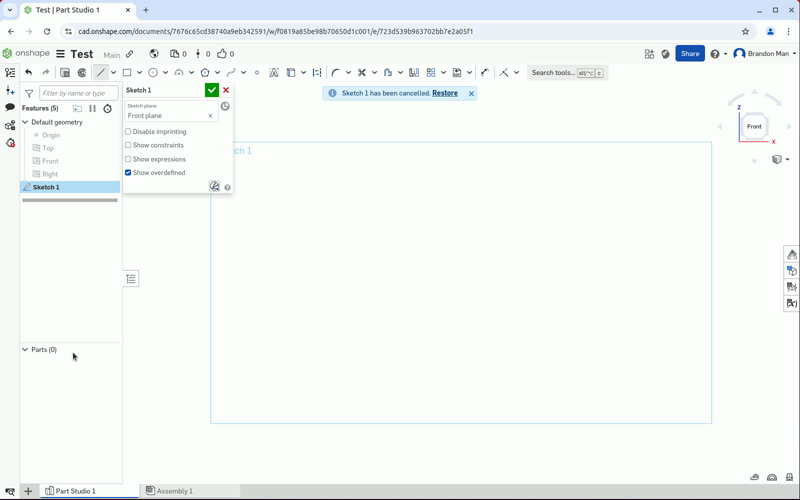
mouse_move(416, 191)
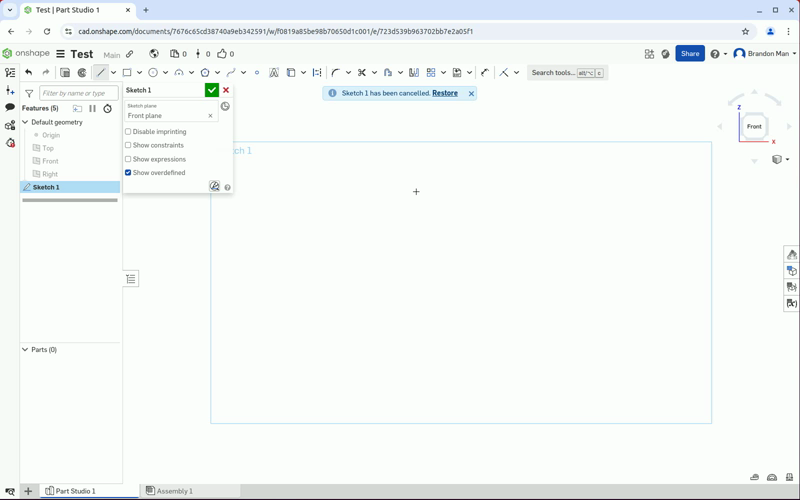
click(416, 191)
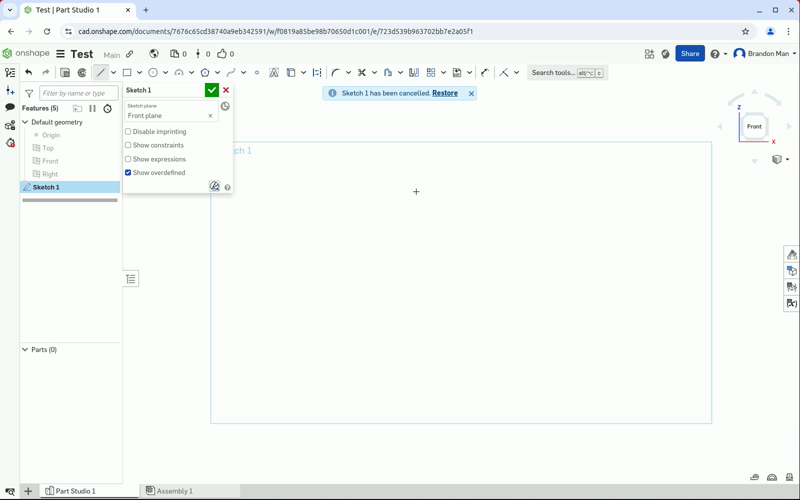
key_up(shift)
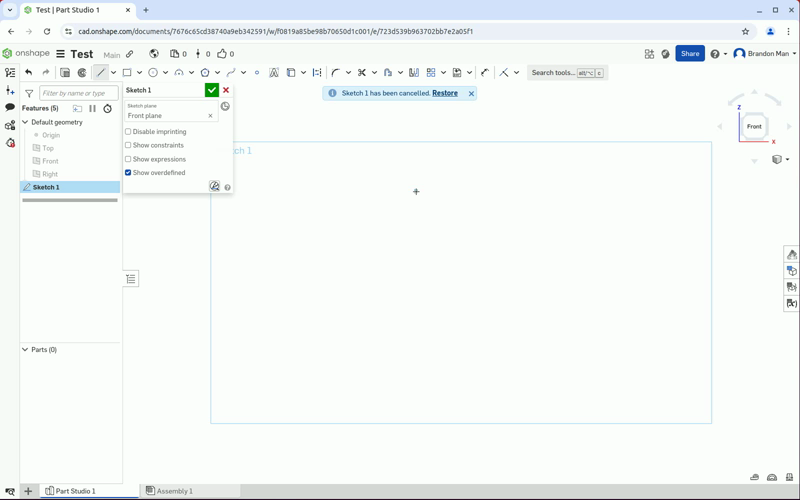
key_down(shift)
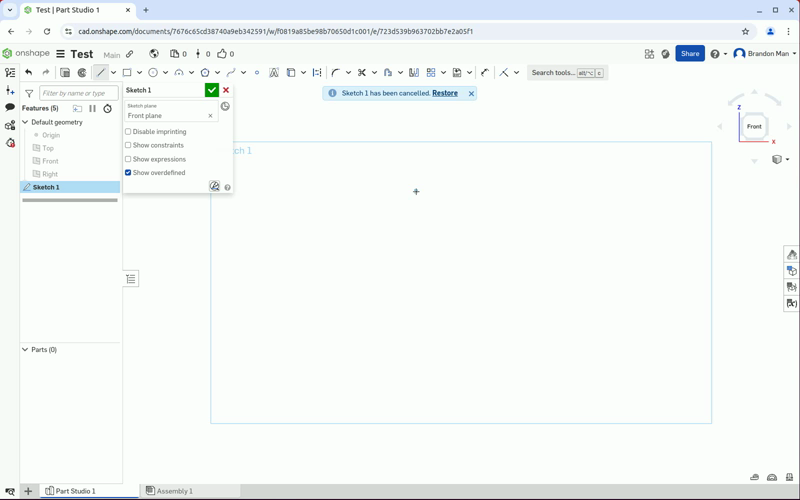
mouse_move(446, 191)
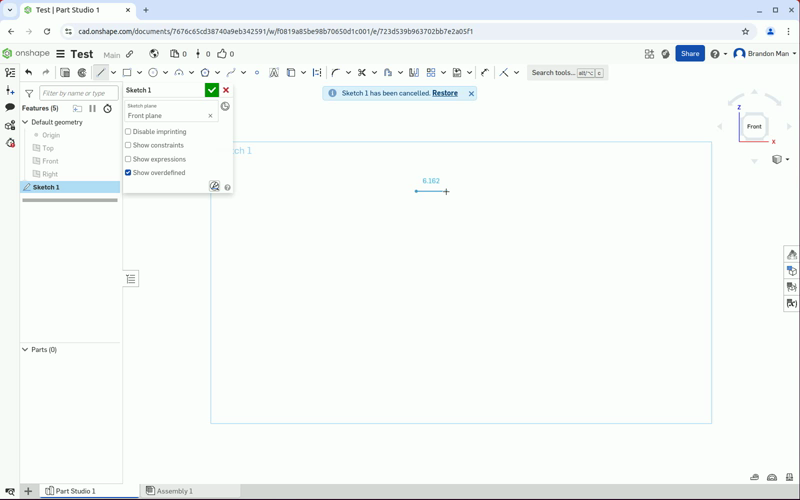
mouse_move(427, 191)
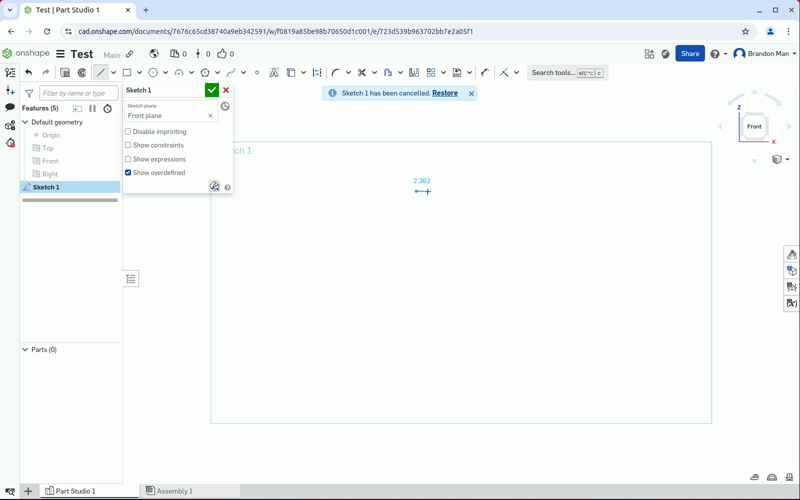
click(427, 191)
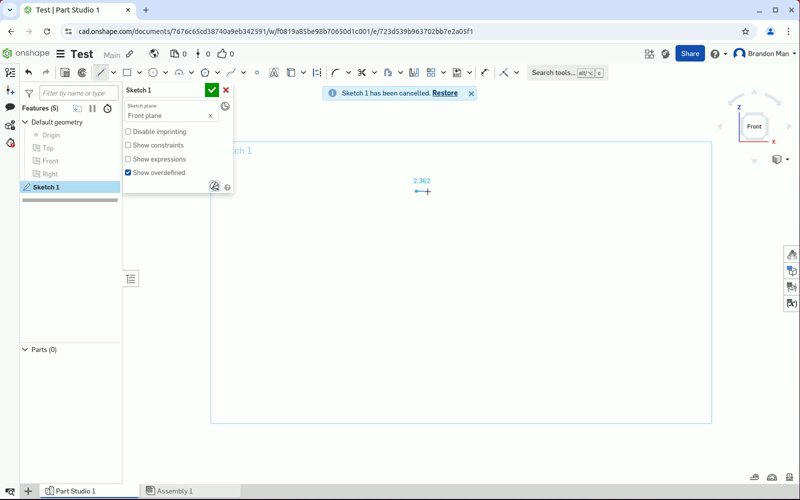
key_up(shift)
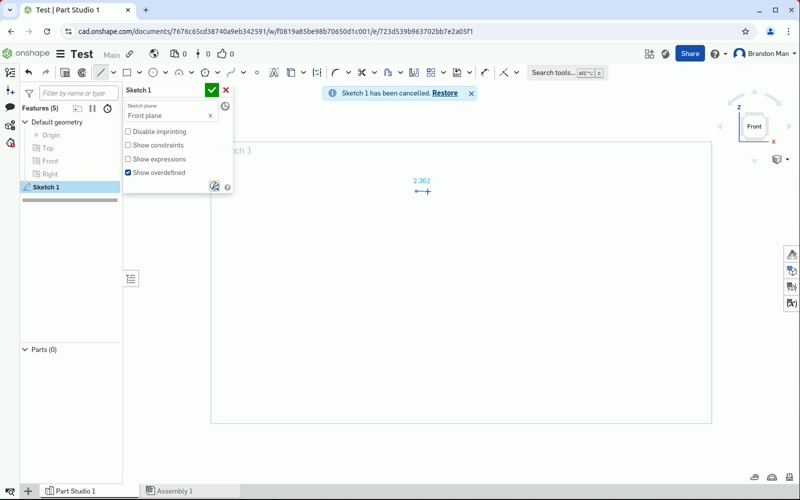
key_down(shift)
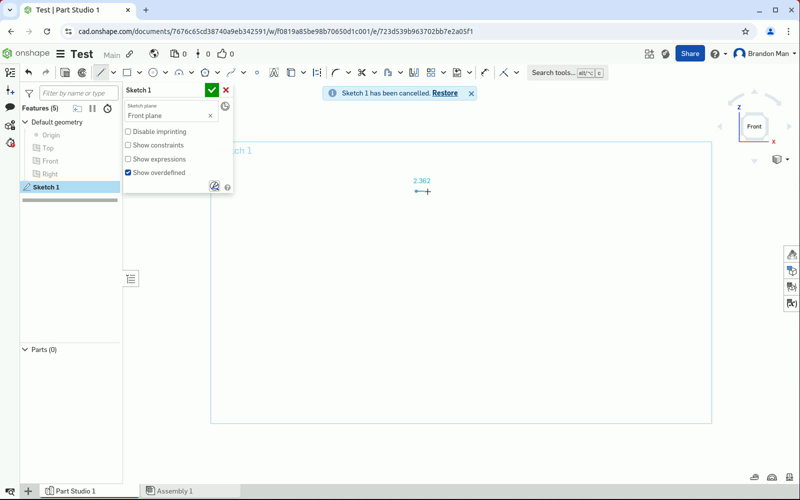
mouse_move(457, 191)
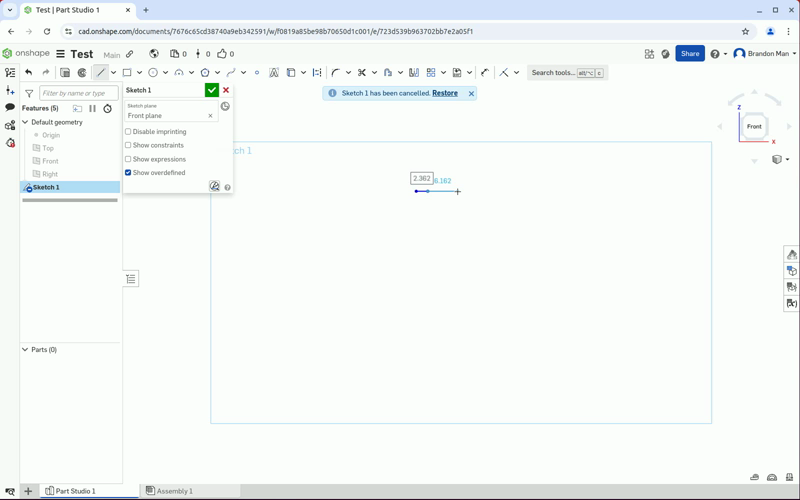
mouse_move(427, 186)
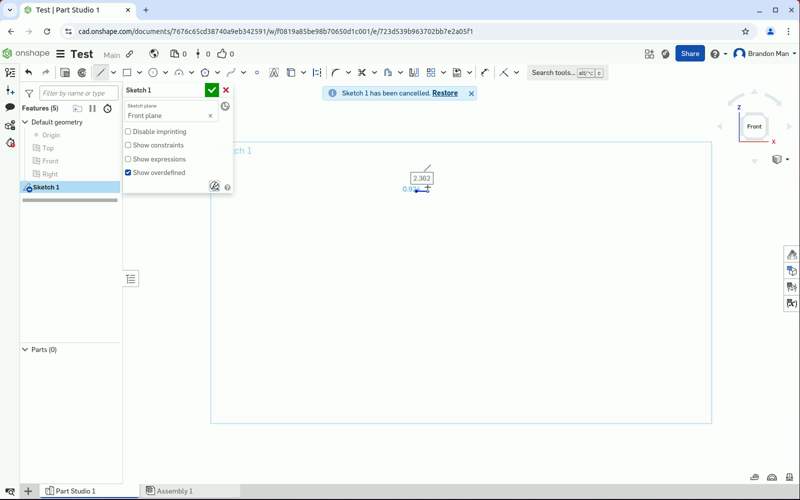
scroll(6)
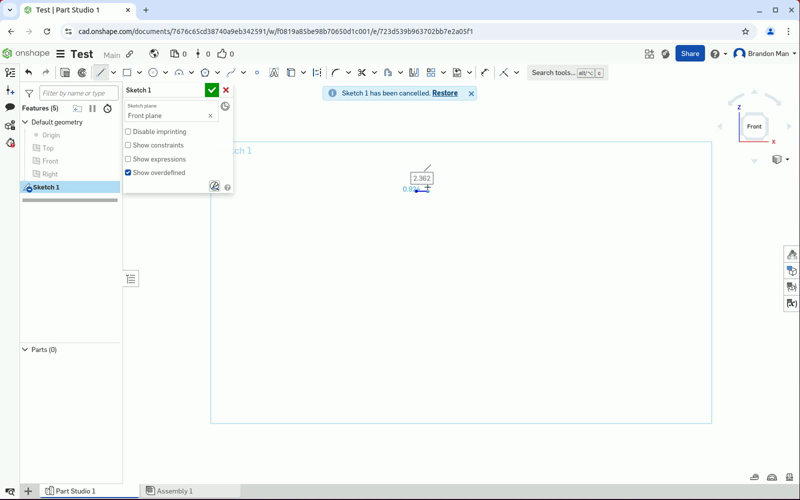
scroll(6)
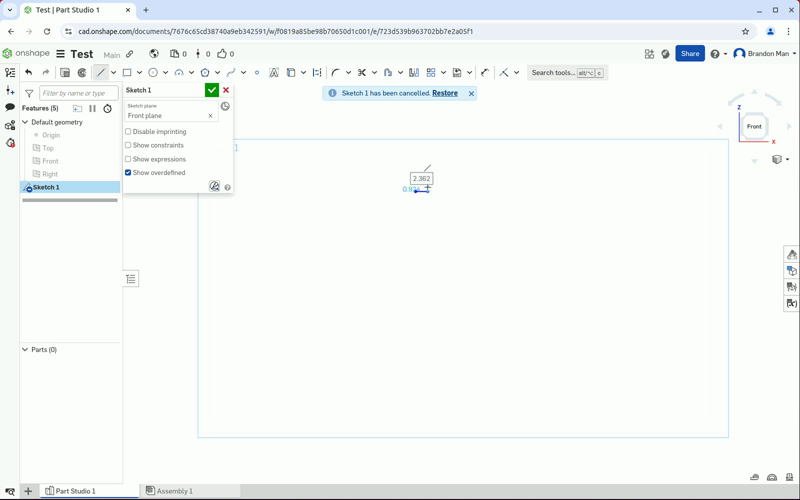
scroll(6)
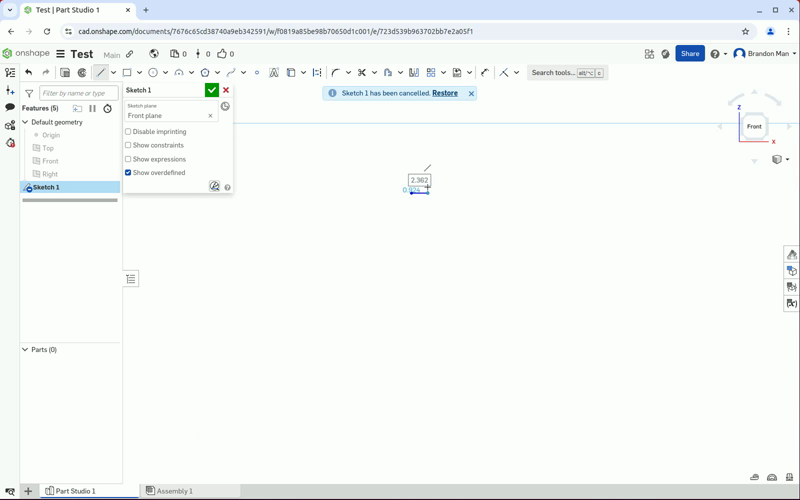
scroll(6)
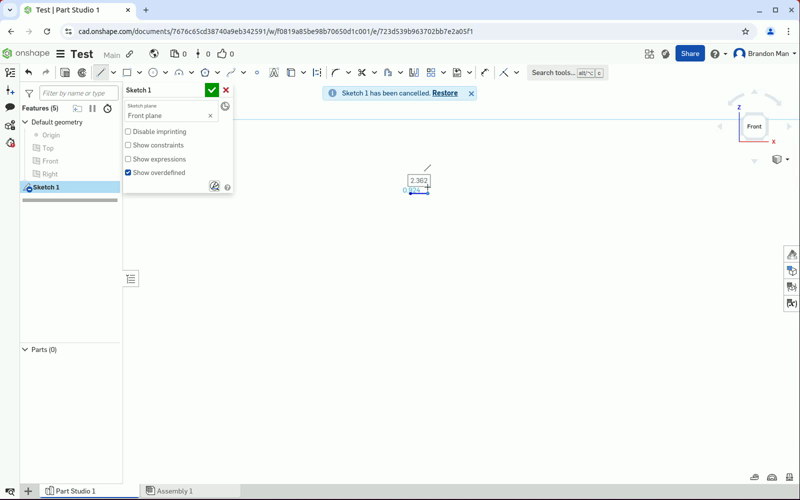
scroll(6)
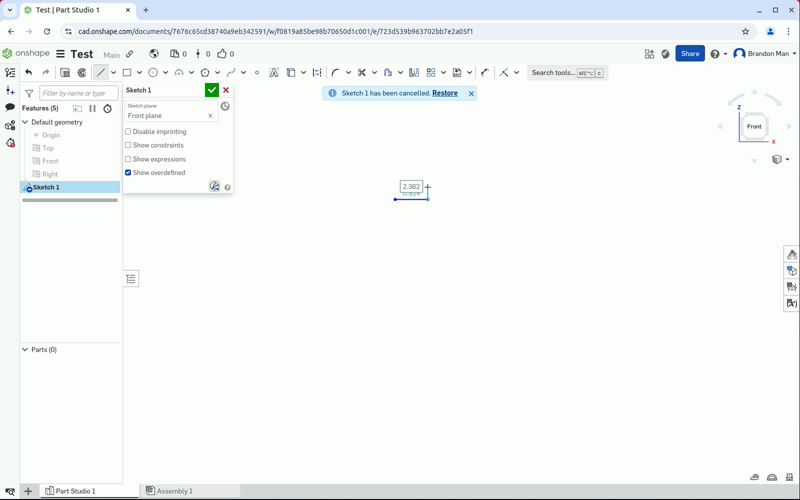
scroll(6)
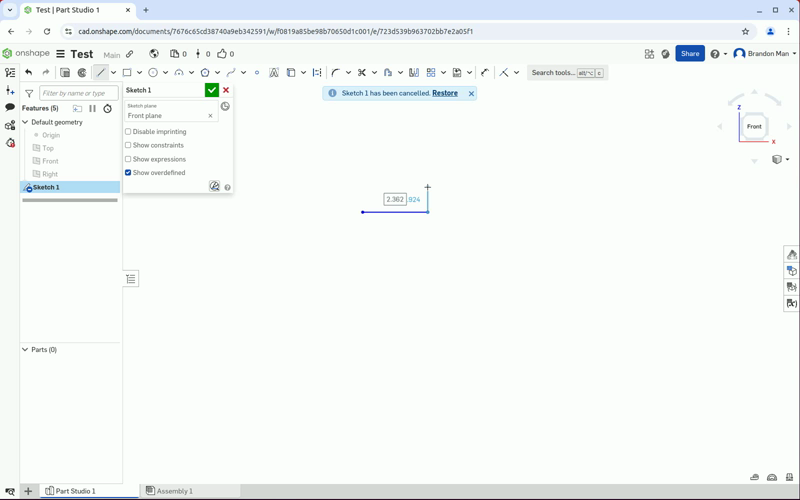
scroll(6)
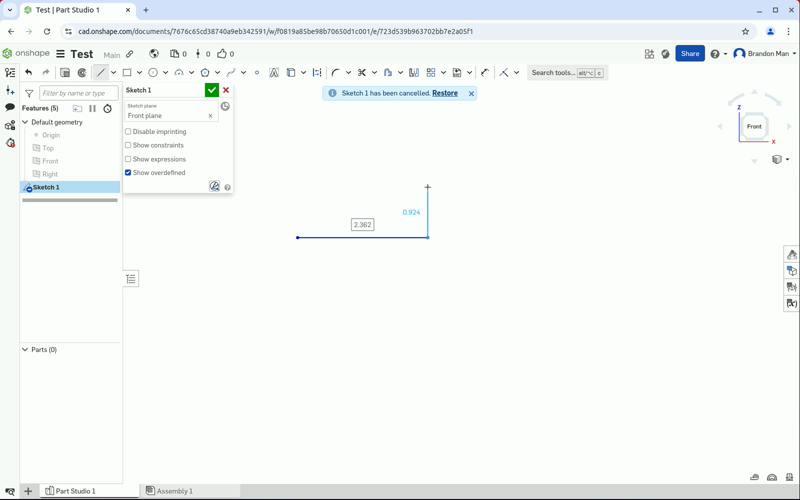
click(427, 186)
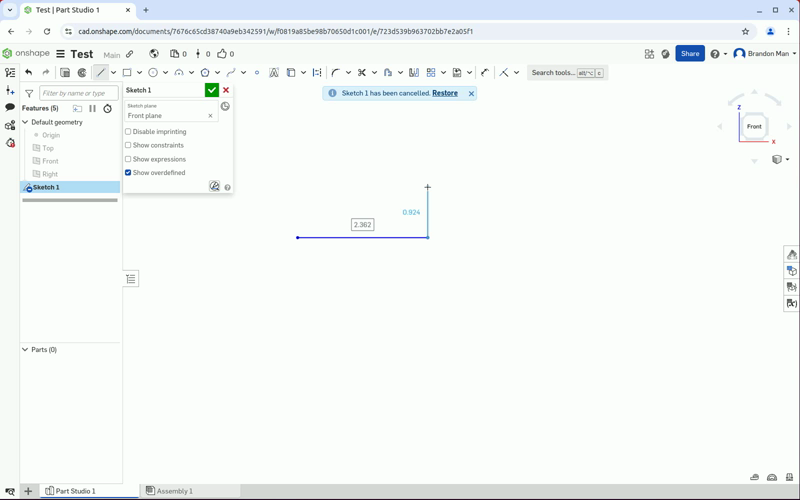
scroll(-6)
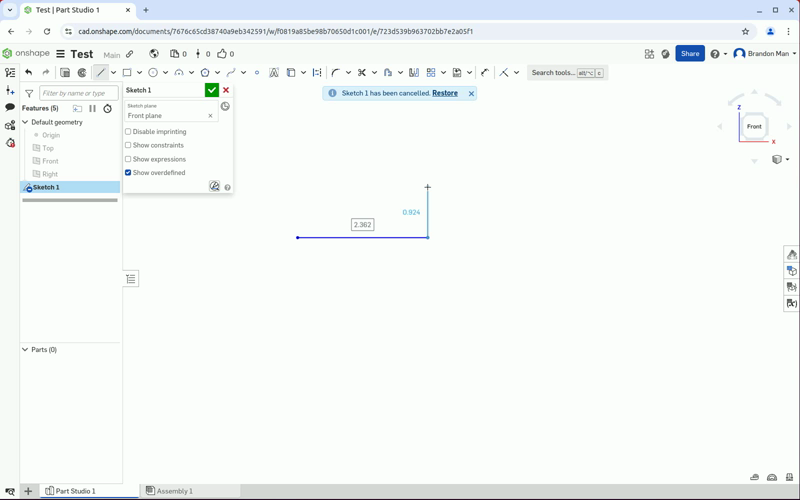
scroll(-6)
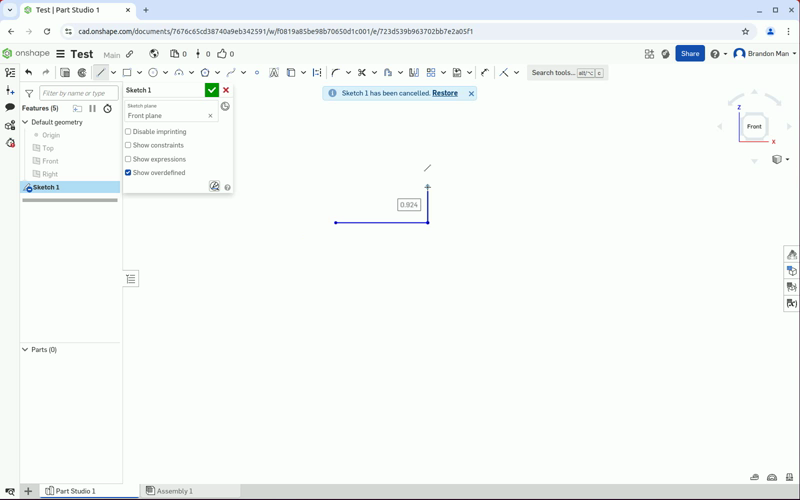
scroll(-6)
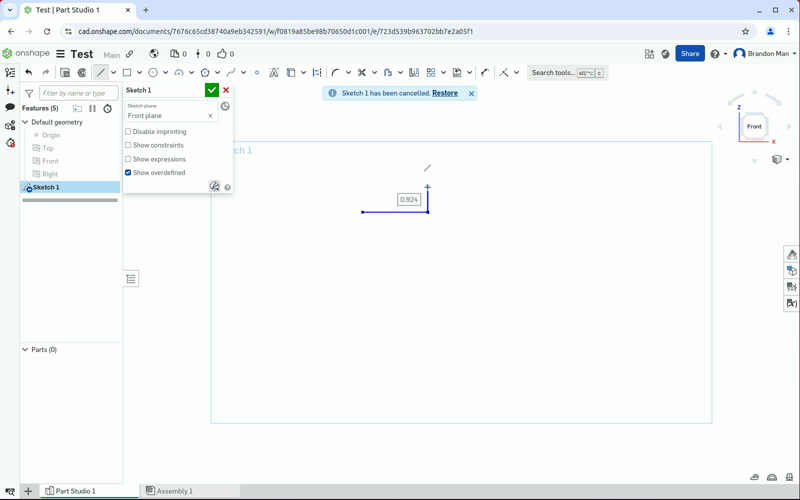
scroll(-6)
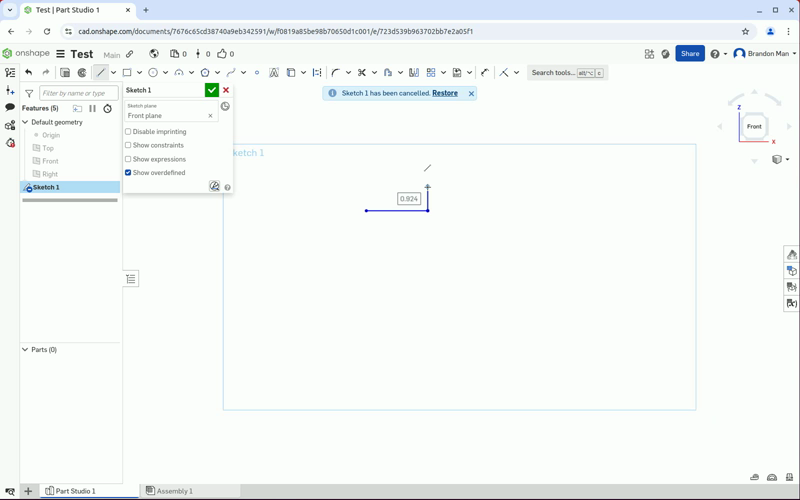
scroll(-6)
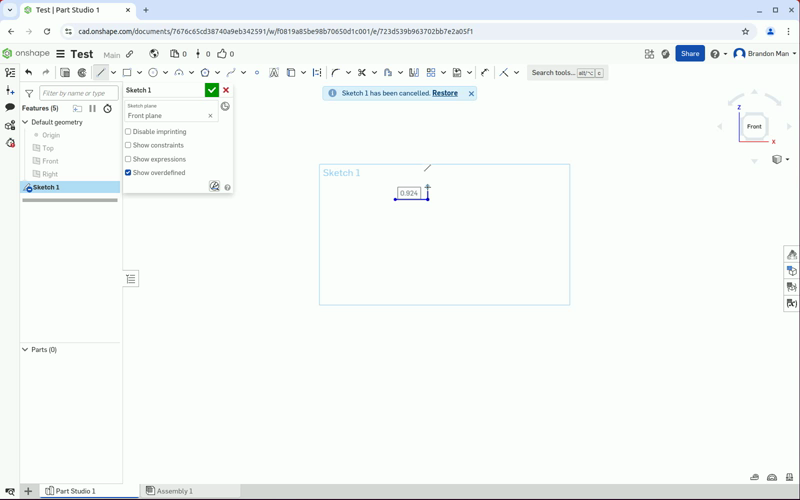
scroll(-6)
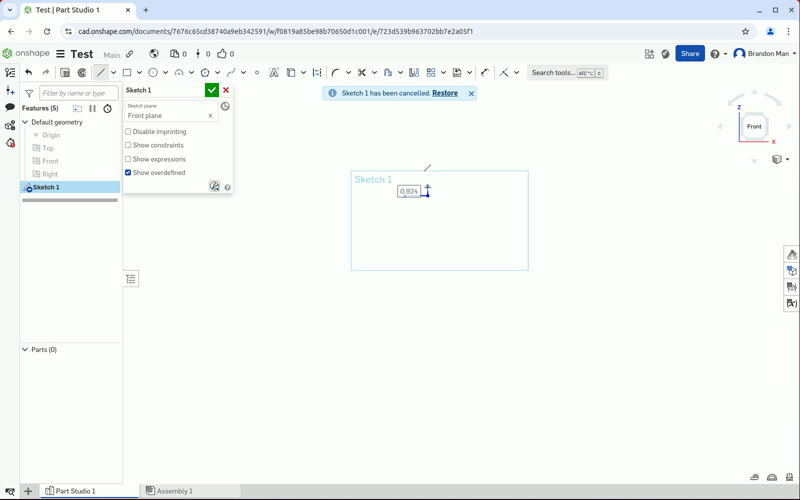
scroll(-6)
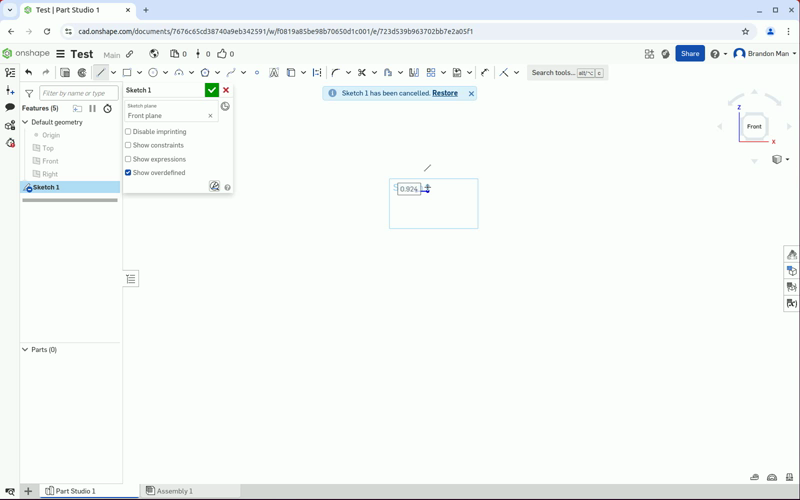
key_up(shift)
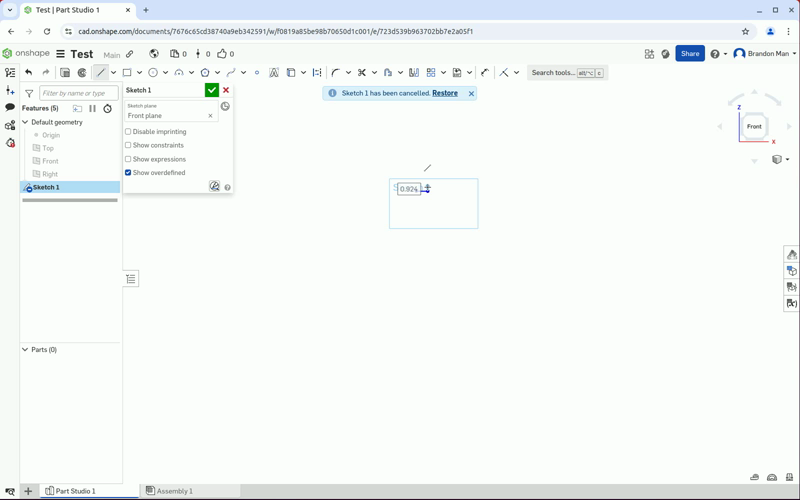
key_down(shift)
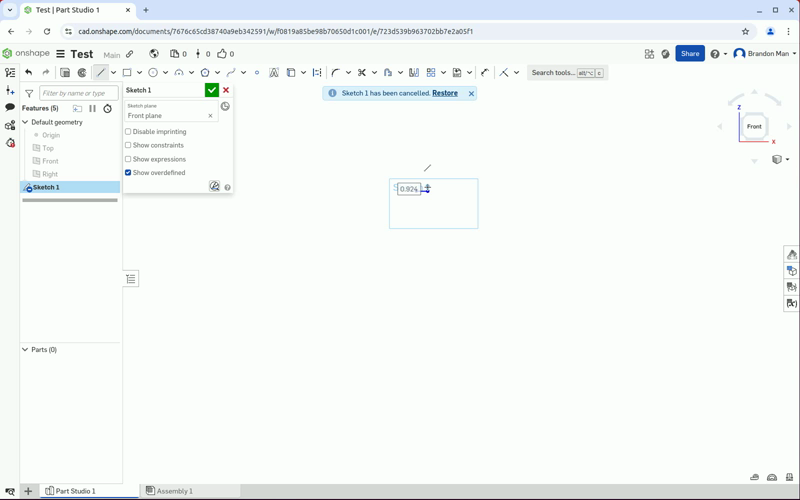
mouse_move(457, 186)
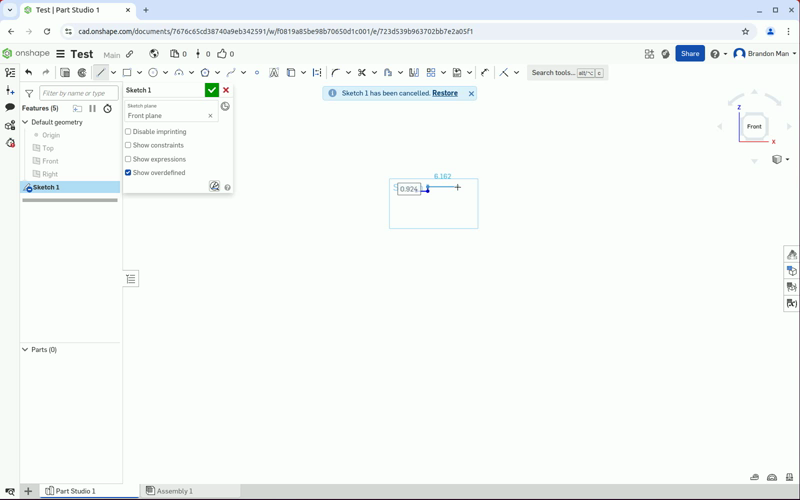
mouse_move(416, 186)
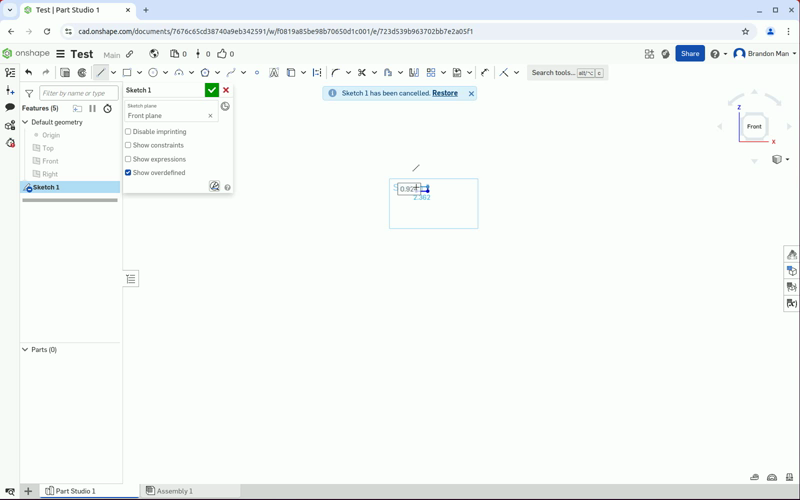
click(416, 186)
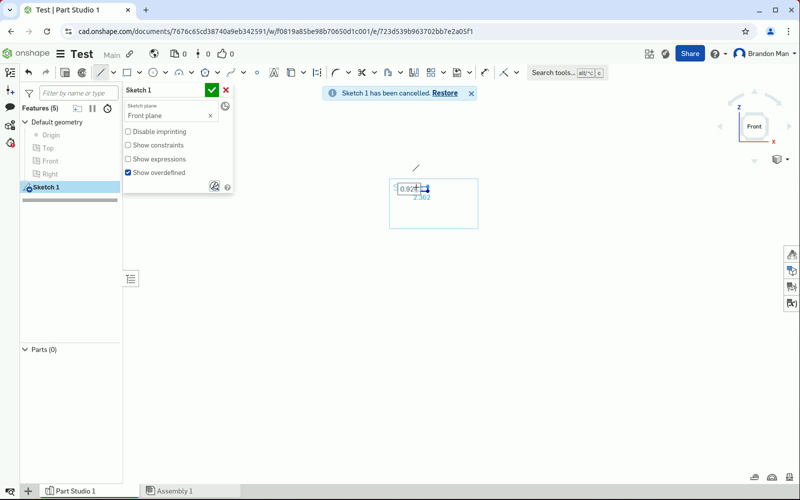
key_up(shift)
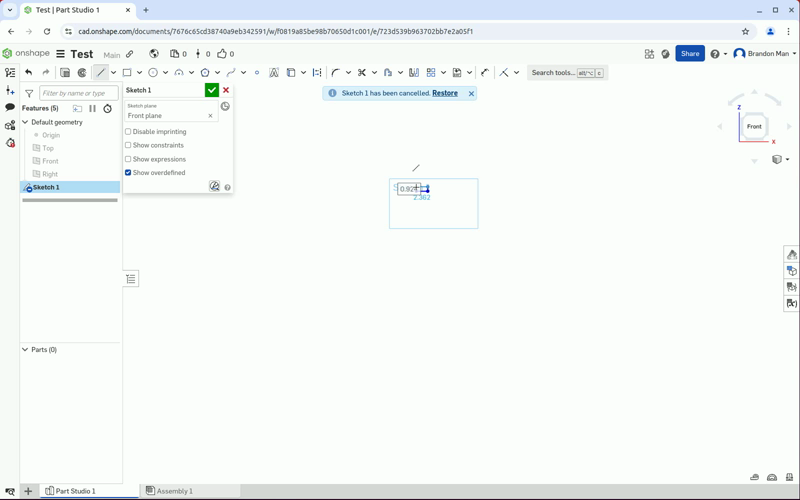
mouse_move(446, 186)
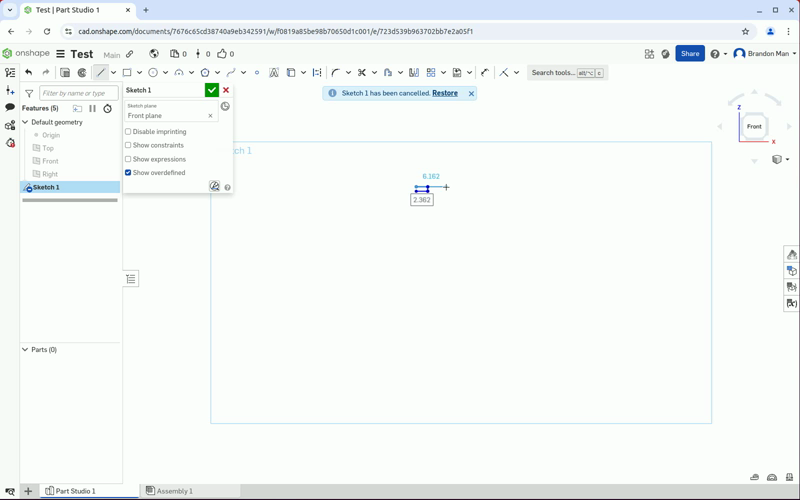
key_down(shift)
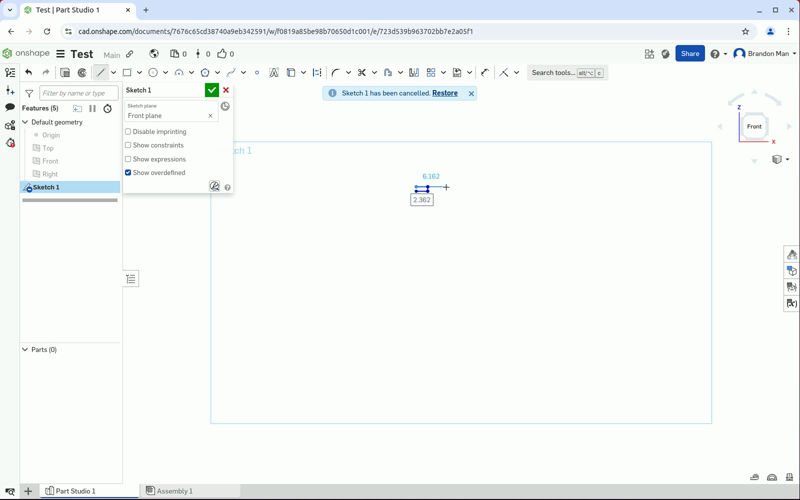
mouse_move(416, 191)
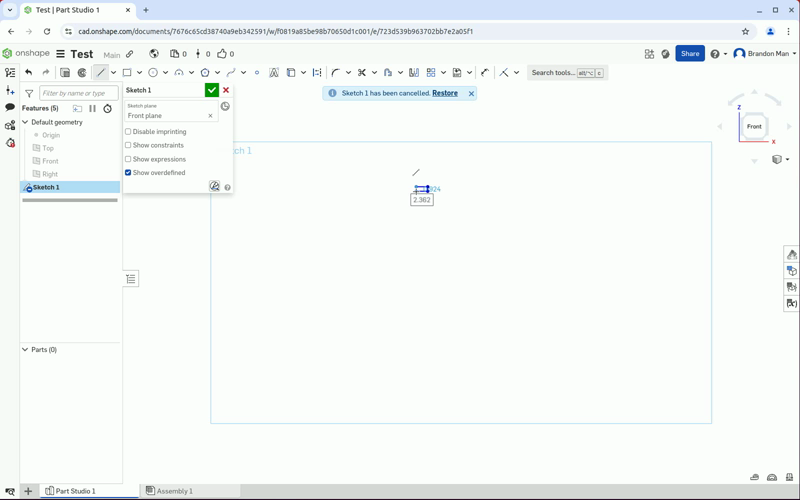
scroll(6)
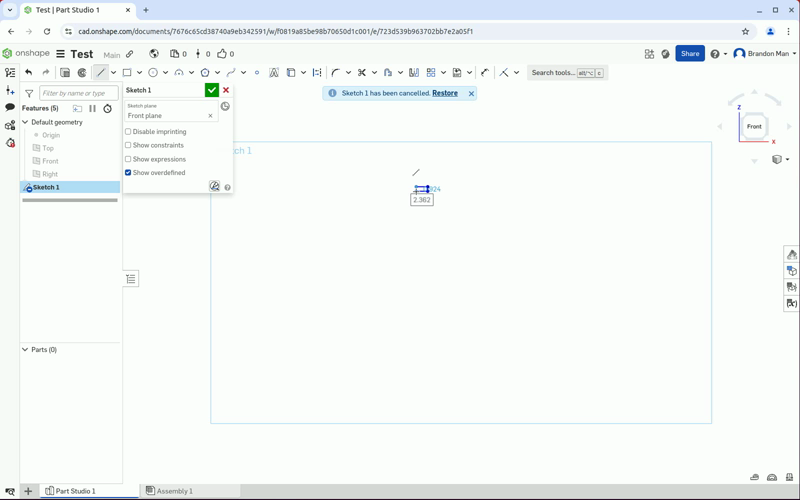
scroll(6)
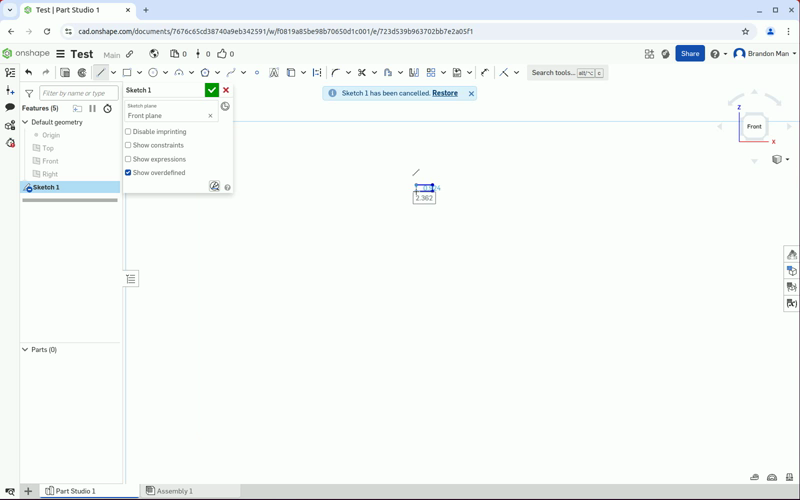
scroll(6)
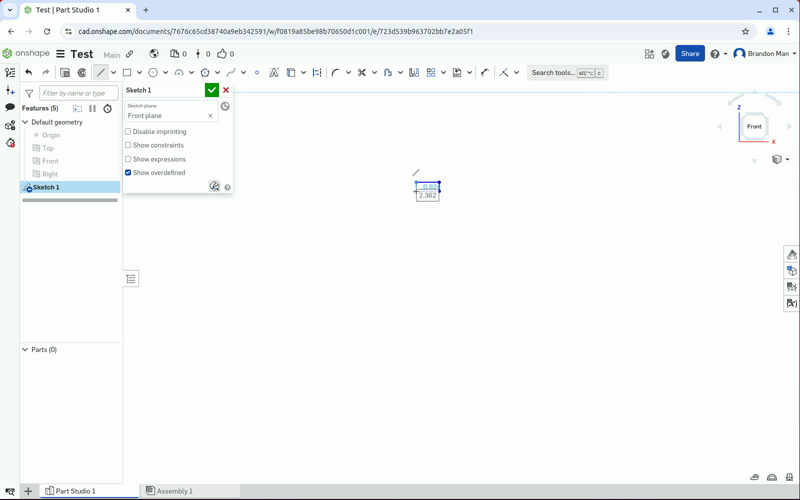
scroll(6)
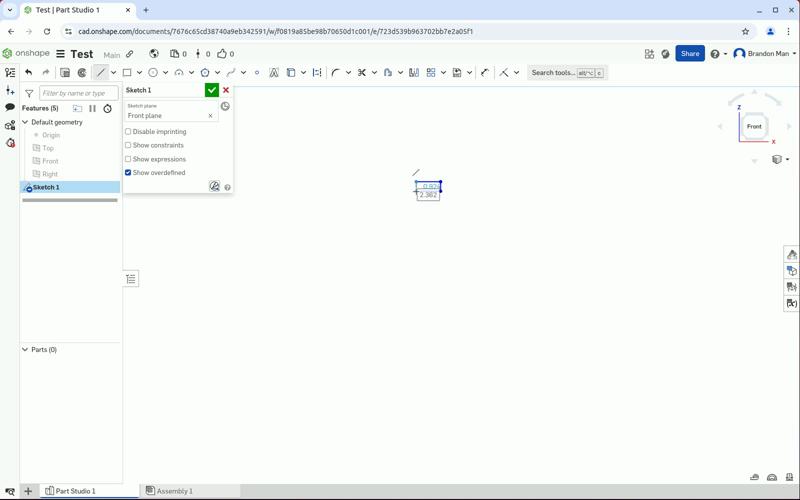
scroll(6)
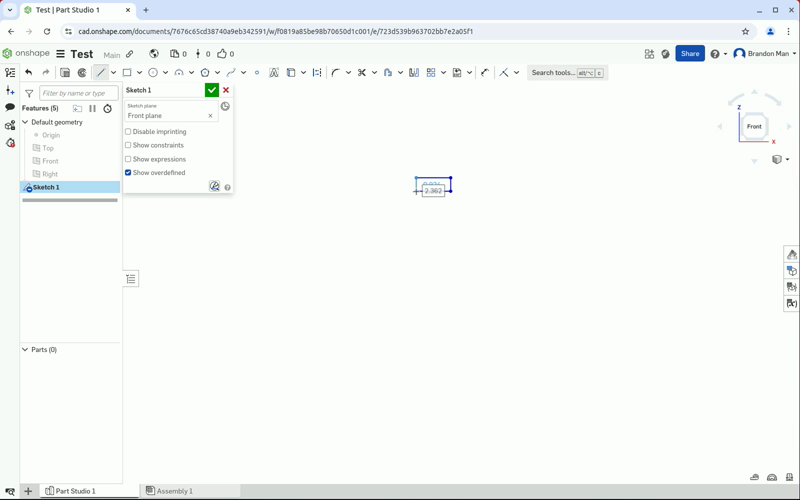
scroll(6)
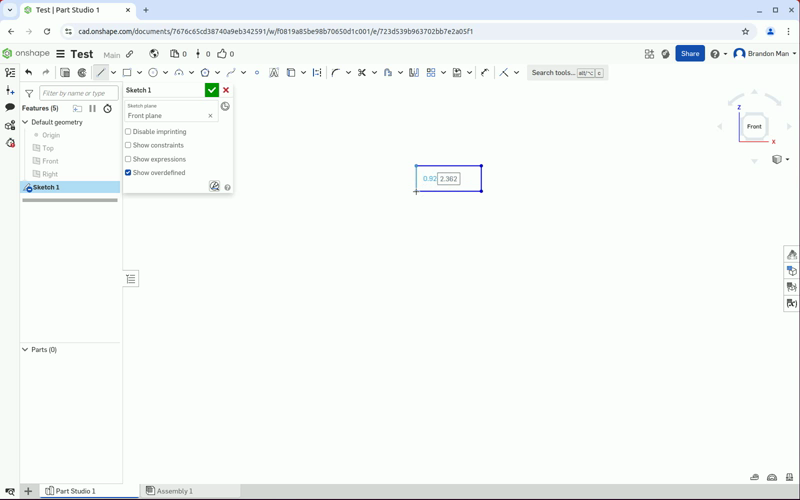
scroll(6)
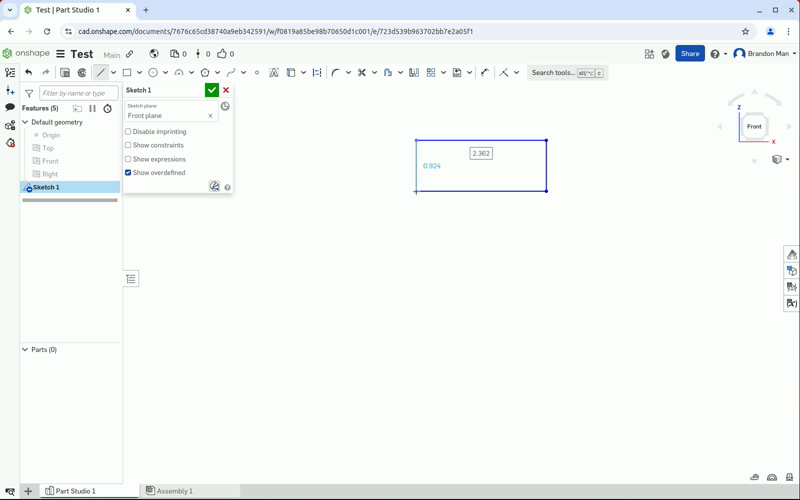
key_up(shift)
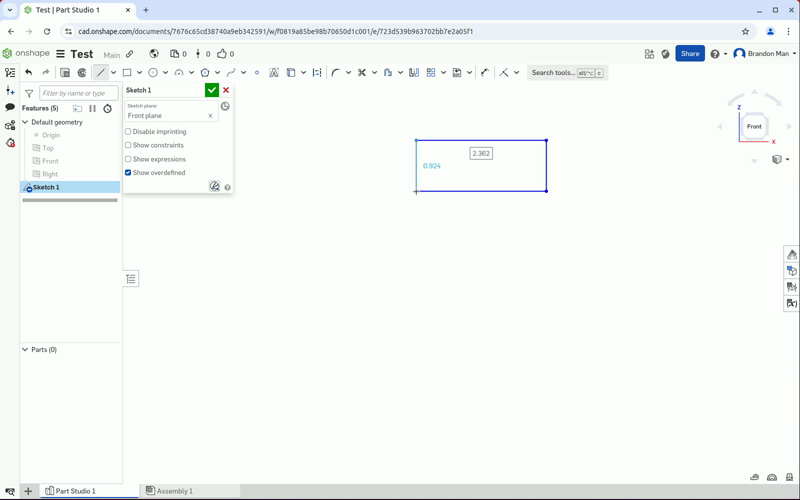
click(416, 191)
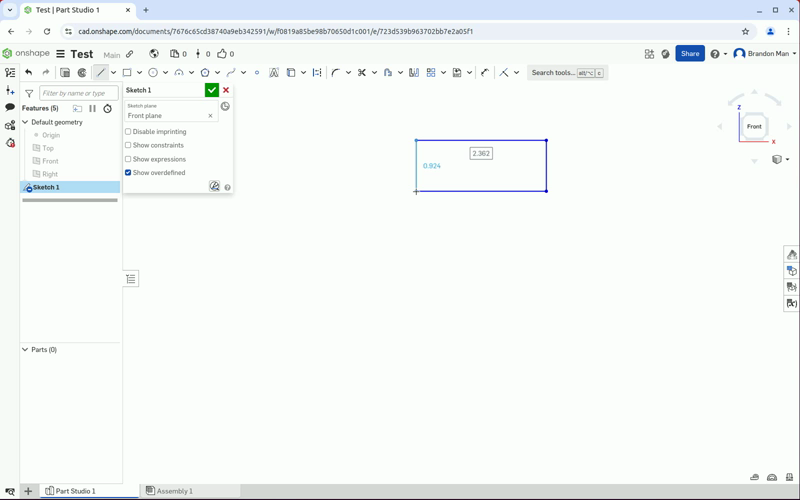
scroll(-6)
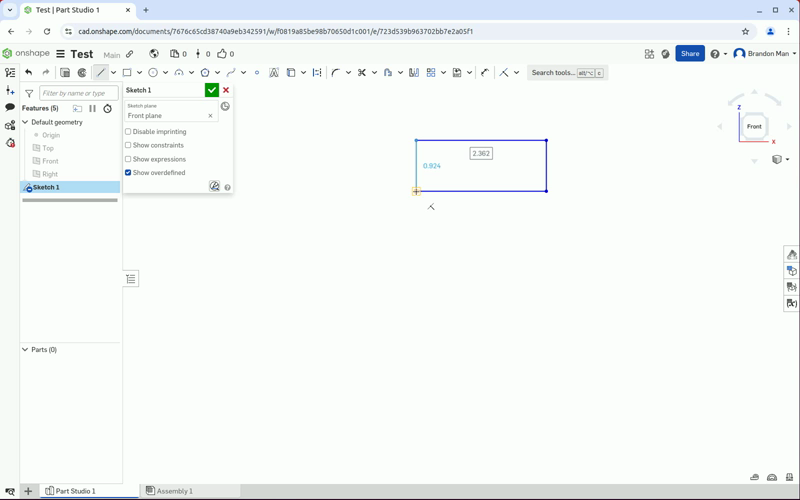
scroll(-6)
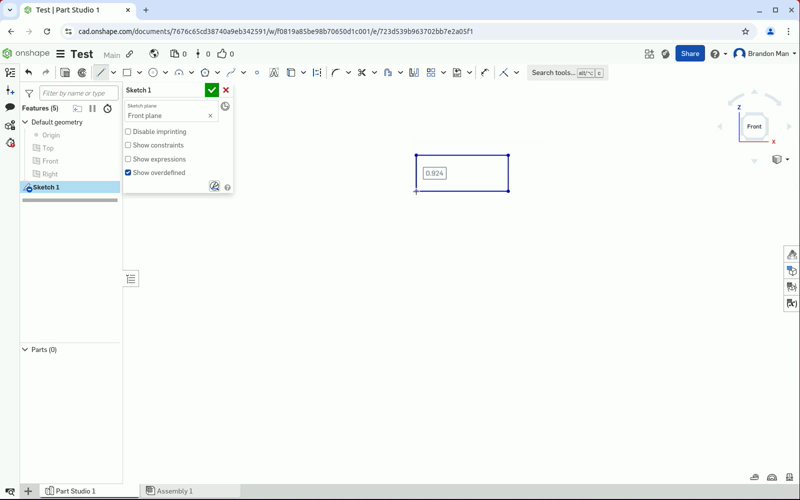
scroll(-6)
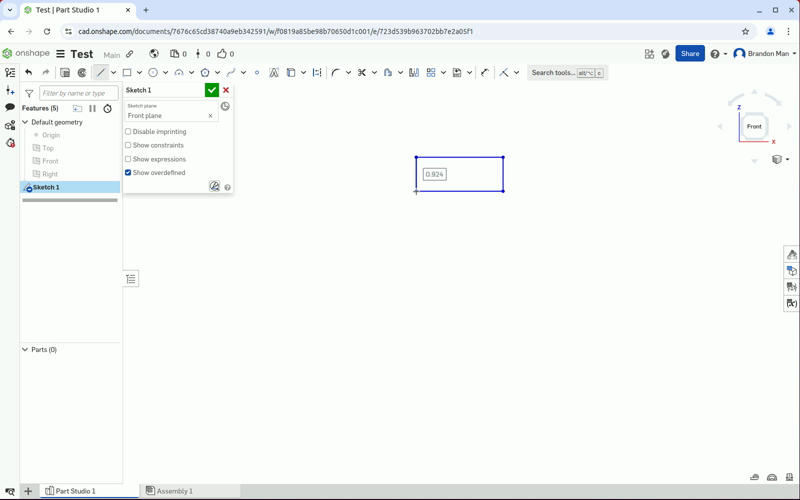
scroll(-6)
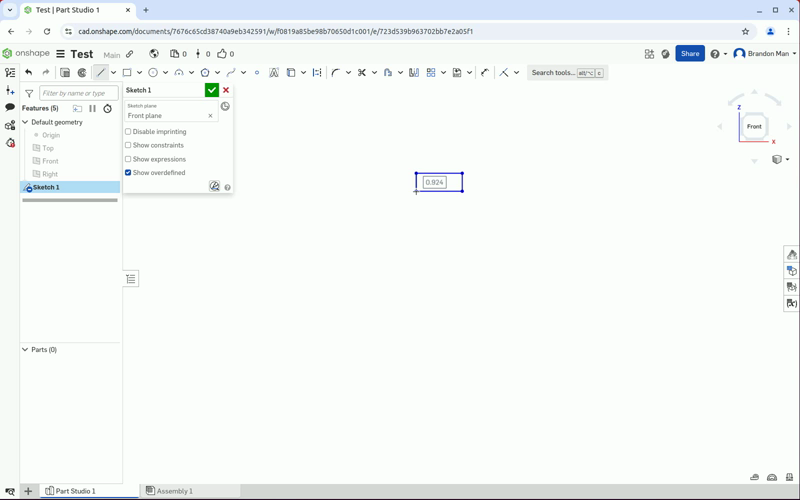
scroll(-6)
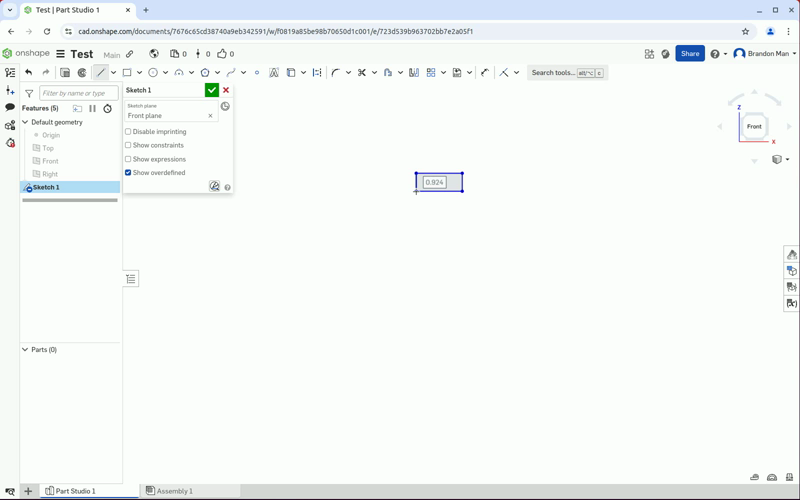
scroll(-6)
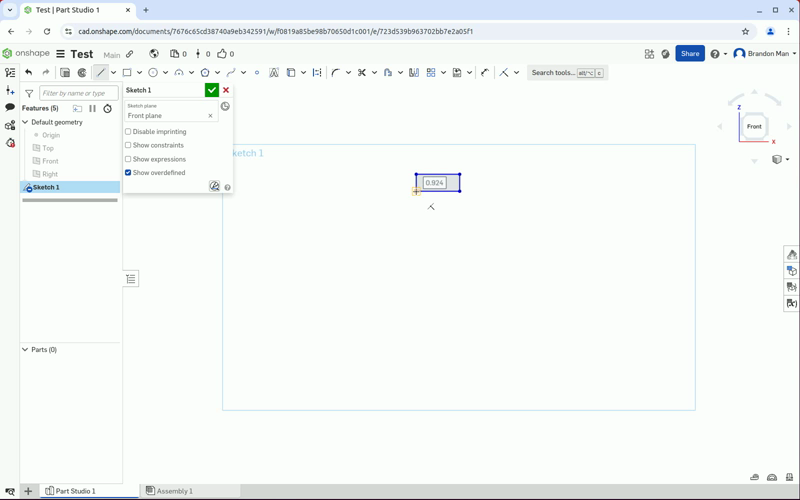
scroll(-6)
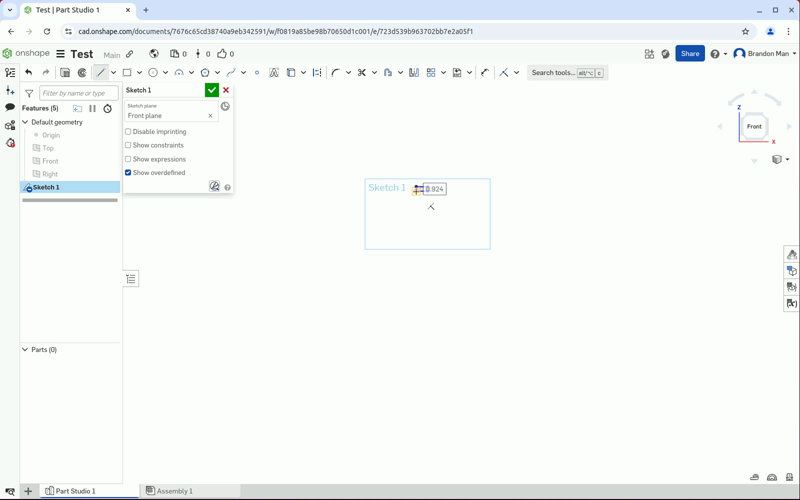
key(esc)
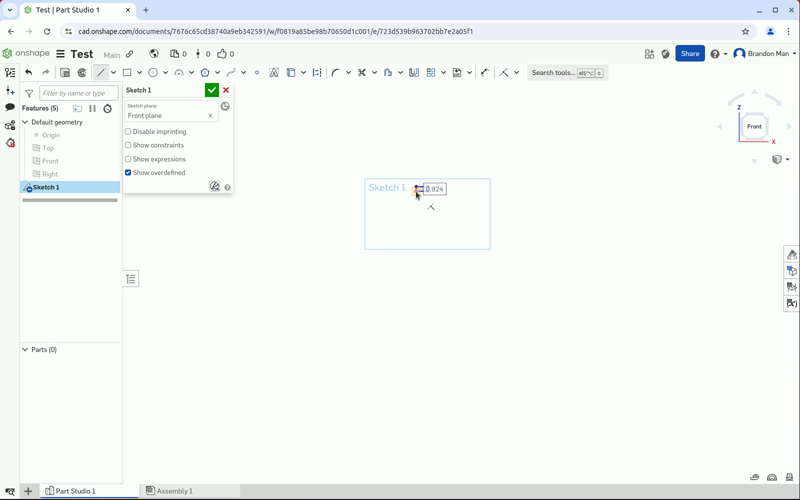
mouse_move(417, 190)
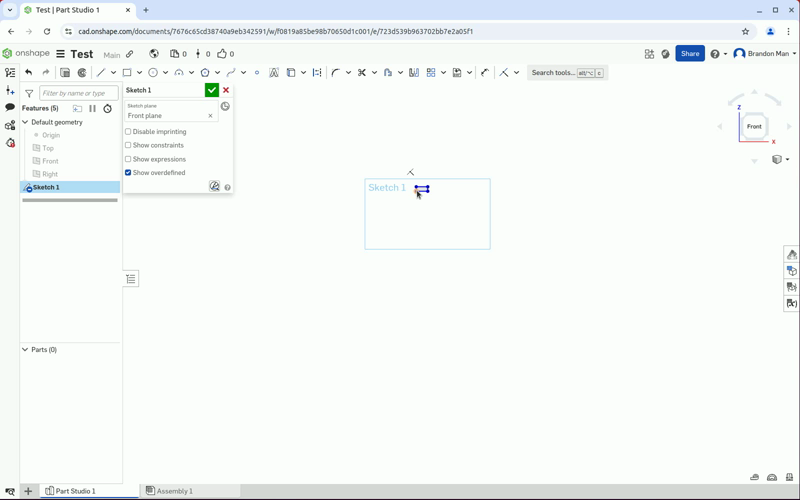
scroll(6)
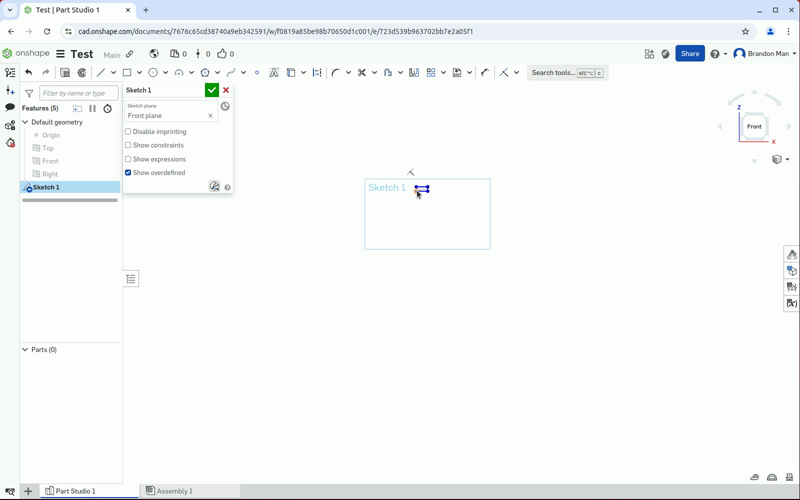
scroll(6)
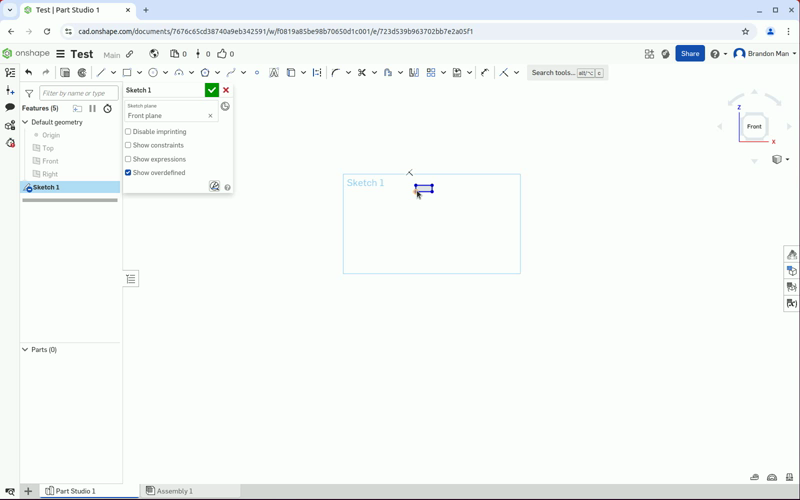
scroll(6)
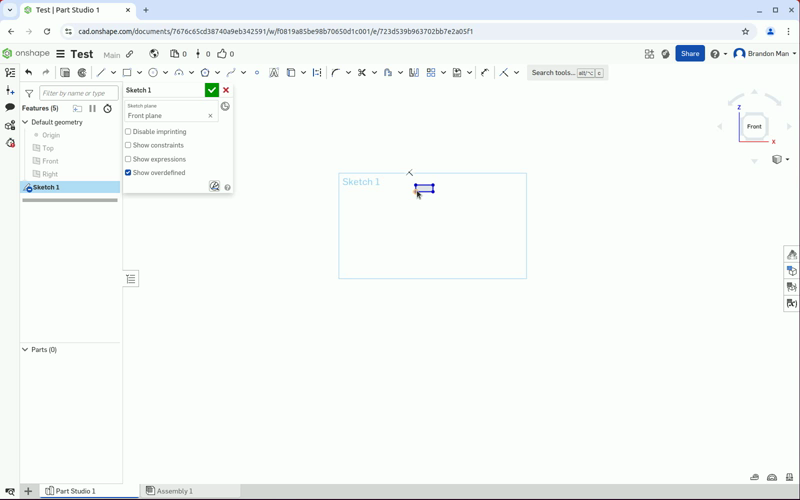
scroll(6)
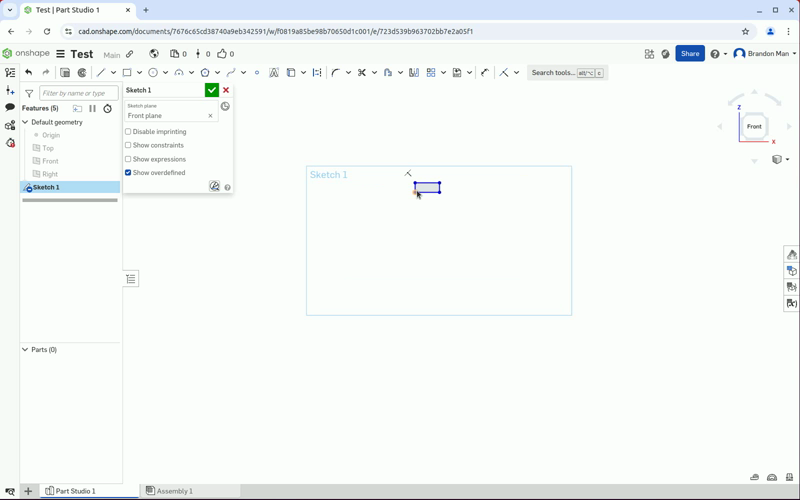
scroll(6)
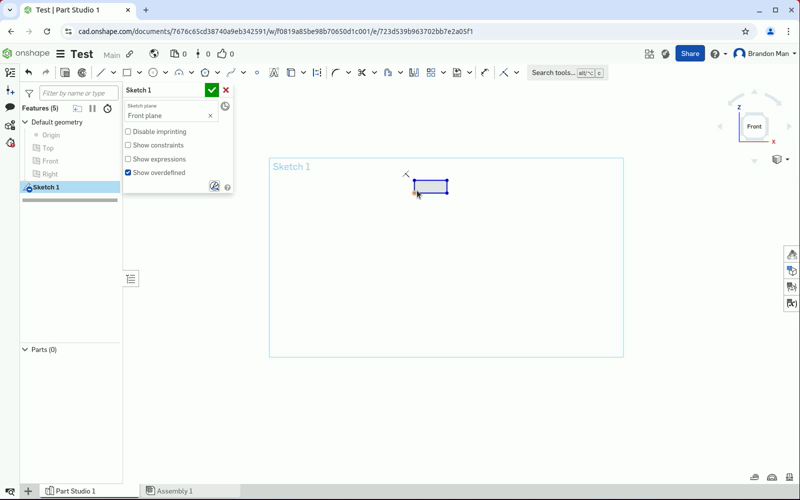
scroll(6)
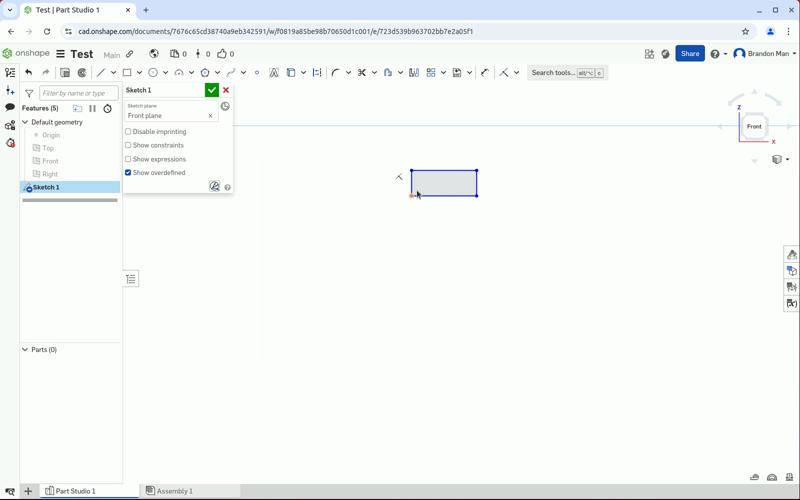
scroll(6)
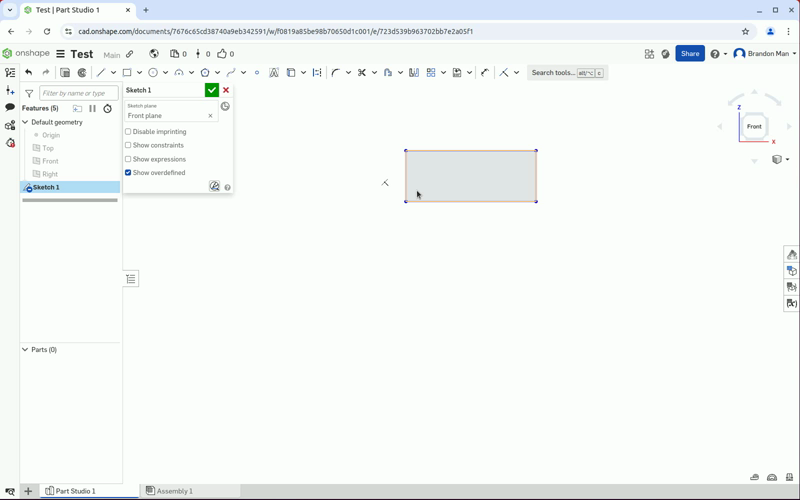
click(417, 190)
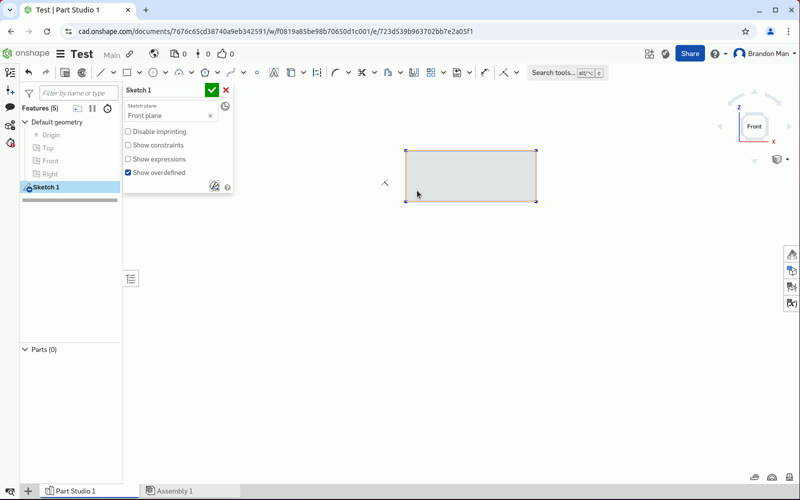
scroll(-6)
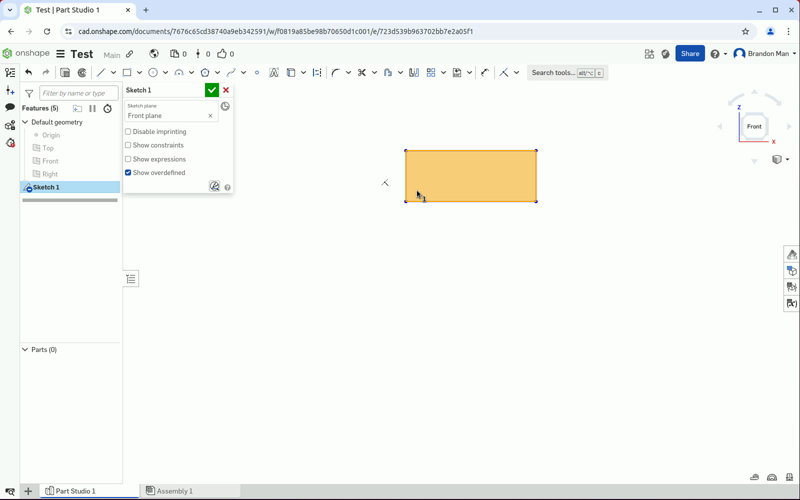
scroll(-6)
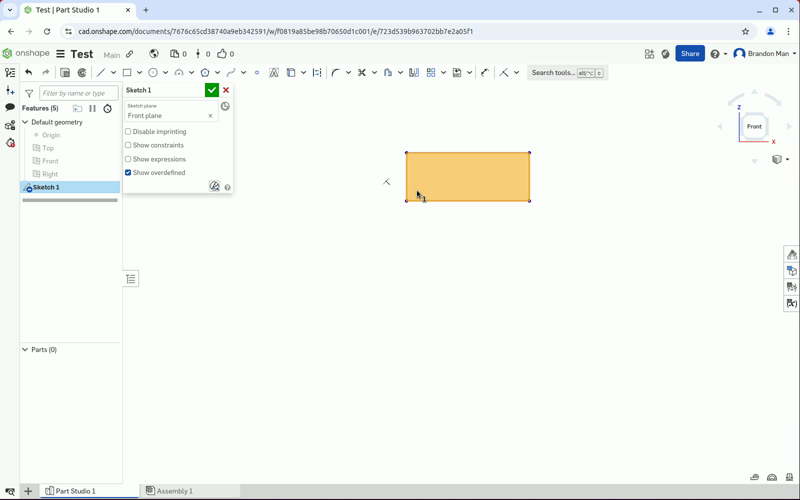
scroll(-6)
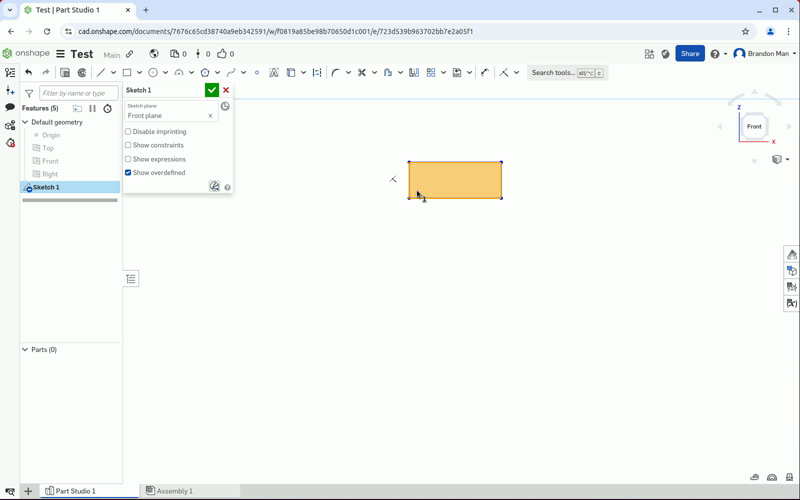
scroll(-6)
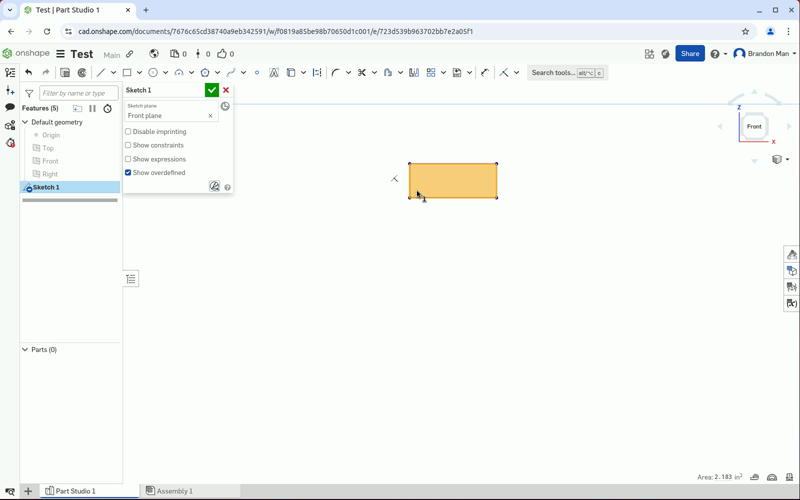
scroll(-6)
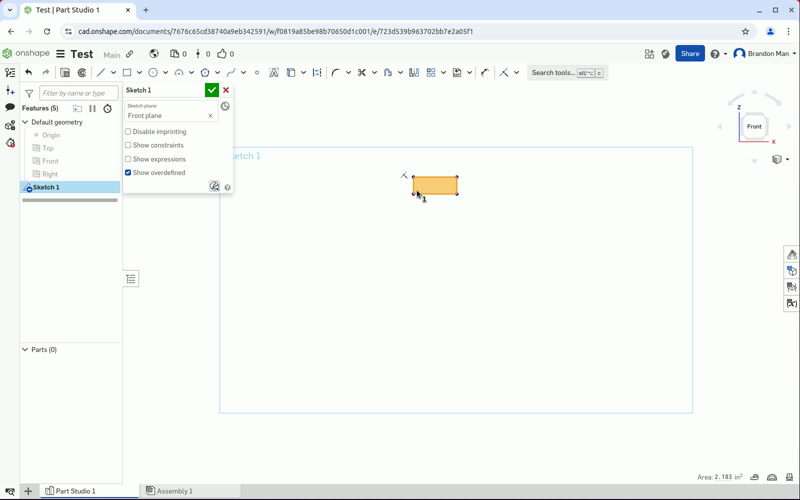
scroll(-6)
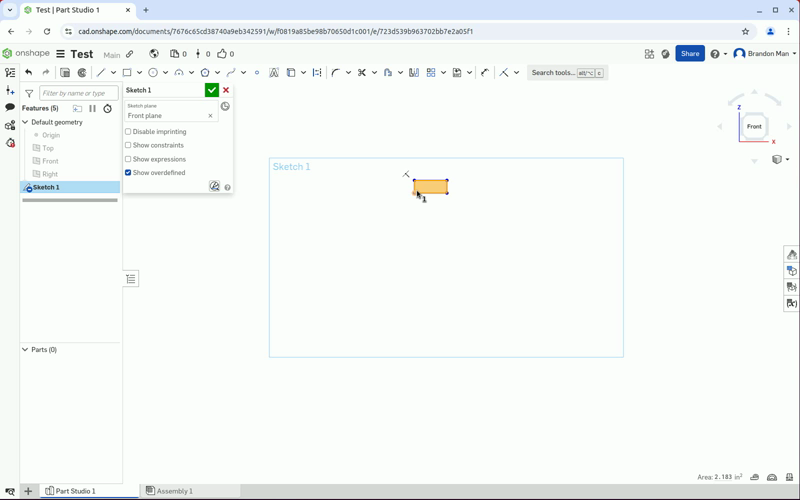
scroll(-6)
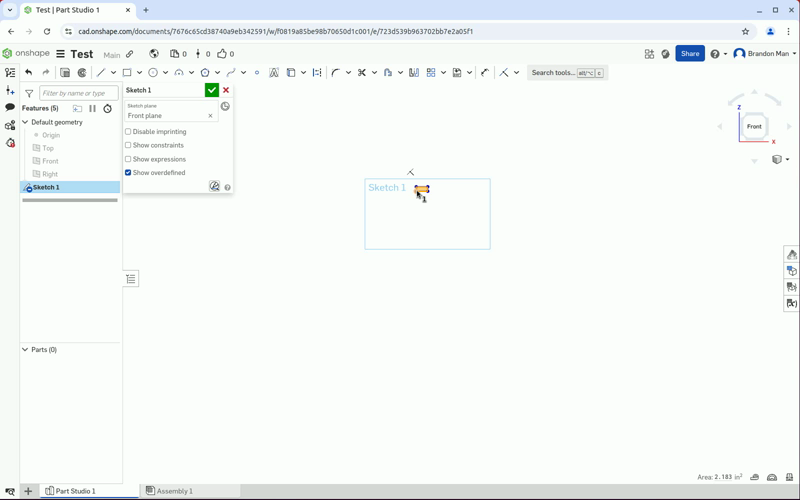
mouse_move(73, 352)
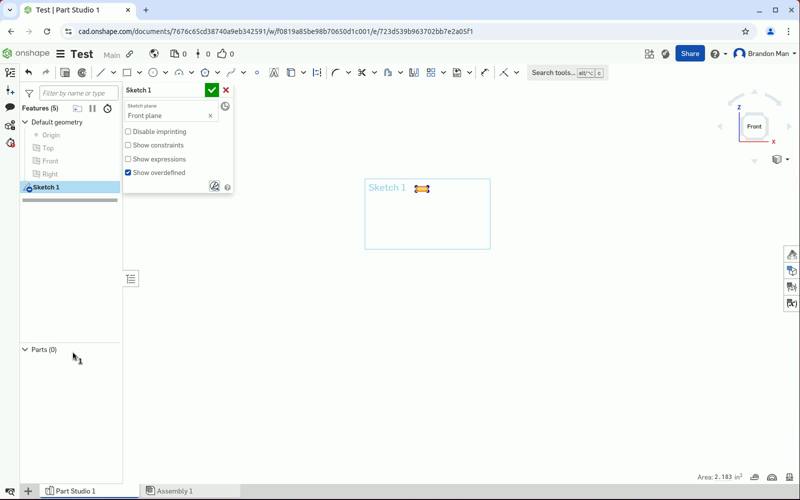
key(shift+y)
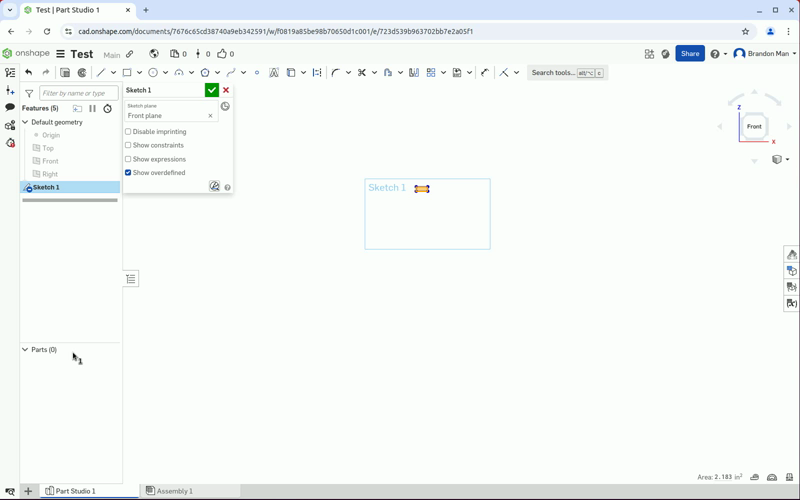
key(shift+e)
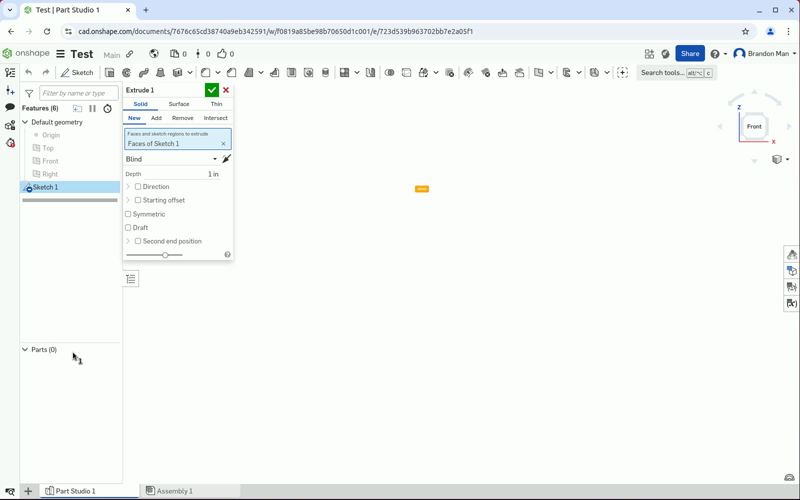
mouse_move(143, 106)
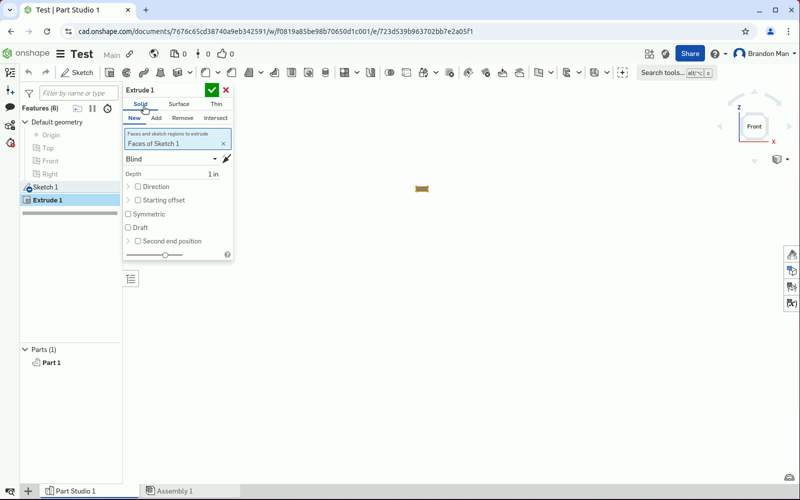
click(143, 106)
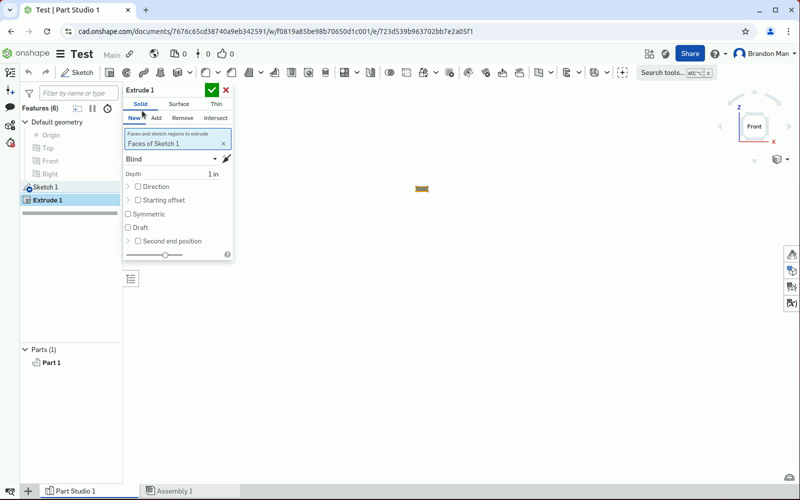
mouse_move(137, 120)
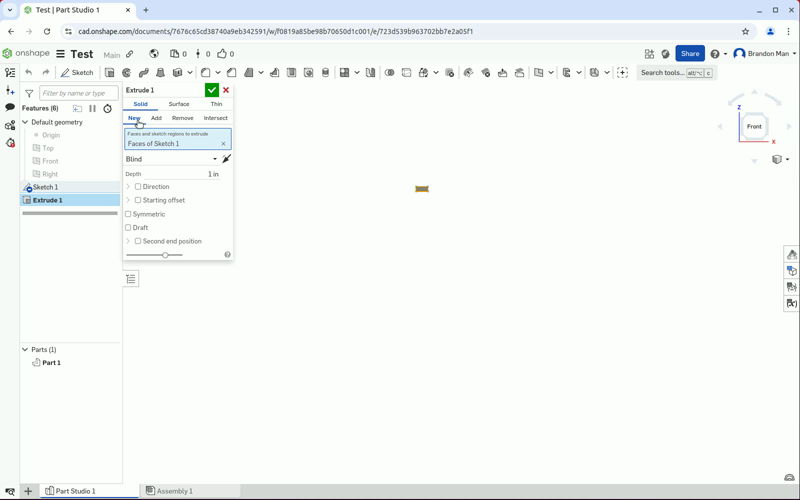
click(137, 120)
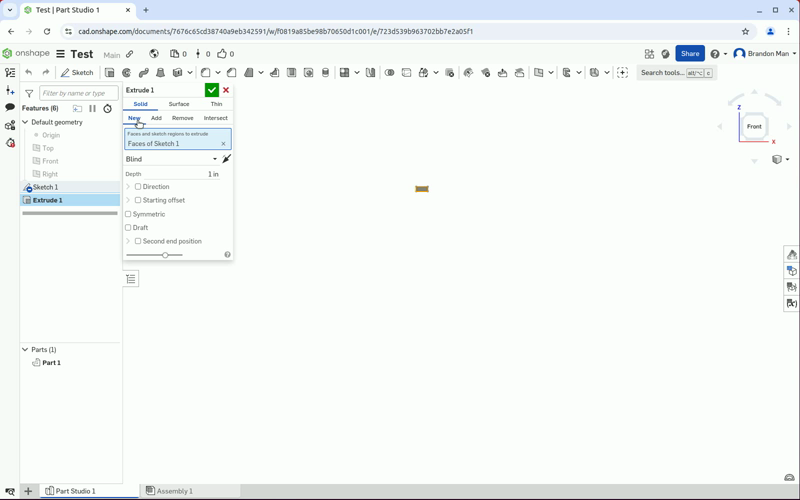
key(tab, 4)
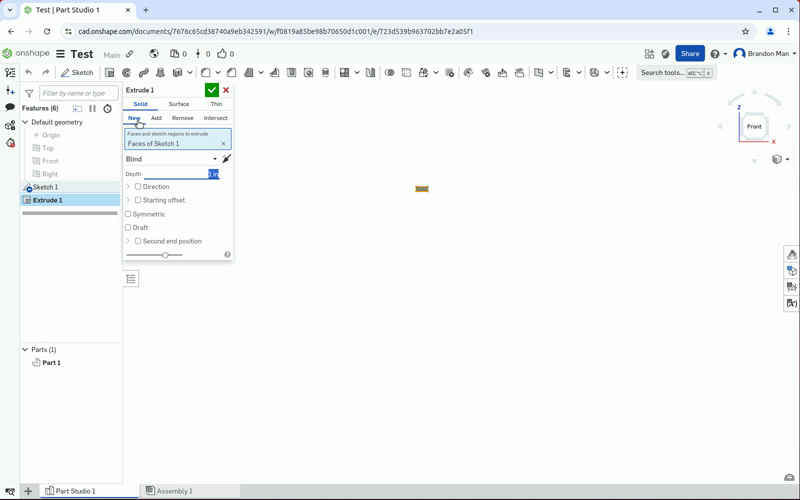
text(1.204)
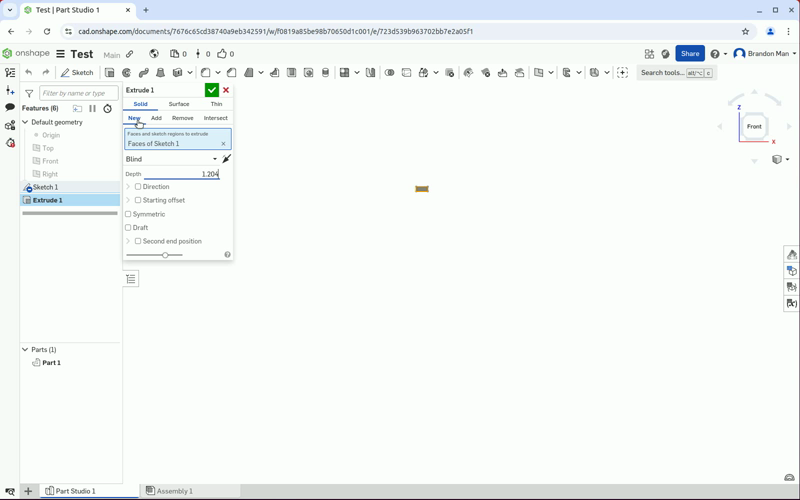
key(enter)
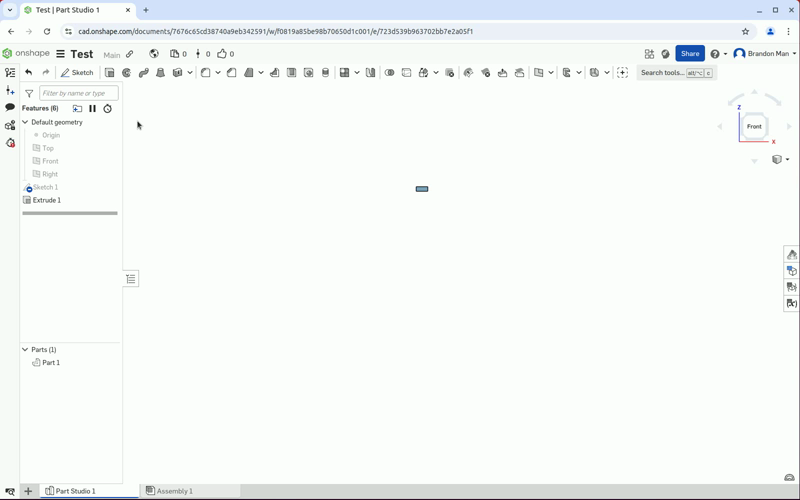
key(shift+h)
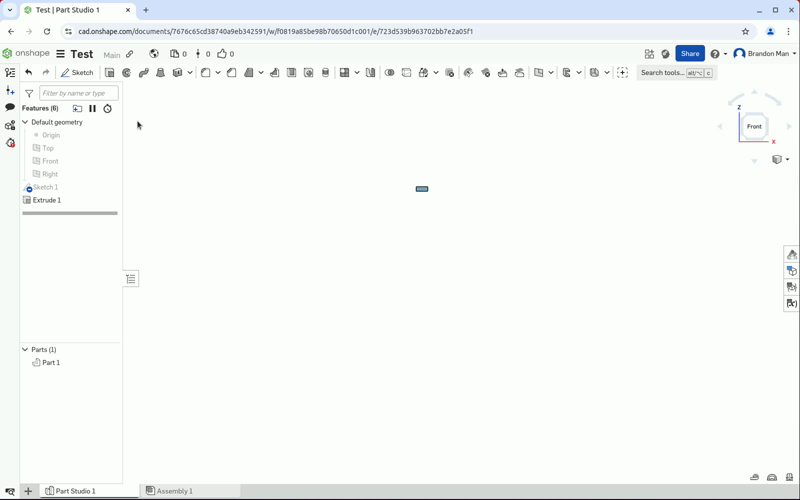
key(shift+h)
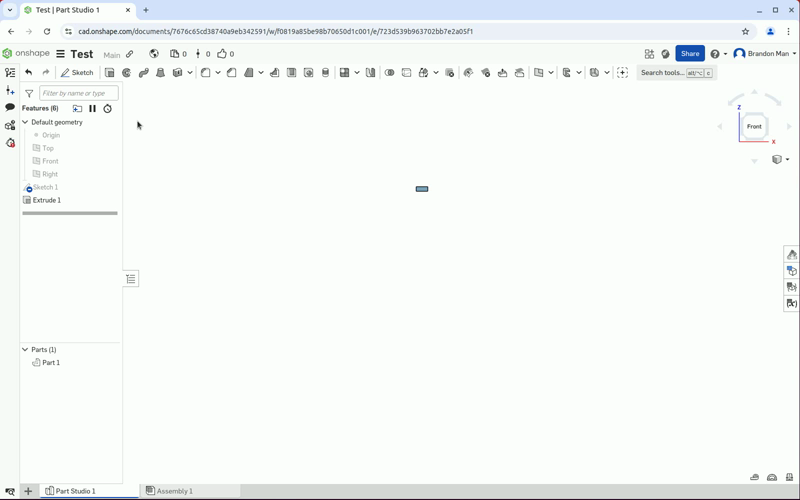
mouse_move(73, 189)
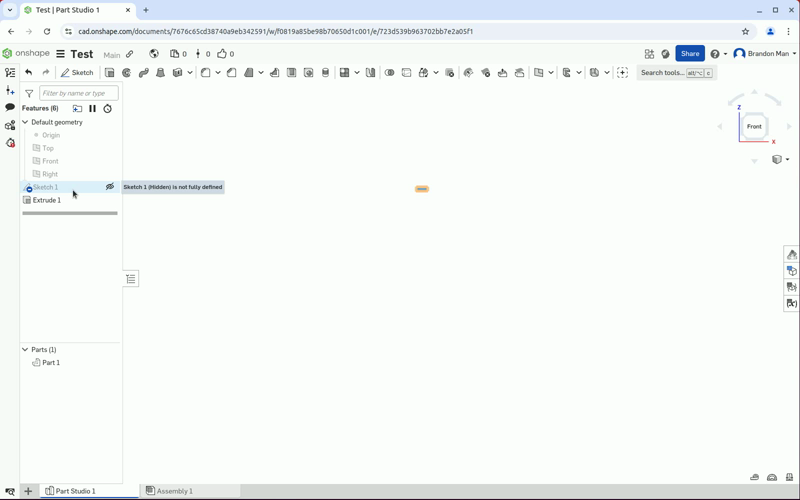
click(73, 189)
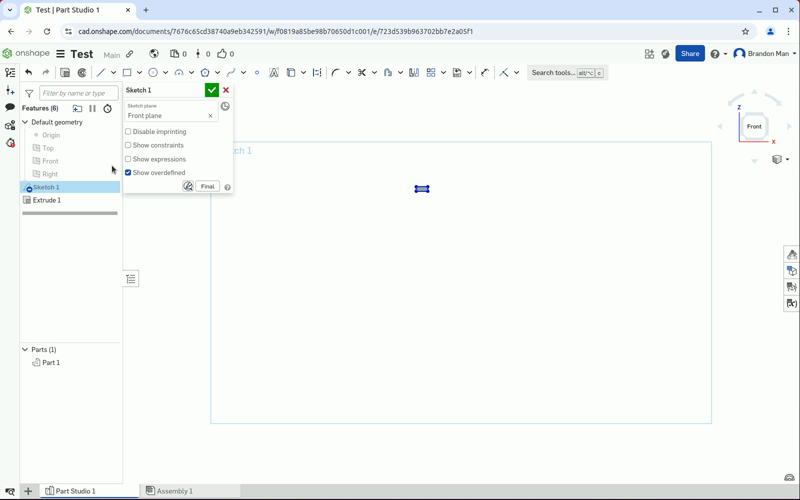
mouse_move(229, 92)
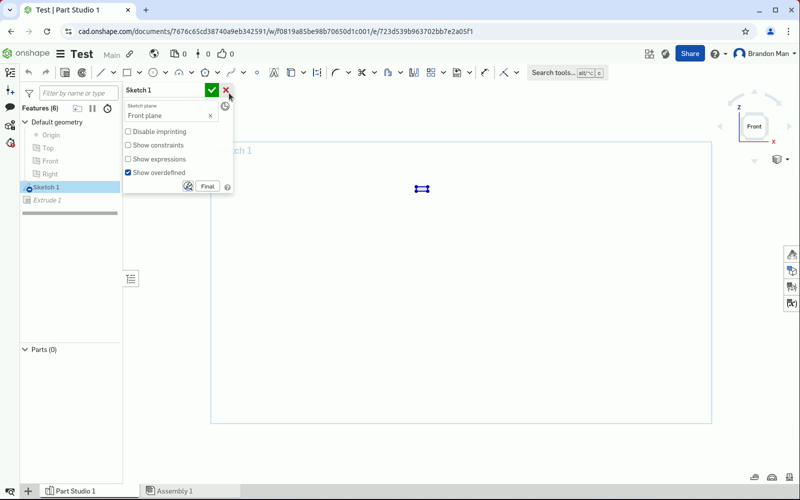
click(229, 92)
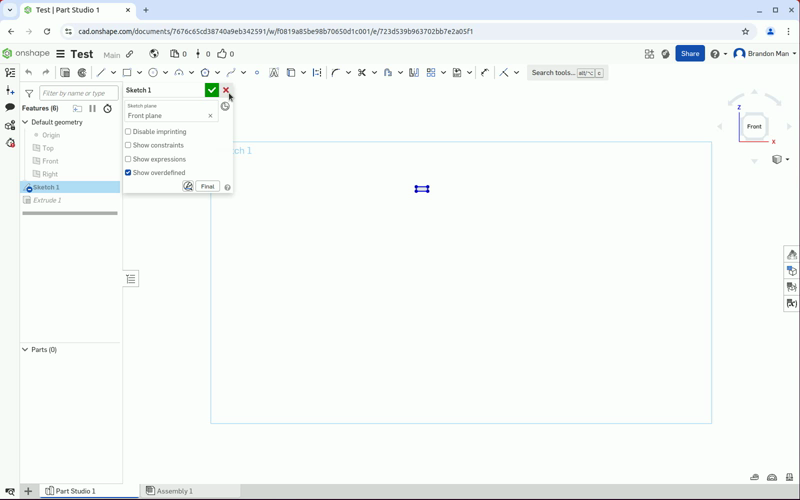
key(shift+s)
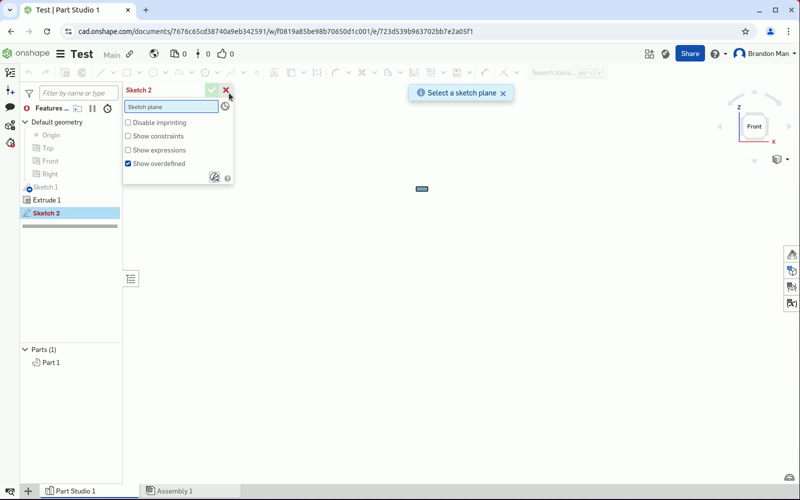
mouse_move(73, 163)
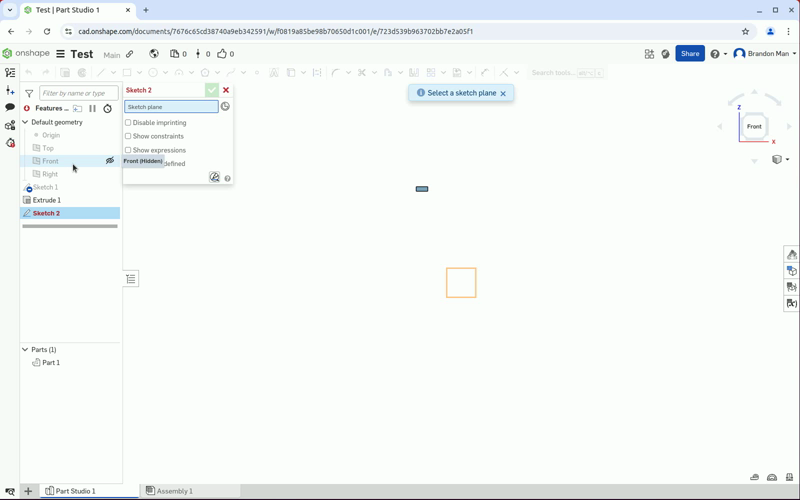
click(73, 163)
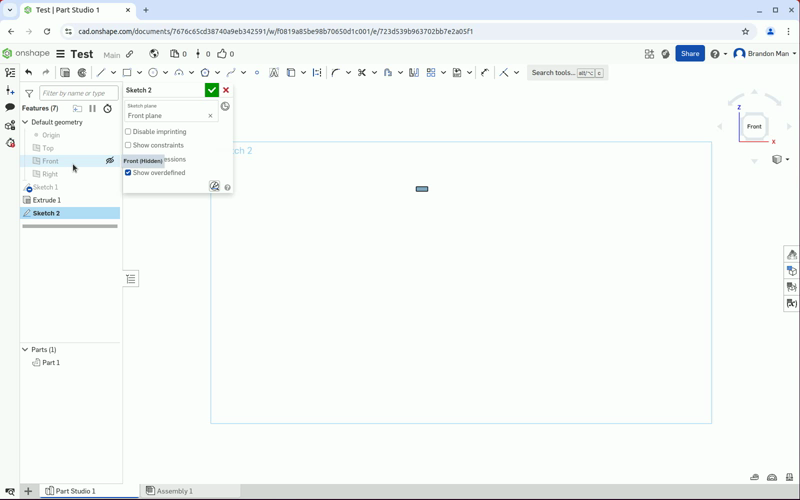
mouse_move(73, 352)
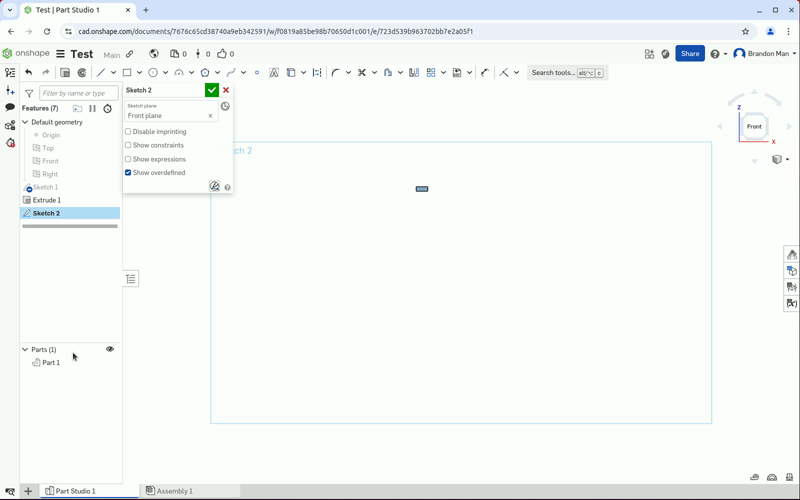
key(y)
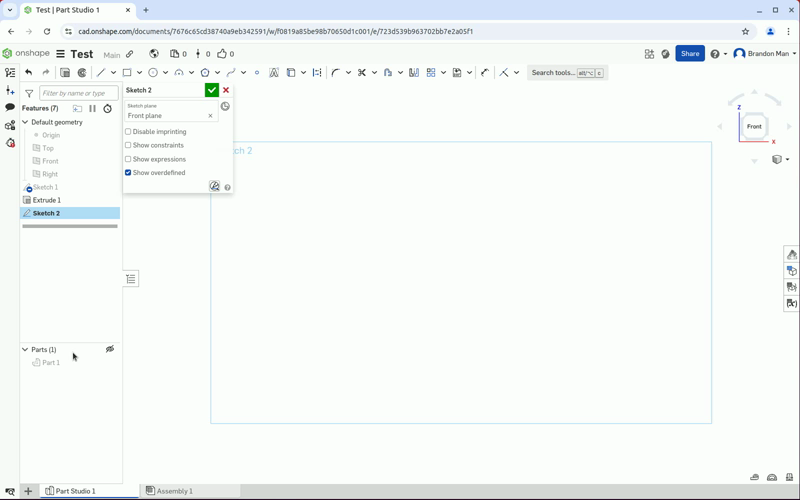
key(l)
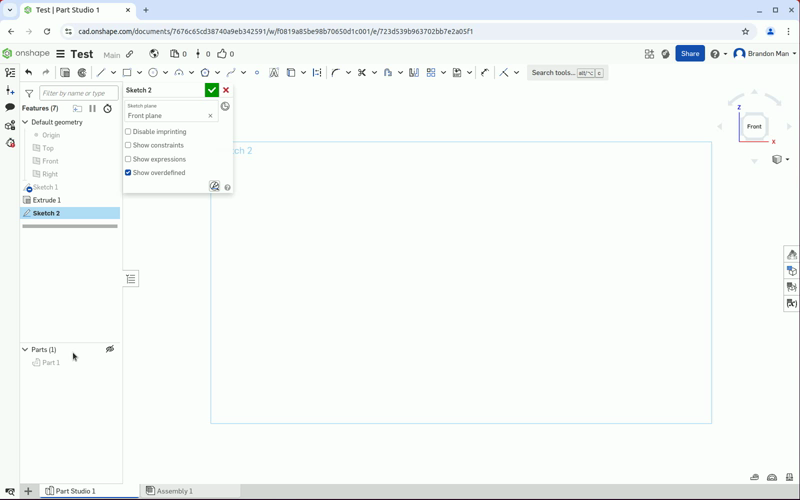
key_down(shift)
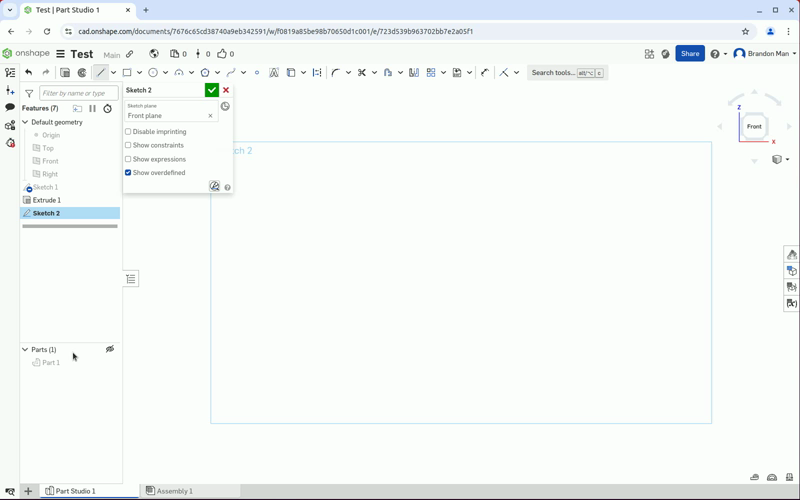
mouse_move(376, 191)
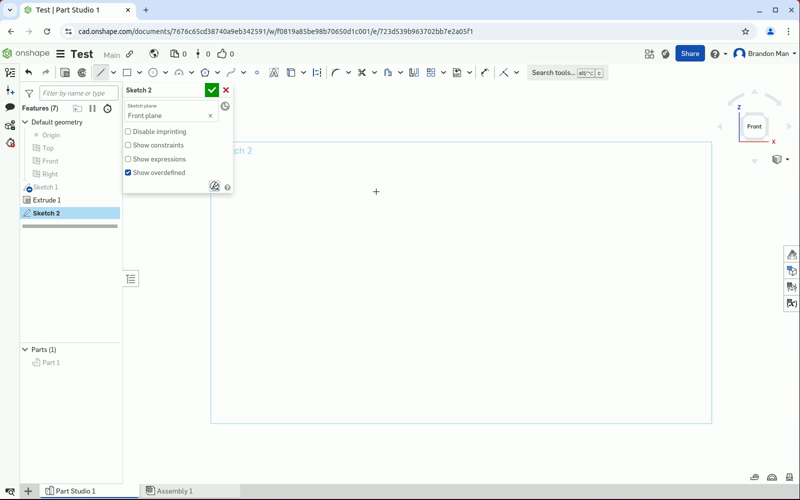
click(376, 191)
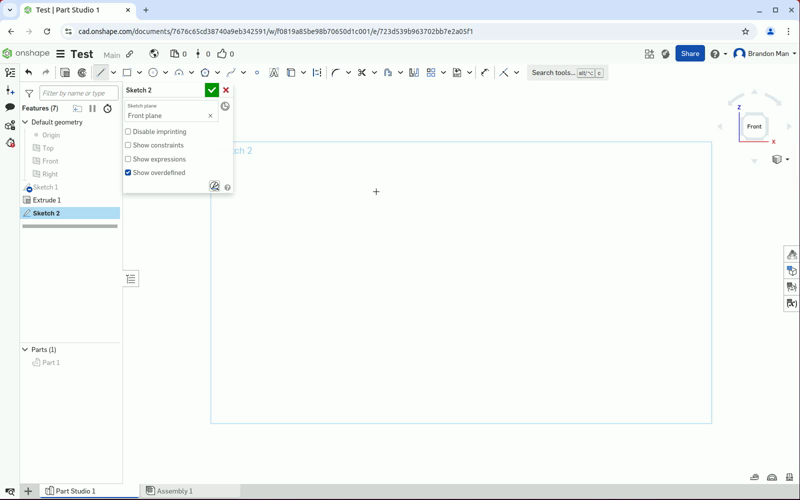
key_up(shift)
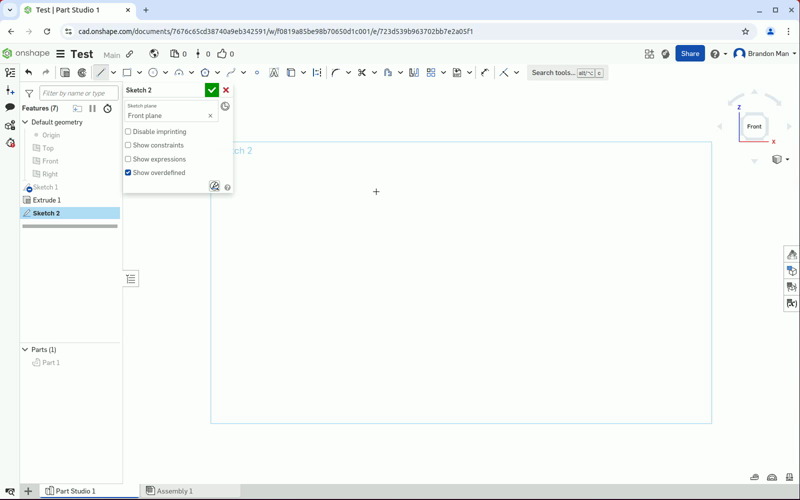
key_down(shift)
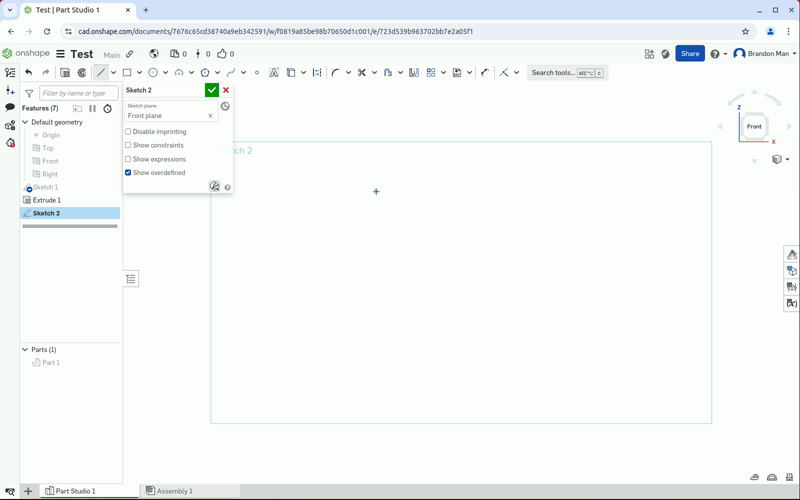
mouse_move(406, 191)
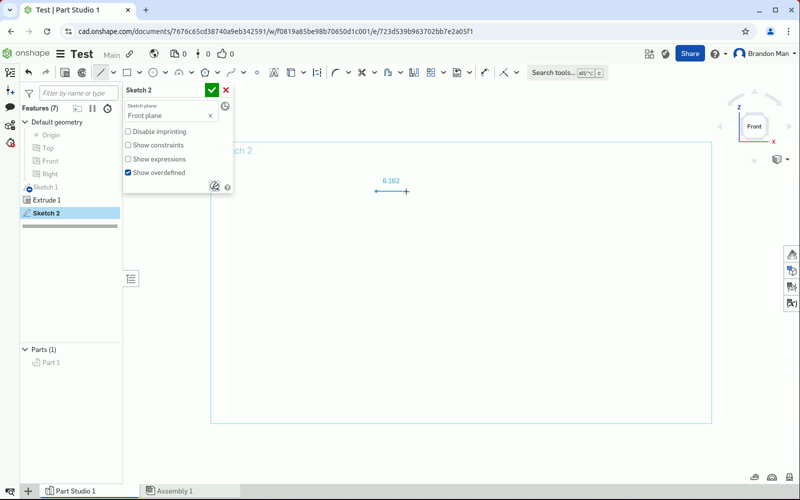
mouse_move(388, 191)
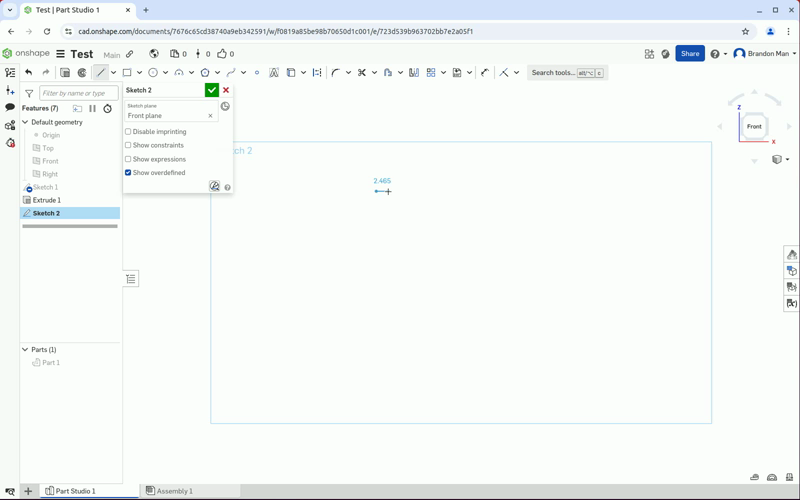
click(388, 191)
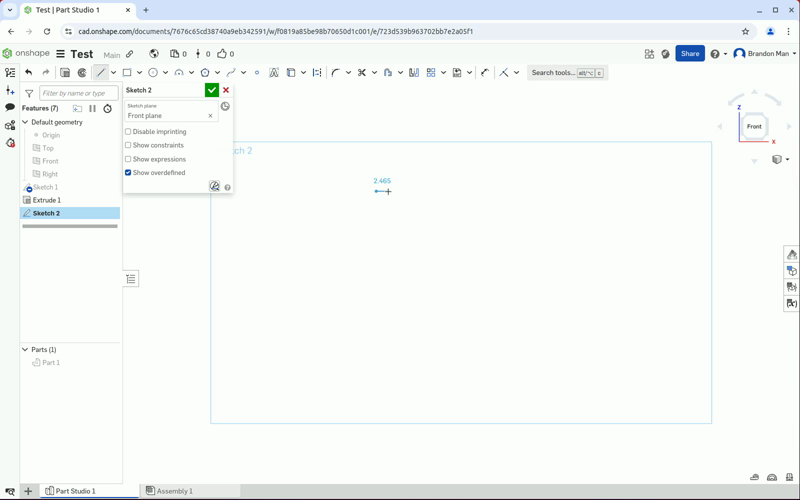
key_up(shift)
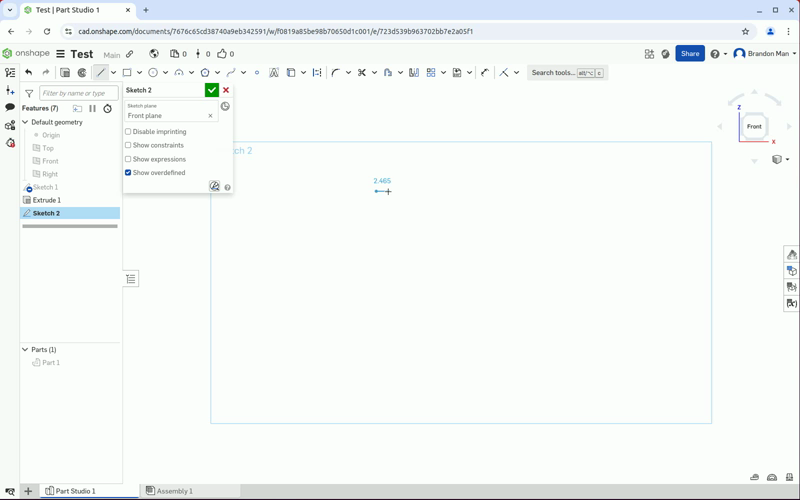
key_down(shift)
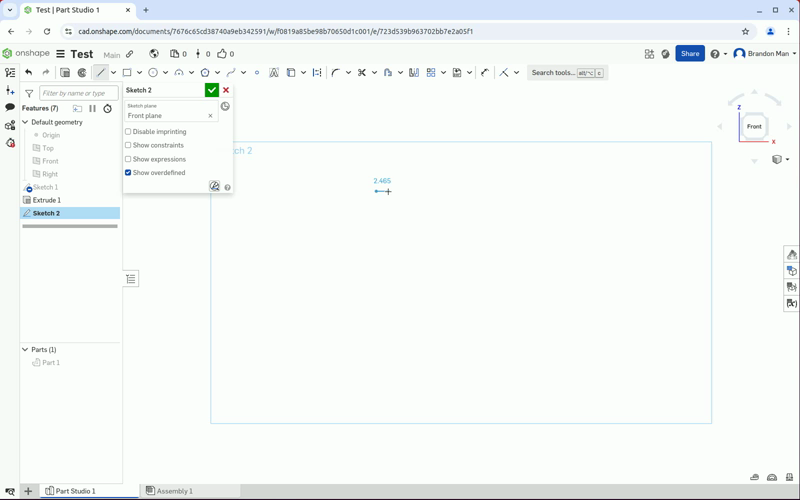
mouse_move(418, 191)
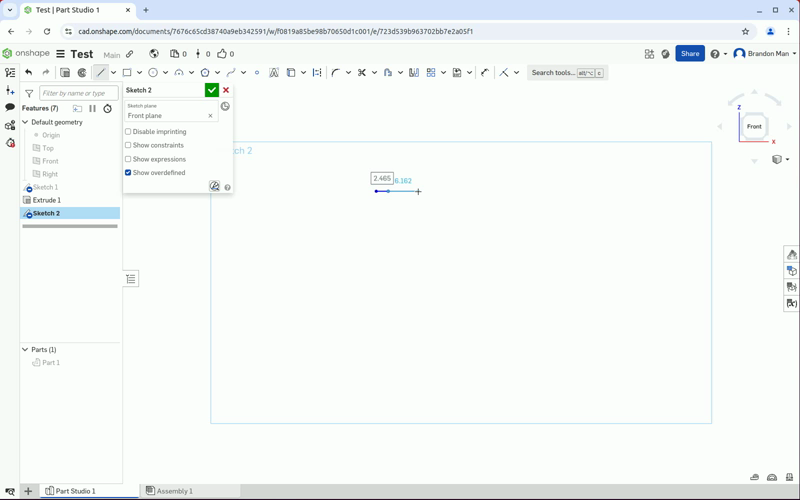
mouse_move(388, 186)
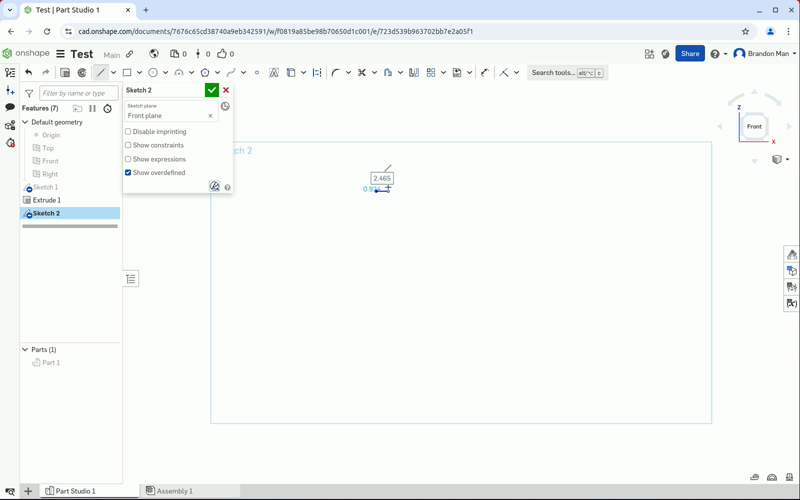
scroll(6)
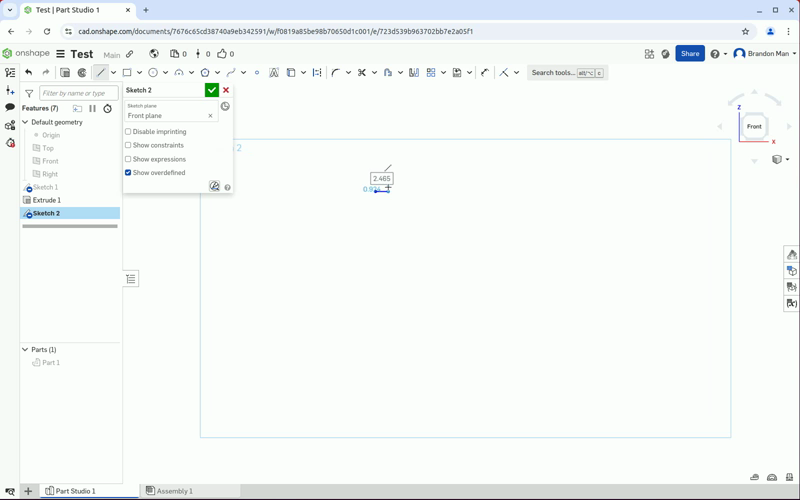
scroll(6)
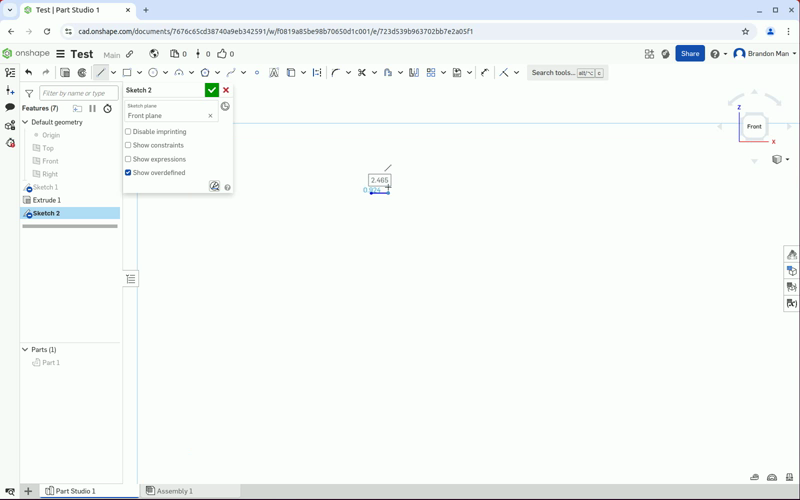
scroll(6)
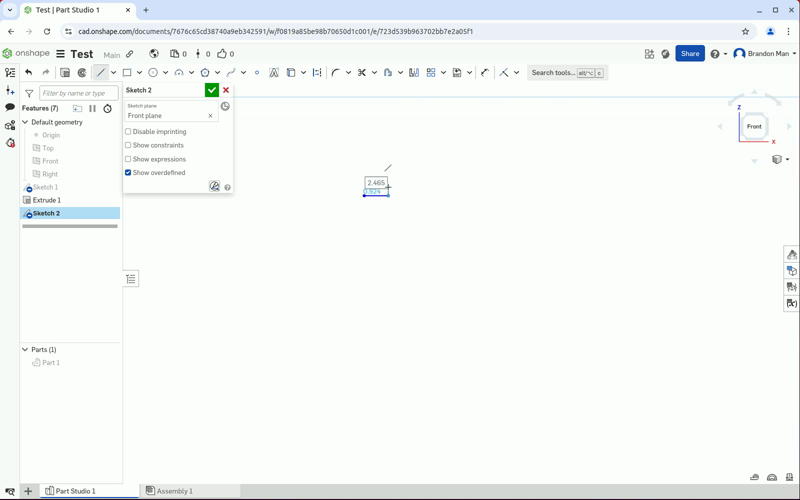
scroll(6)
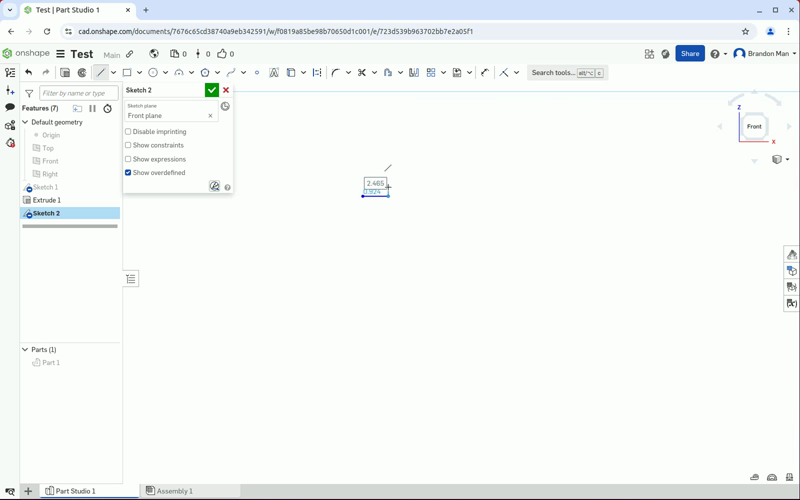
scroll(6)
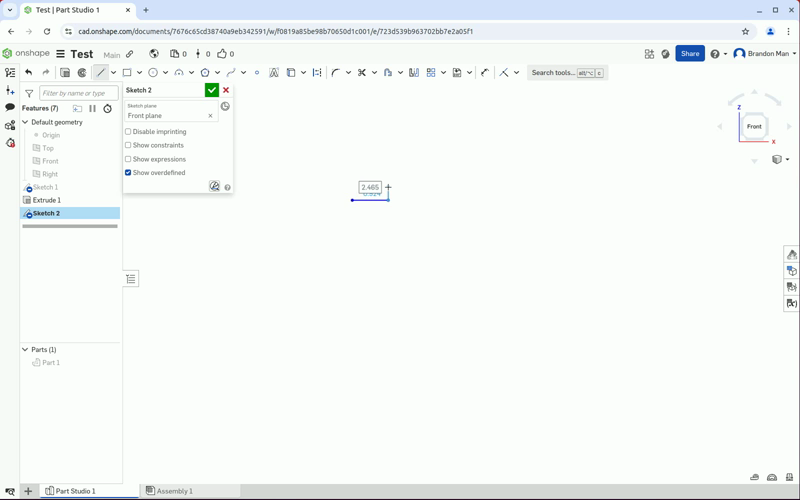
scroll(6)
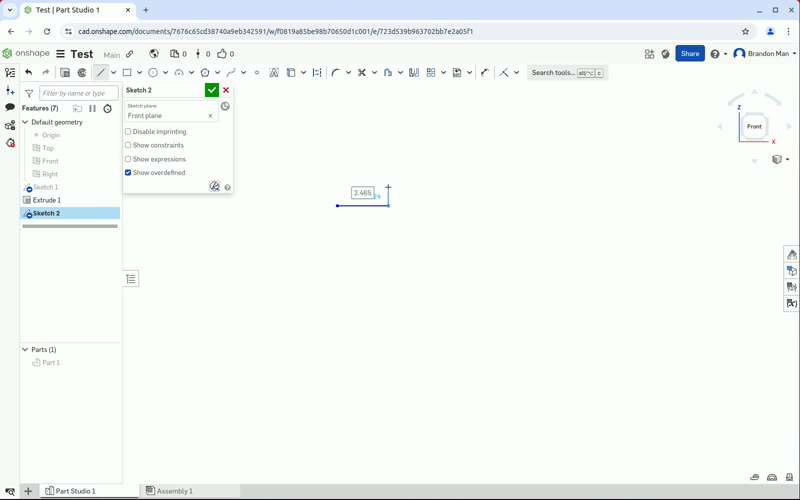
scroll(6)
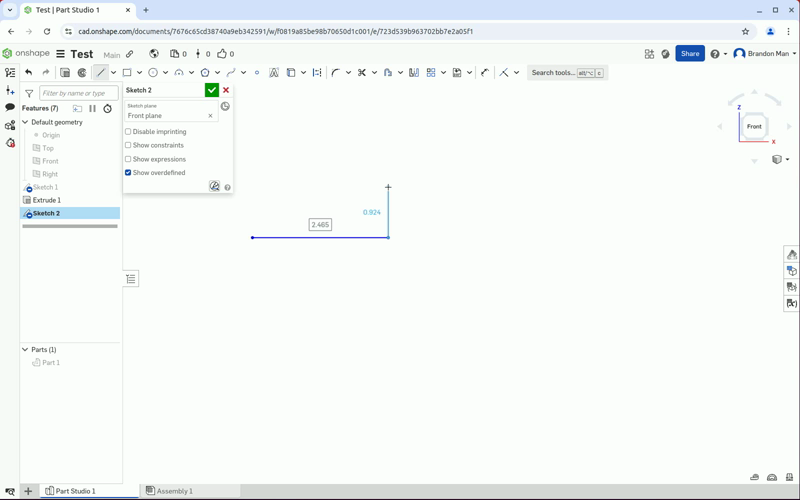
click(388, 186)
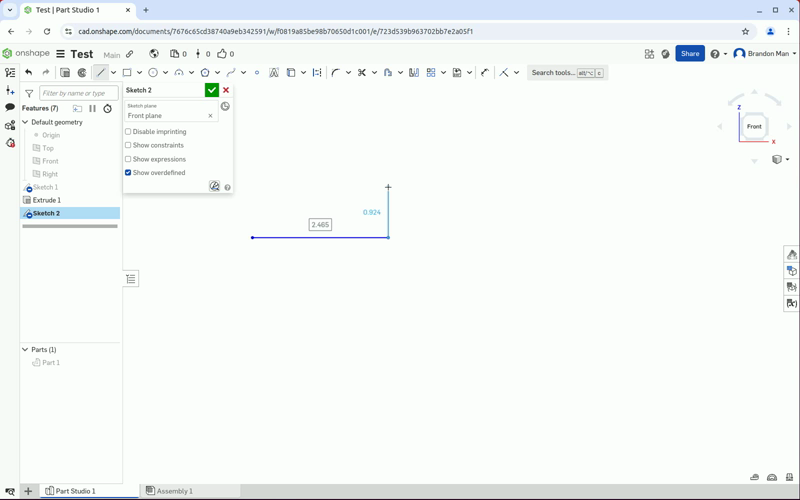
scroll(-6)
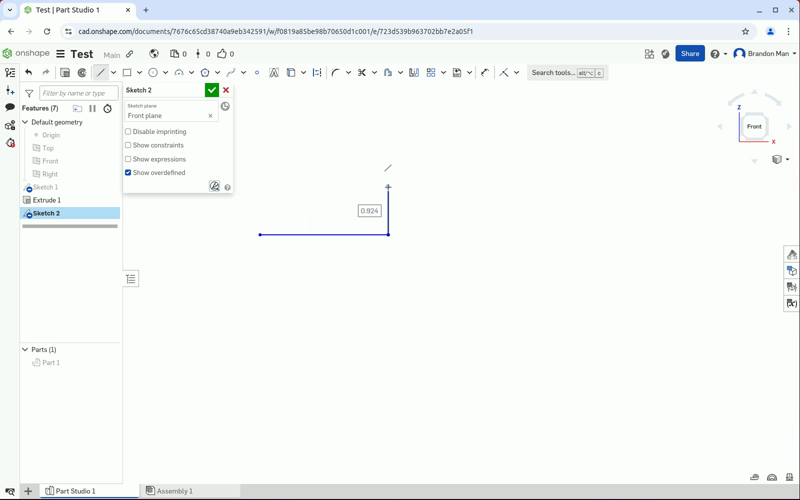
scroll(-6)
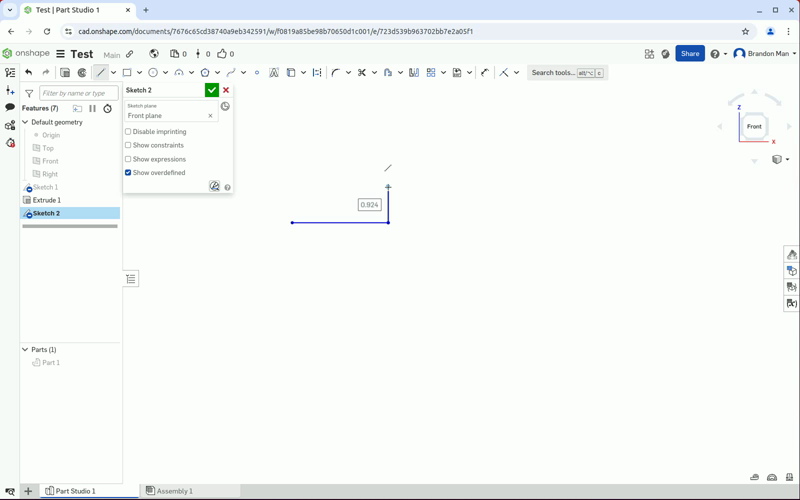
scroll(-6)
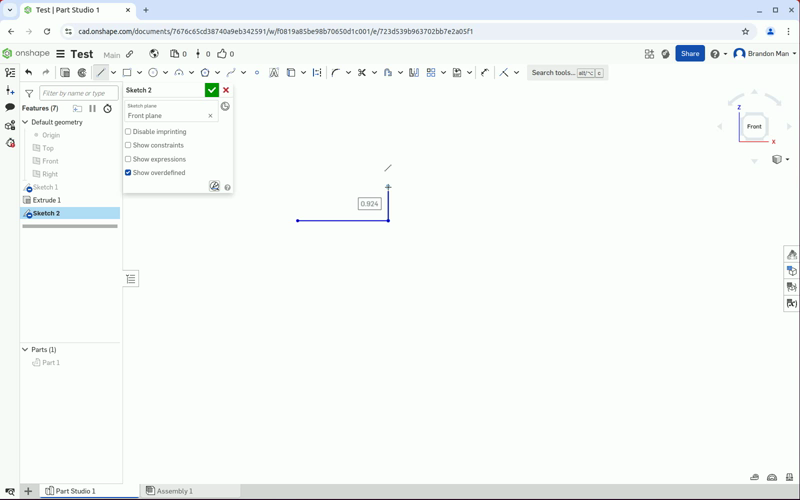
scroll(-6)
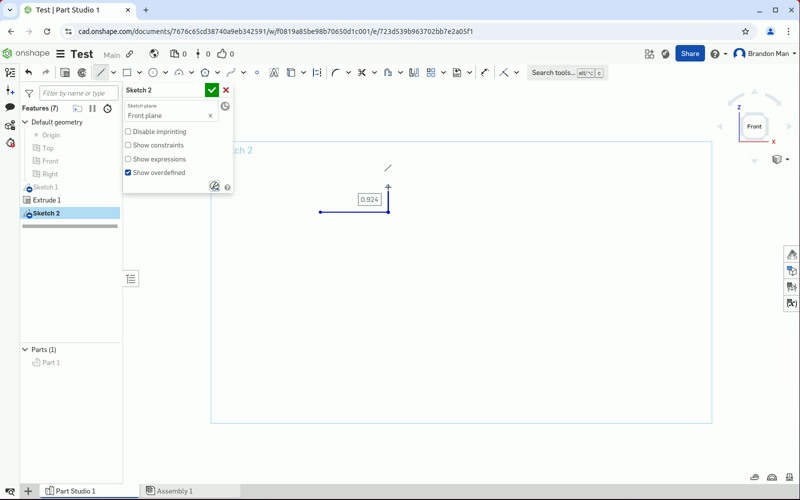
scroll(-6)
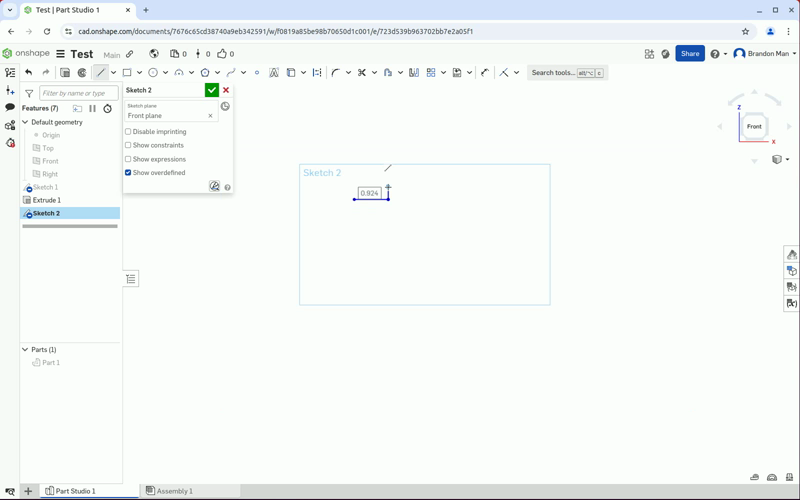
scroll(-6)
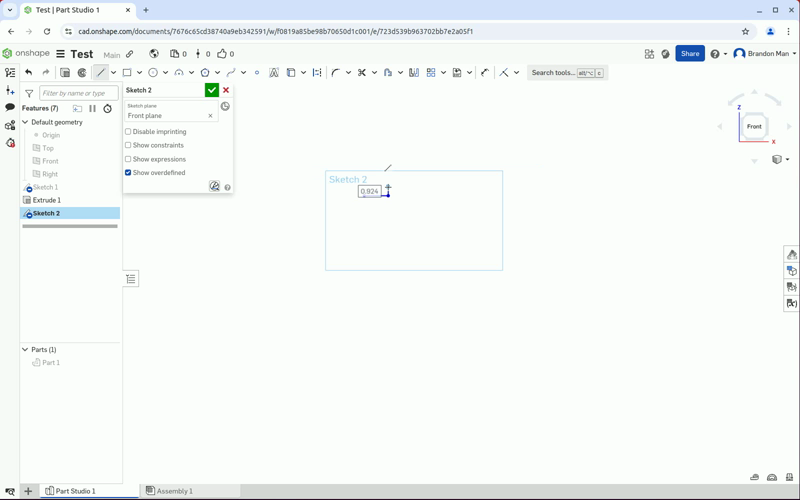
scroll(-6)
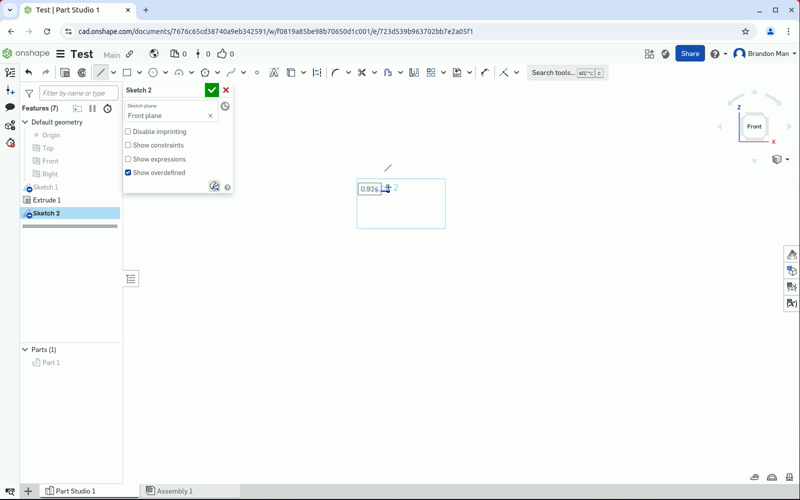
key_up(shift)
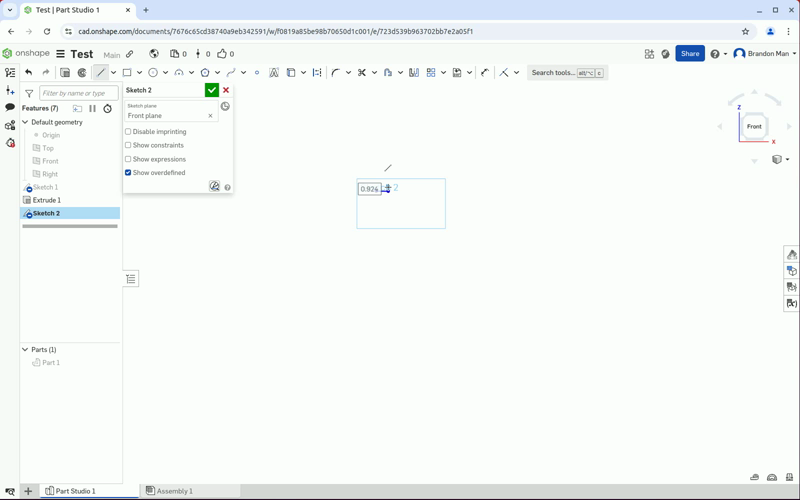
key_down(shift)
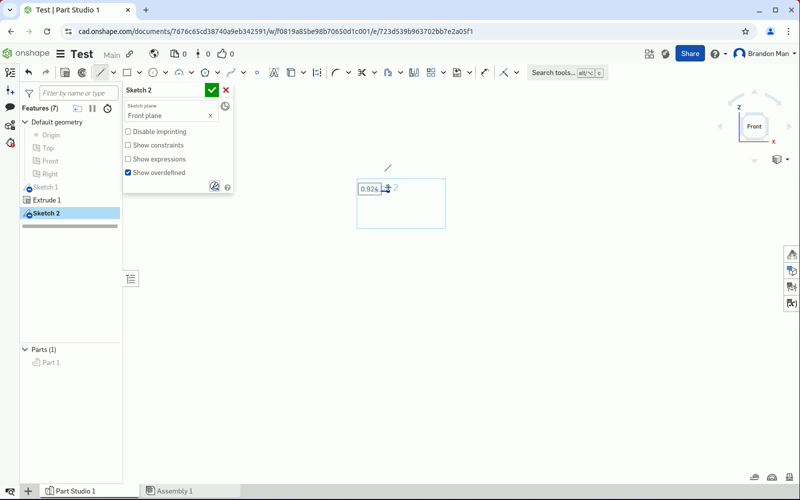
mouse_move(418, 186)
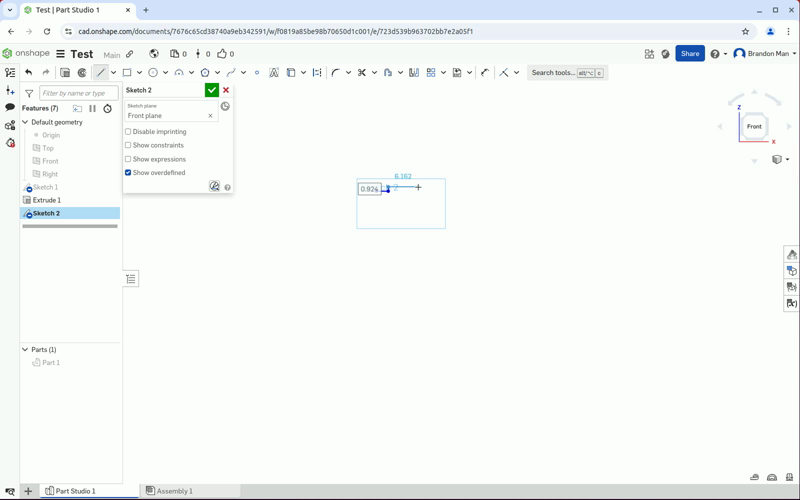
mouse_move(376, 186)
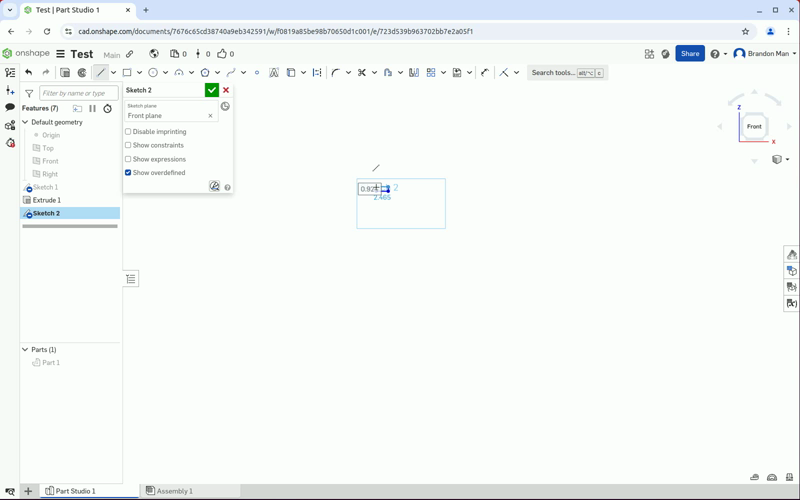
click(376, 186)
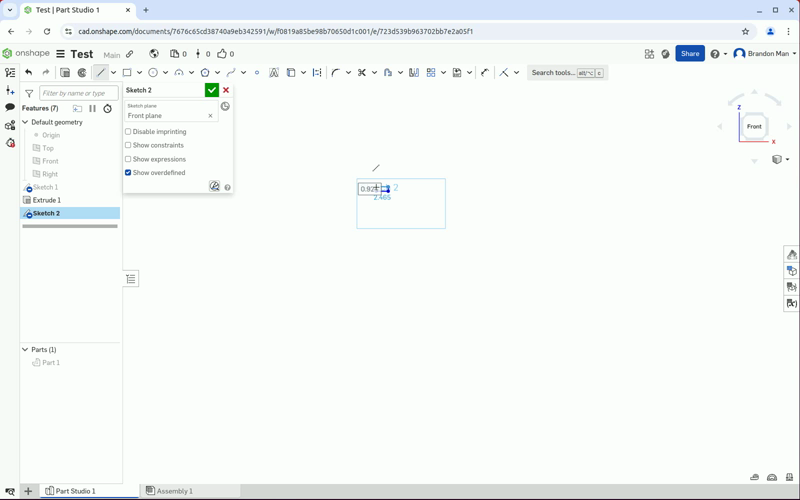
key_up(shift)
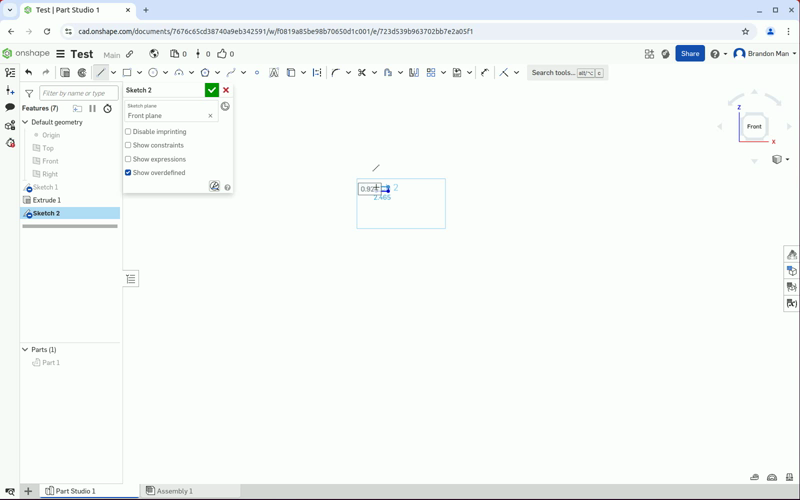
mouse_move(406, 186)
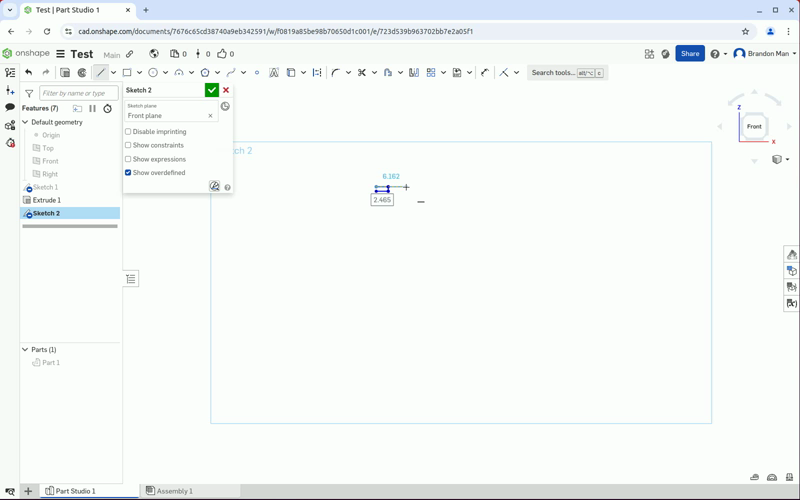
key_down(shift)
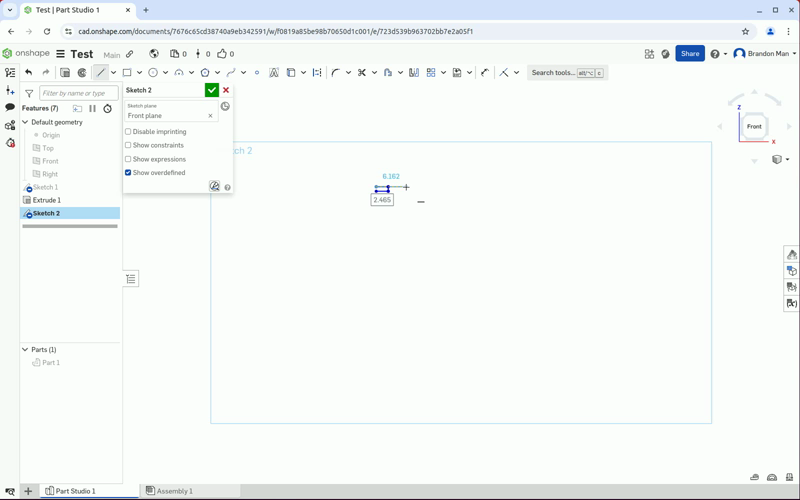
mouse_move(376, 191)
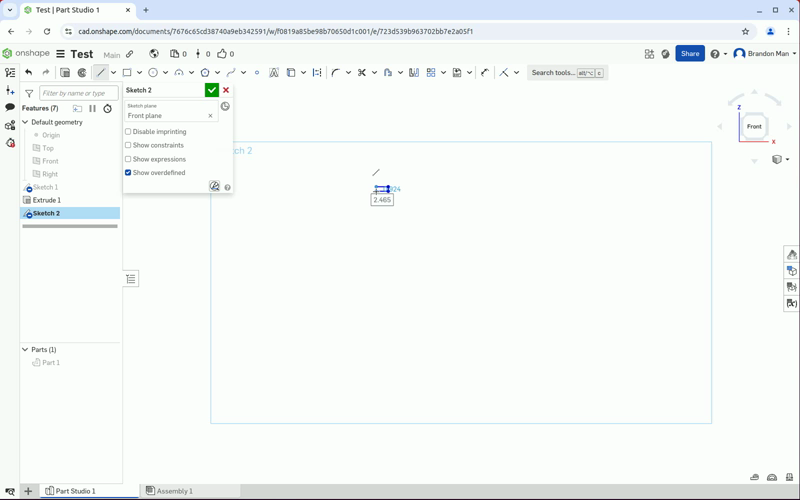
scroll(6)
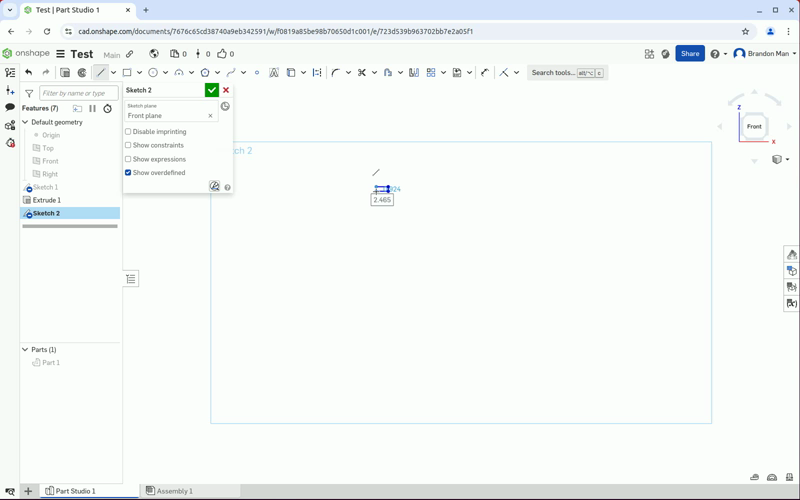
scroll(6)
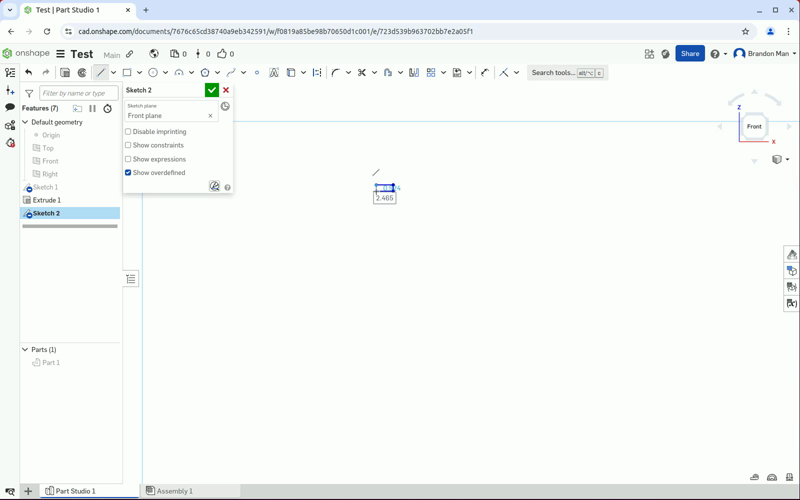
scroll(6)
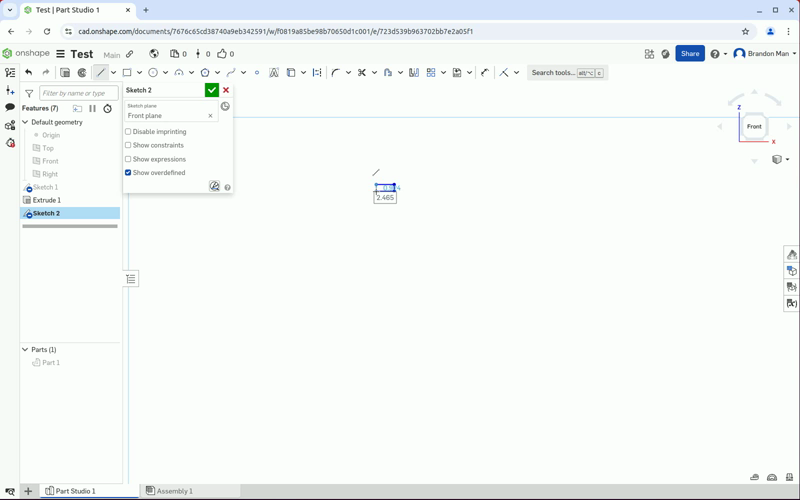
scroll(6)
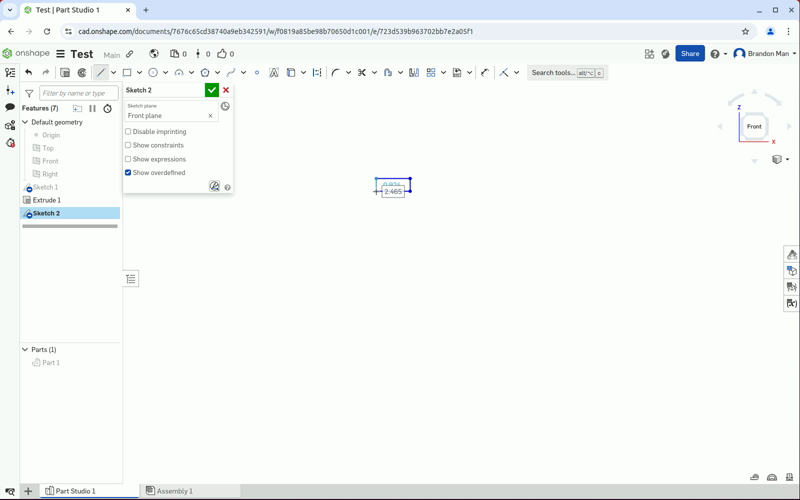
scroll(6)
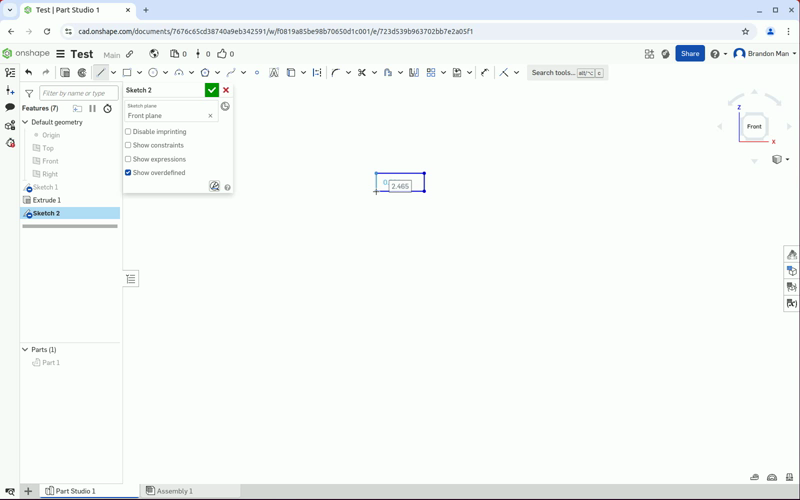
scroll(6)
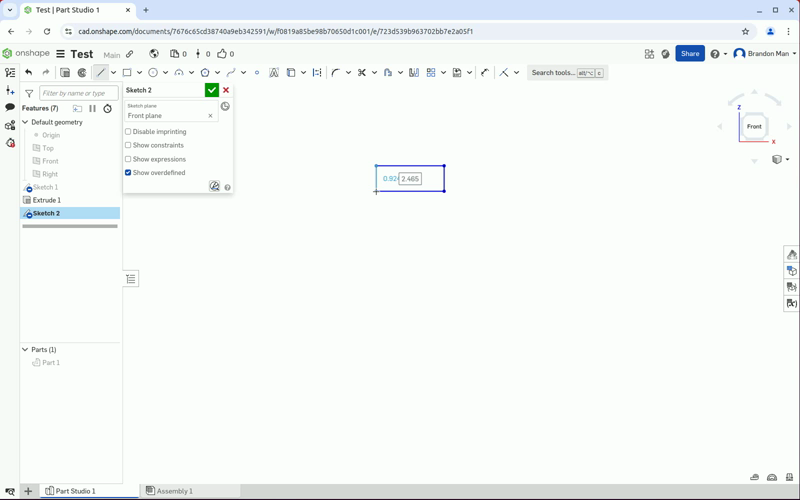
scroll(6)
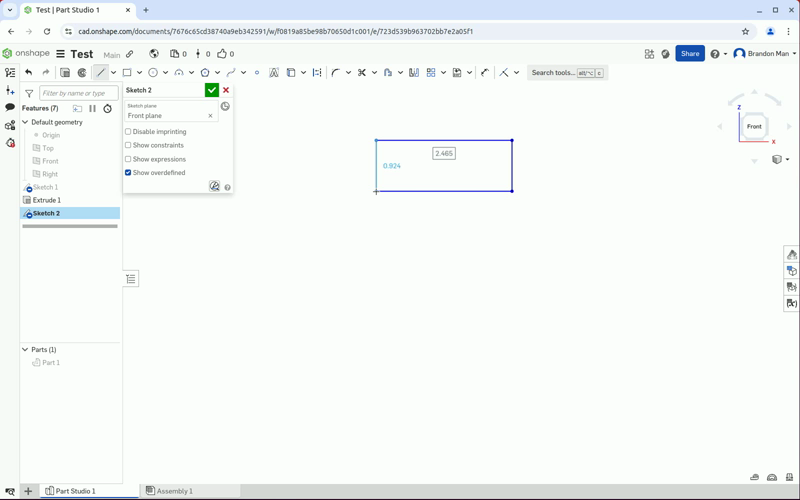
key_up(shift)
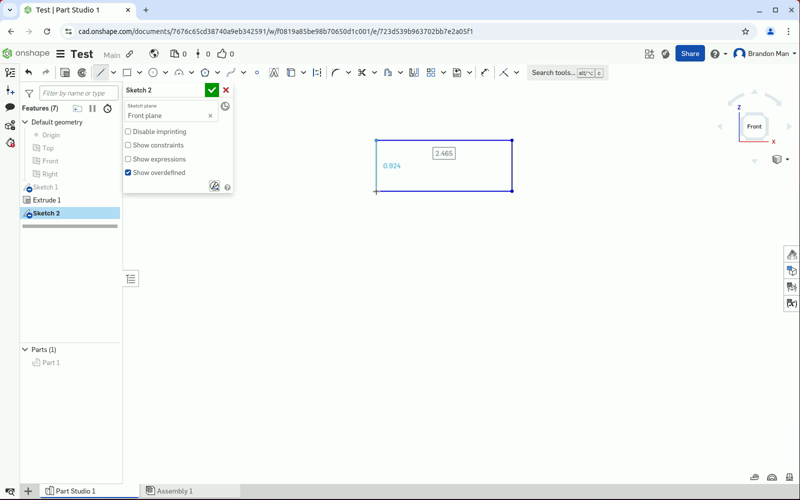
click(376, 191)
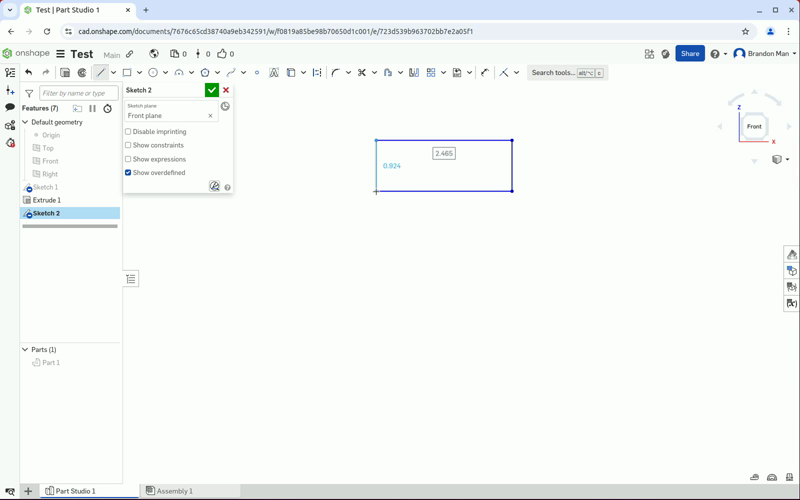
scroll(-6)
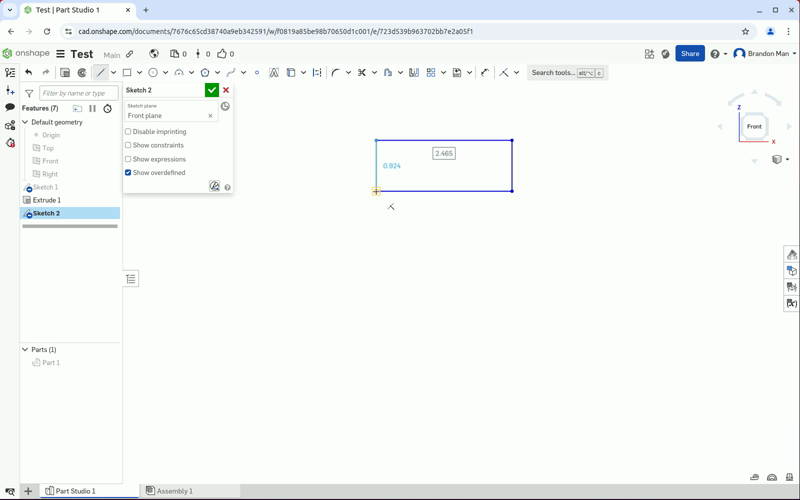
scroll(-6)
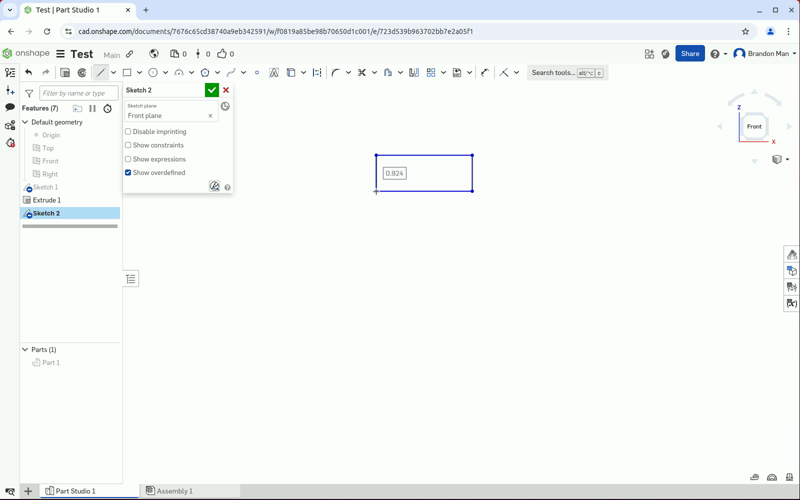
scroll(-6)
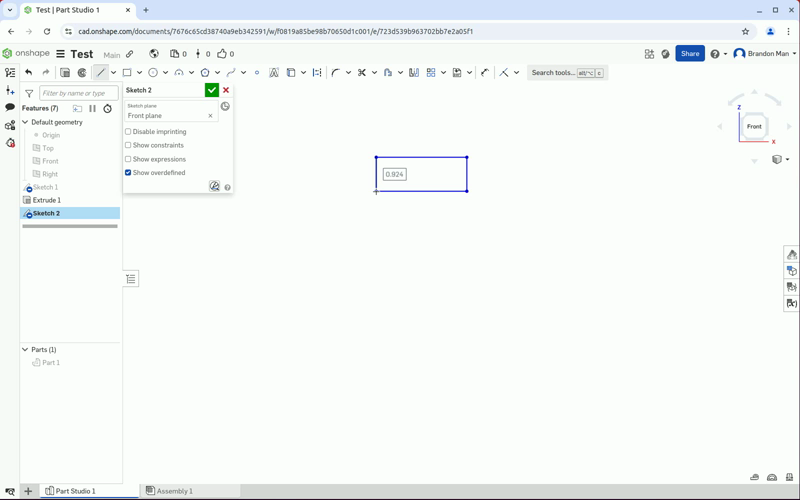
scroll(-6)
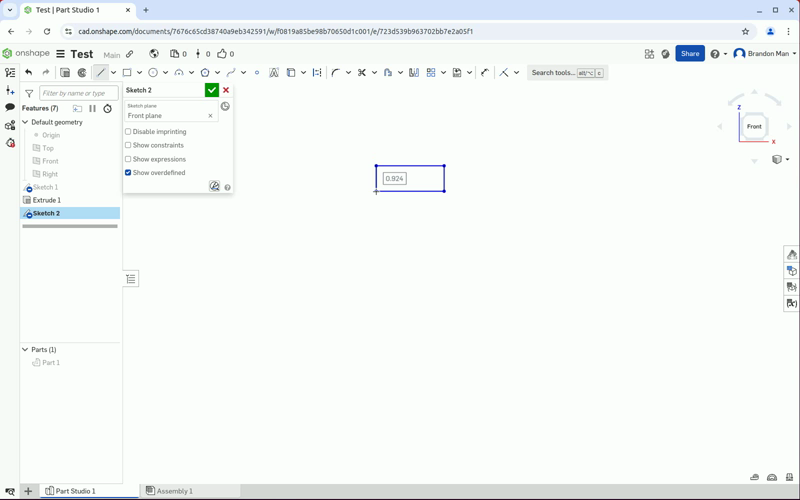
scroll(-6)
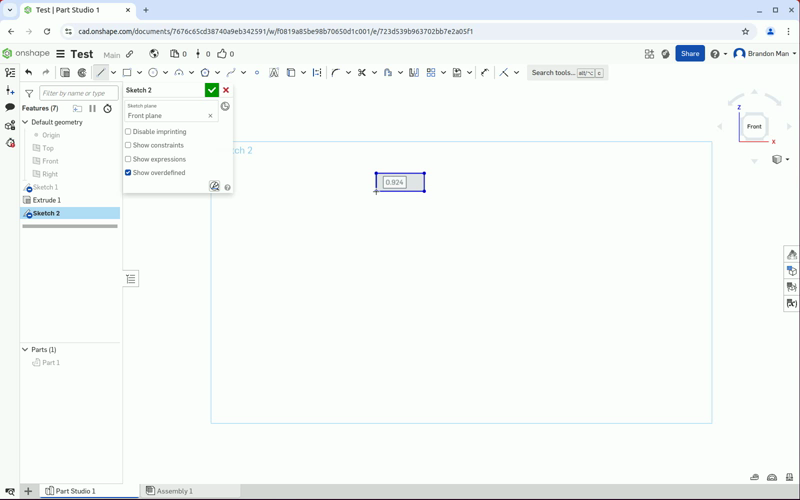
scroll(-6)
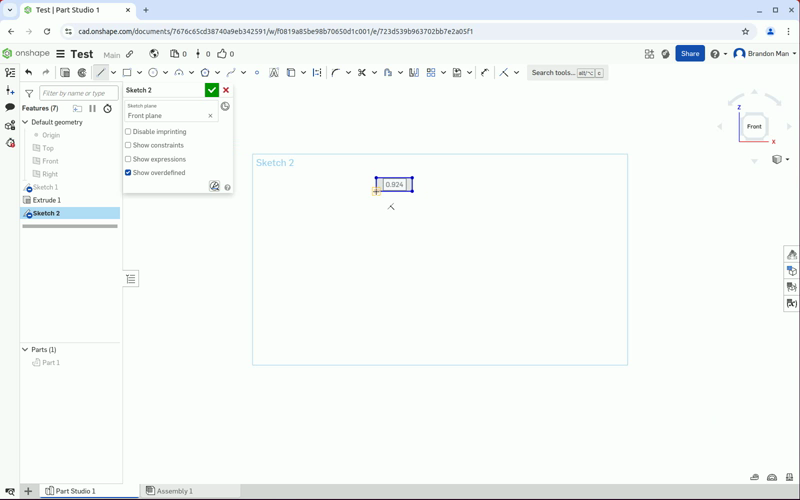
scroll(-6)
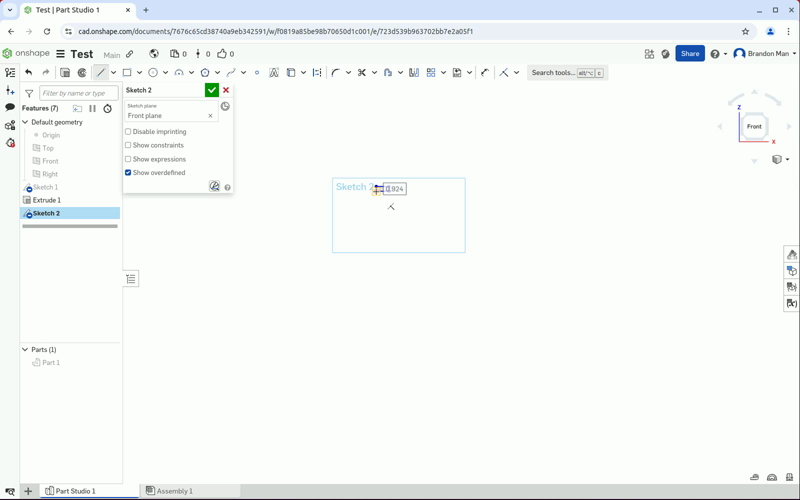
key(esc)
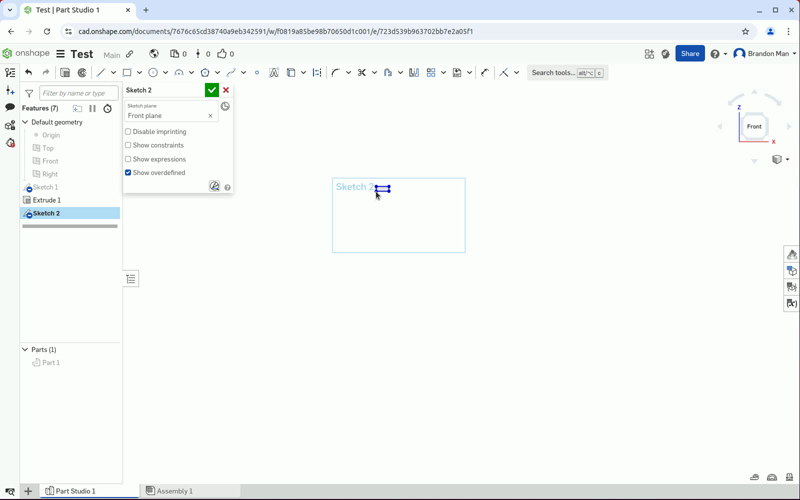
mouse_move(386, 188)
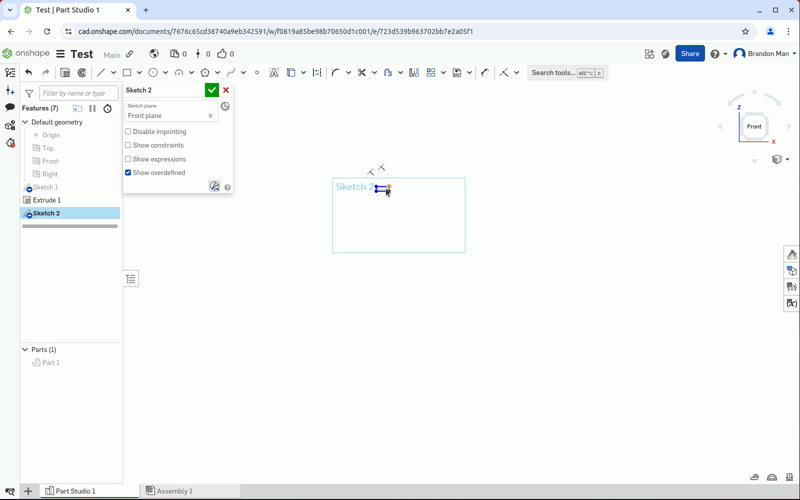
scroll(6)
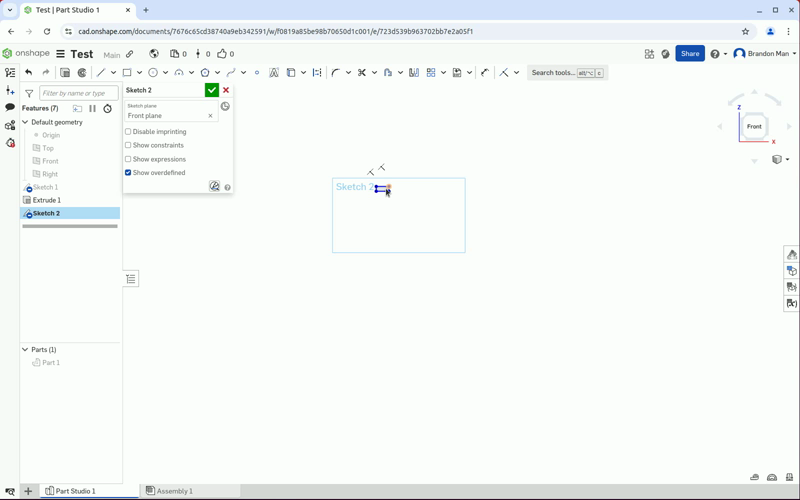
scroll(6)
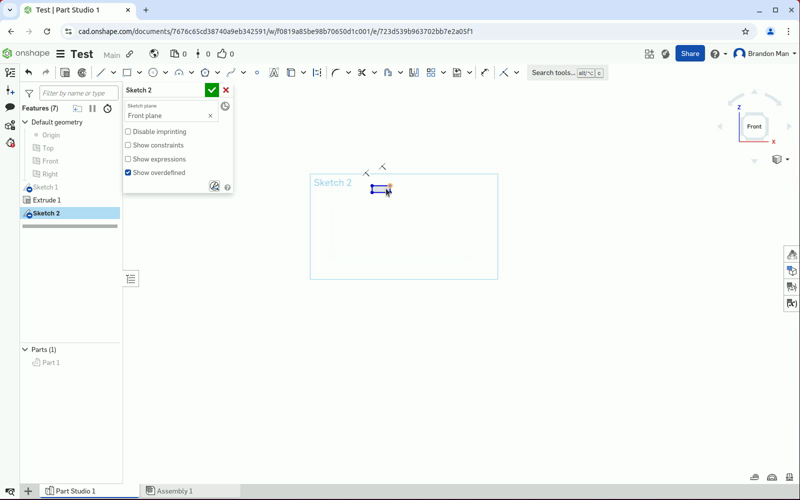
scroll(6)
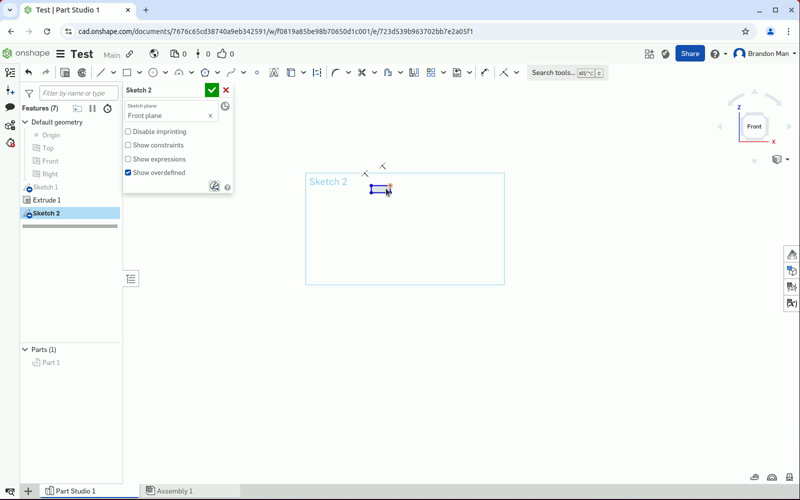
scroll(6)
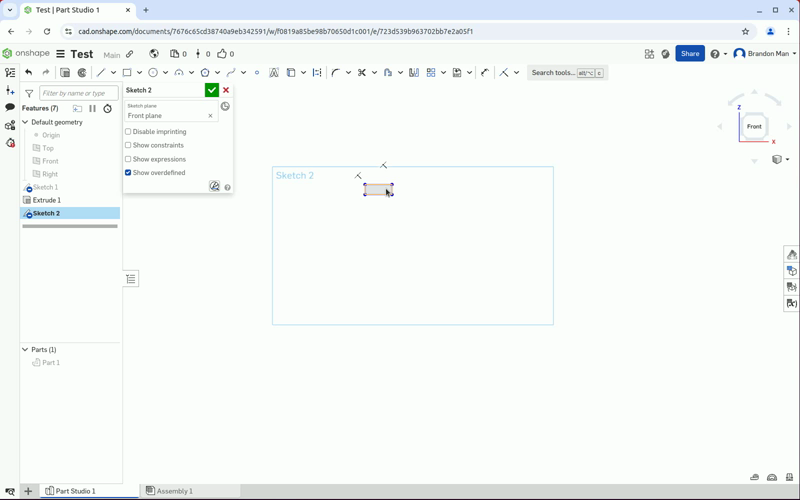
scroll(6)
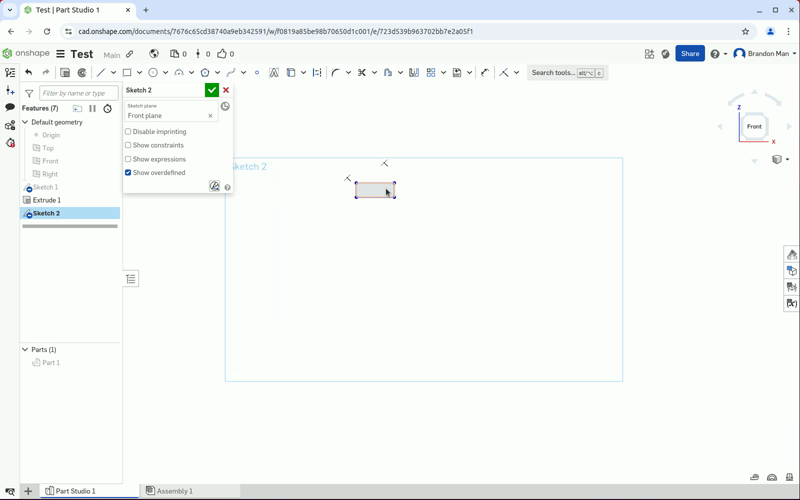
scroll(6)
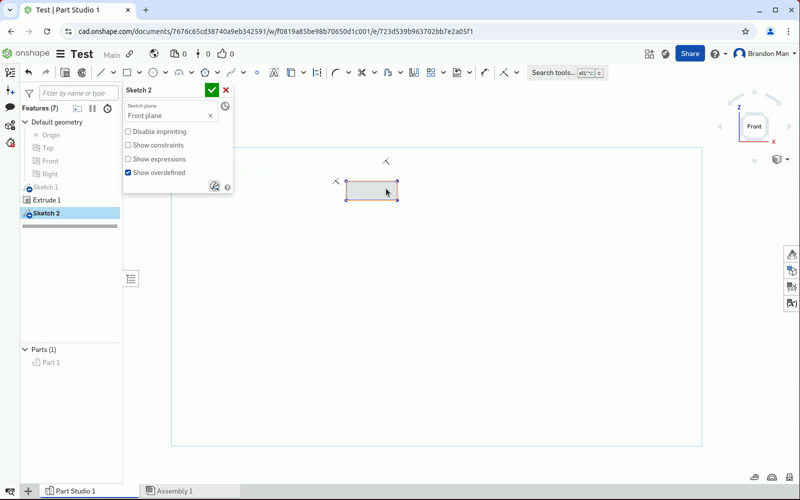
scroll(6)
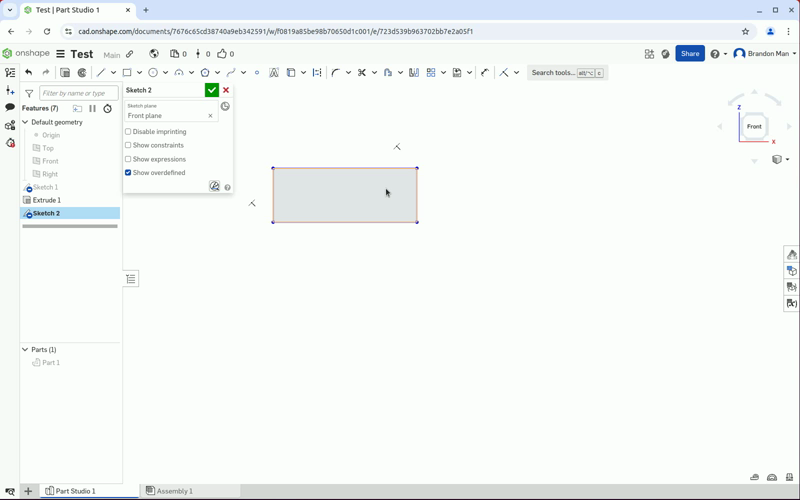
click(386, 188)
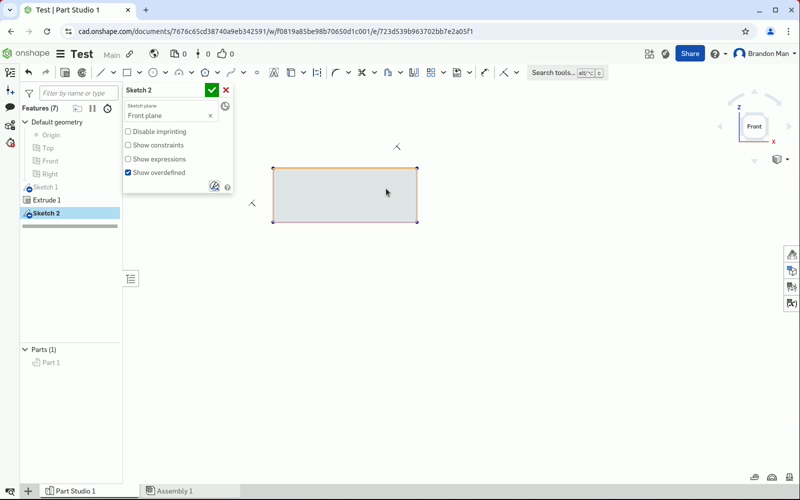
scroll(-6)
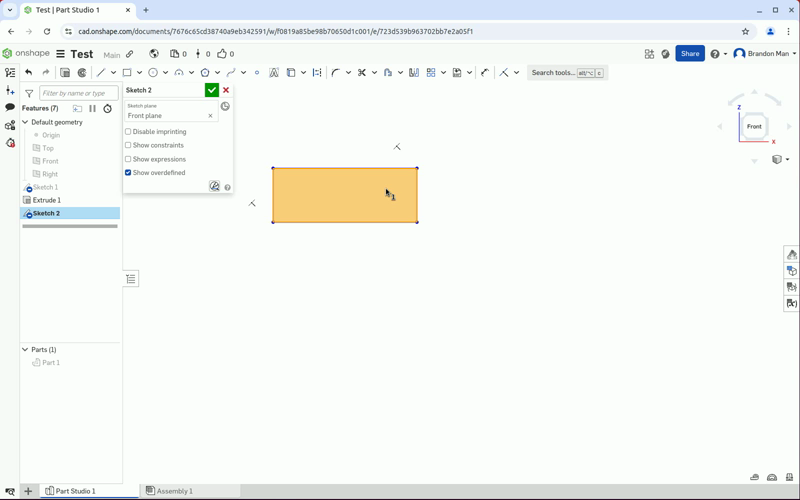
scroll(-6)
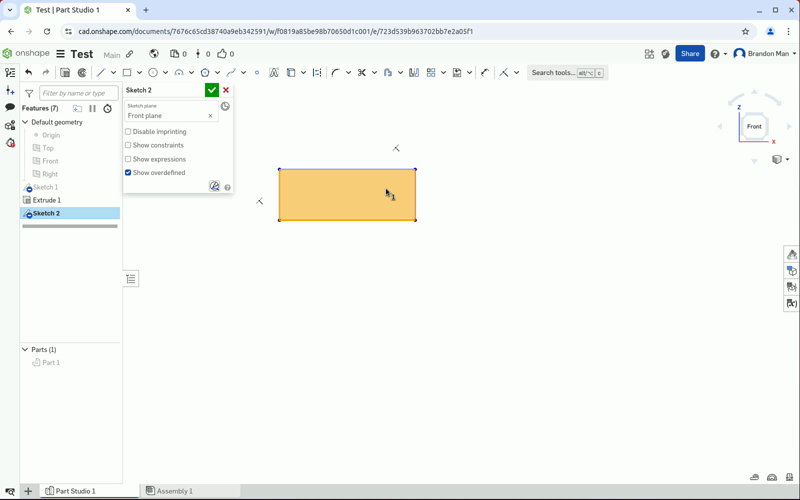
scroll(-6)
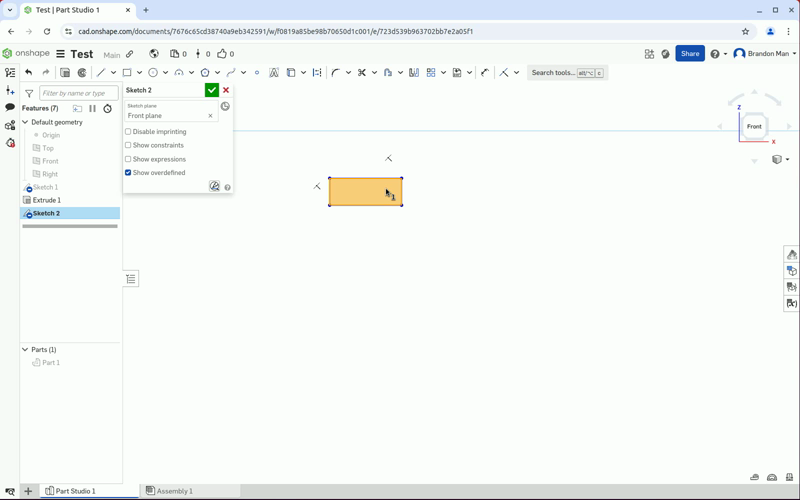
scroll(-6)
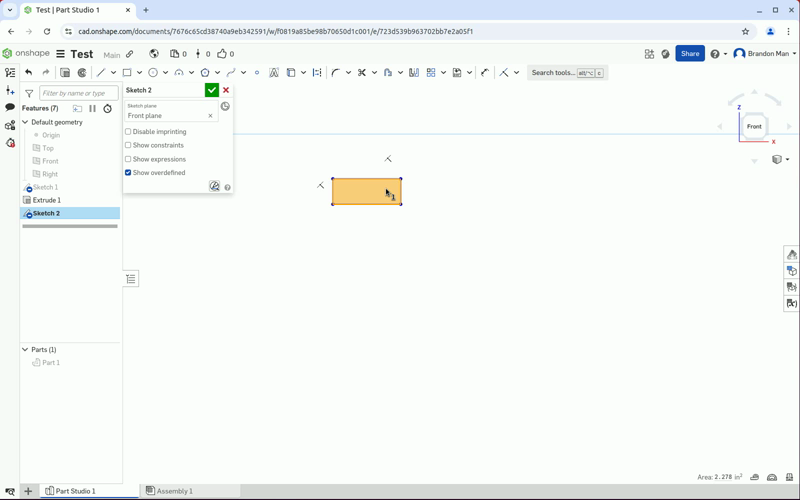
scroll(-6)
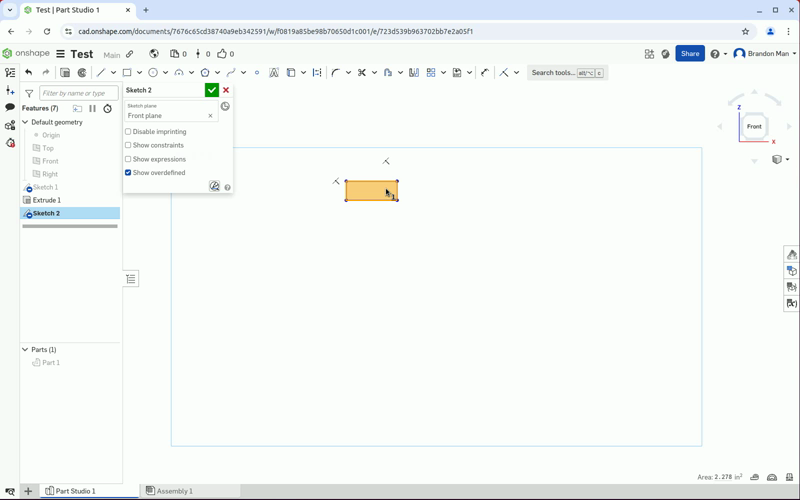
scroll(-6)
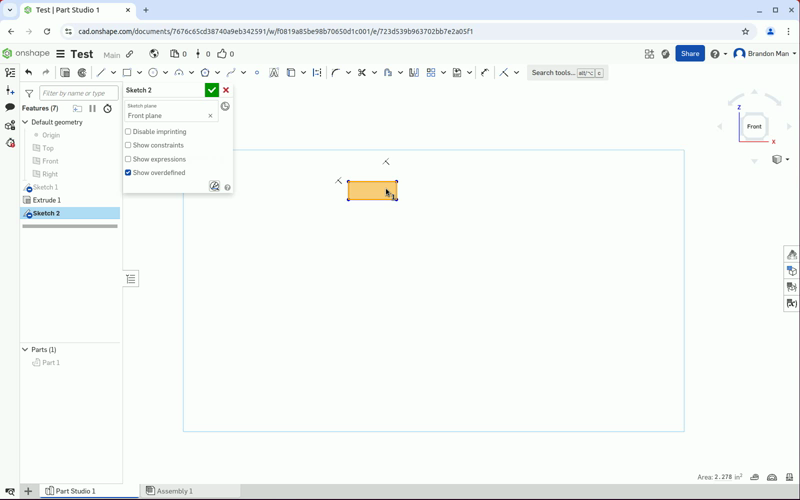
scroll(-6)
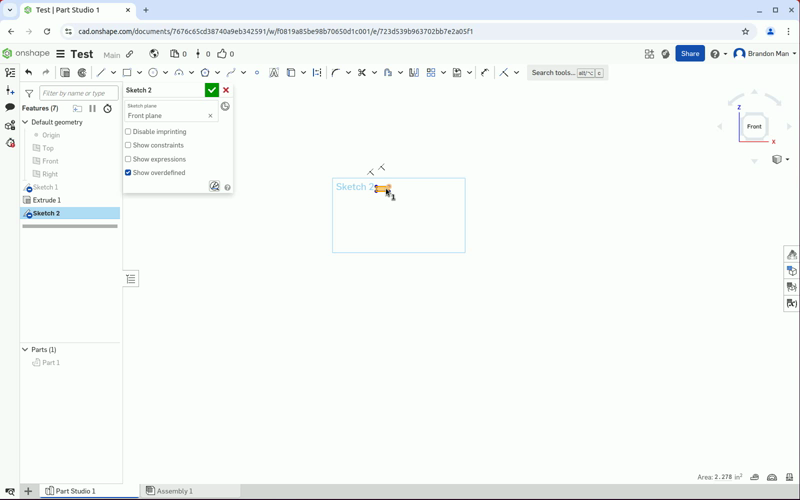
mouse_move(73, 352)
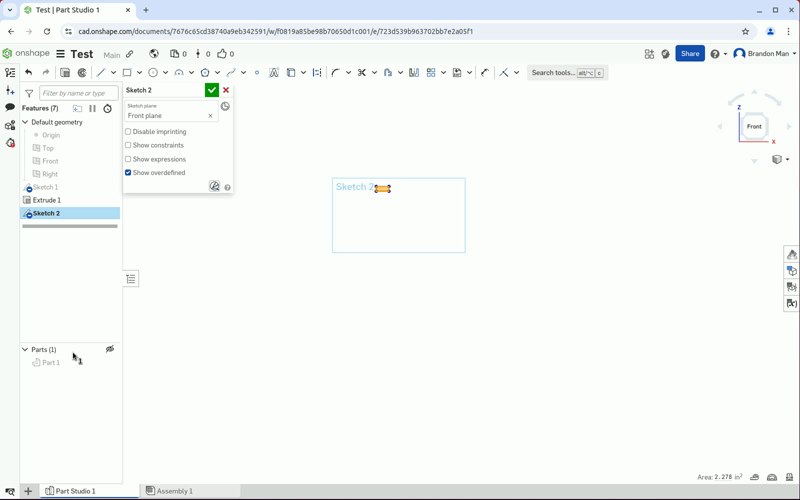
key(shift+y)
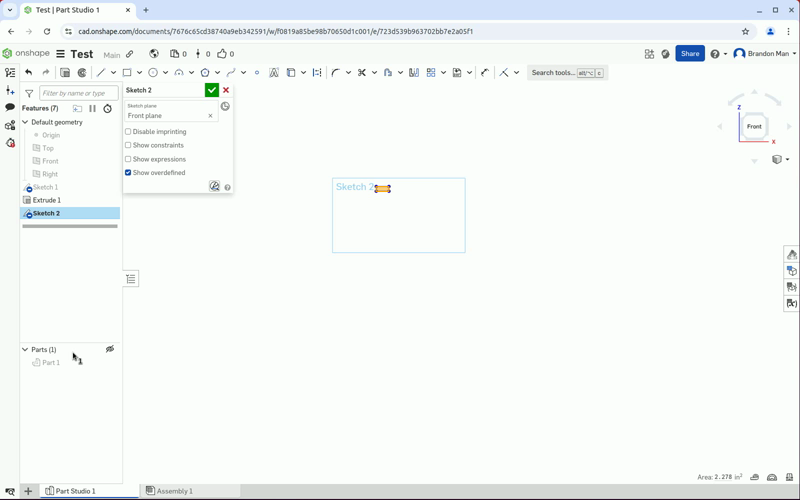
key(shift+e)
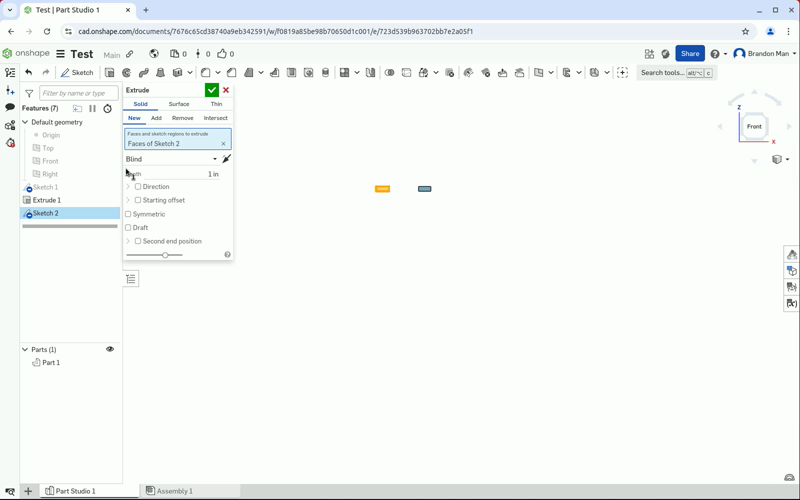
mouse_move(143, 106)
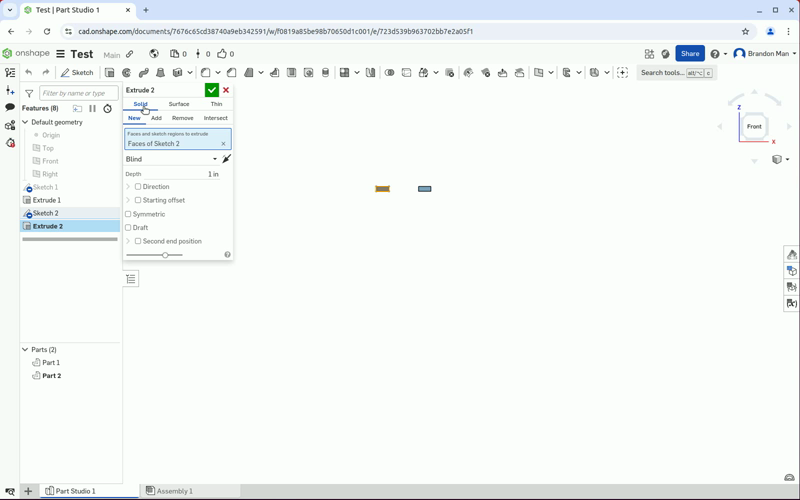
click(143, 106)
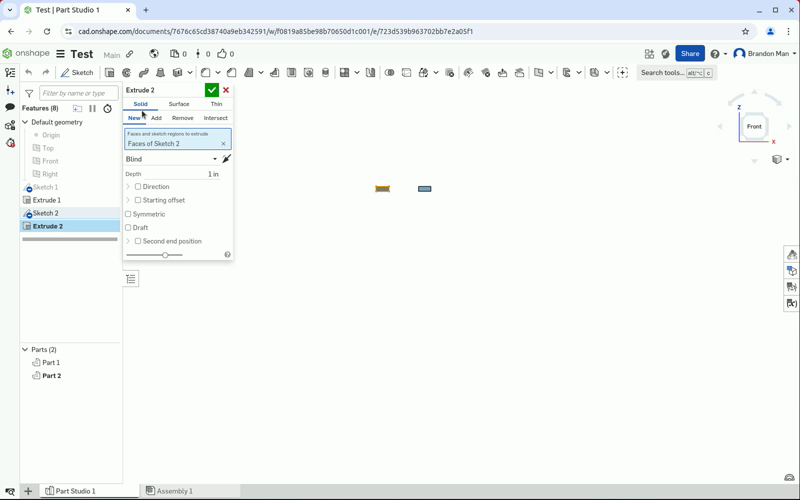
mouse_move(137, 120)
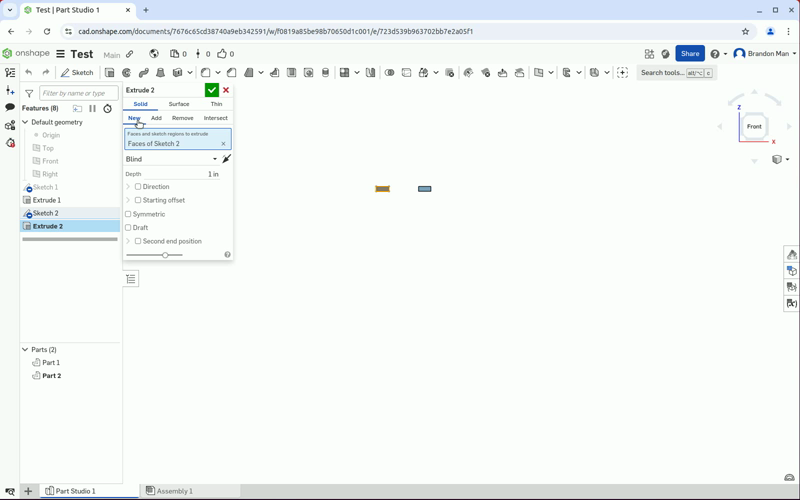
click(137, 120)
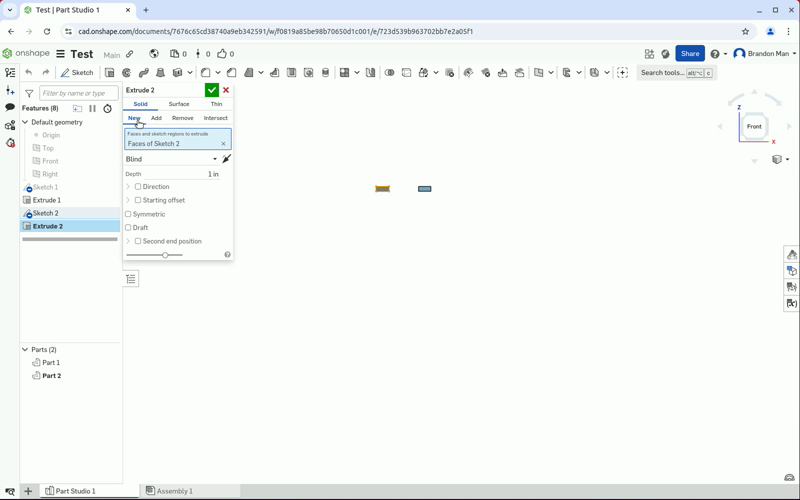
key(tab, 4)
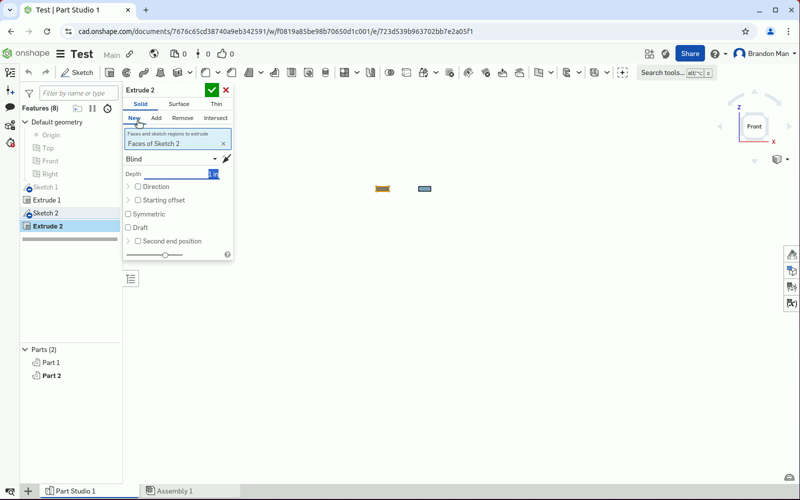
text(1.204)
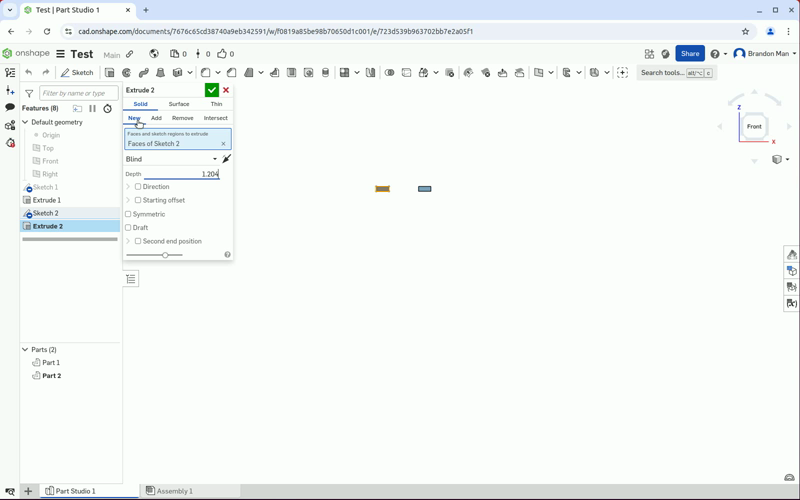
key(enter)
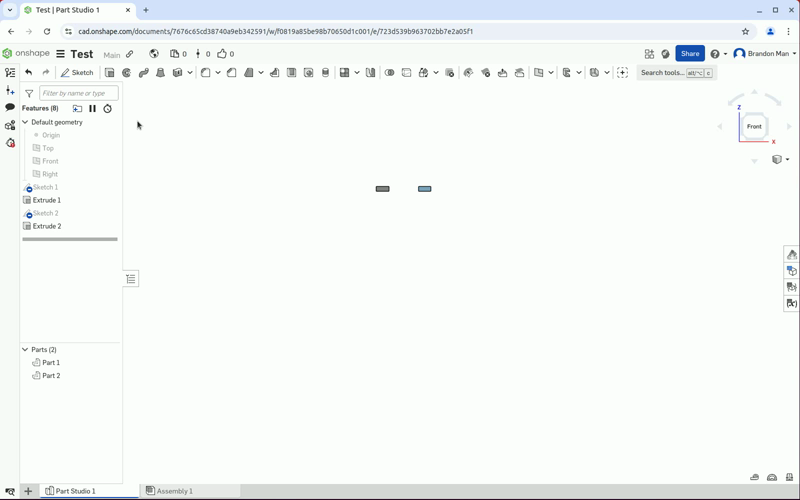
key(shift+h)
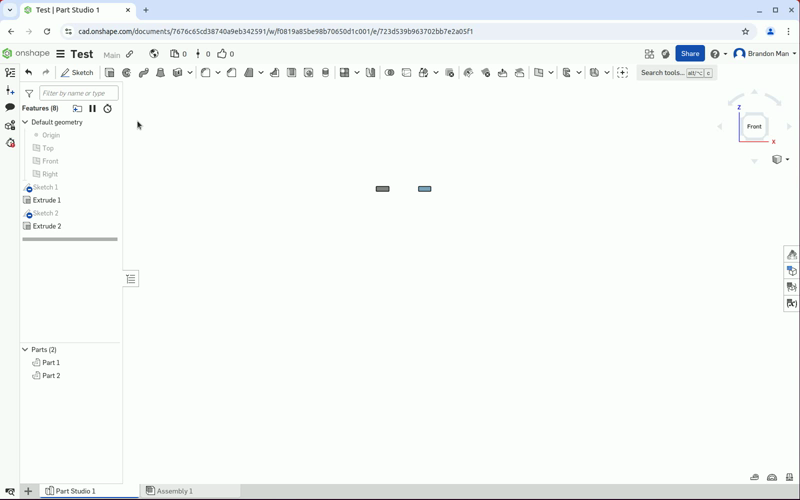
key(shift+h)
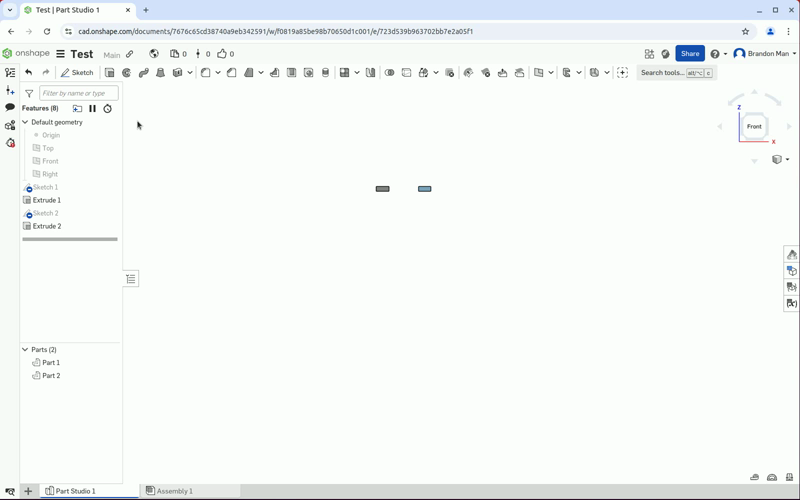
mouse_move(73, 189)
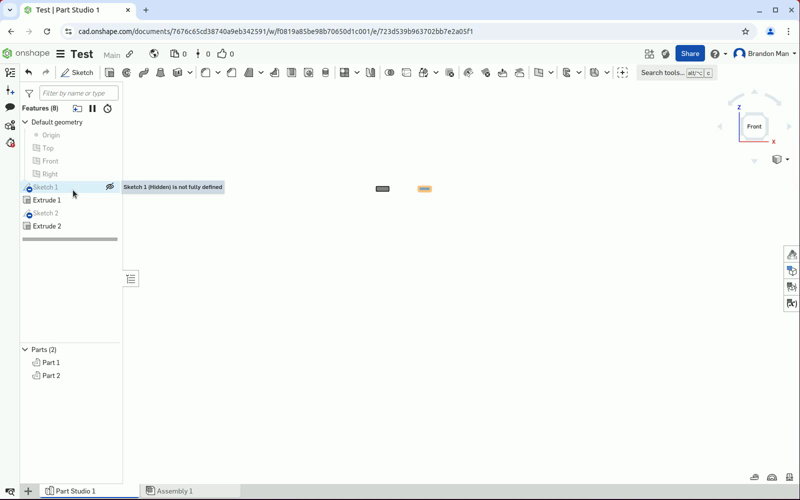
click(73, 189)
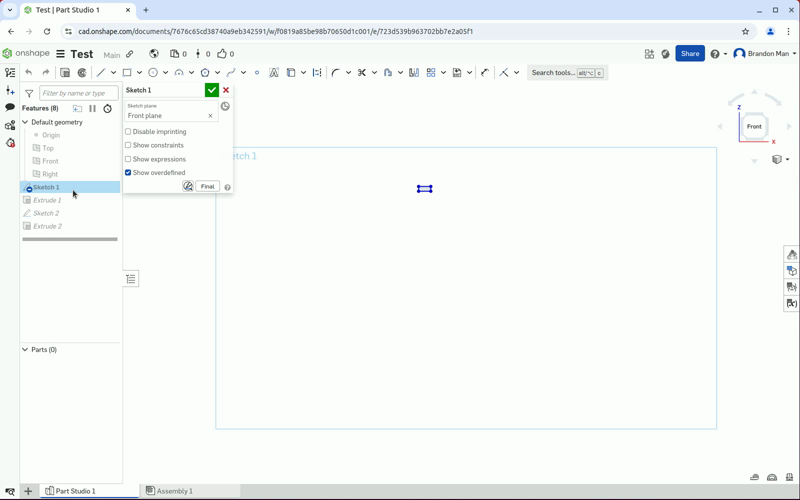
mouse_move(229, 92)
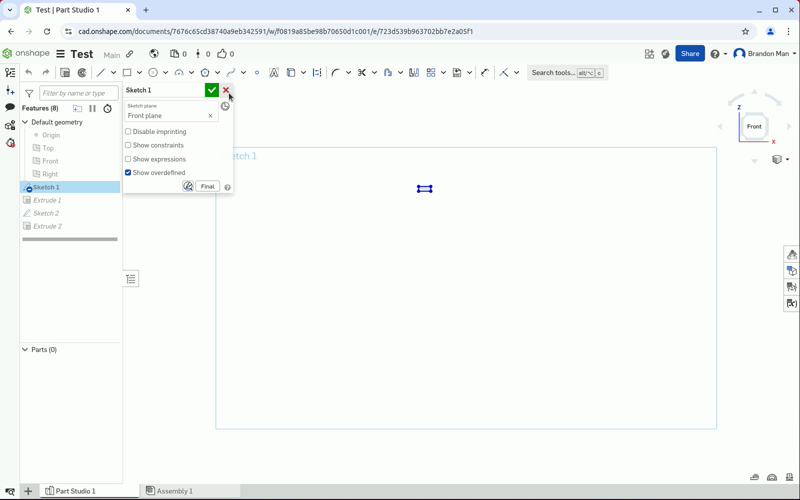
click(229, 92)
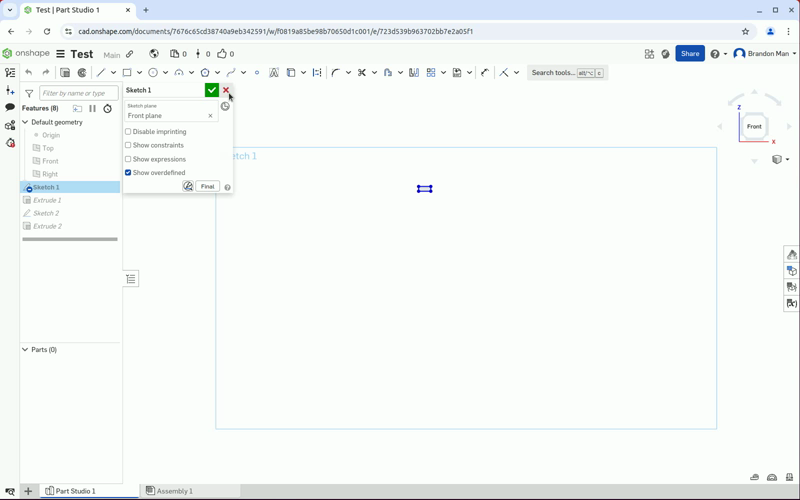
key(shift+s)
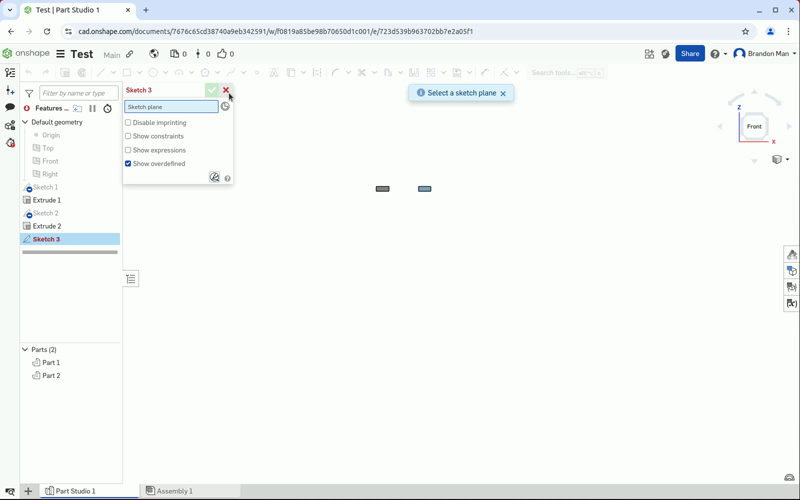
mouse_move(73, 163)
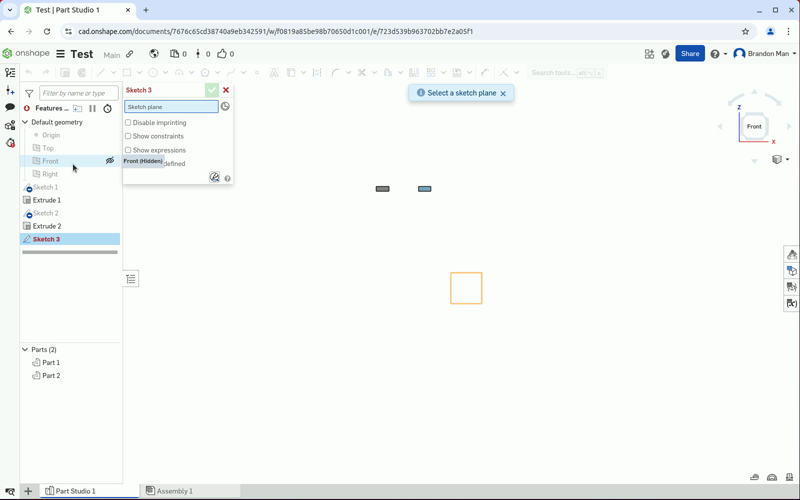
click(73, 163)
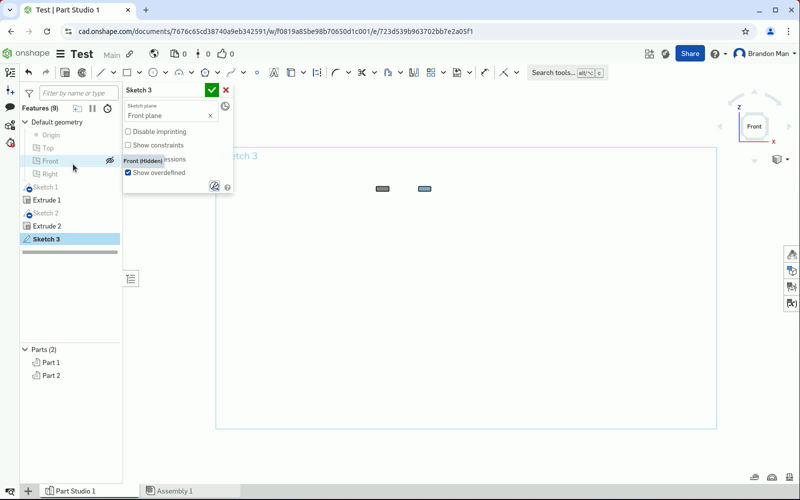
mouse_move(73, 352)
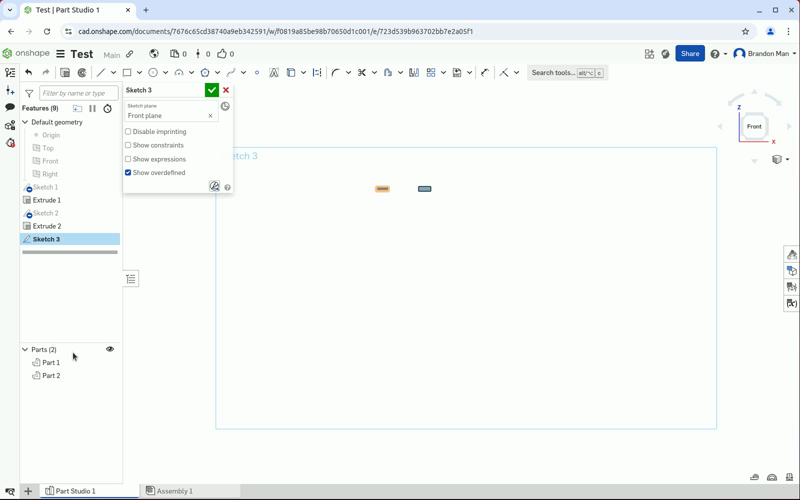
key(y)
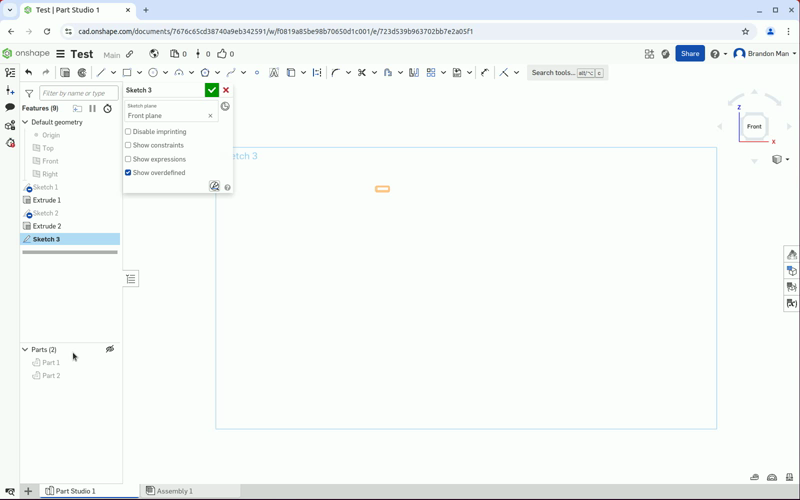
key(l)
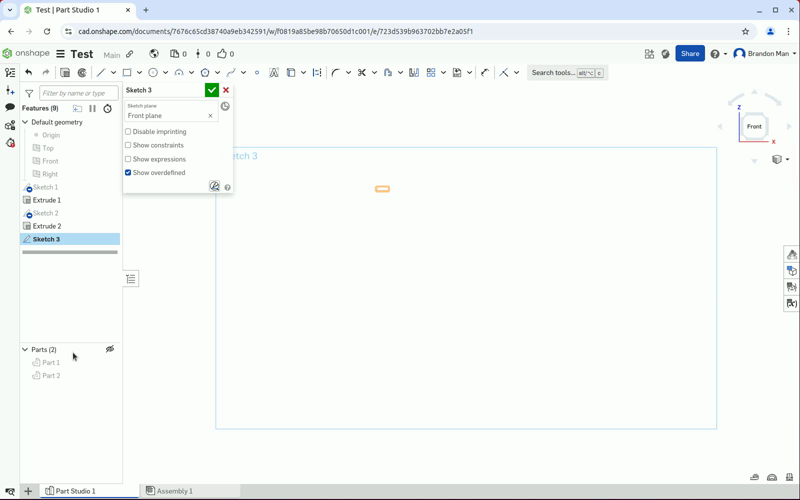
key_down(shift)
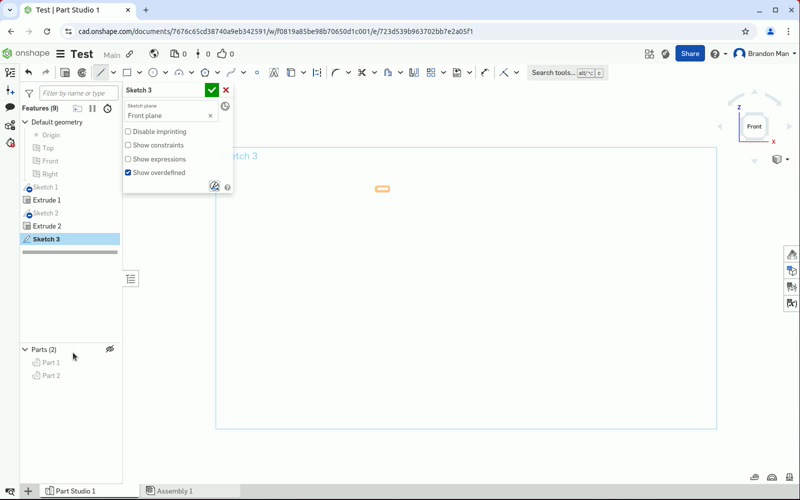
mouse_move(348, 265)
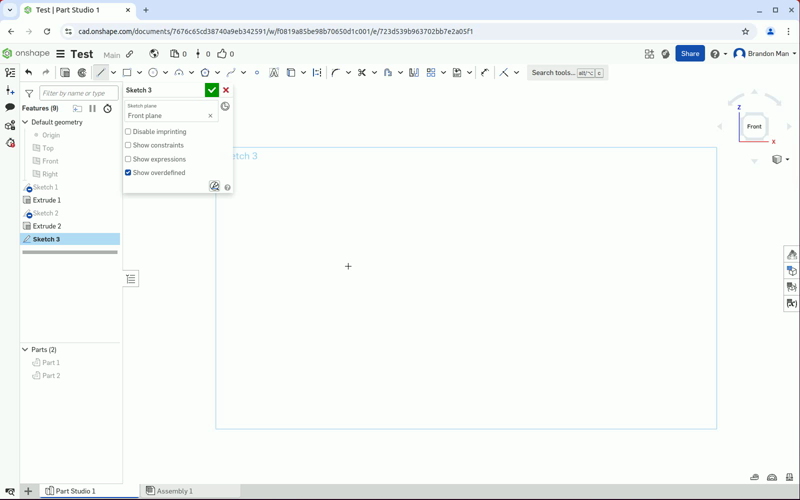
click(348, 265)
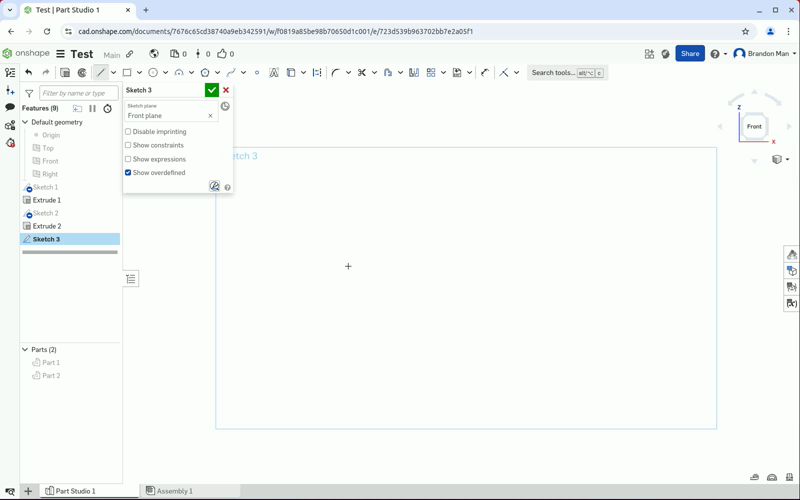
key_up(shift)
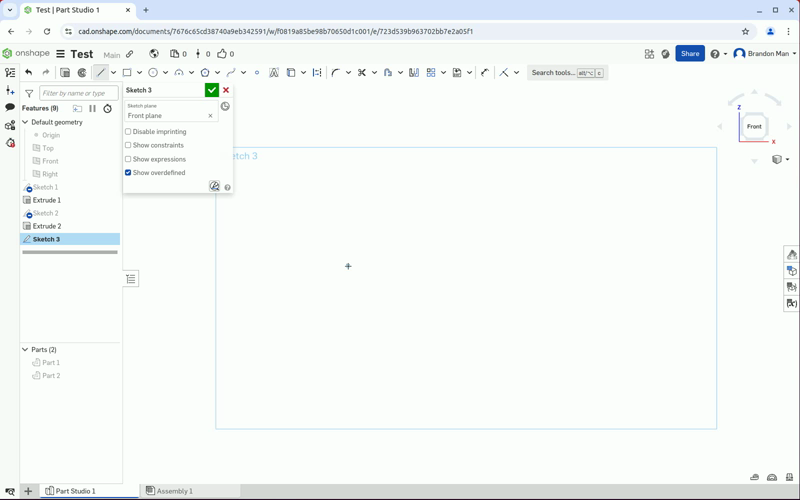
key_down(shift)
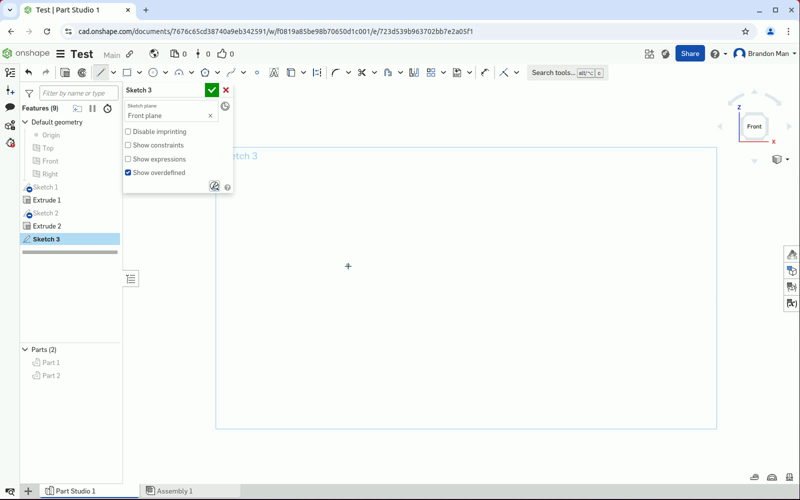
mouse_move(453, 265)
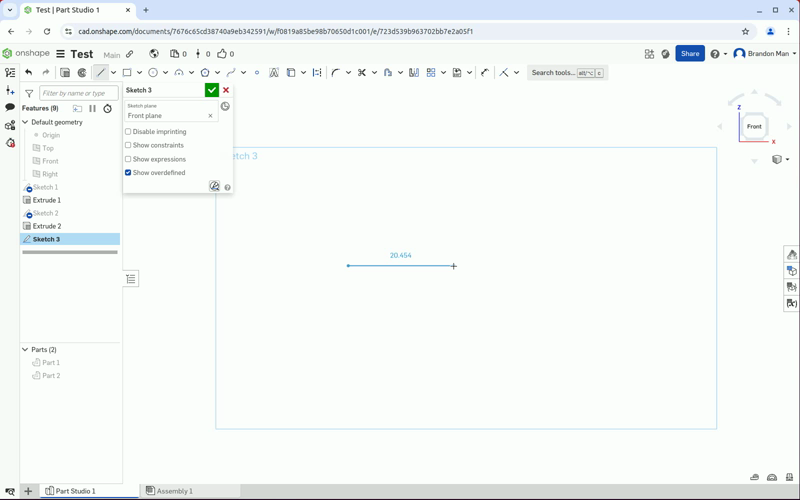
click(453, 265)
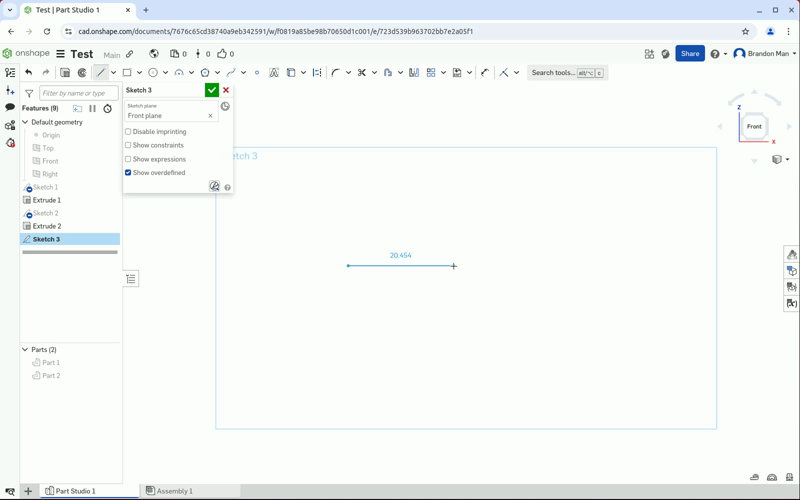
key_up(shift)
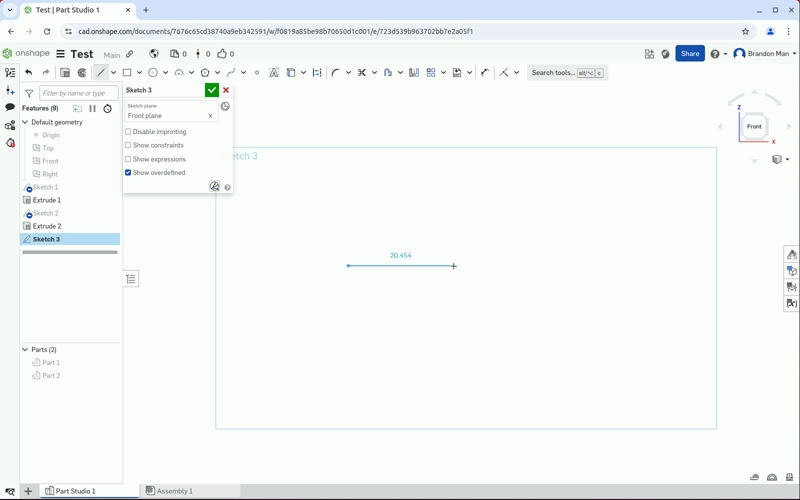
key_down(shift)
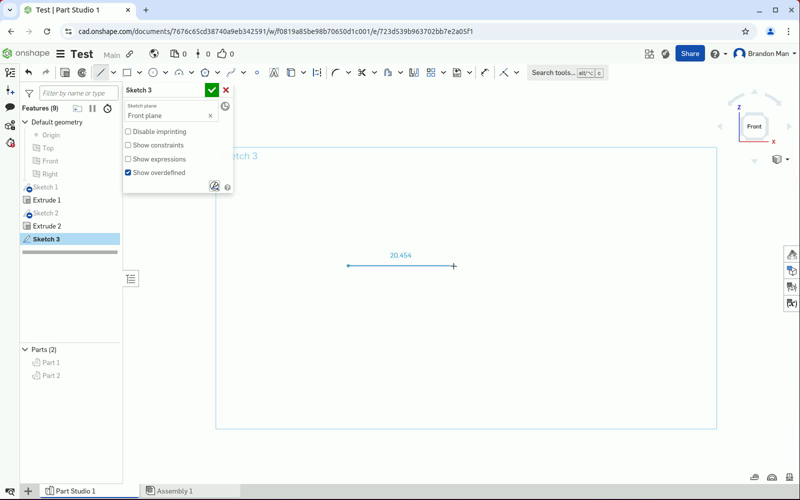
mouse_move(453, 192)
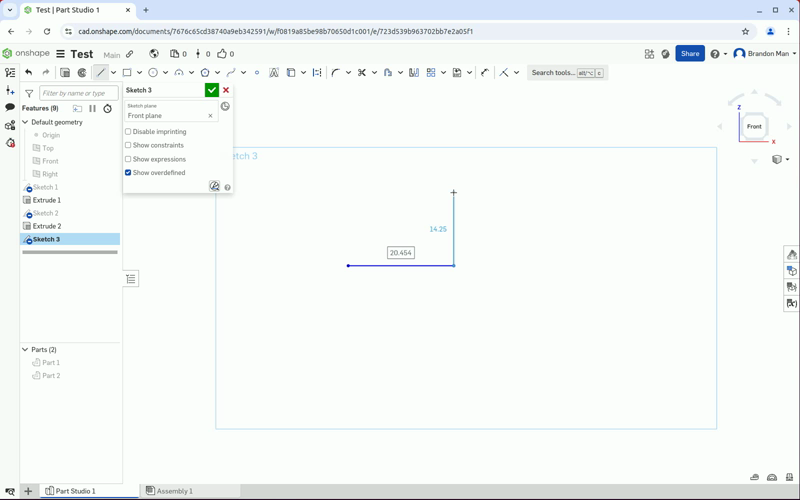
click(453, 192)
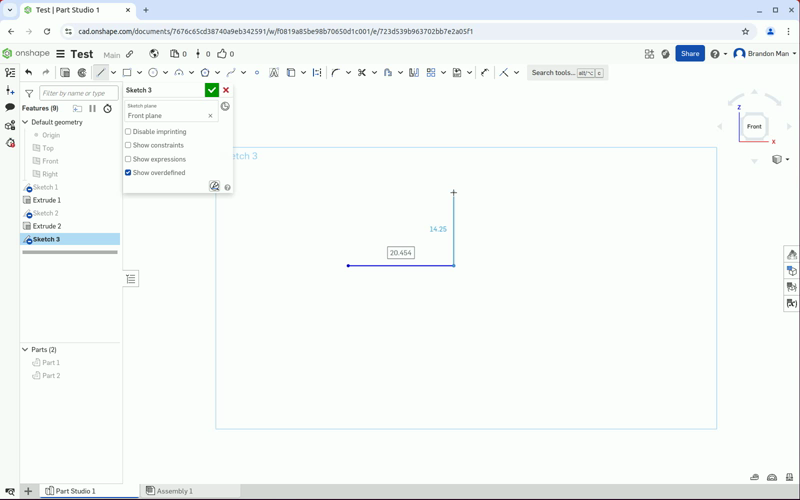
key_up(shift)
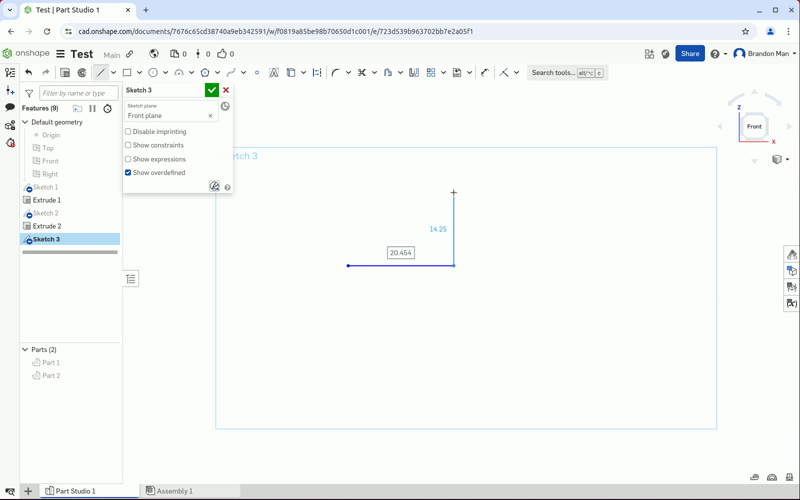
key_down(shift)
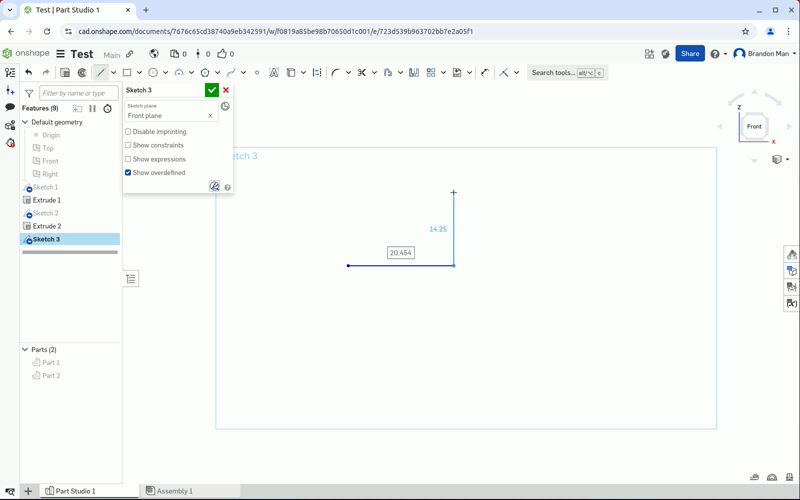
mouse_move(483, 192)
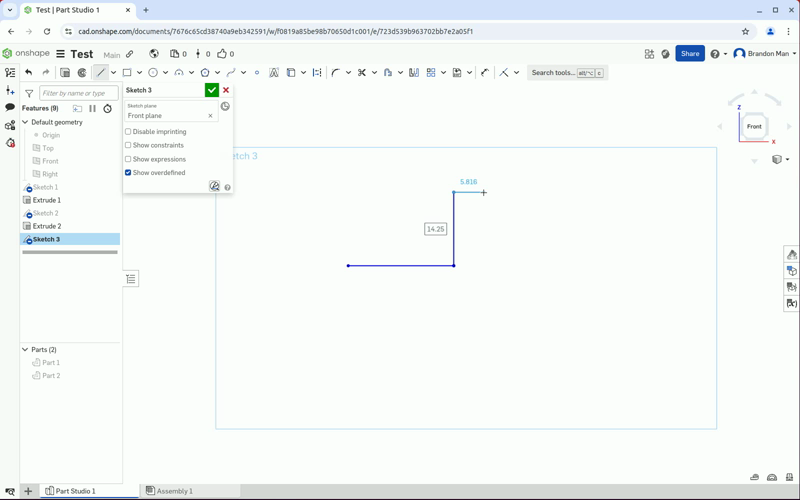
mouse_move(426, 192)
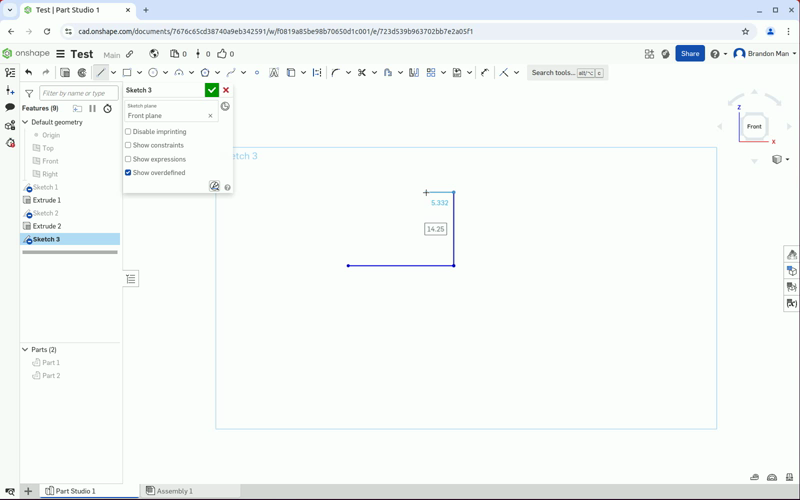
click(426, 192)
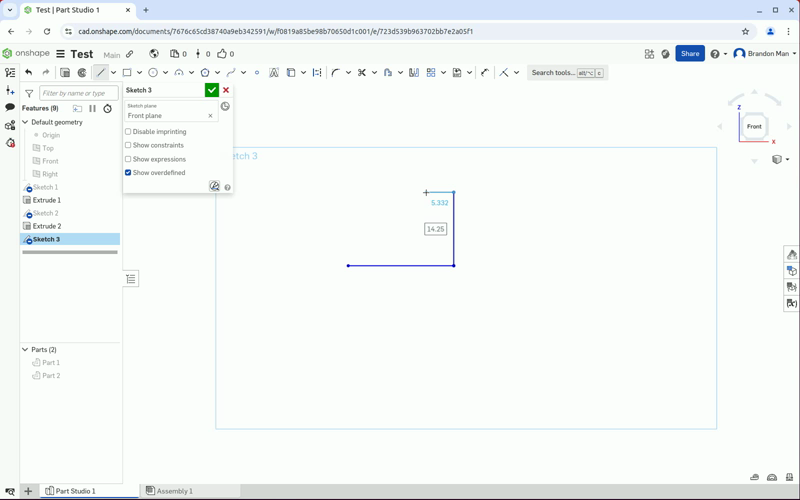
key_up(shift)
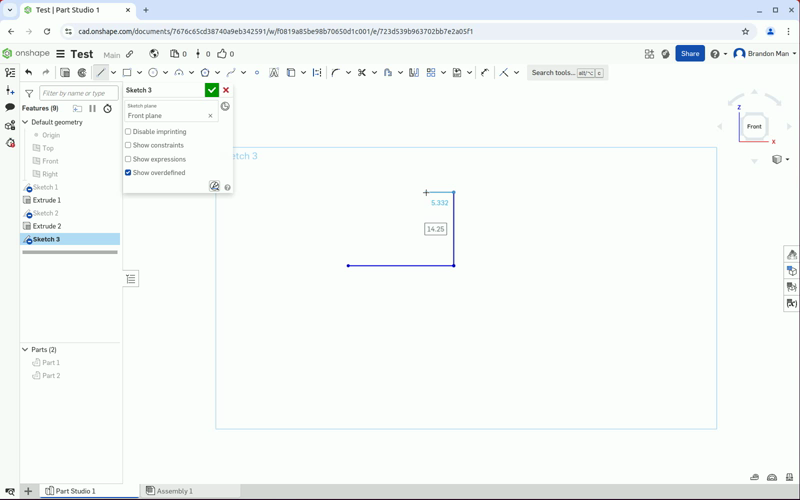
key_down(shift)
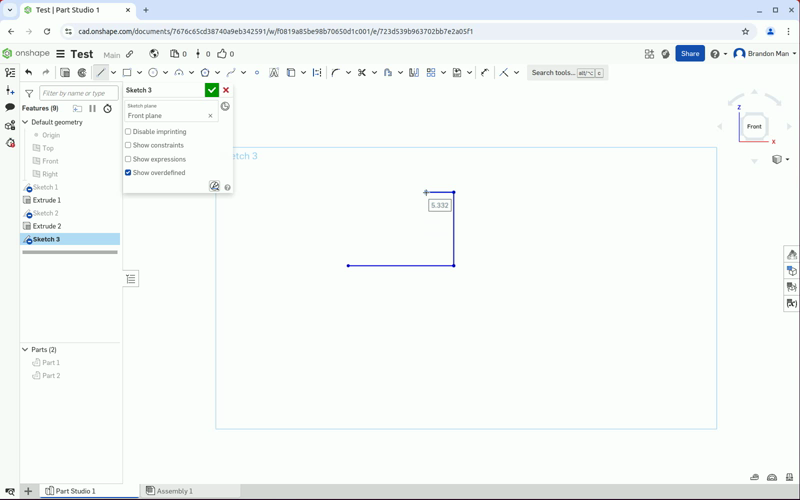
mouse_move(456, 192)
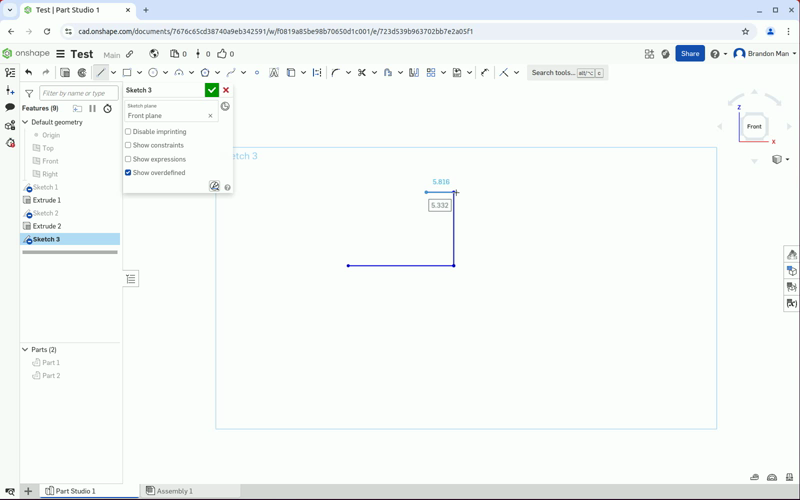
mouse_move(416, 192)
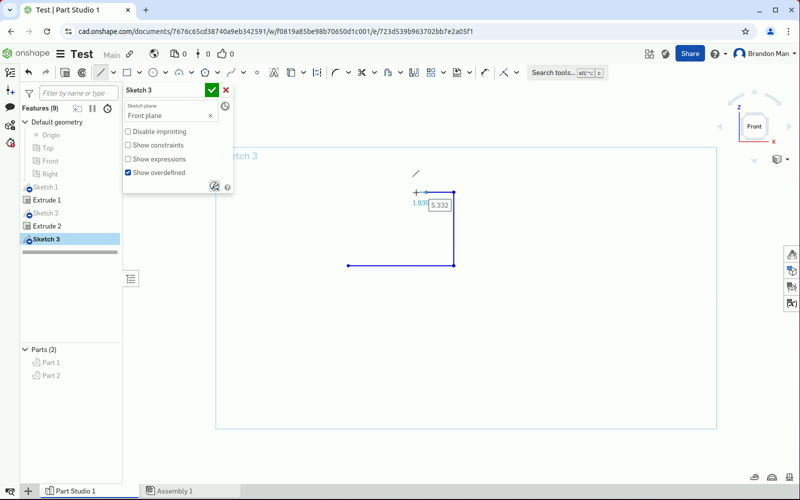
click(416, 192)
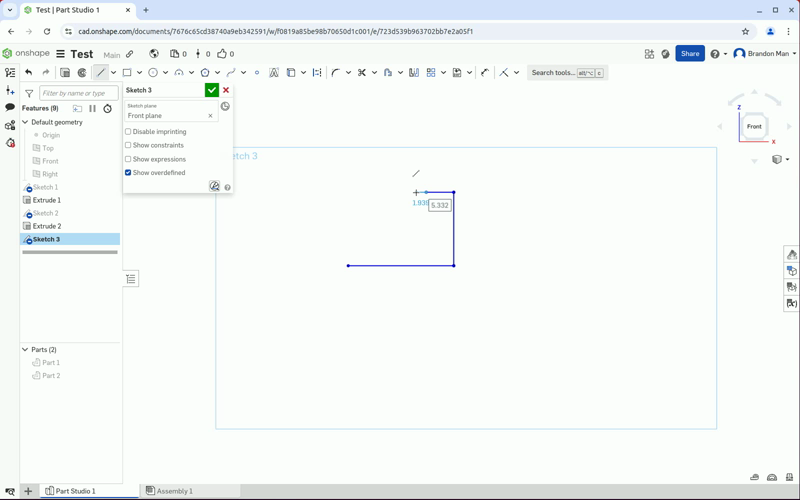
key_up(shift)
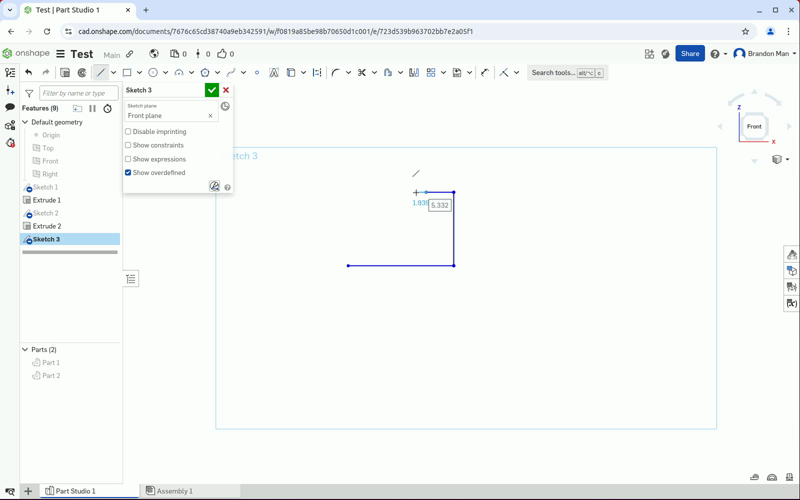
key_down(shift)
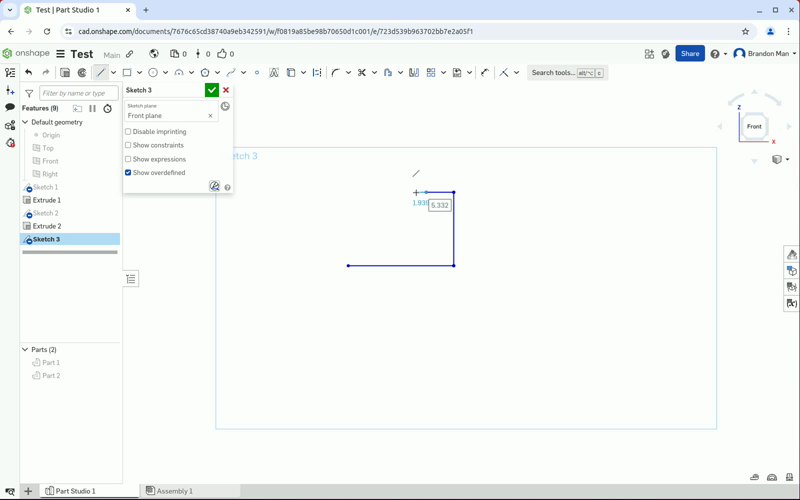
mouse_move(446, 192)
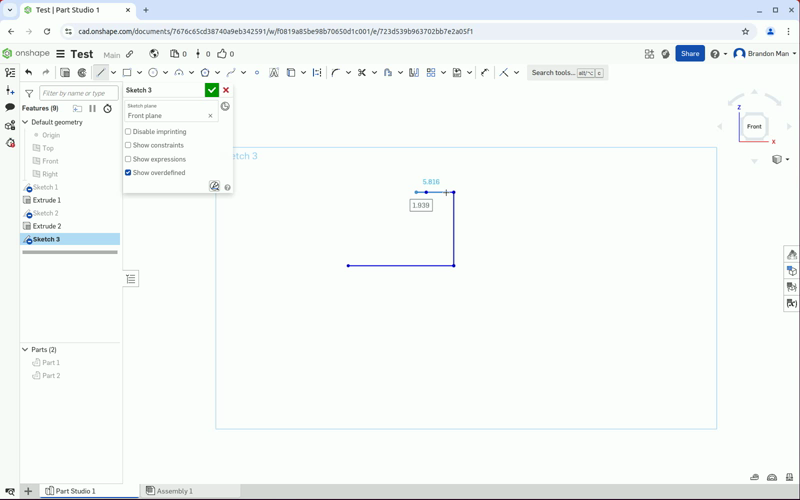
mouse_move(386, 192)
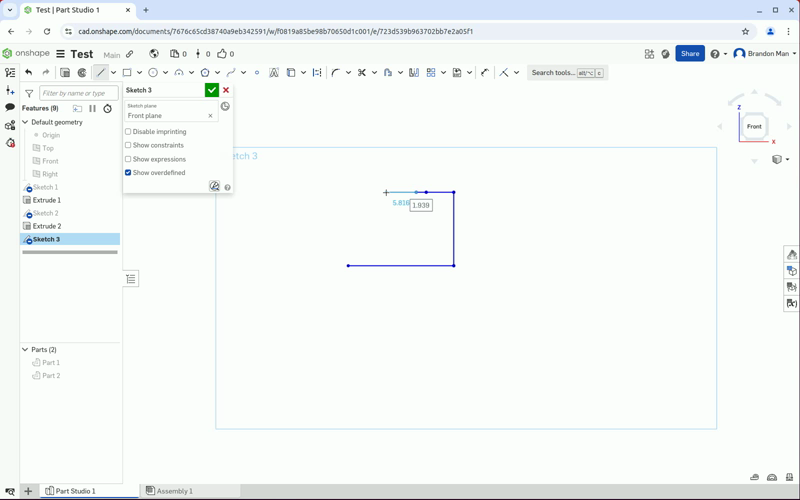
click(386, 192)
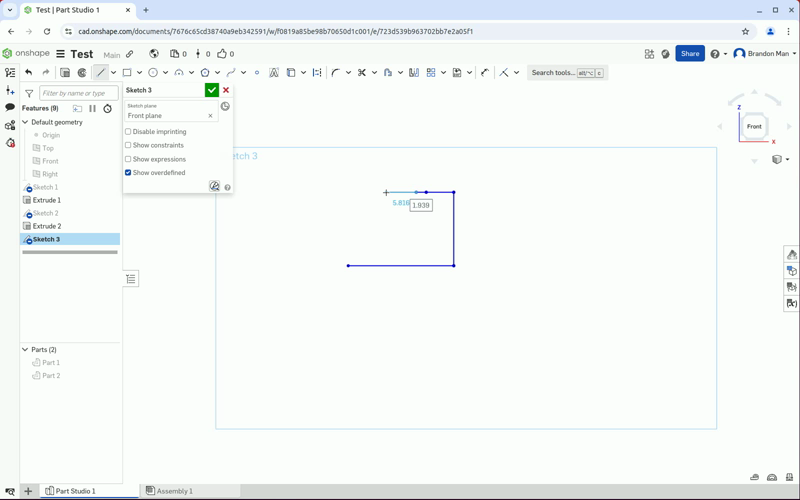
key_up(shift)
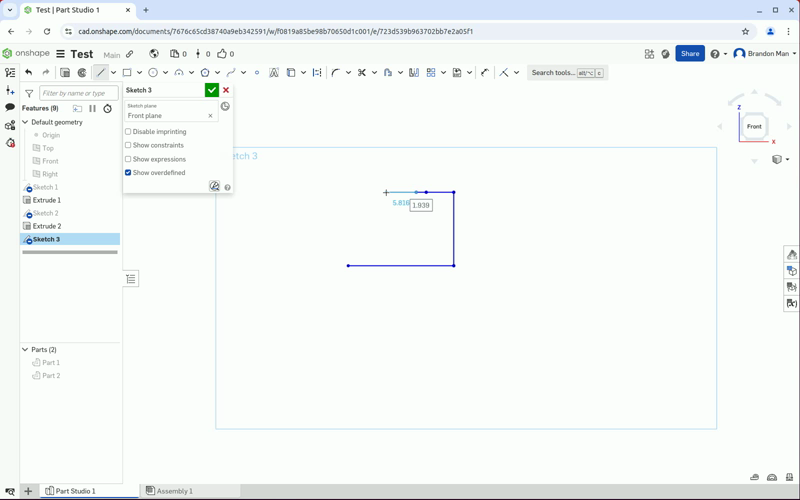
key_down(shift)
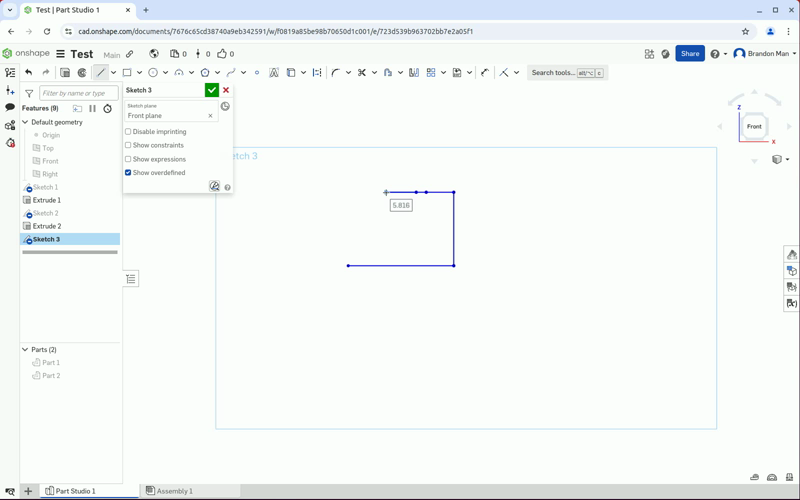
mouse_move(416, 192)
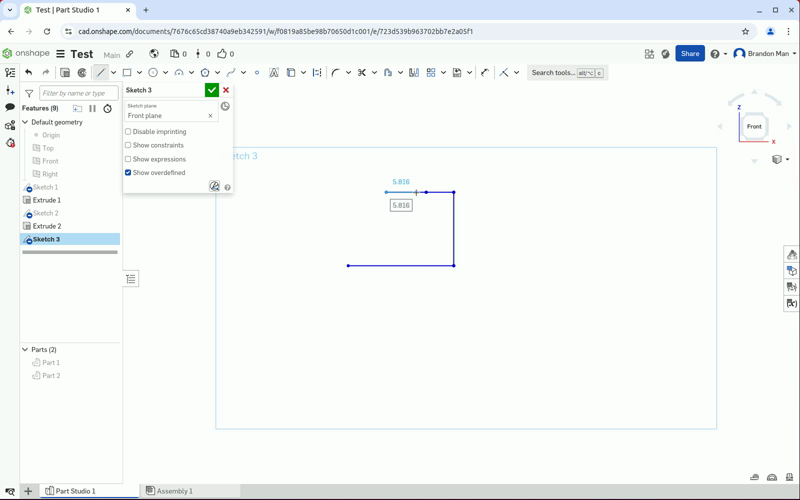
mouse_move(376, 192)
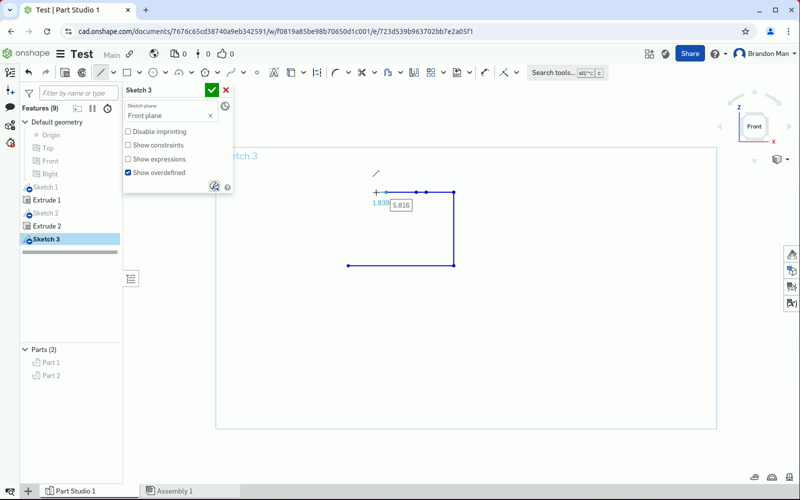
click(376, 192)
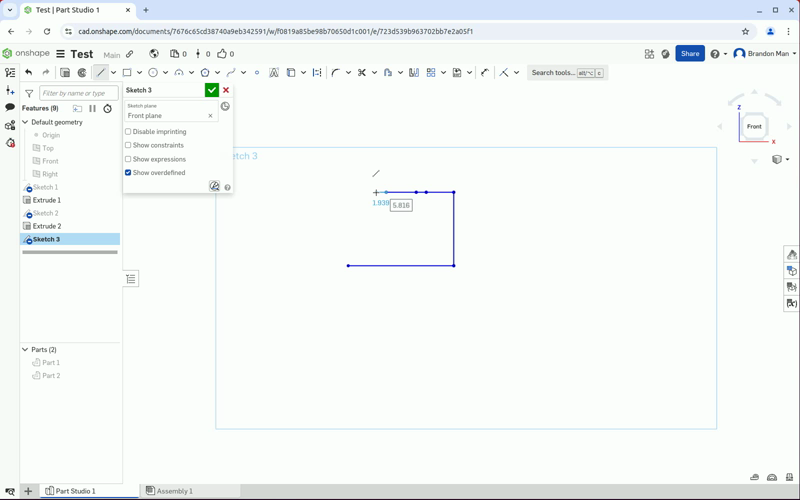
key_up(shift)
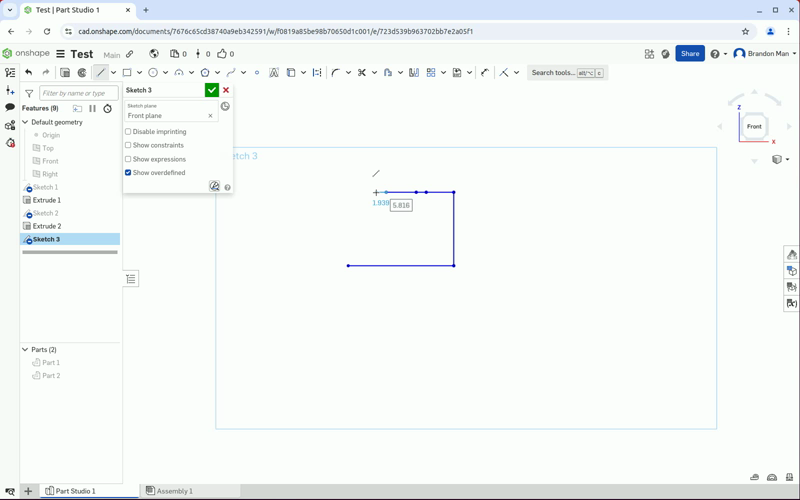
key_down(shift)
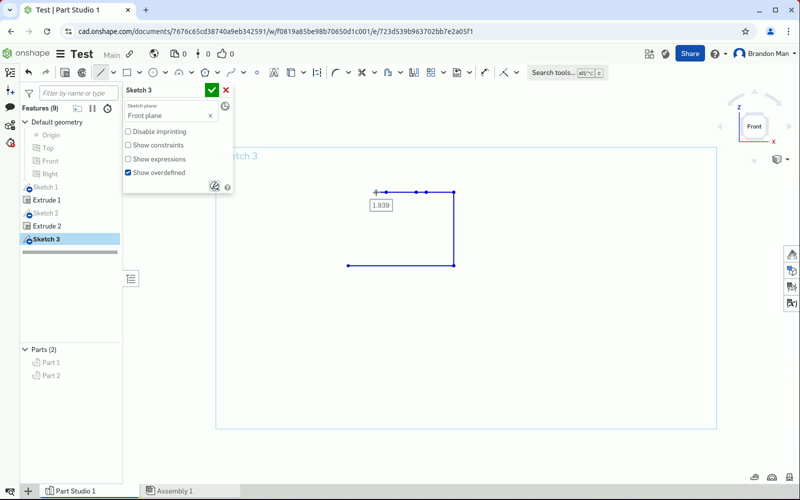
mouse_move(406, 192)
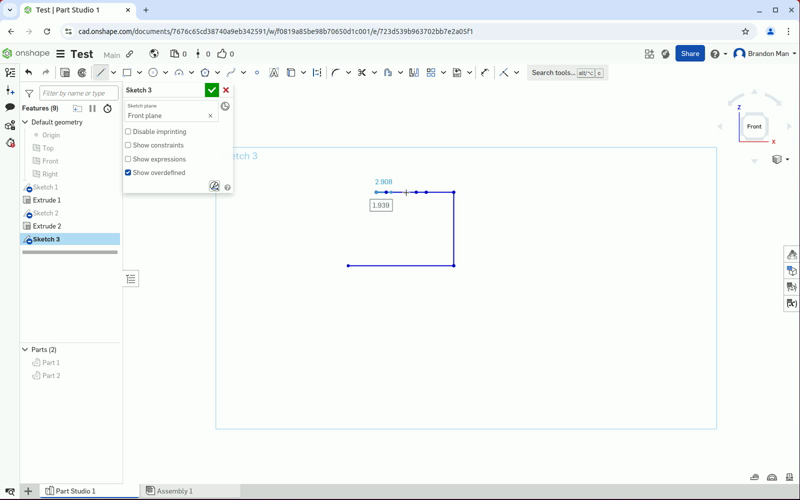
mouse_move(348, 192)
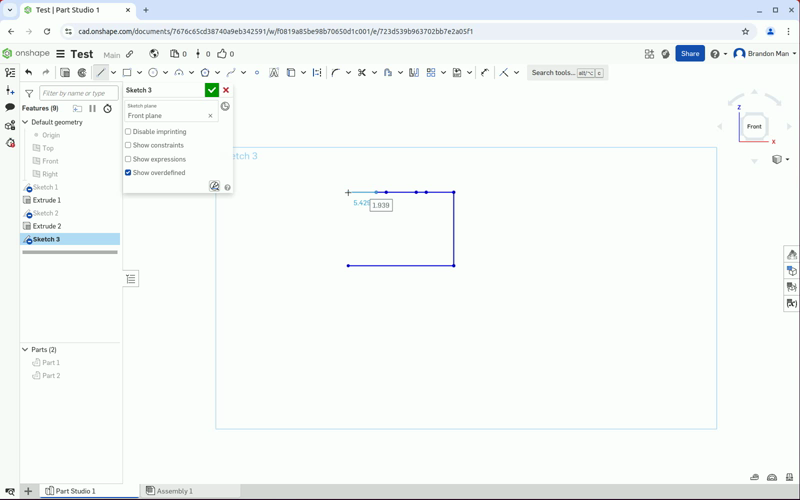
click(348, 192)
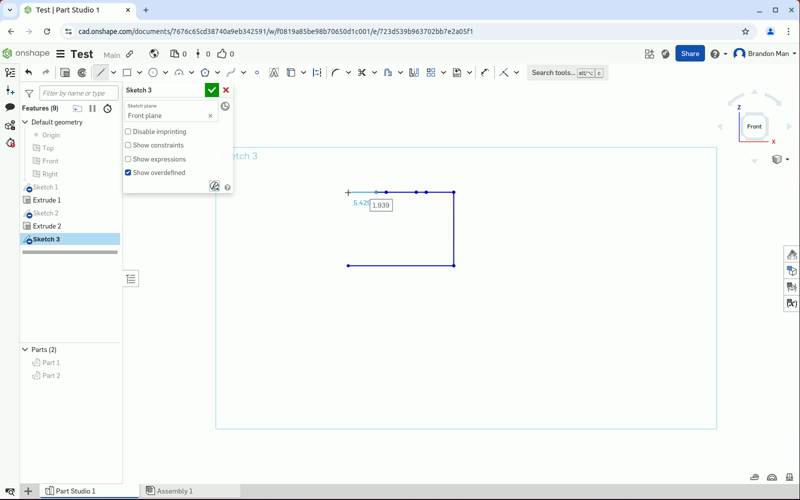
key_up(shift)
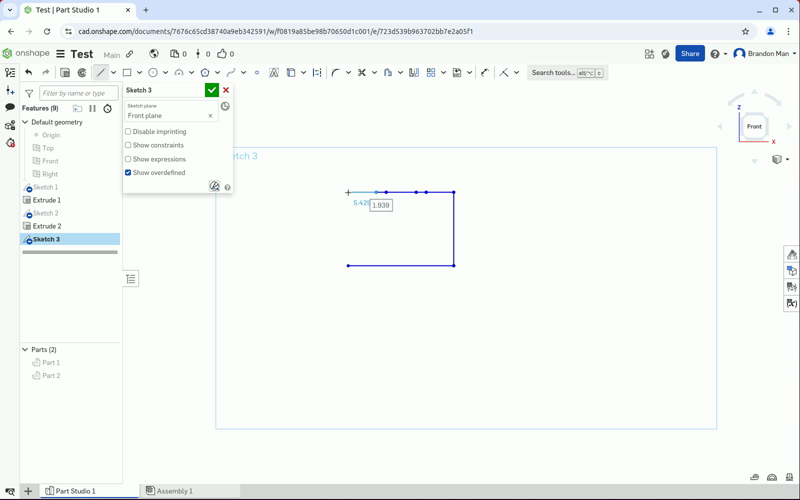
key_down(shift)
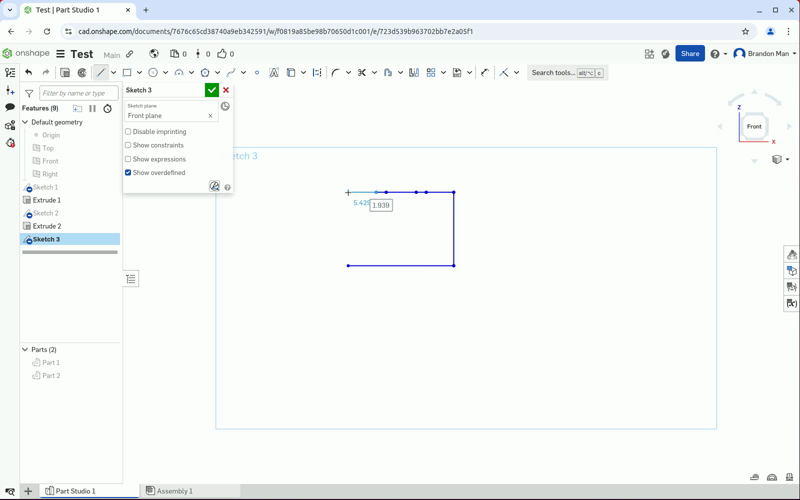
mouse_move(348, 265)
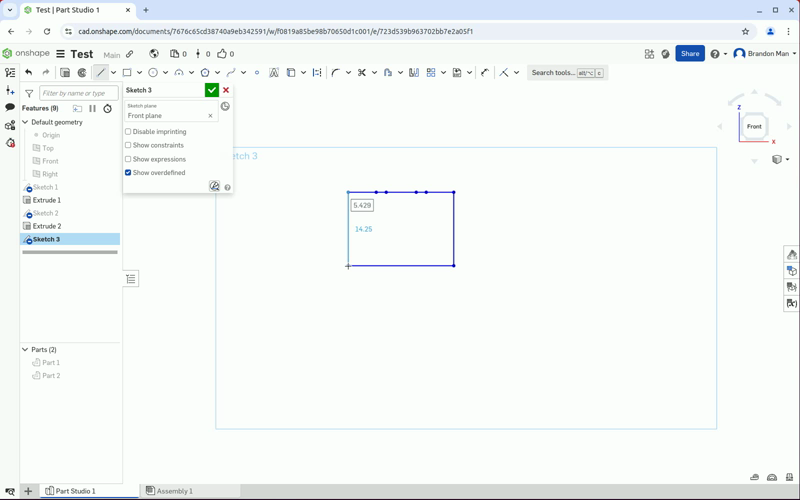
key_up(shift)
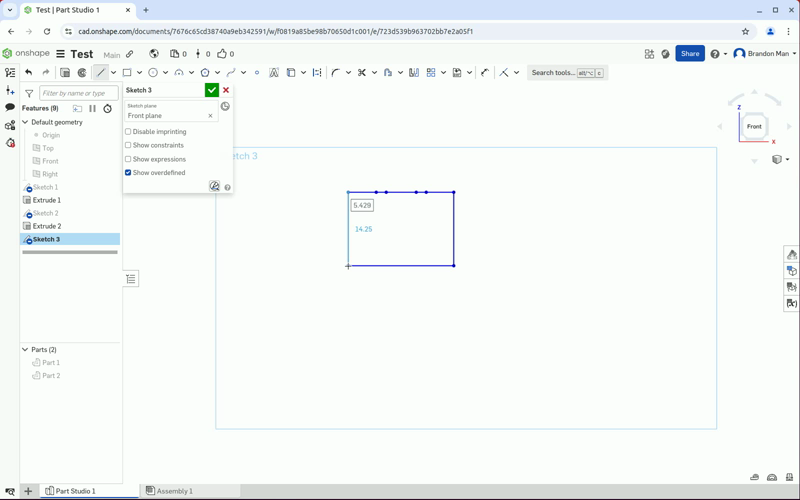
click(348, 265)
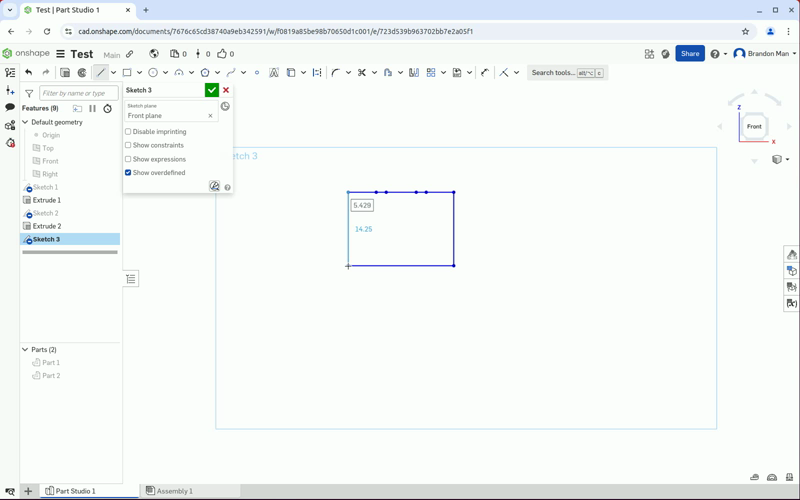
key(esc)
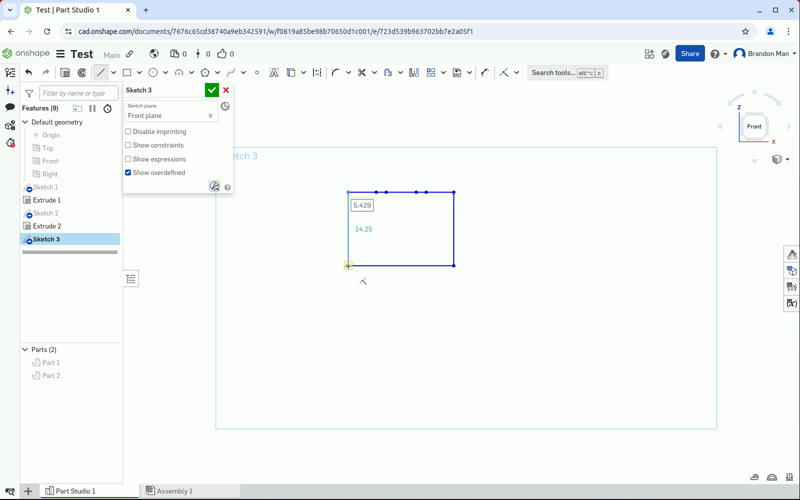
key(c)
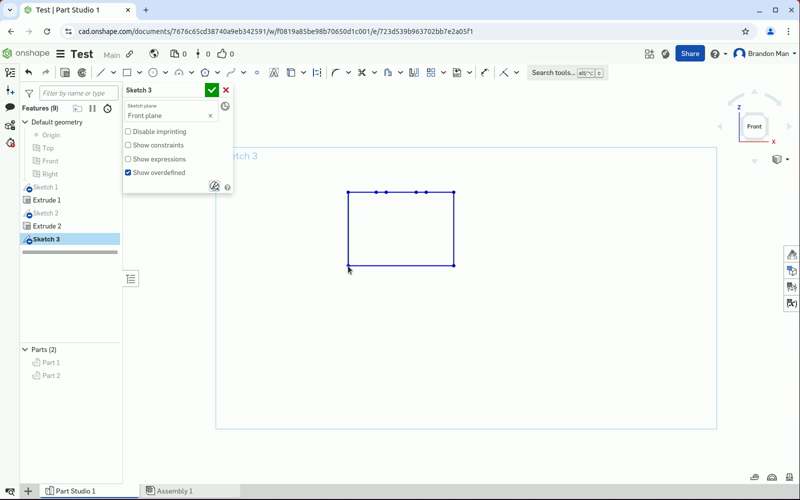
key_down(shift)
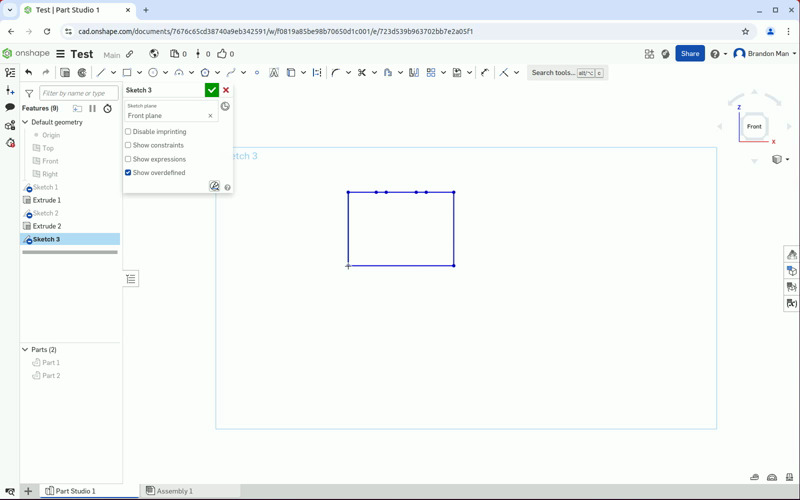
mouse_move(358, 255)
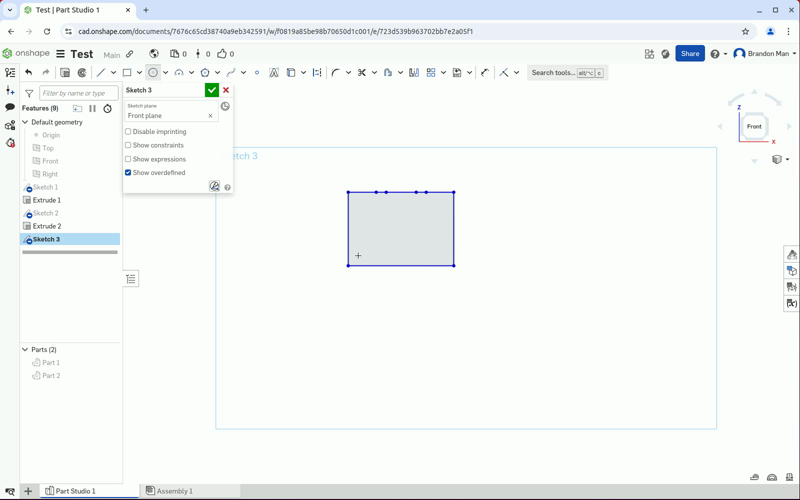
click(358, 255)
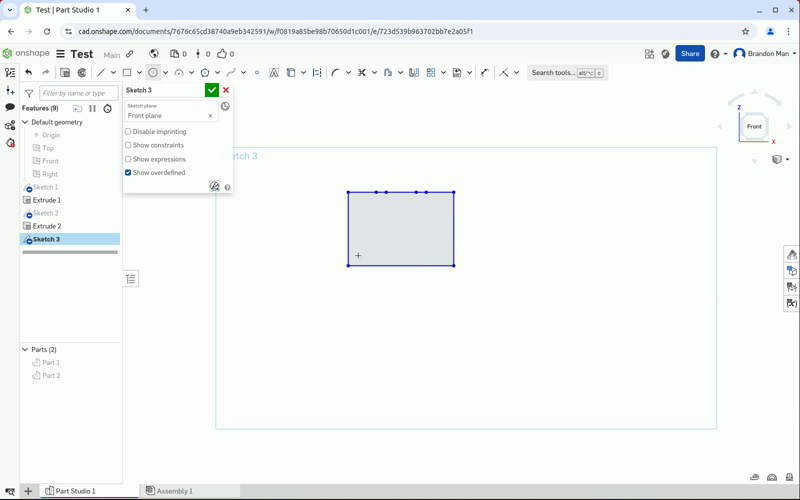
key_up(shift)
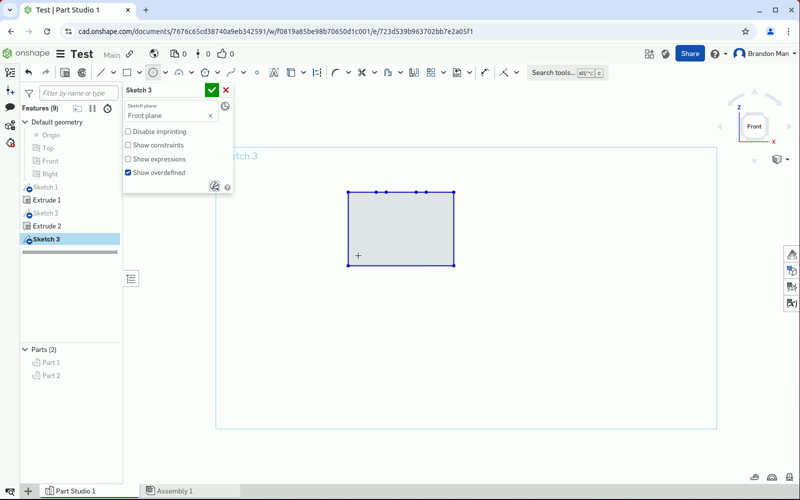
mouse_move(360, 255)
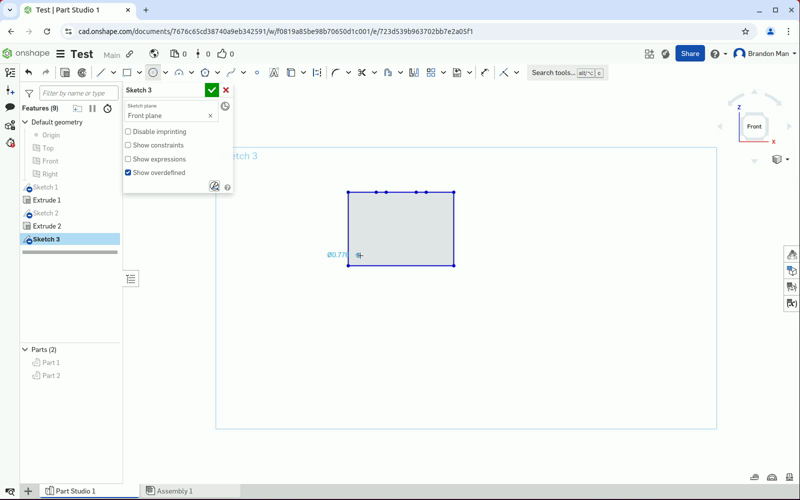
scroll(6)
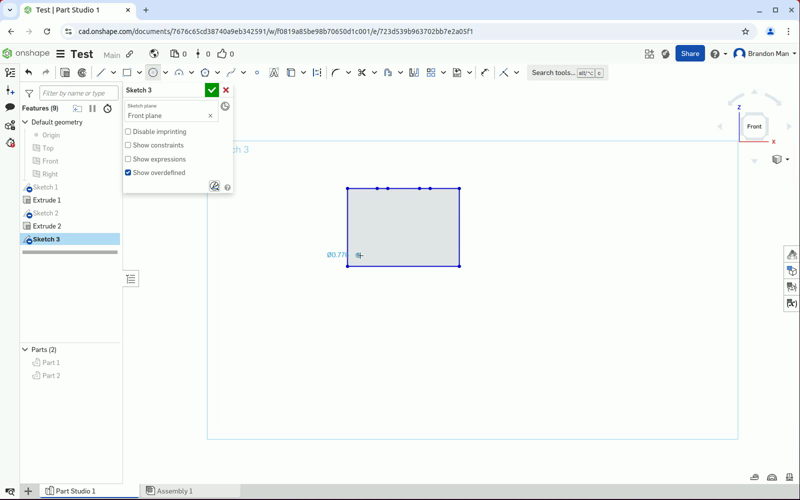
scroll(6)
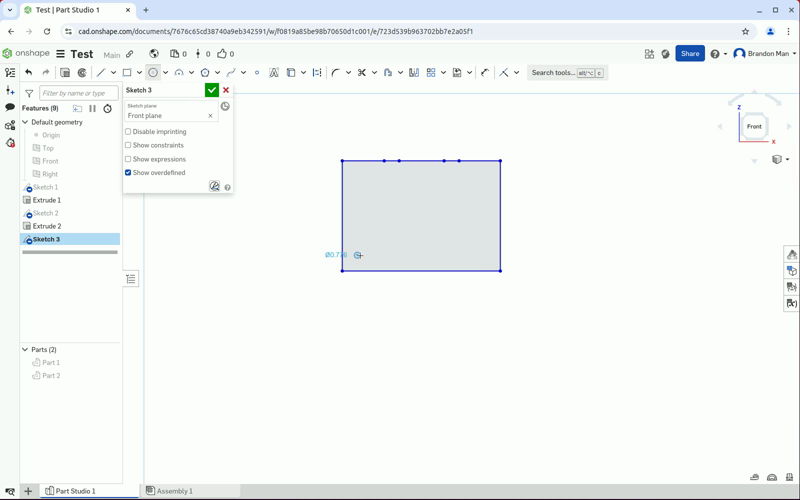
scroll(6)
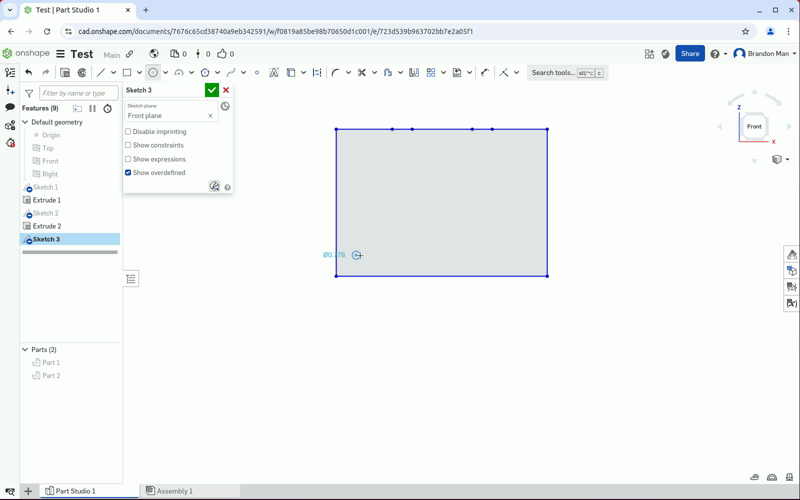
scroll(6)
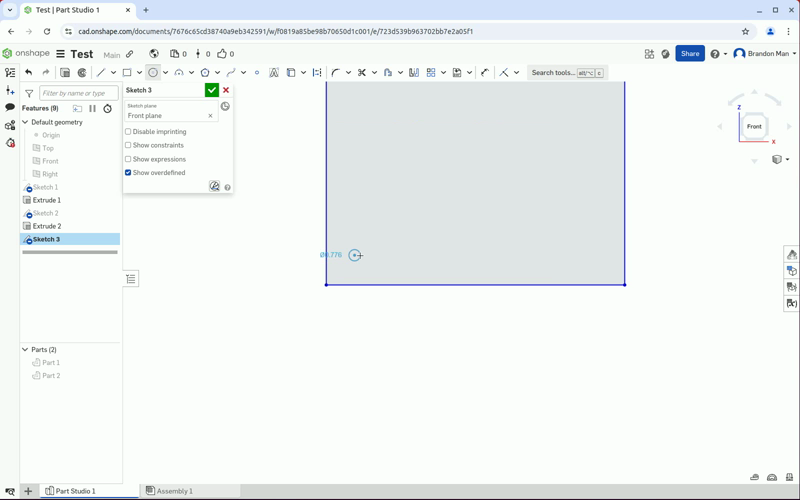
scroll(6)
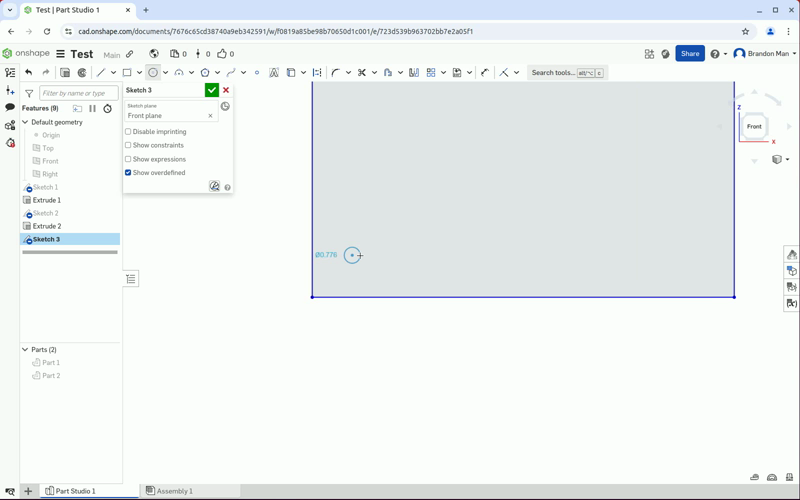
scroll(6)
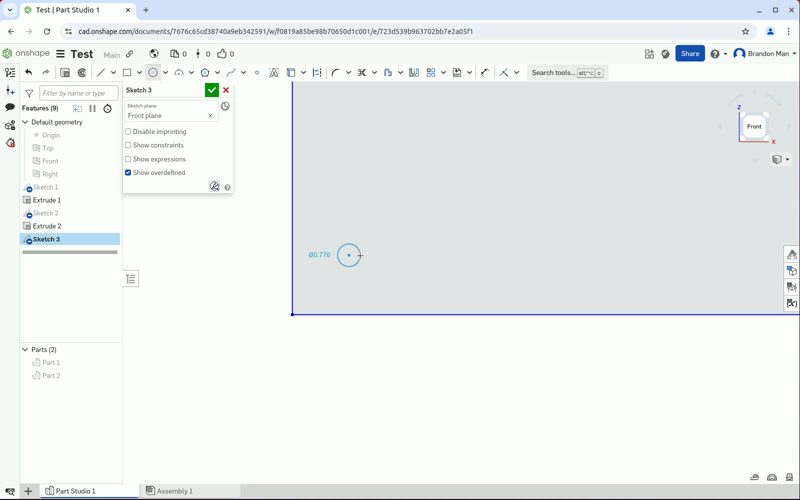
scroll(6)
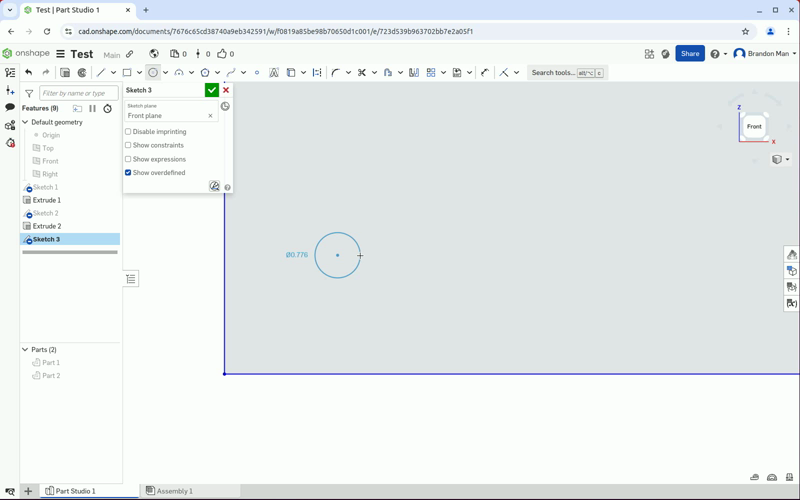
click(360, 255)
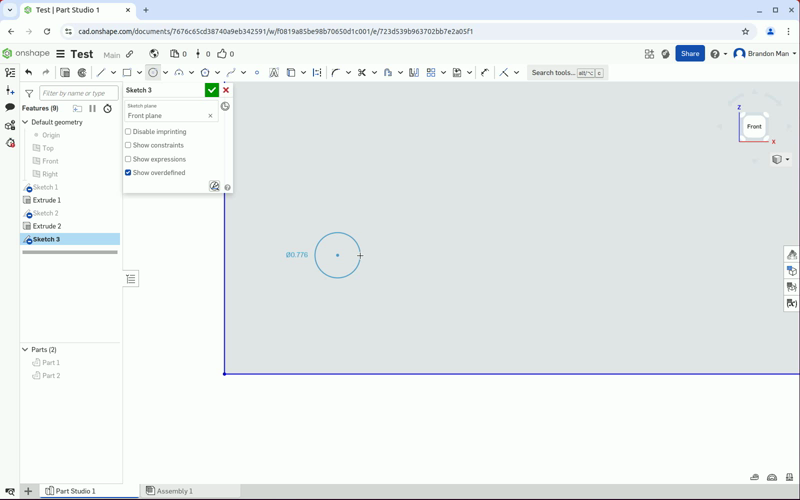
scroll(-6)
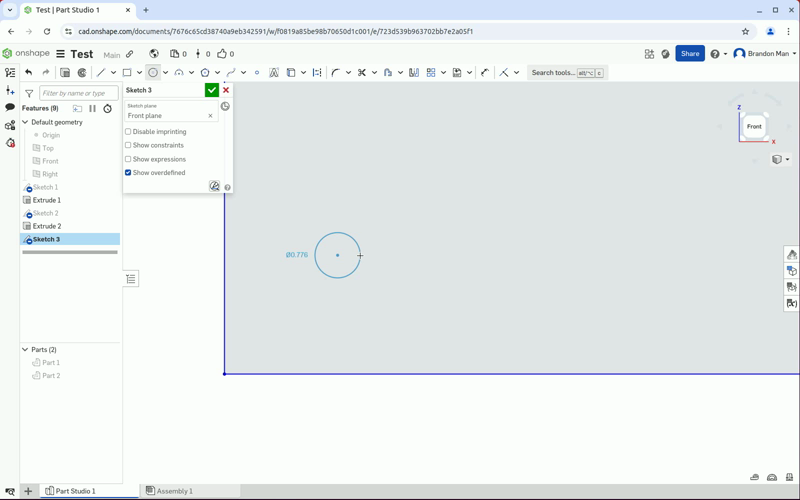
scroll(-6)
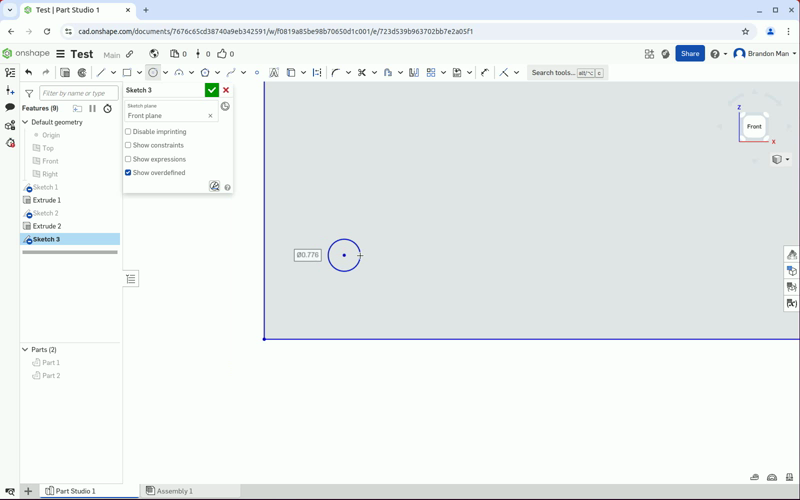
scroll(-6)
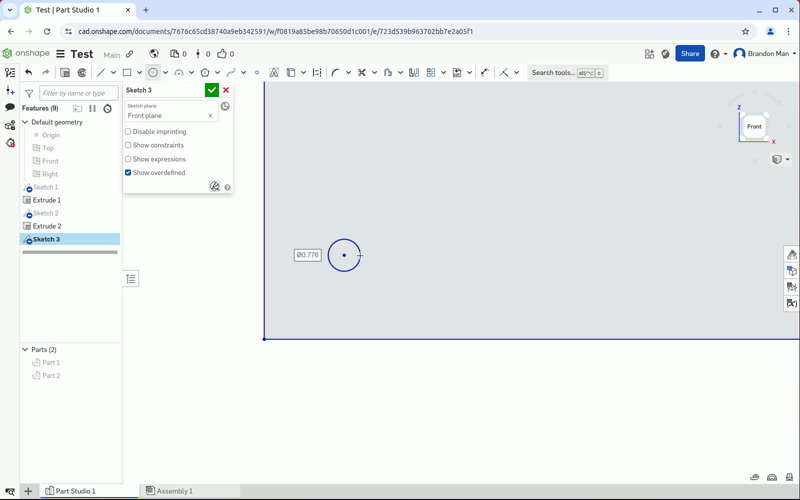
scroll(-6)
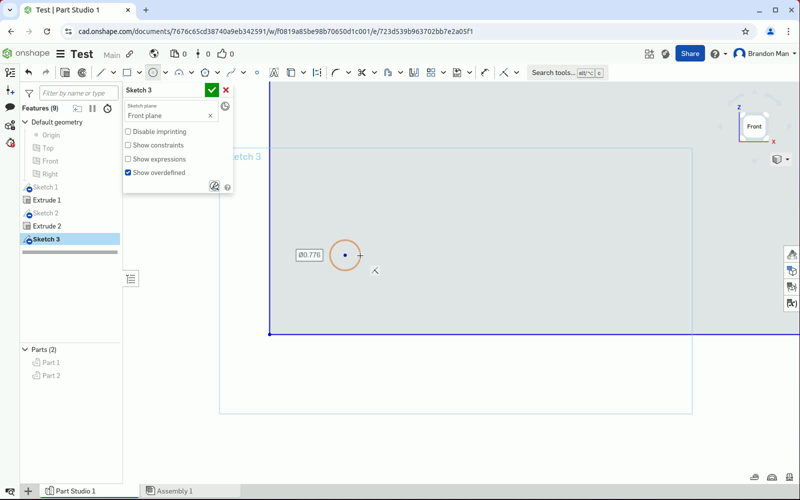
scroll(-6)
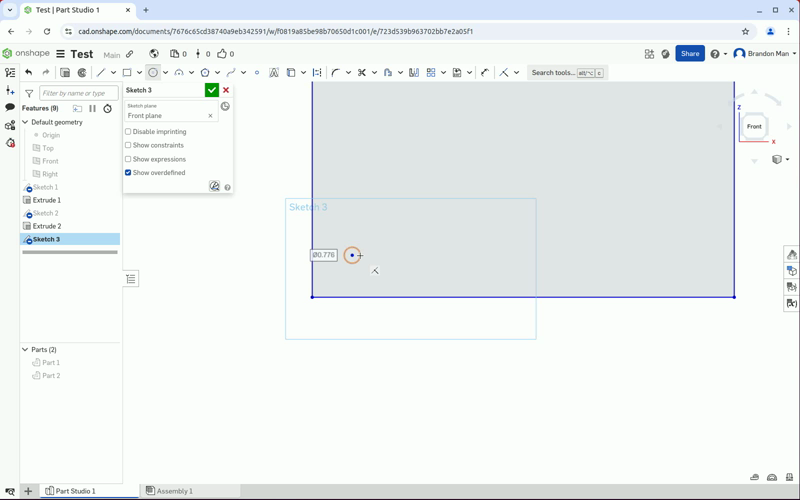
scroll(-6)
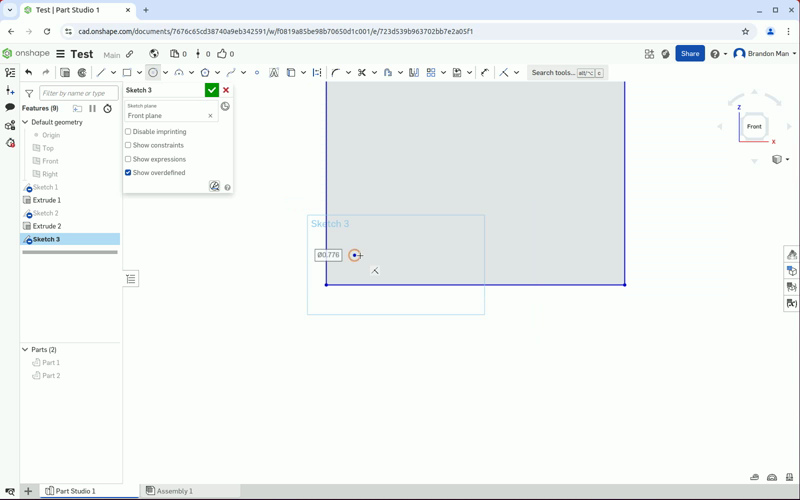
scroll(-6)
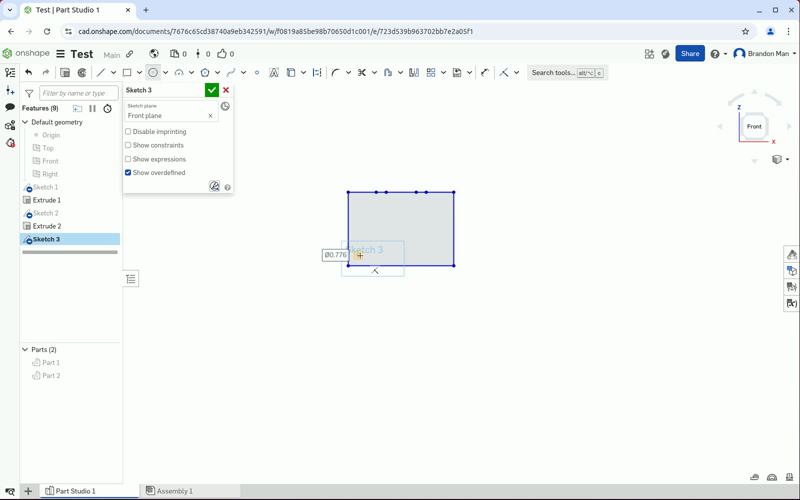
key(esc)
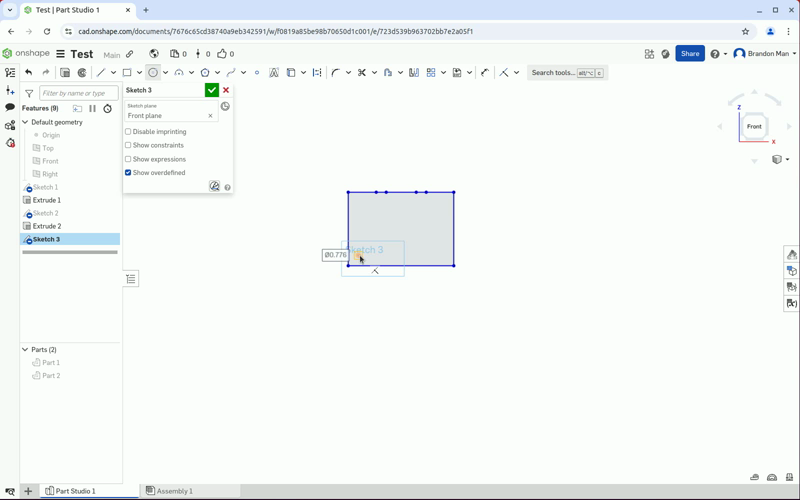
key(c)
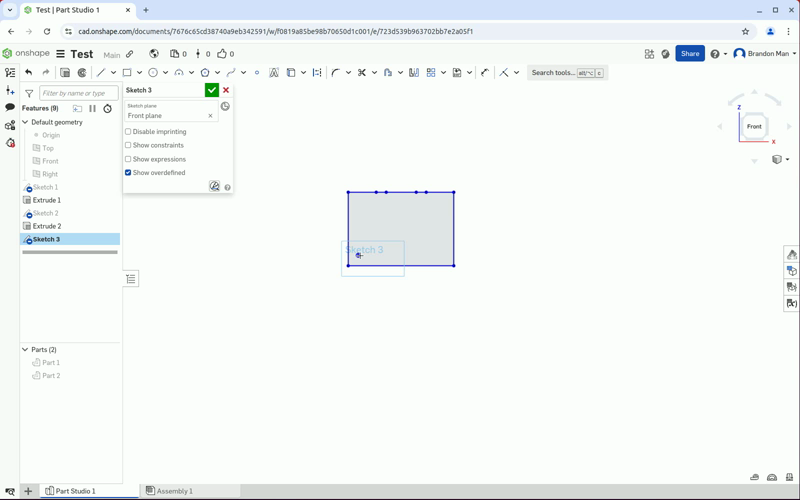
key_down(shift)
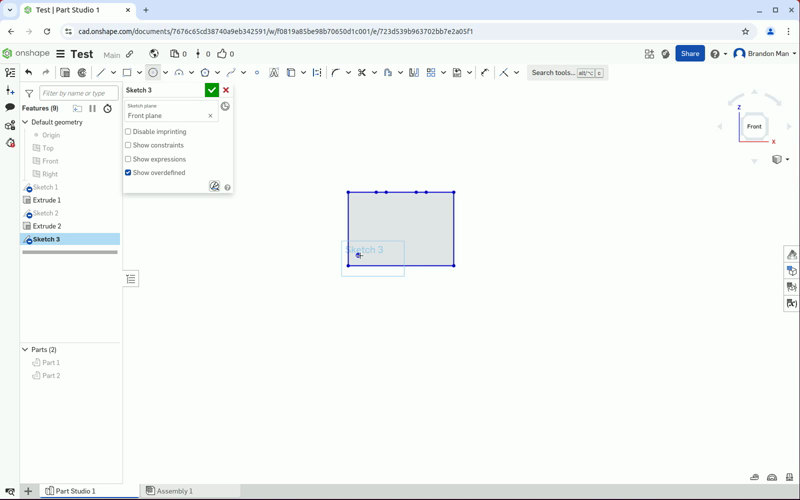
mouse_move(358, 201)
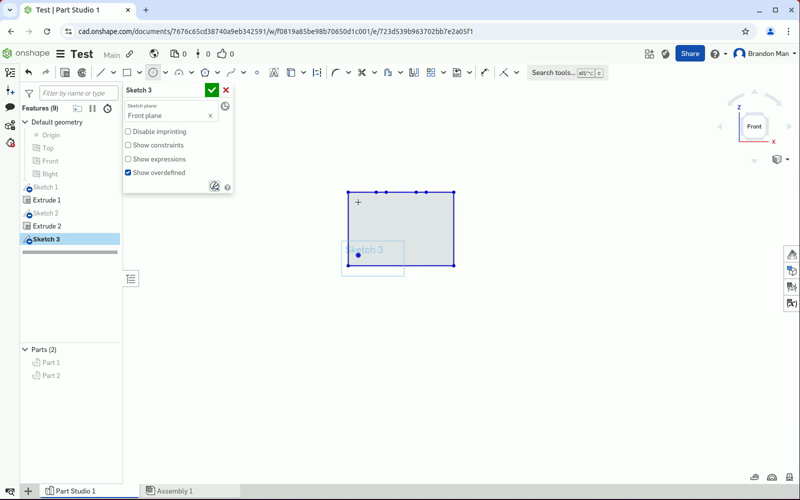
click(358, 201)
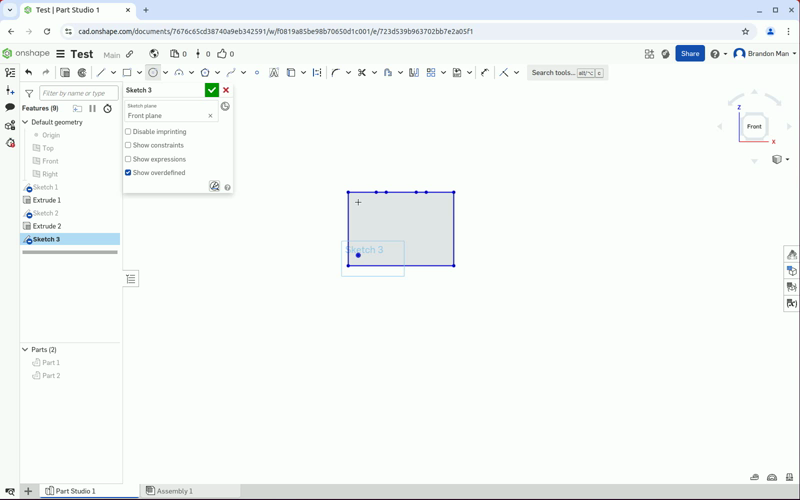
key_up(shift)
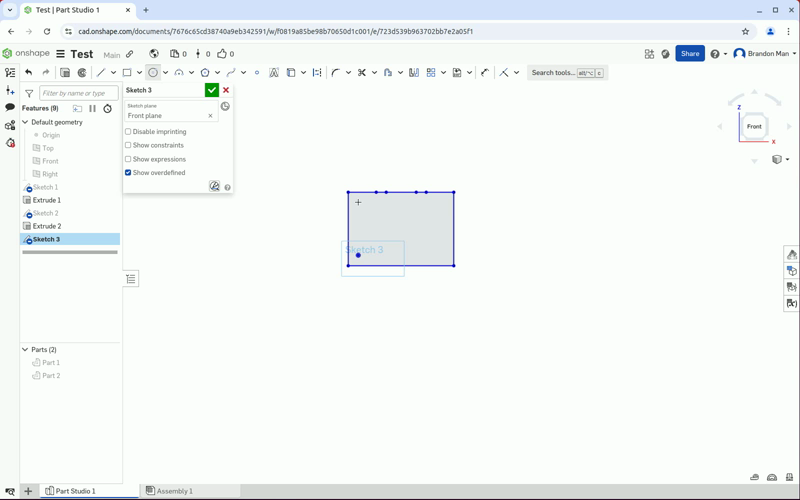
mouse_move(360, 201)
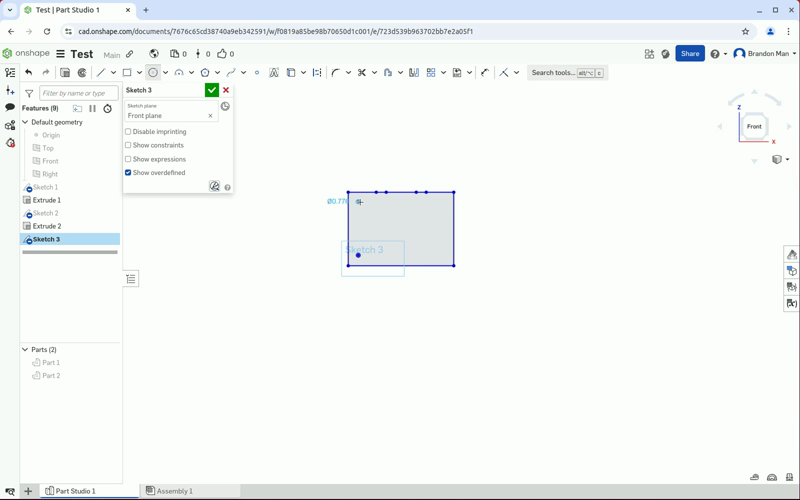
scroll(6)
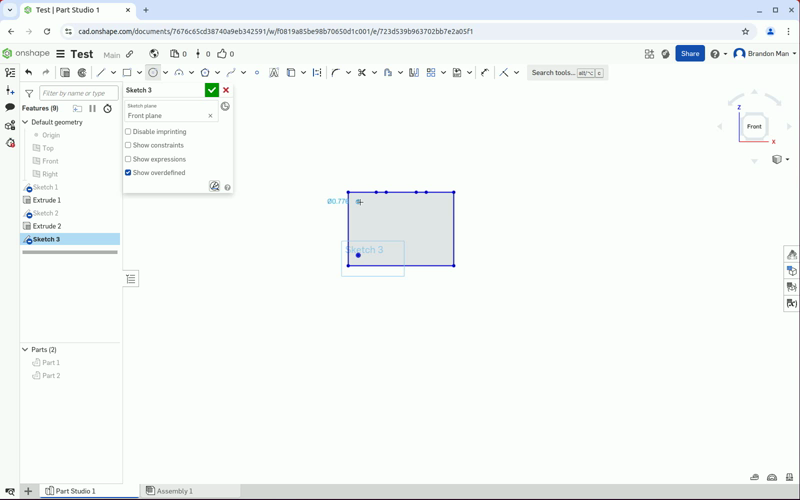
scroll(6)
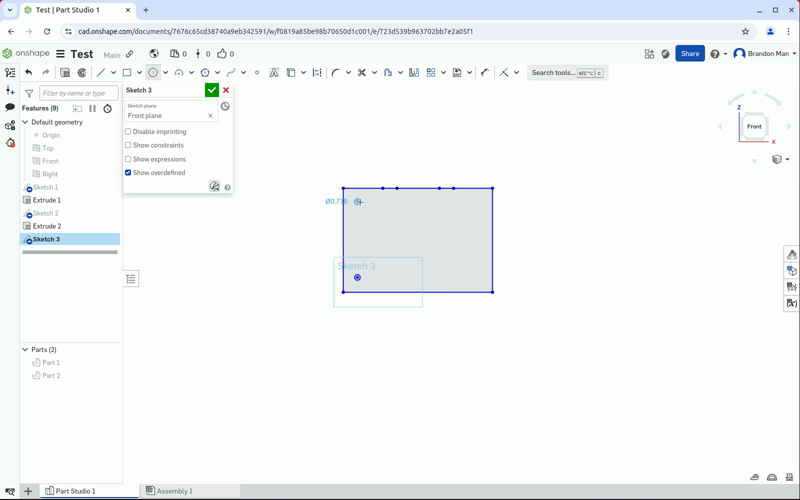
scroll(6)
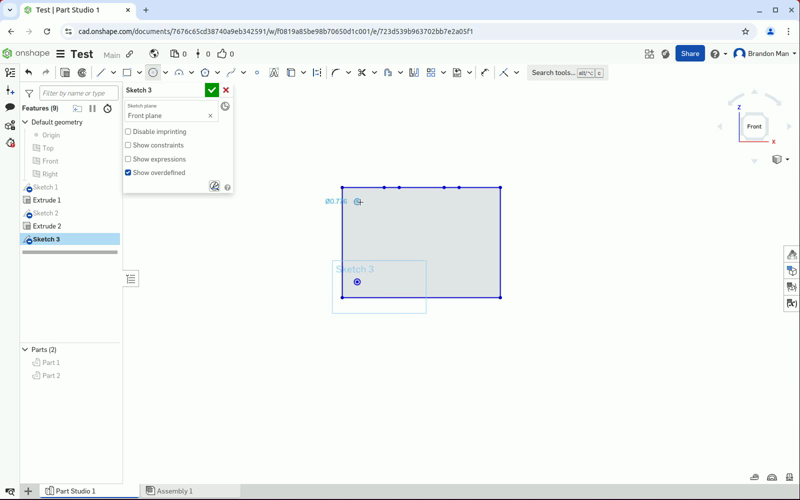
scroll(6)
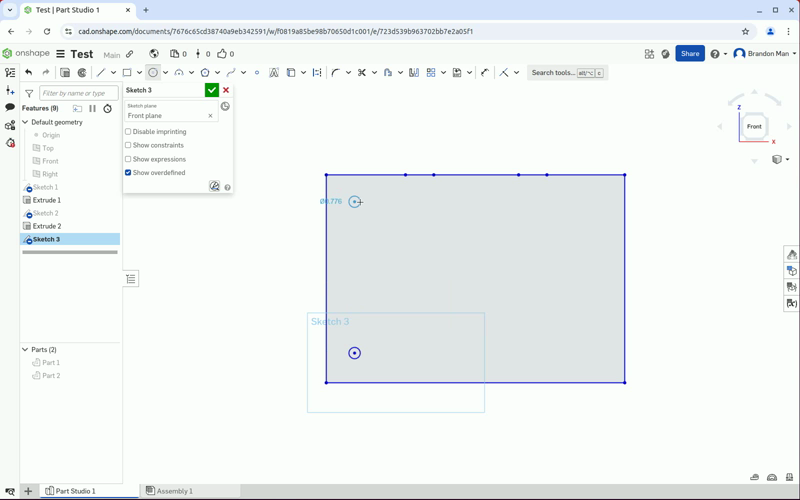
scroll(6)
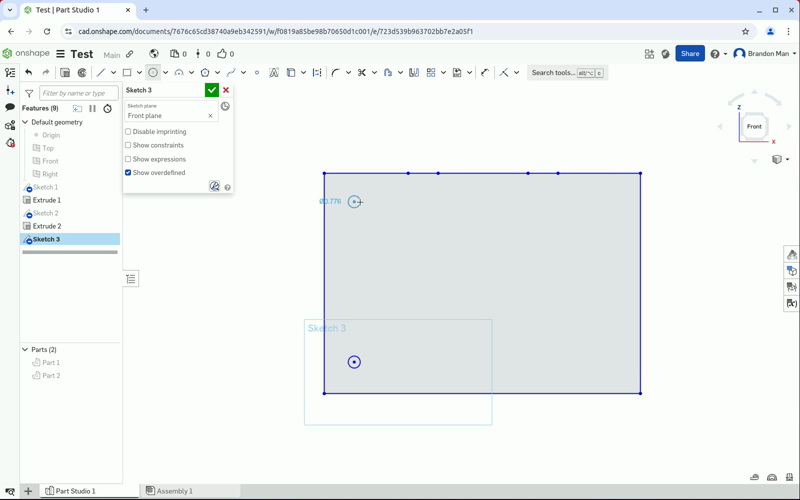
scroll(6)
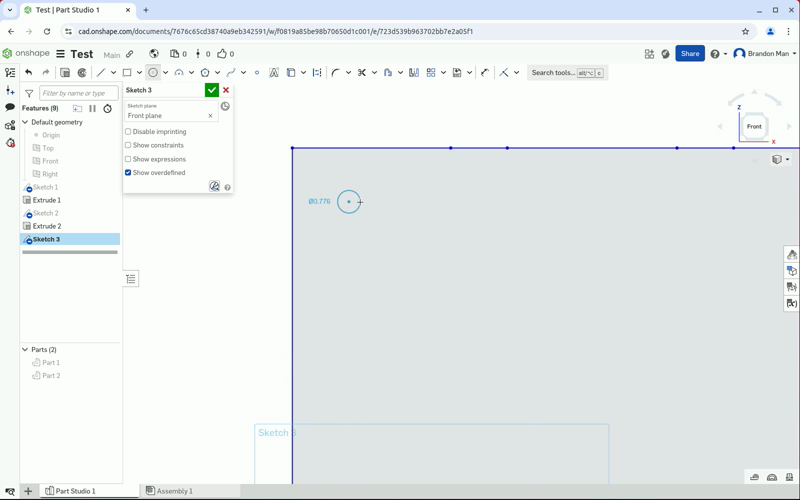
scroll(6)
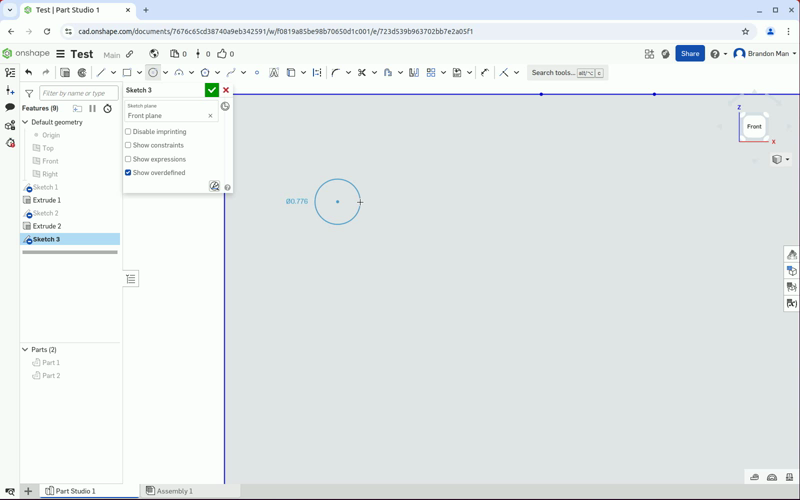
click(360, 201)
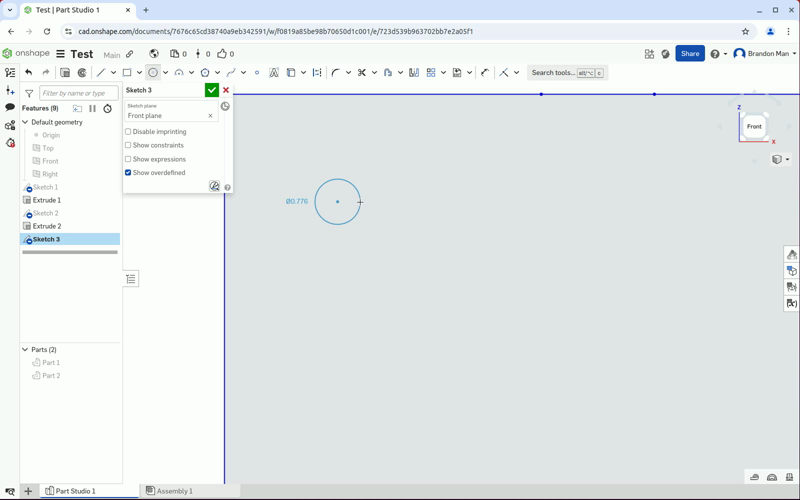
scroll(-6)
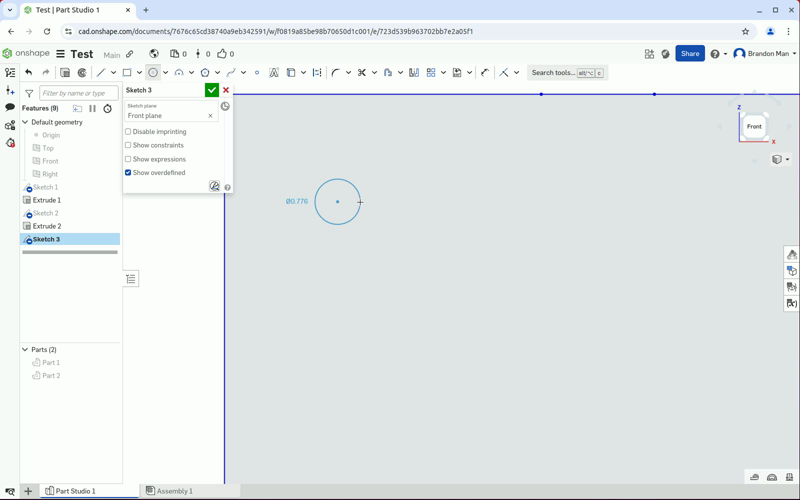
scroll(-6)
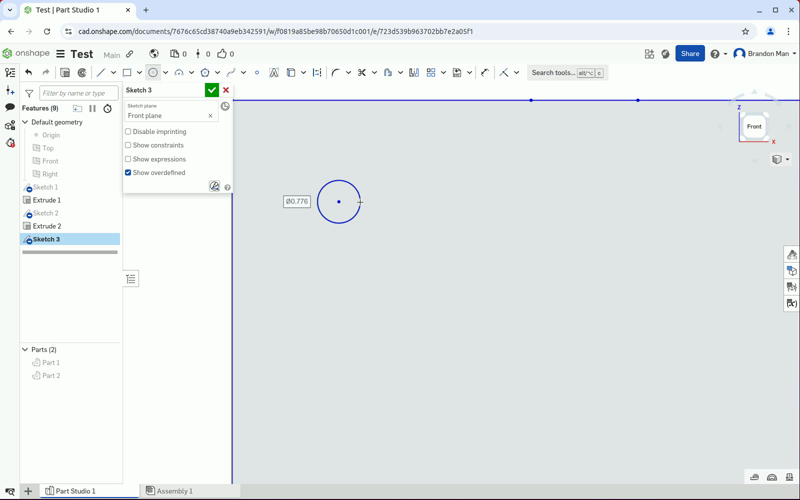
scroll(-6)
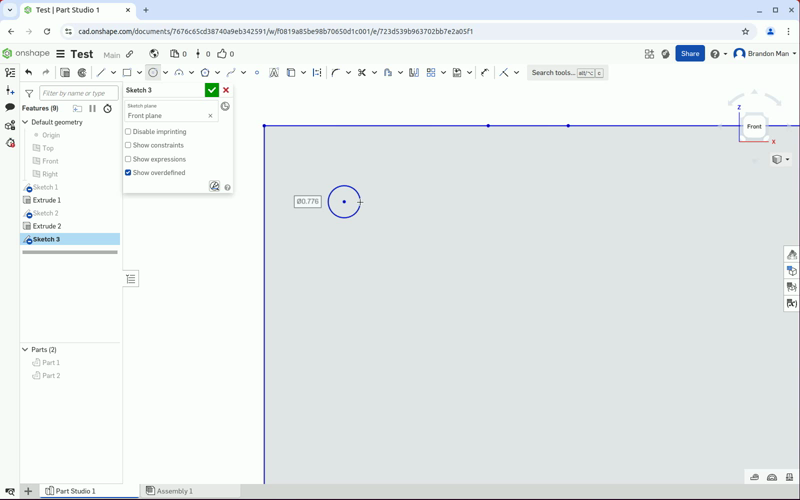
scroll(-6)
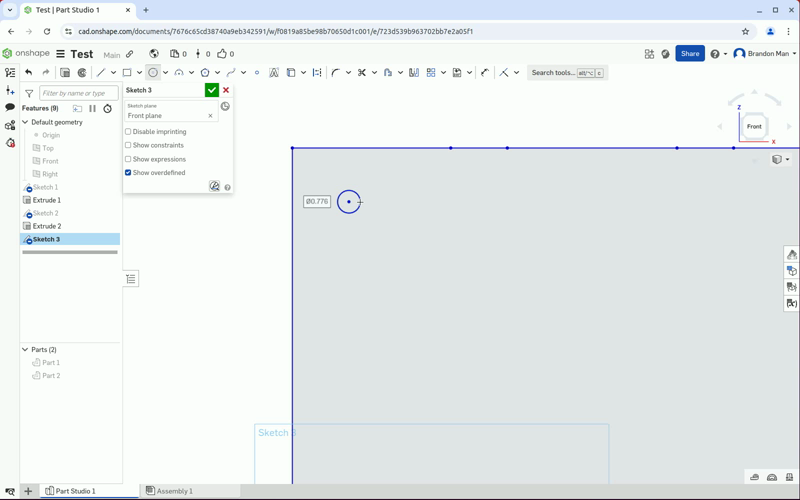
scroll(-6)
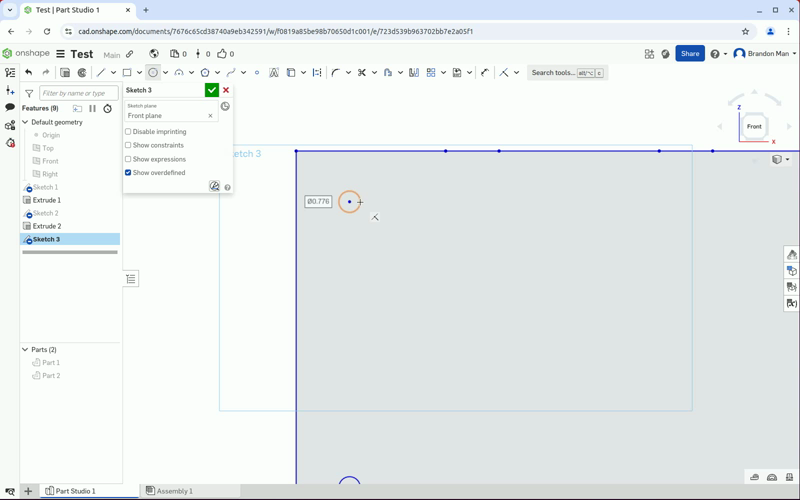
scroll(-6)
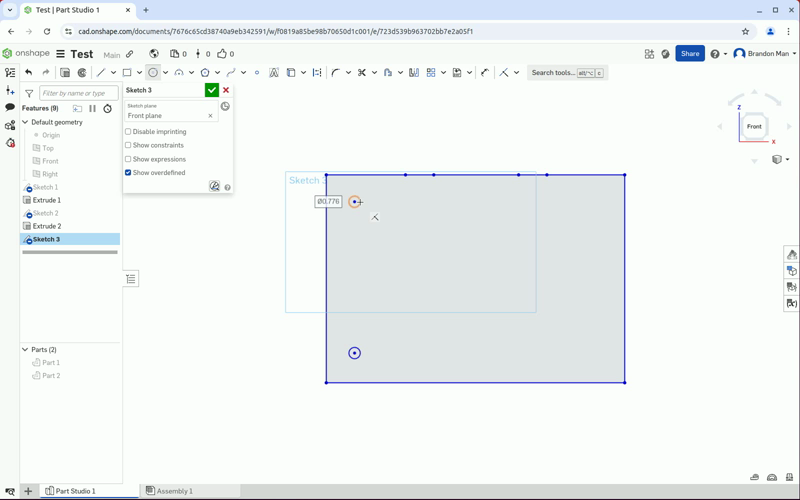
scroll(-6)
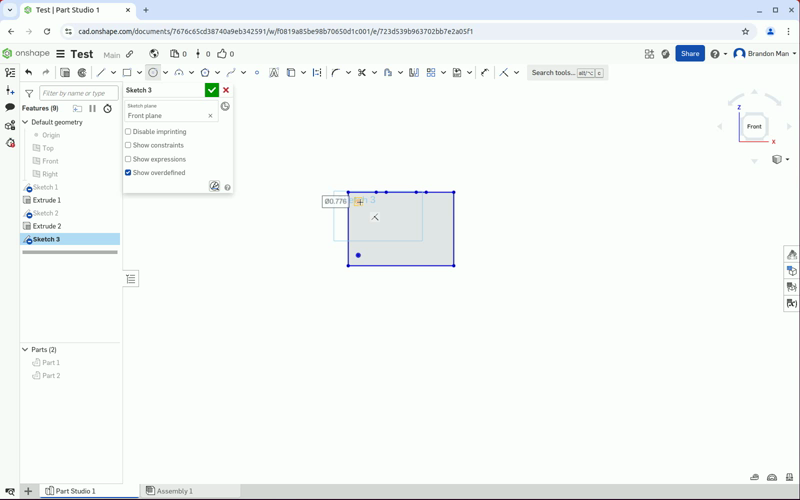
key(esc)
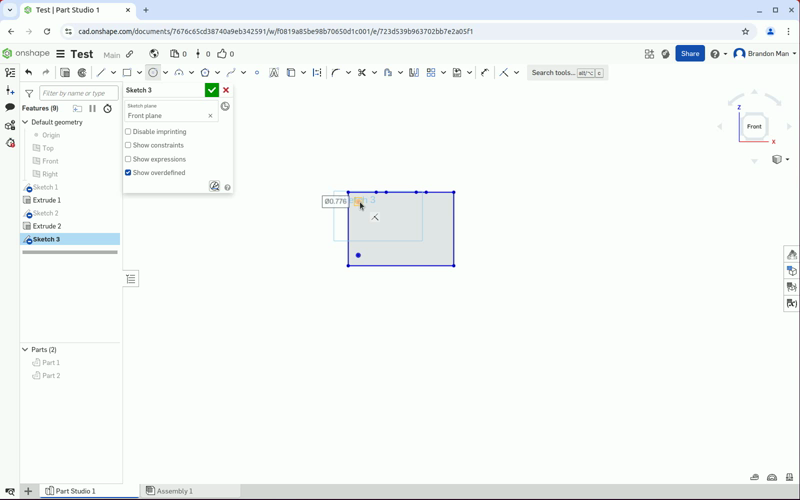
key(c)
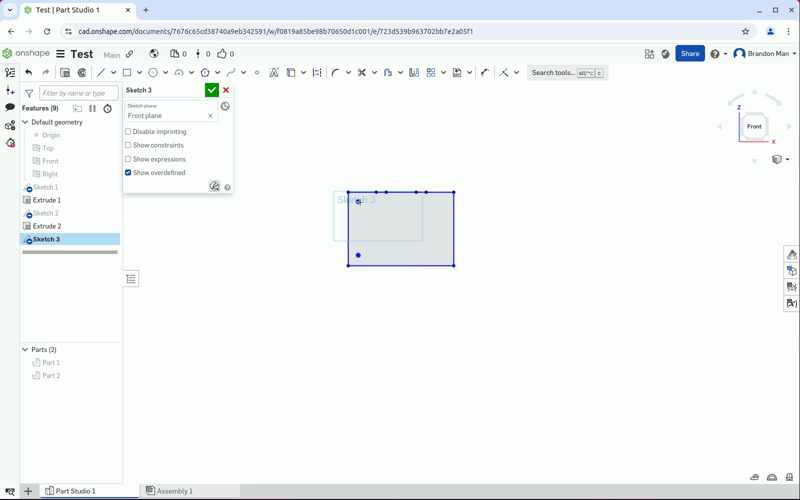
key_down(shift)
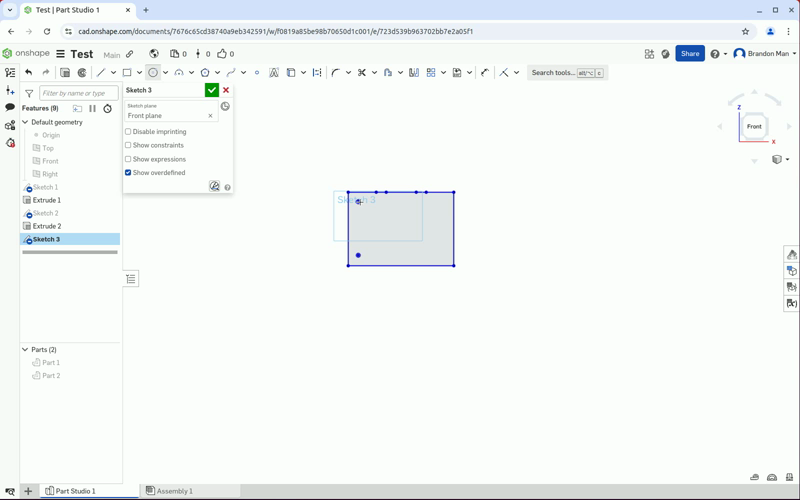
mouse_move(443, 255)
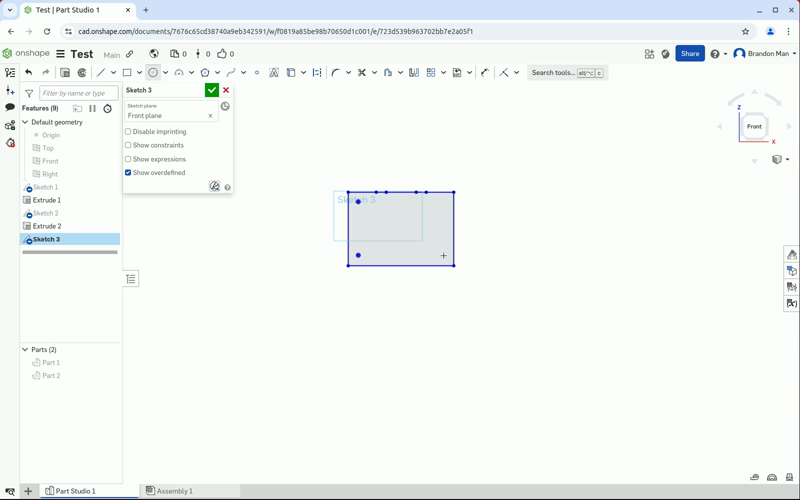
click(443, 255)
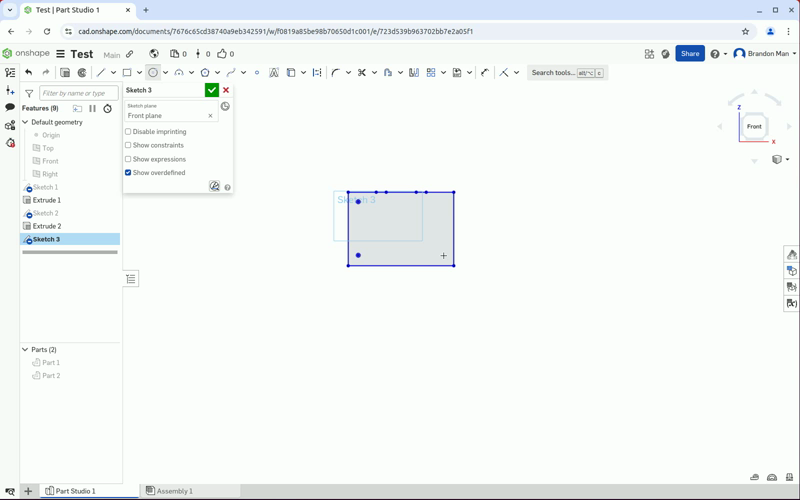
key_up(shift)
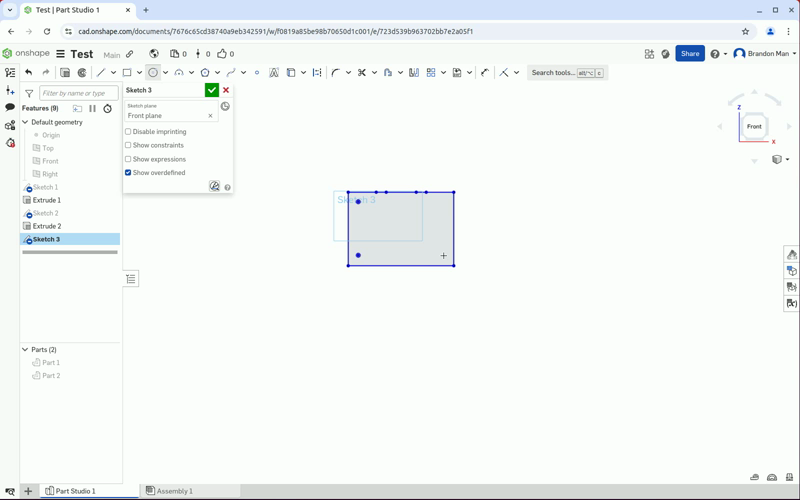
mouse_move(445, 255)
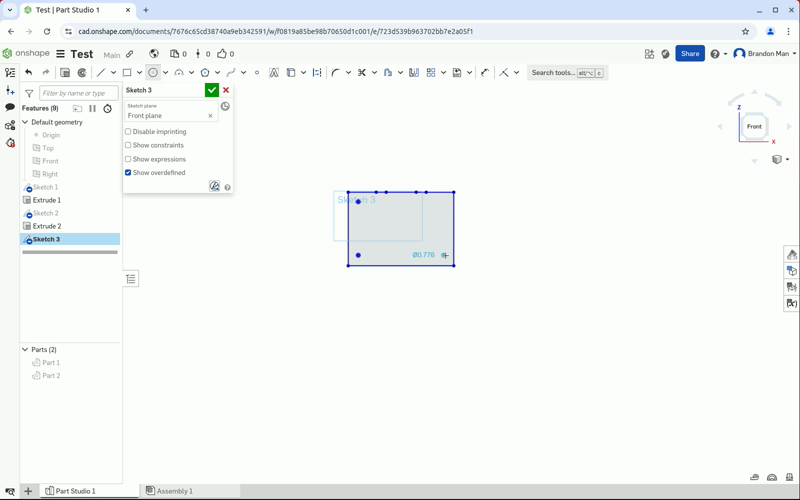
scroll(6)
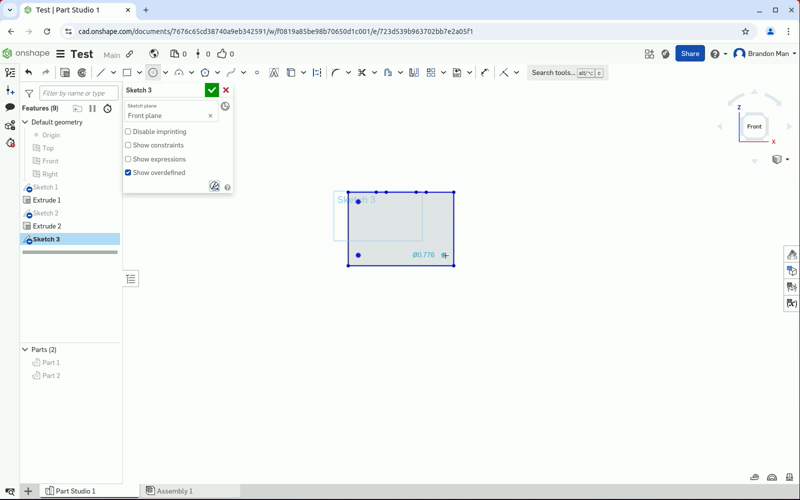
scroll(6)
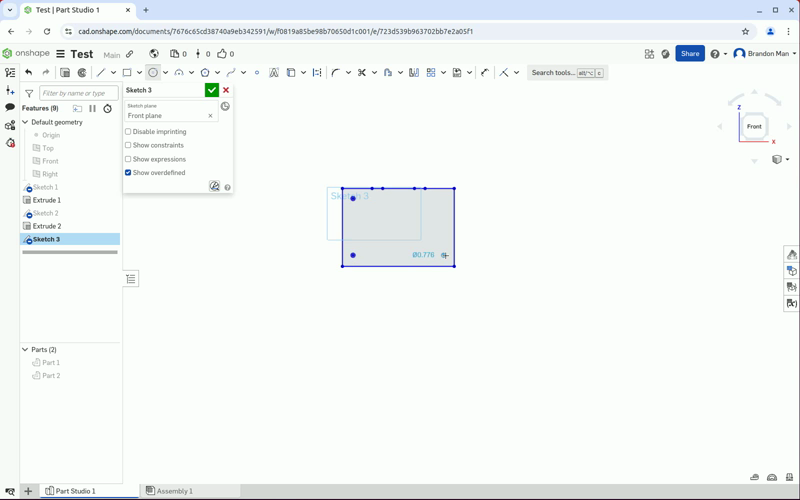
scroll(6)
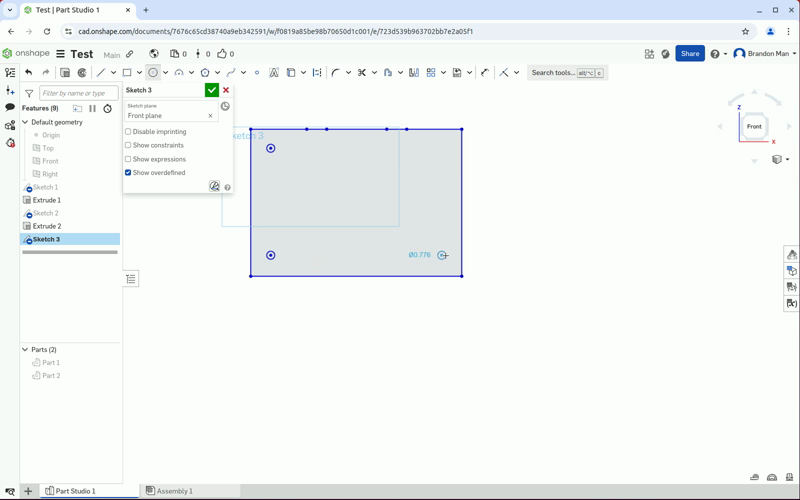
scroll(6)
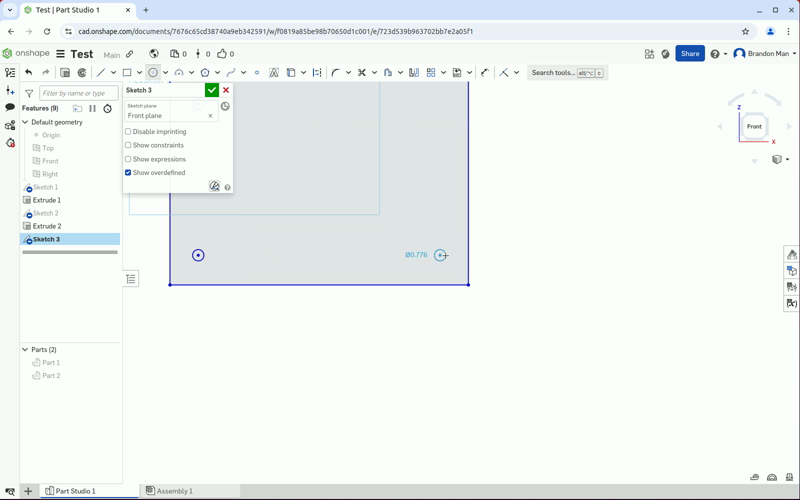
scroll(6)
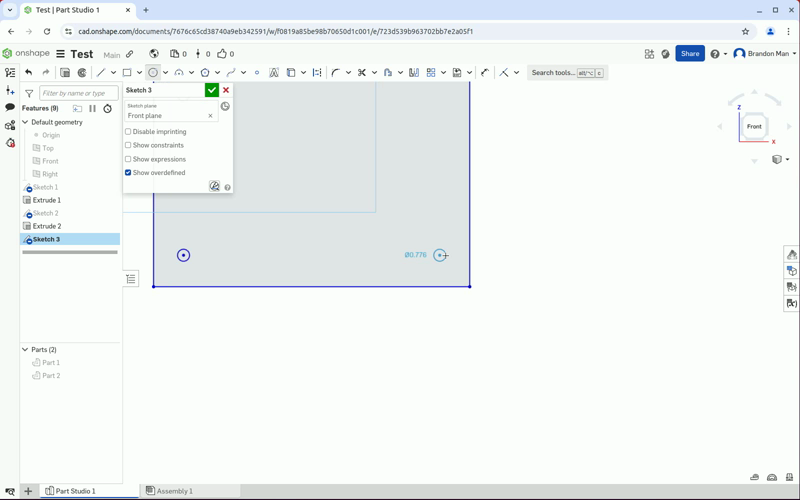
scroll(6)
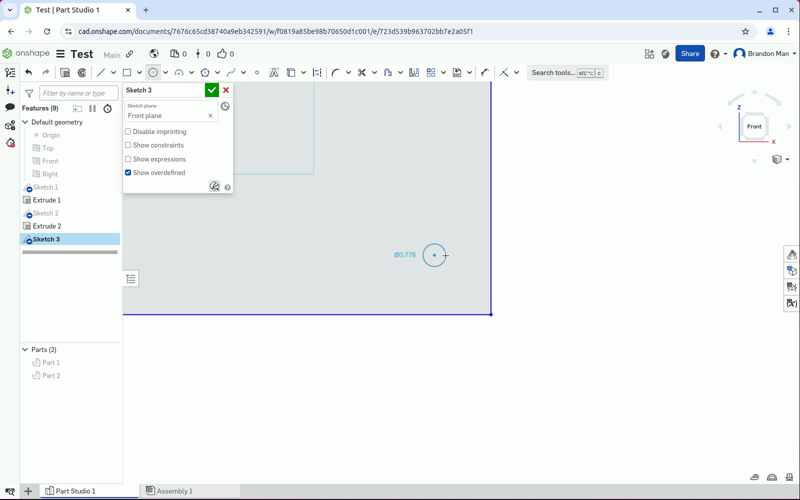
scroll(6)
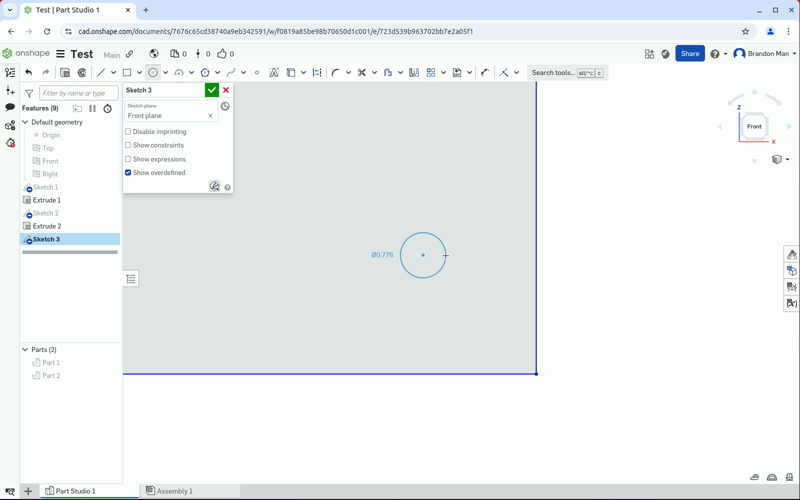
click(445, 255)
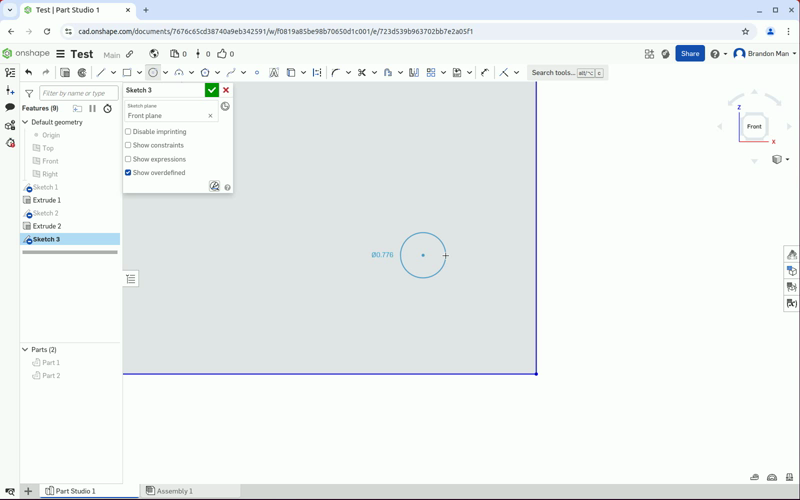
scroll(-6)
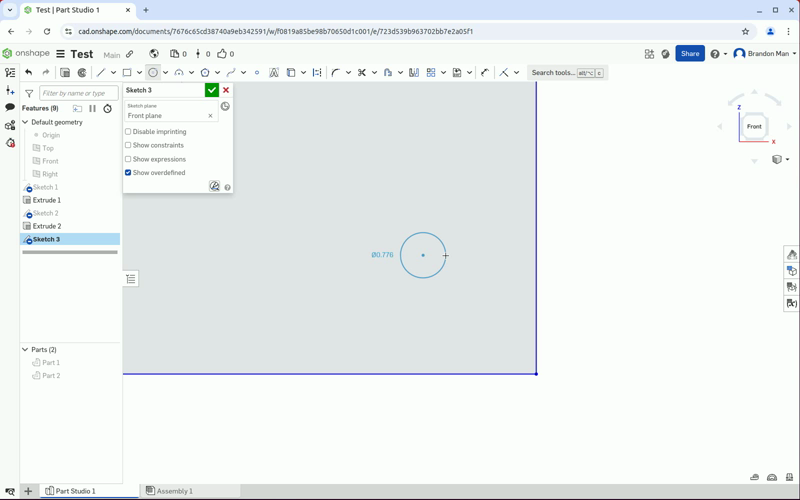
scroll(-6)
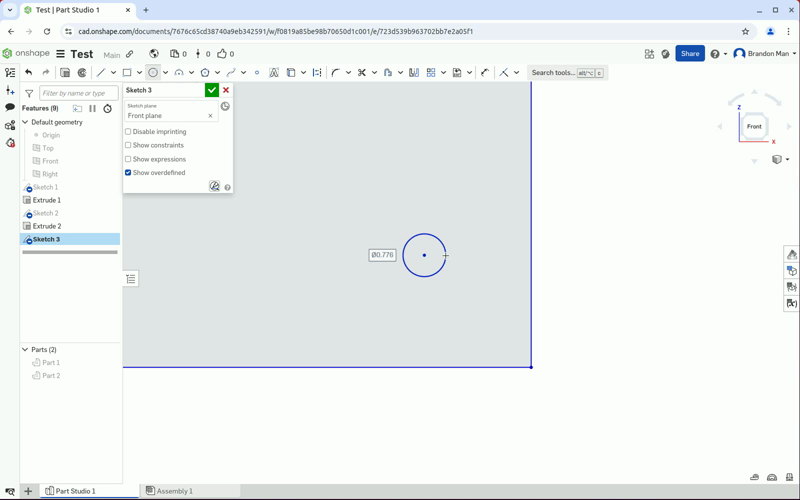
scroll(-6)
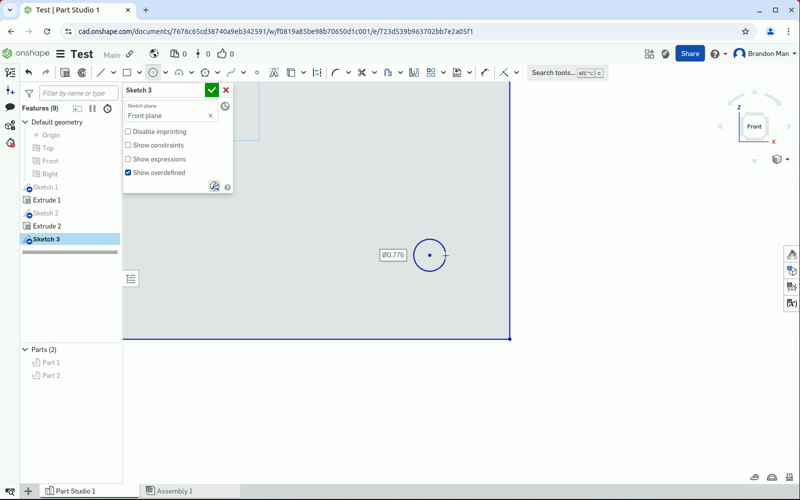
scroll(-6)
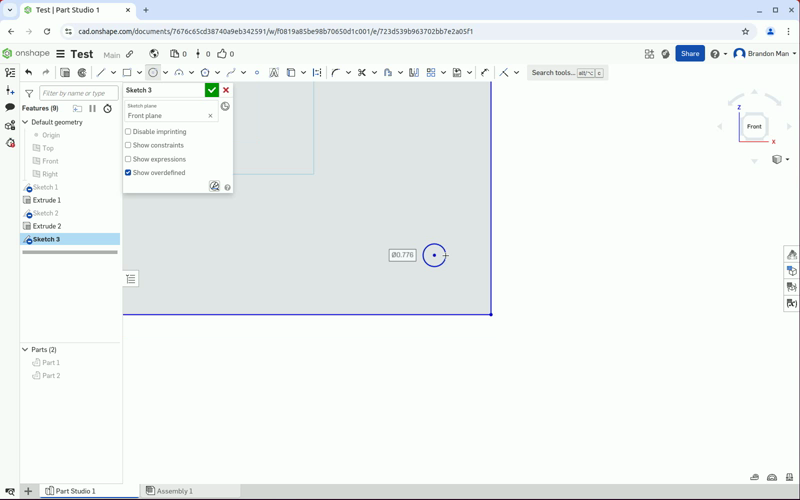
scroll(-6)
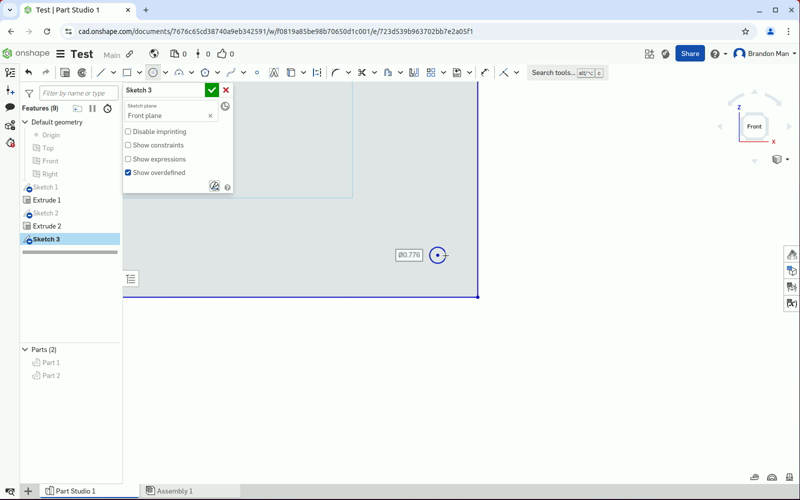
scroll(-6)
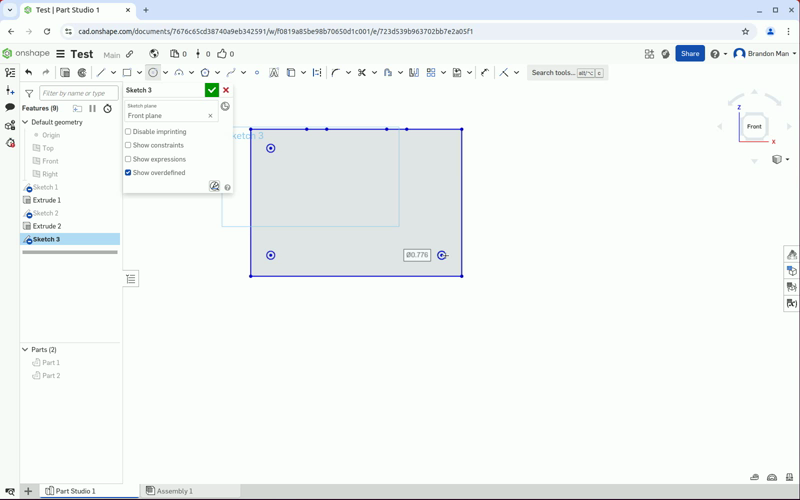
scroll(-6)
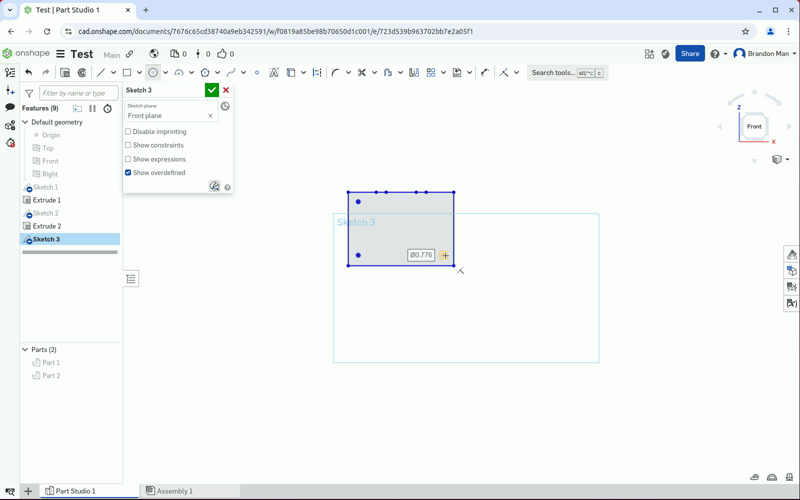
key(esc)
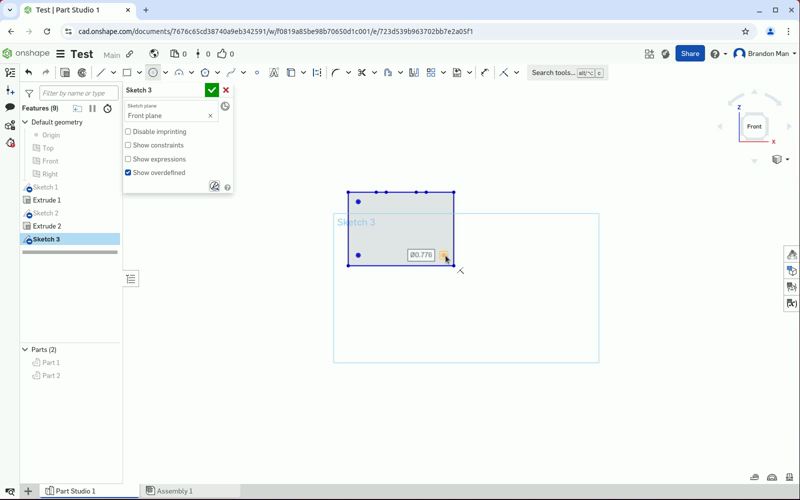
key(c)
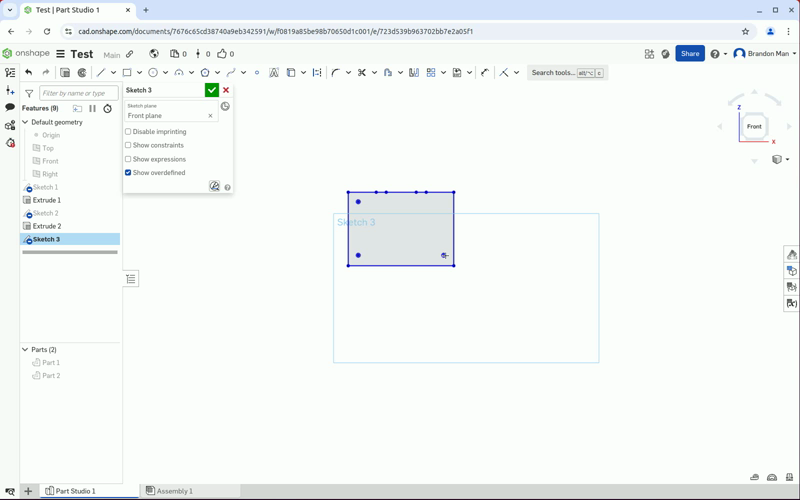
key_down(shift)
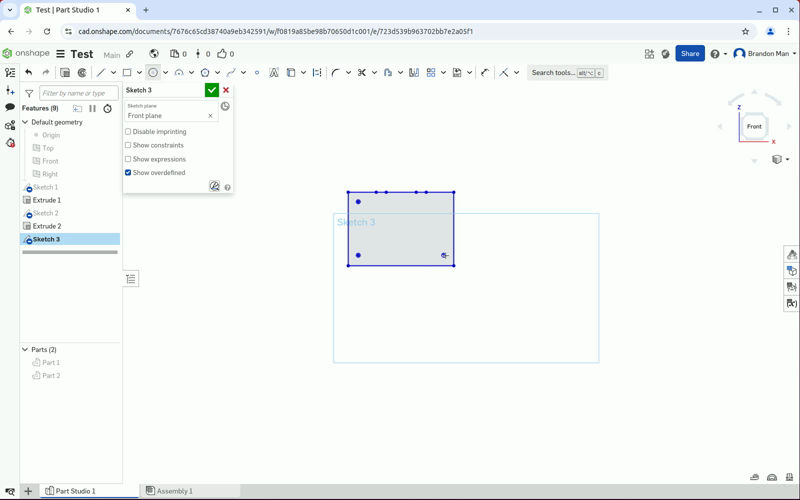
mouse_move(443, 201)
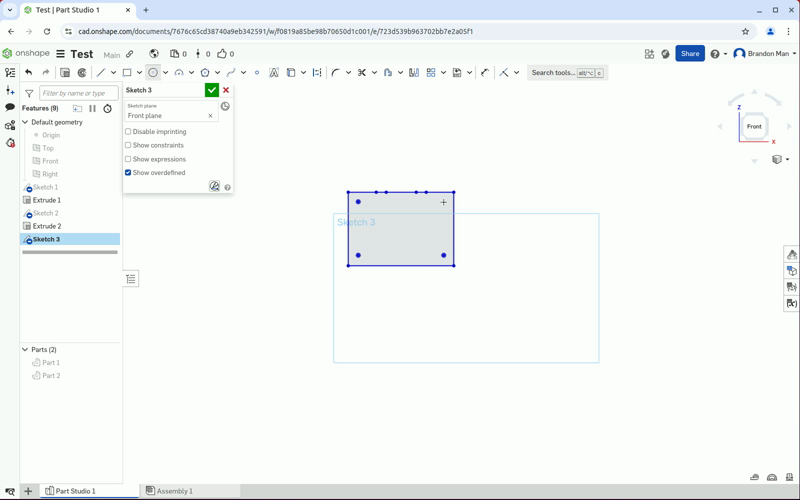
click(443, 201)
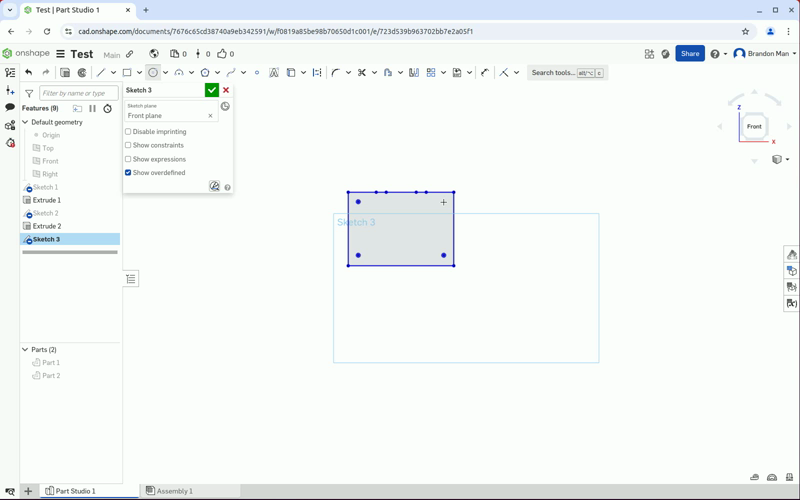
key_up(shift)
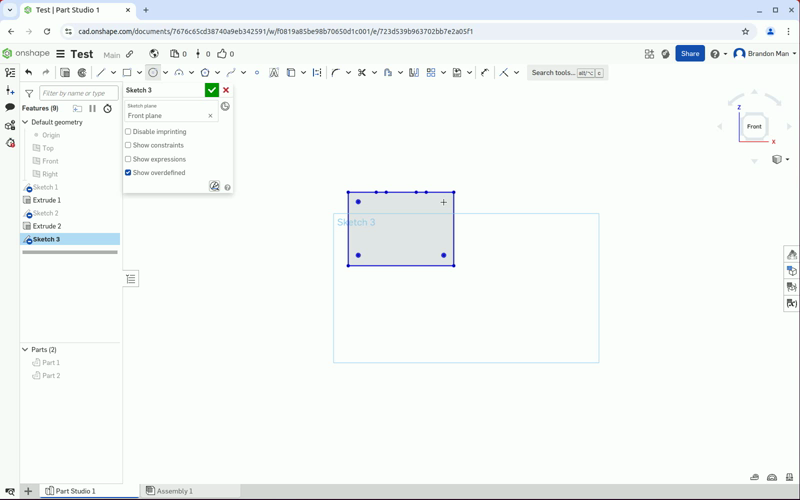
mouse_move(445, 201)
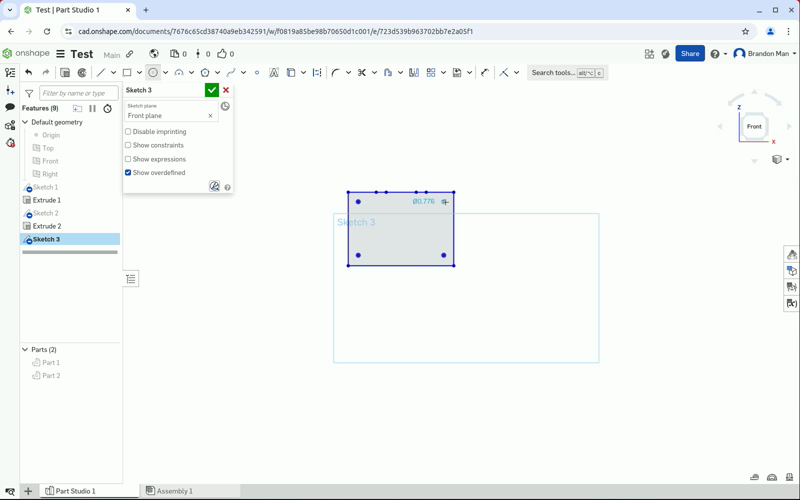
scroll(6)
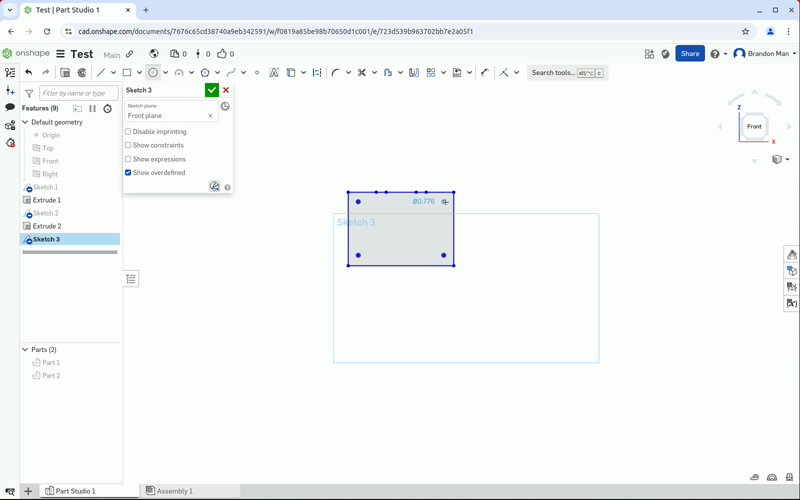
scroll(6)
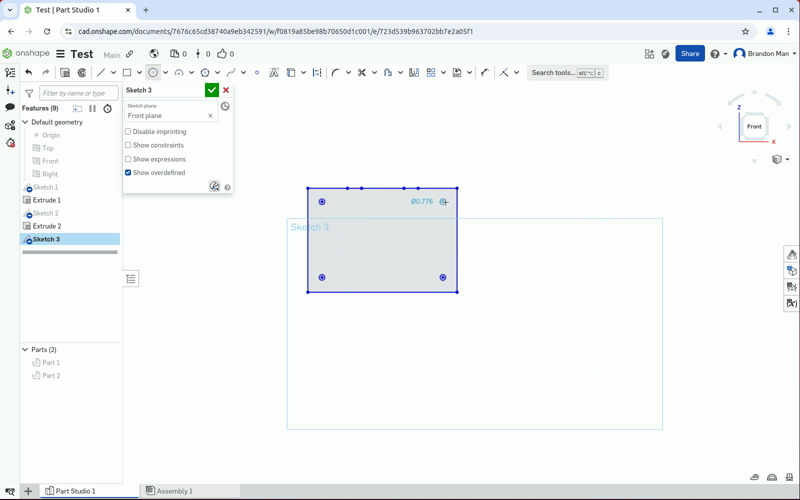
scroll(6)
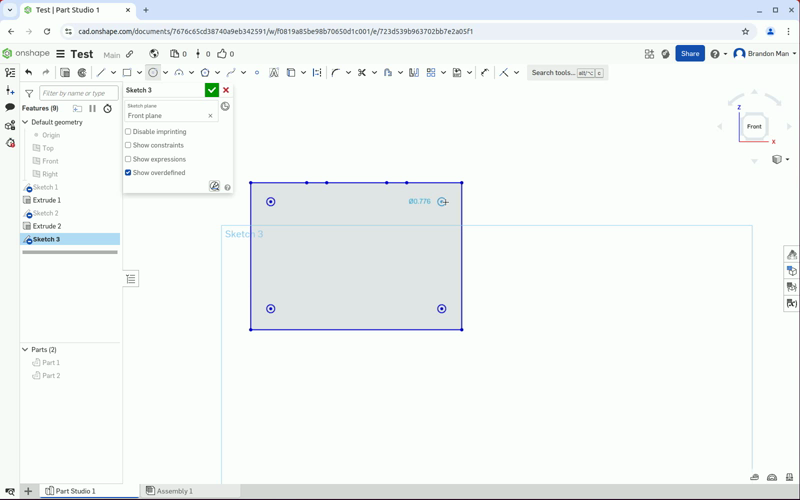
scroll(6)
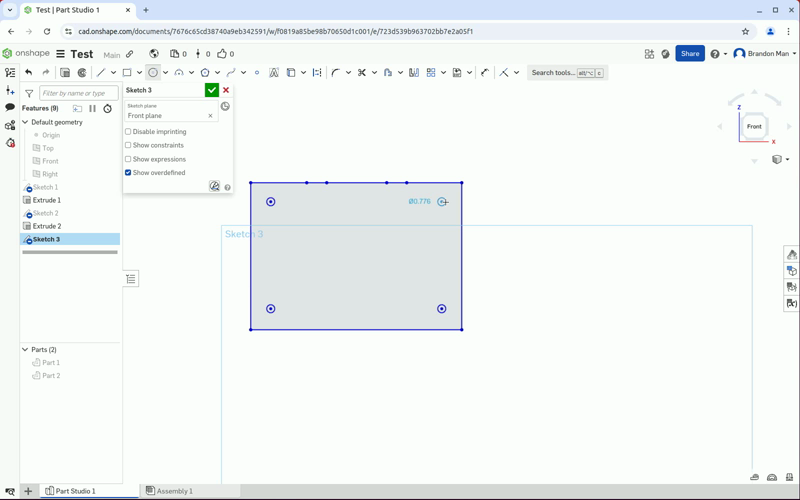
scroll(6)
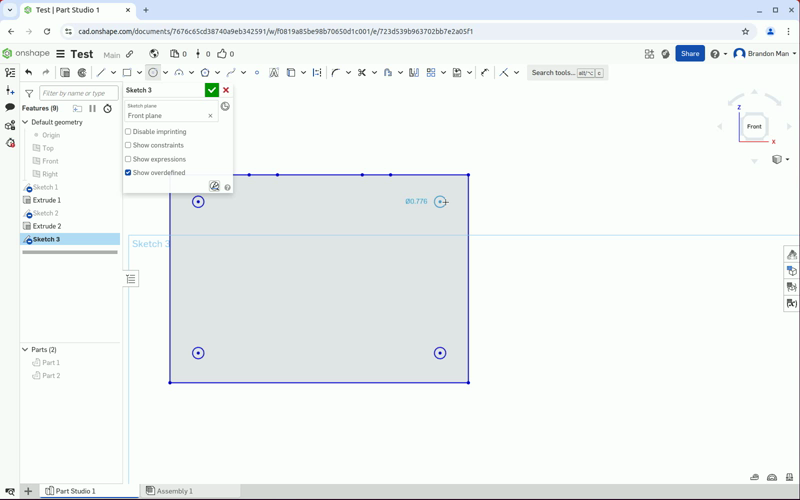
scroll(6)
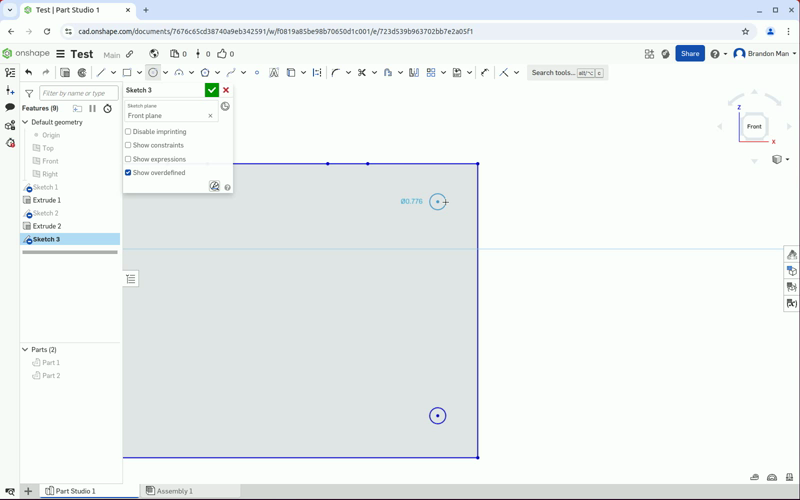
scroll(6)
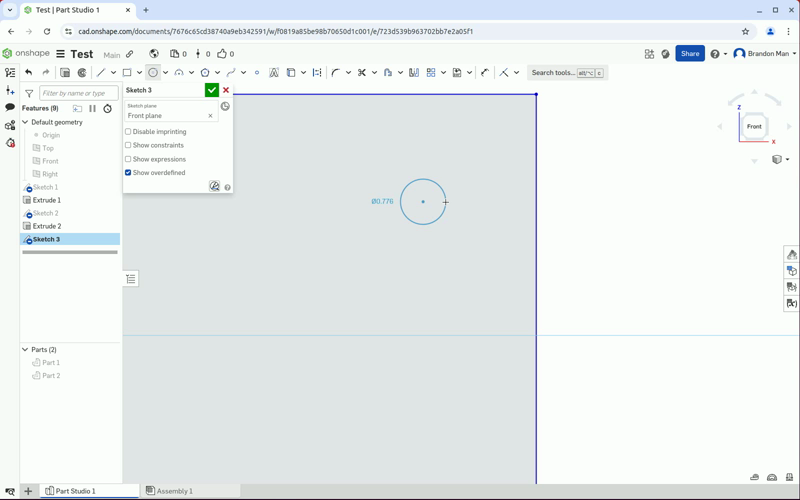
click(445, 201)
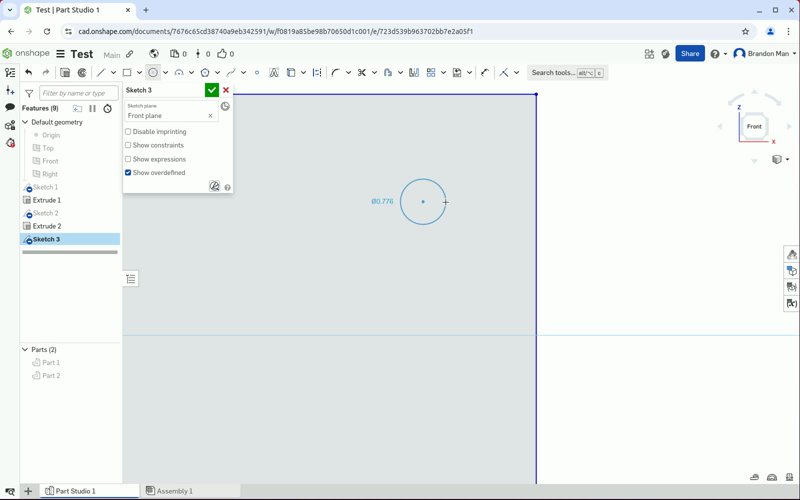
scroll(-6)
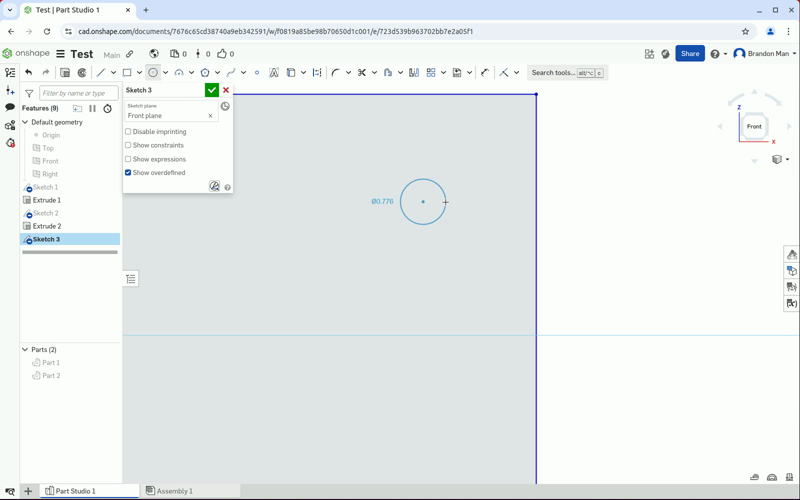
scroll(-6)
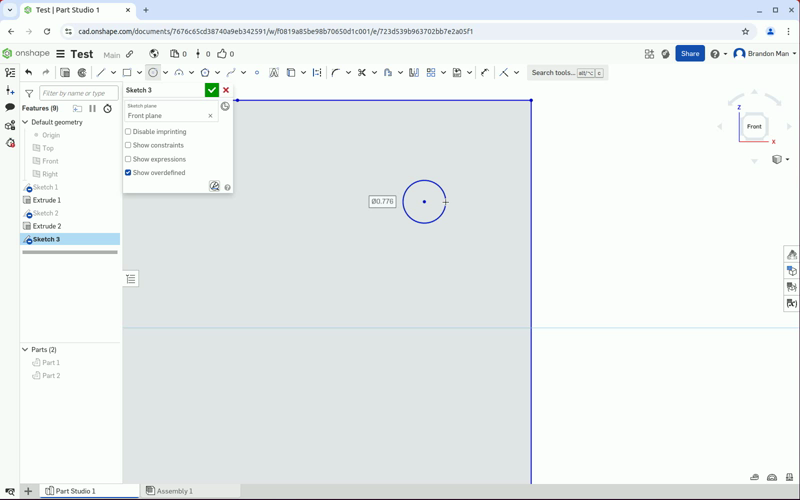
scroll(-6)
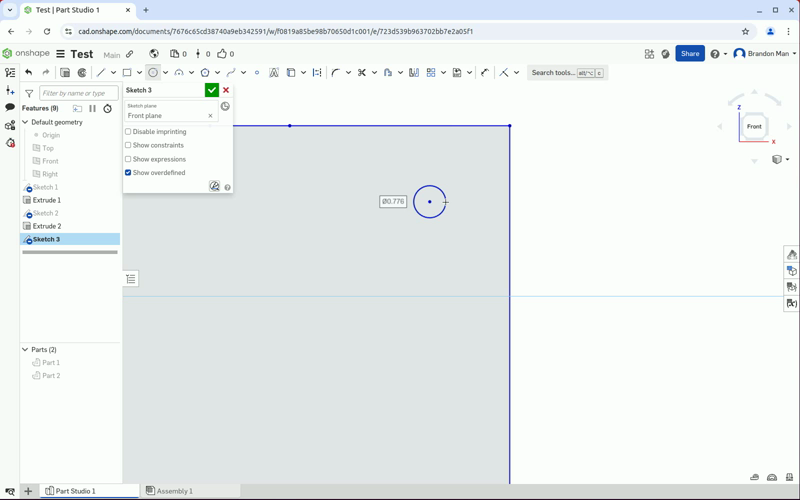
scroll(-6)
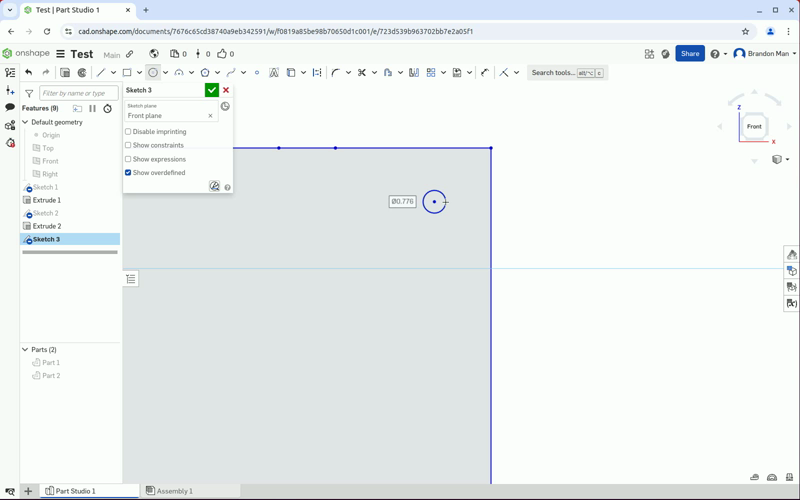
scroll(-6)
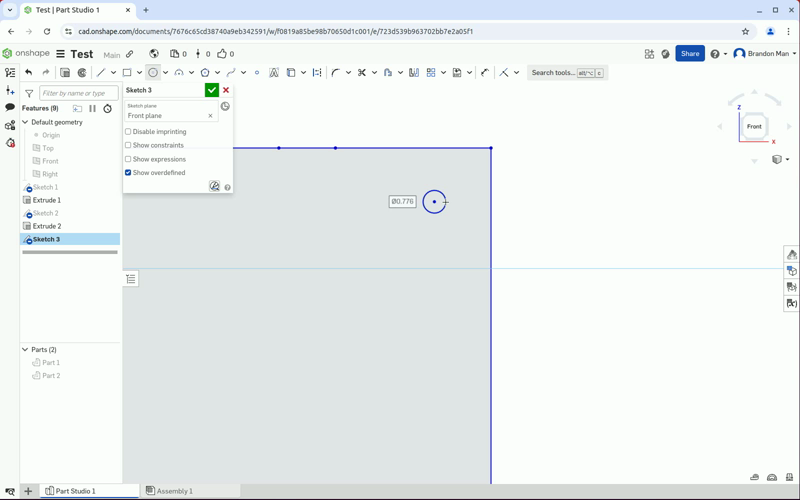
scroll(-6)
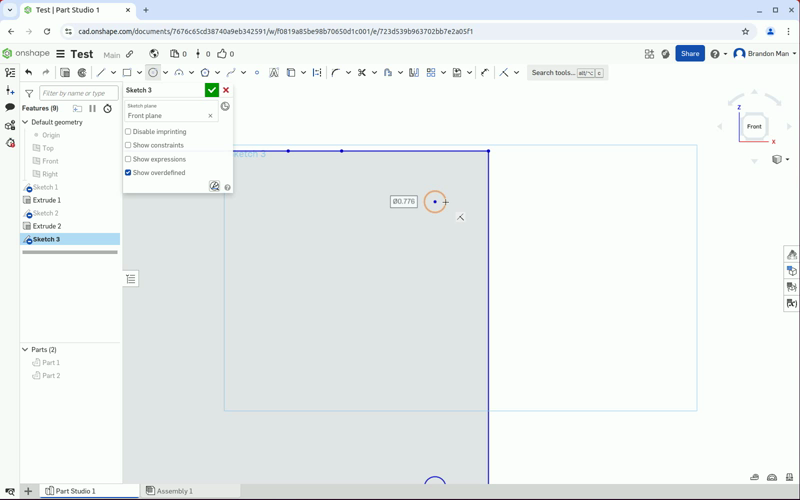
scroll(-6)
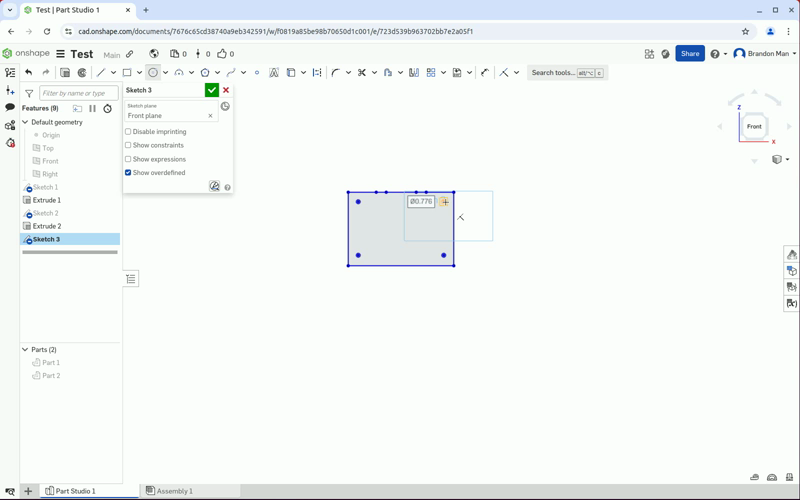
key(esc)
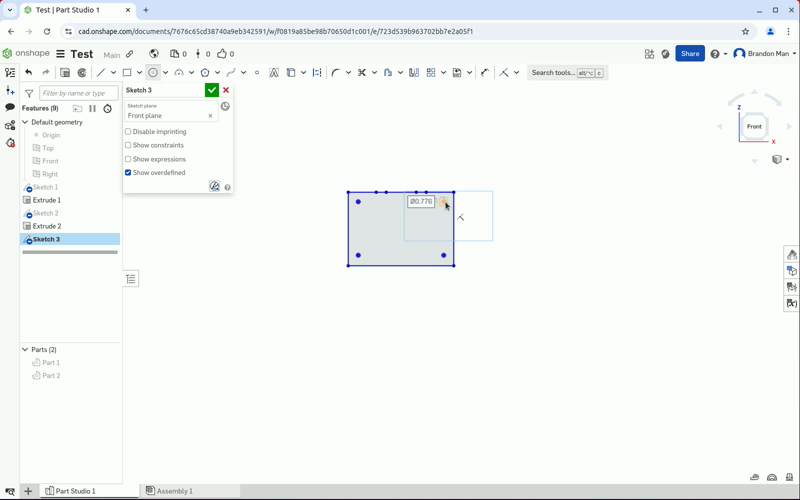
mouse_move(442, 221)
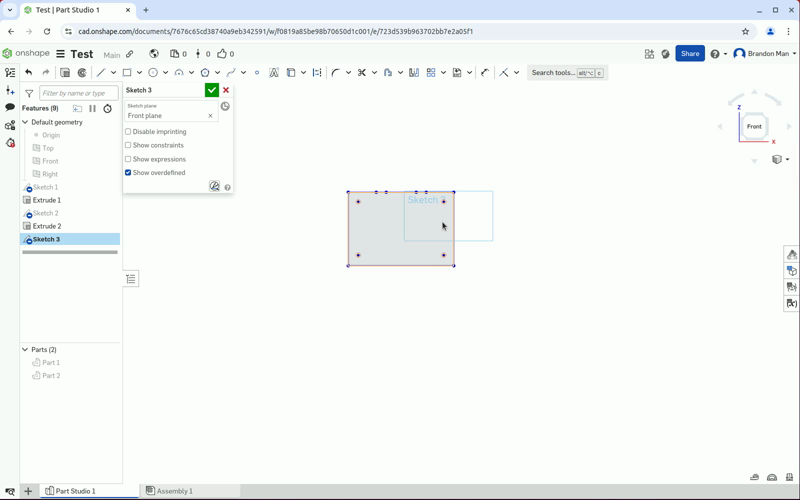
click(442, 221)
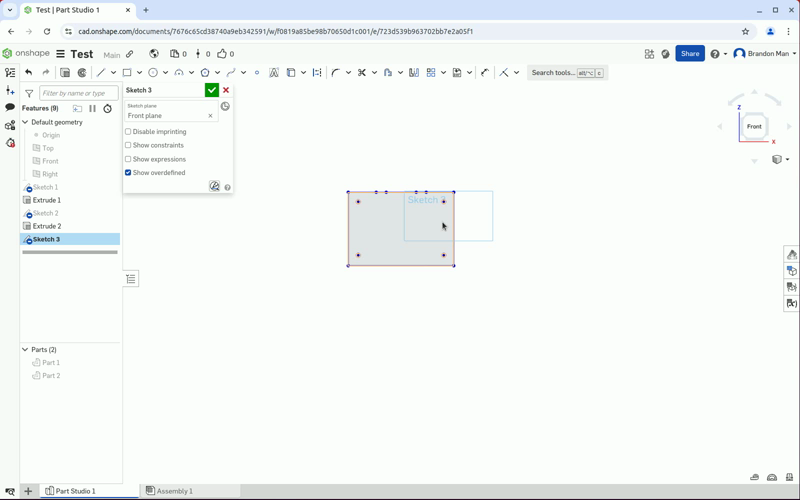
mouse_move(73, 352)
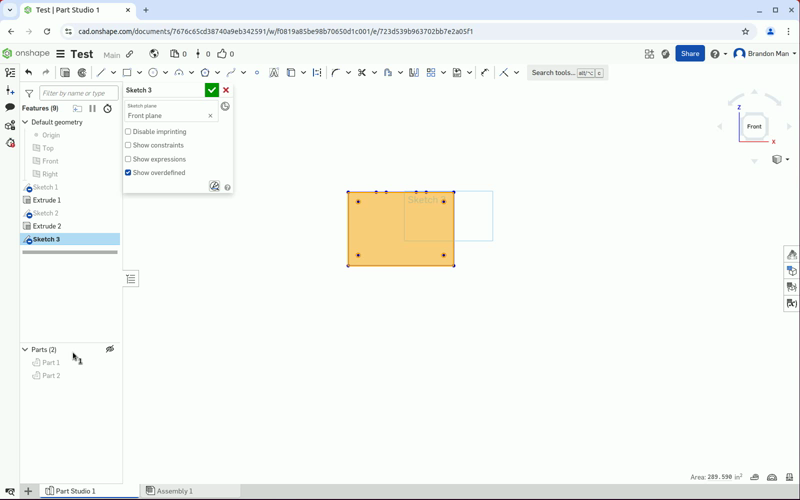
key(shift+y)
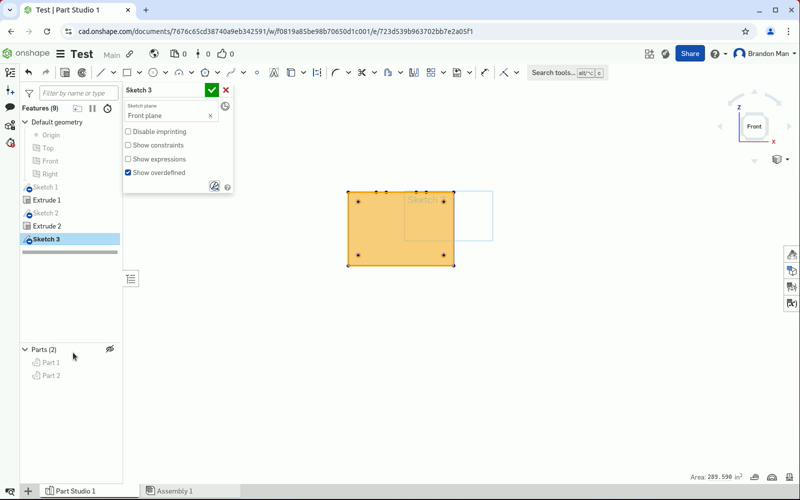
key(shift+e)
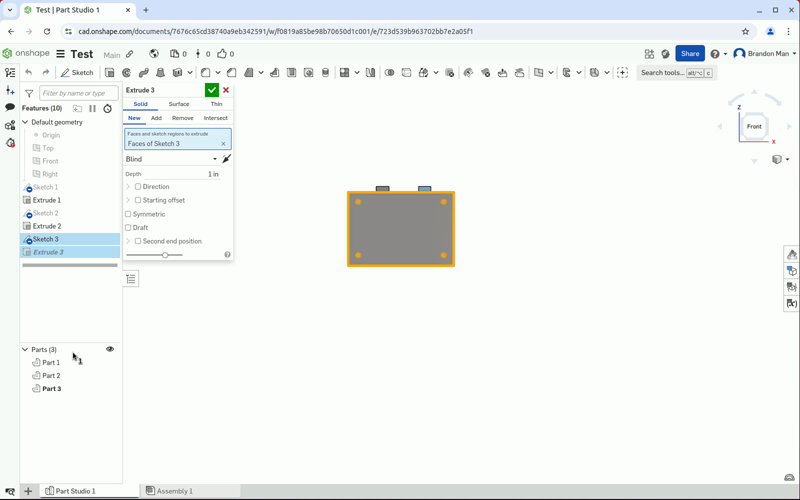
mouse_move(143, 106)
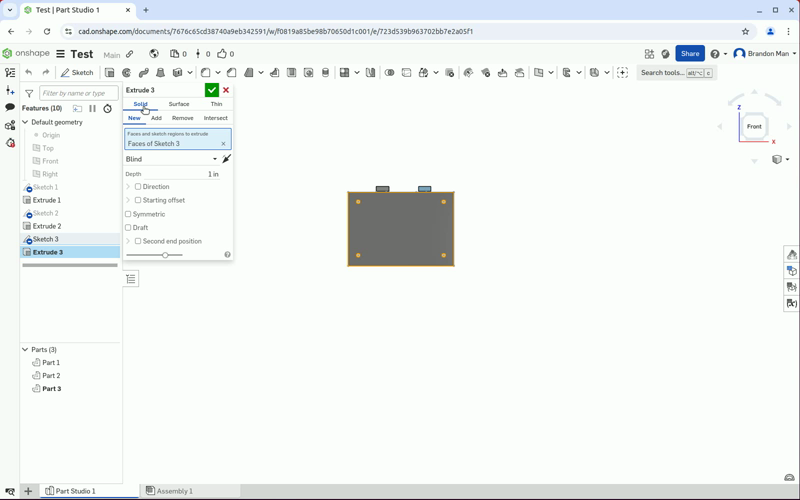
click(143, 106)
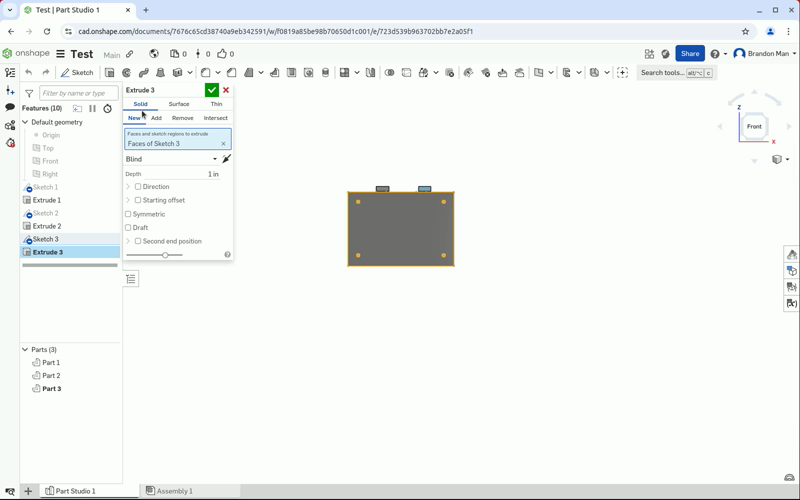
mouse_move(137, 120)
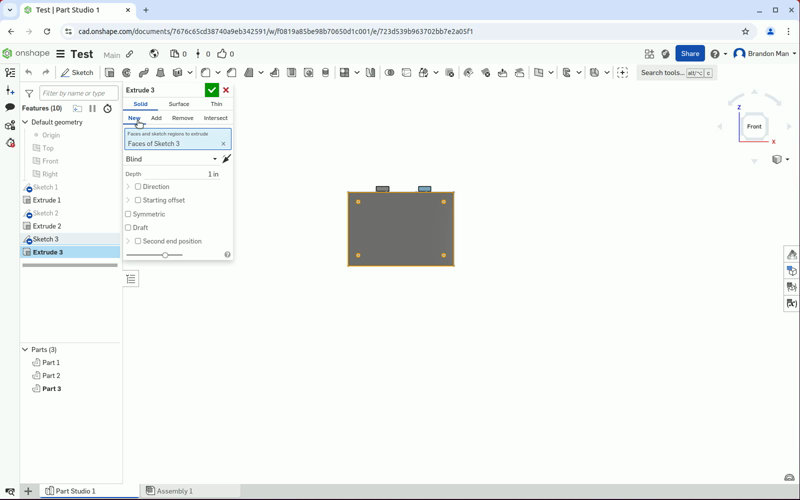
click(137, 120)
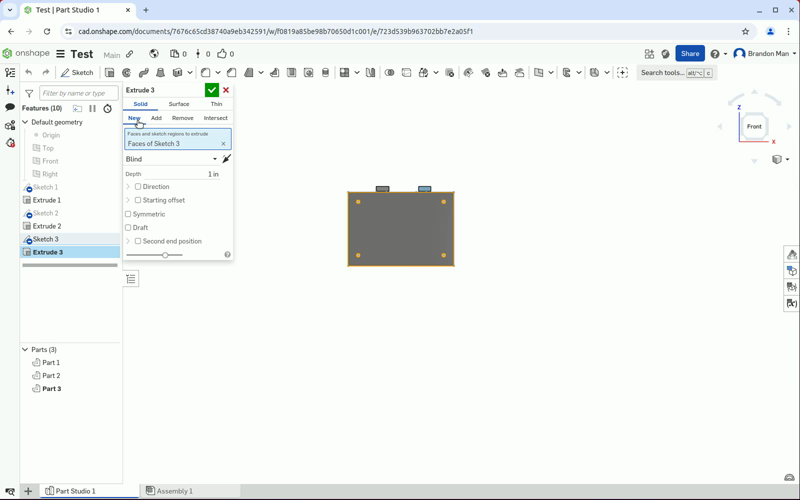
key(tab, 4)
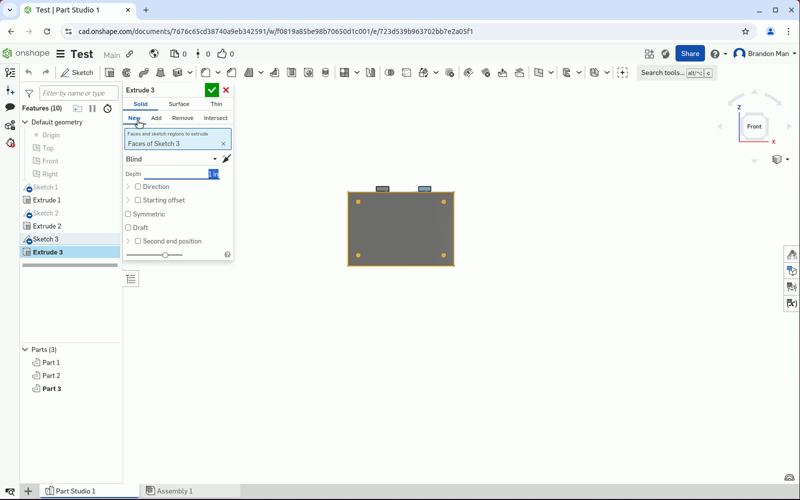
text(1.444)
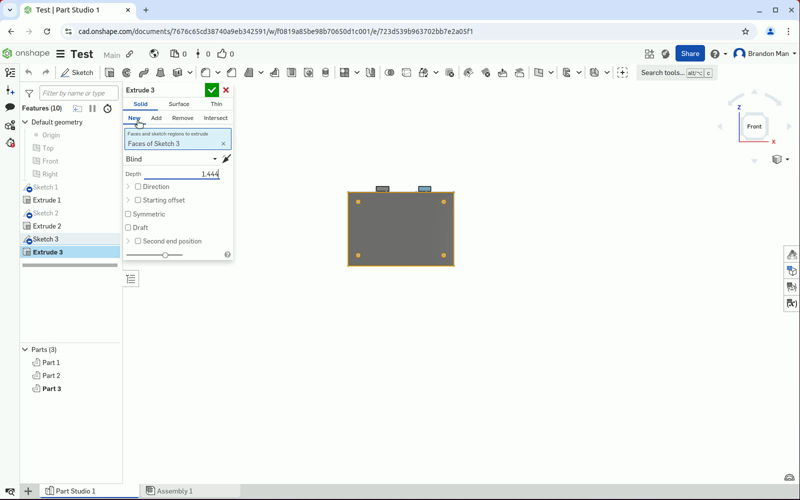
key(enter)
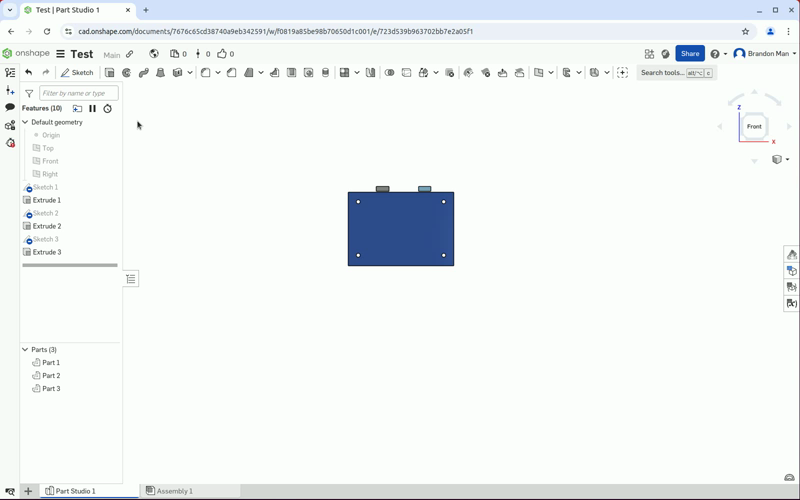
key(shift+h)
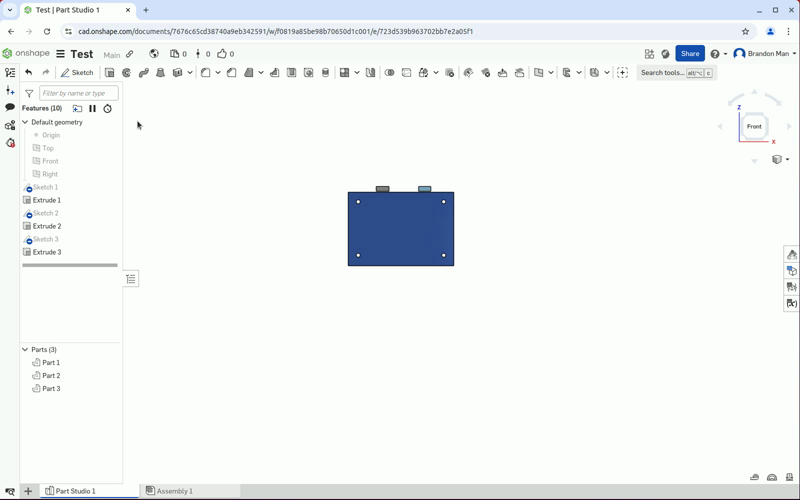
key(shift+h)
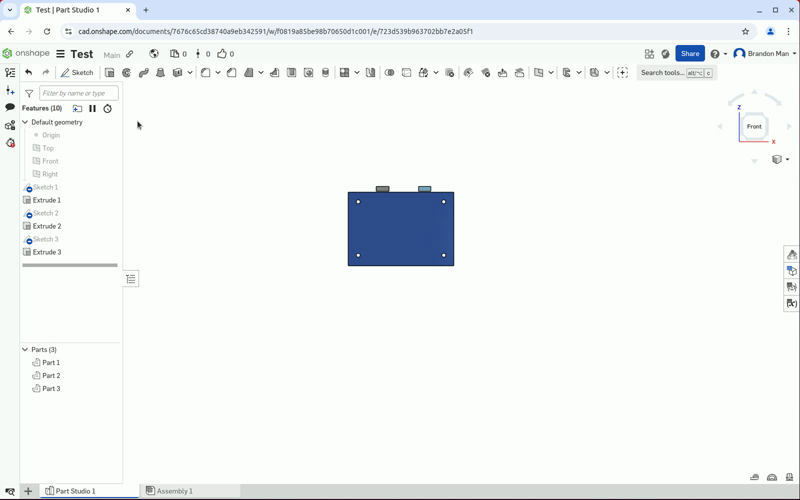
mouse_move(73, 189)
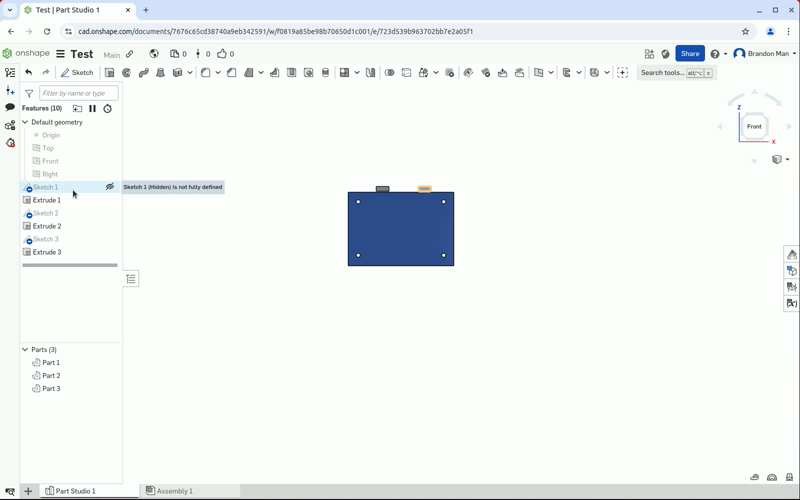
click(73, 189)
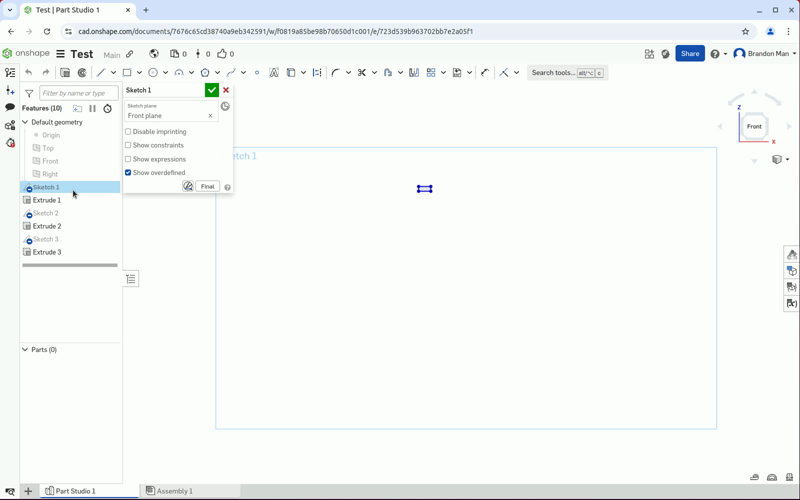
mouse_move(229, 92)
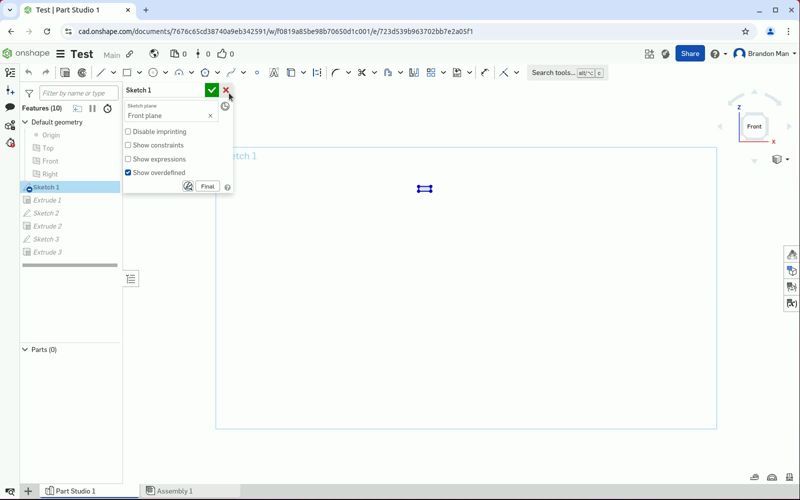
click(229, 92)
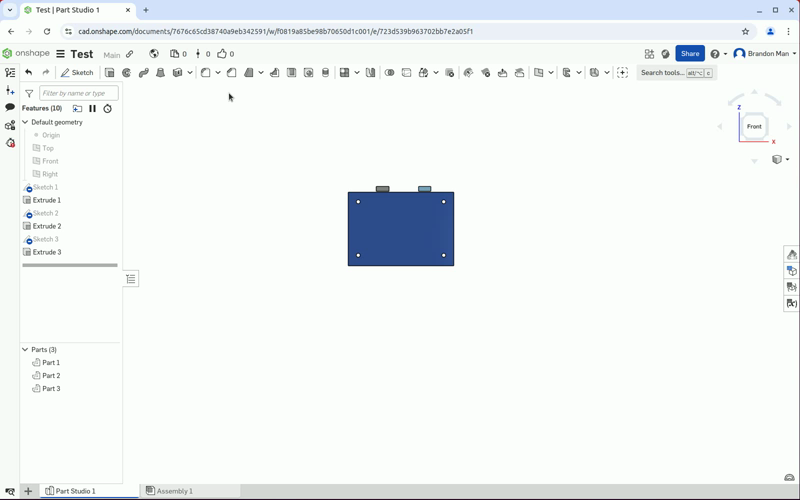
mouse_move(541, 75)
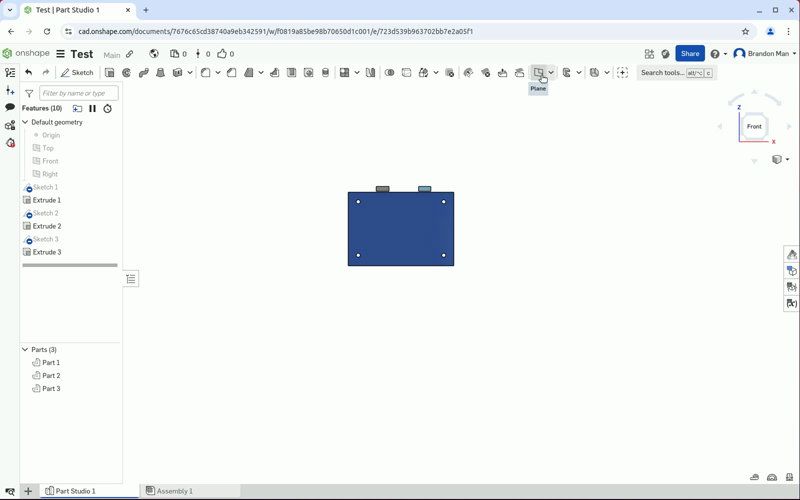
click(541, 75)
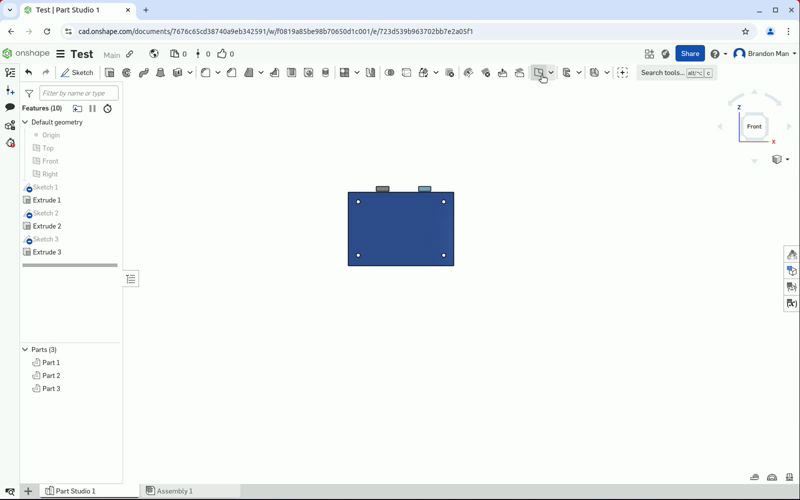
mouse_move(73, 163)
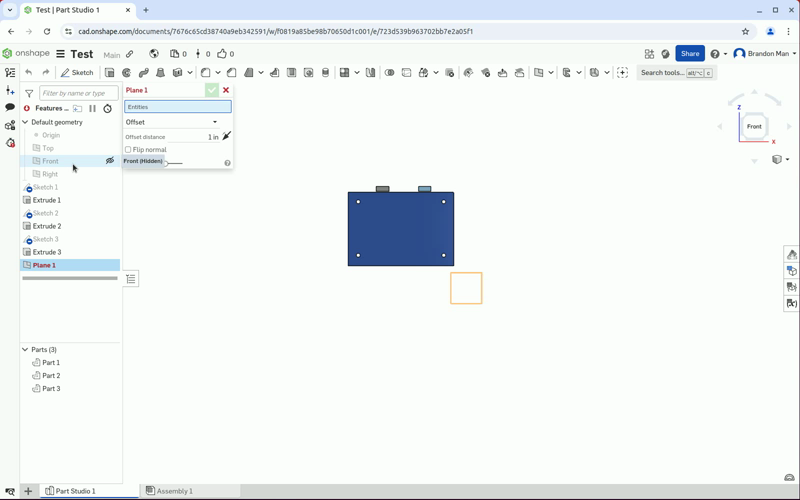
click(73, 163)
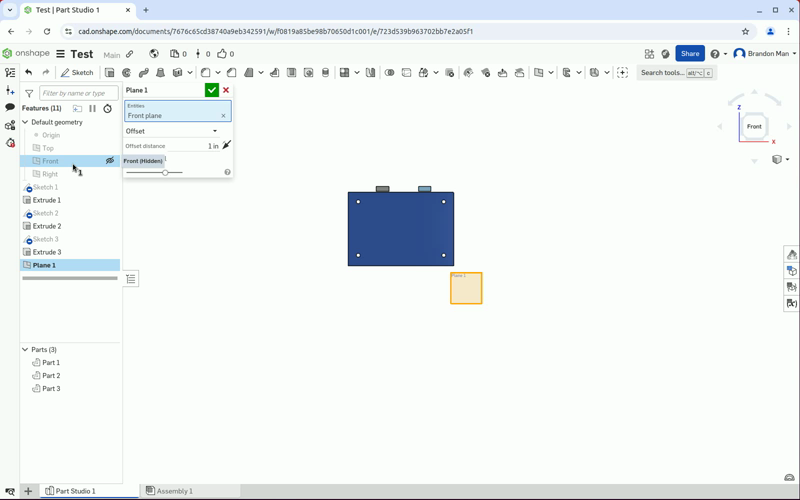
key(tab, 2)
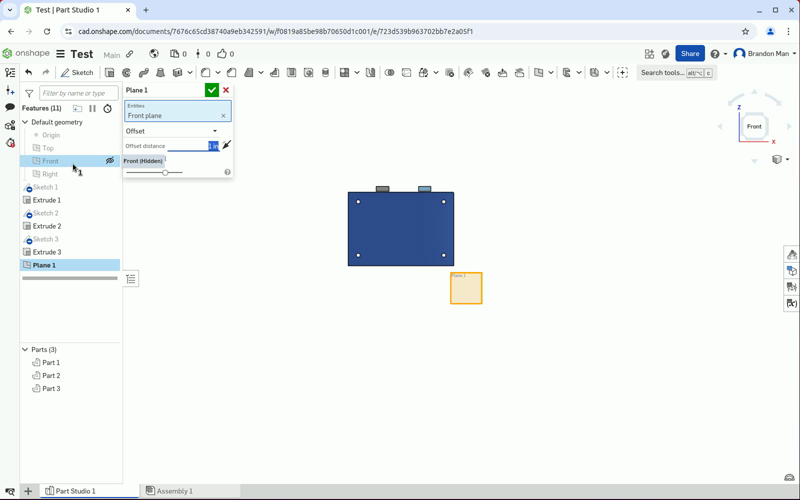
text(1.448)
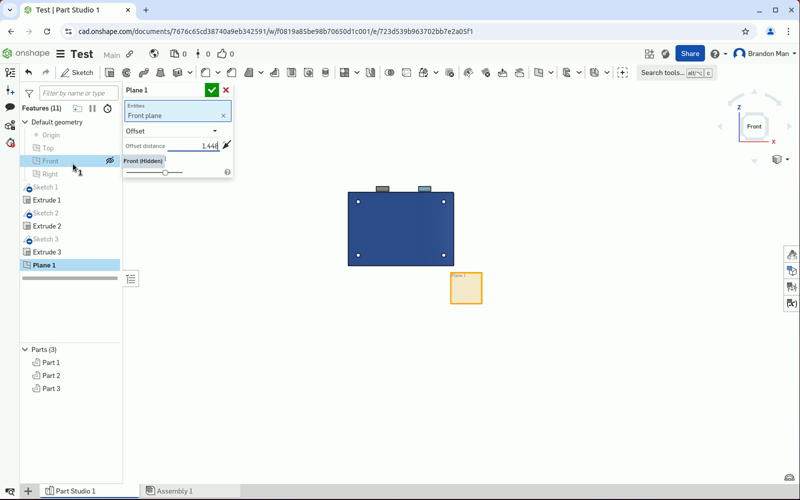
key(enter, 2)
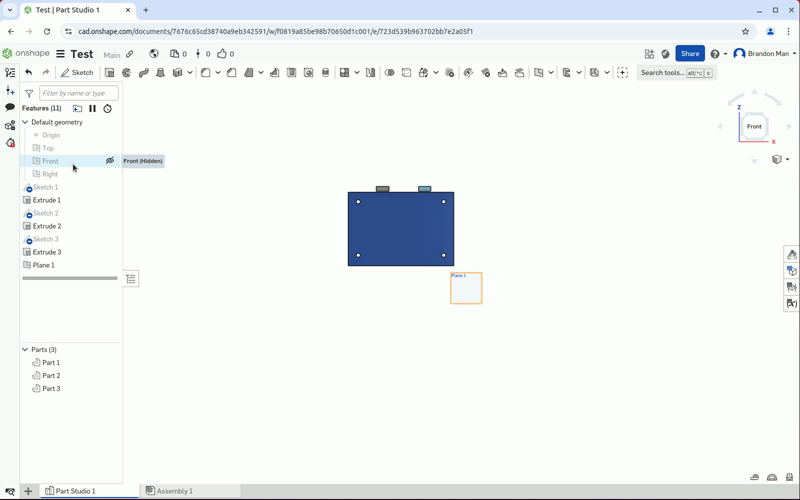
key(shift+s)
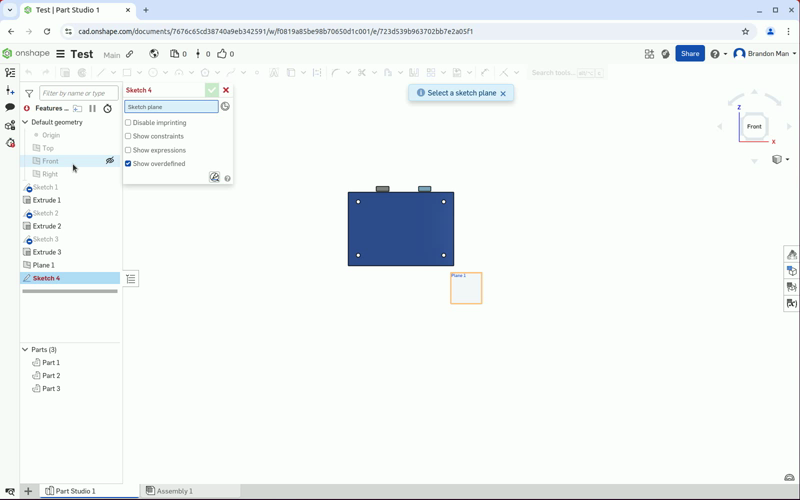
mouse_move(73, 267)
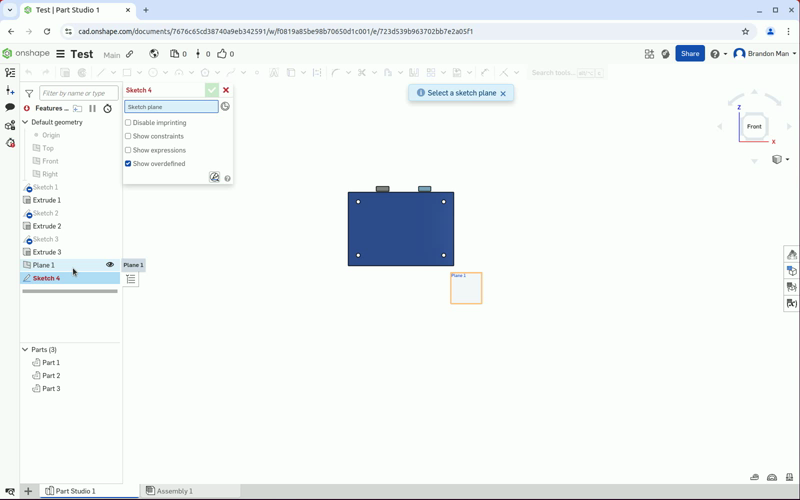
click(73, 267)
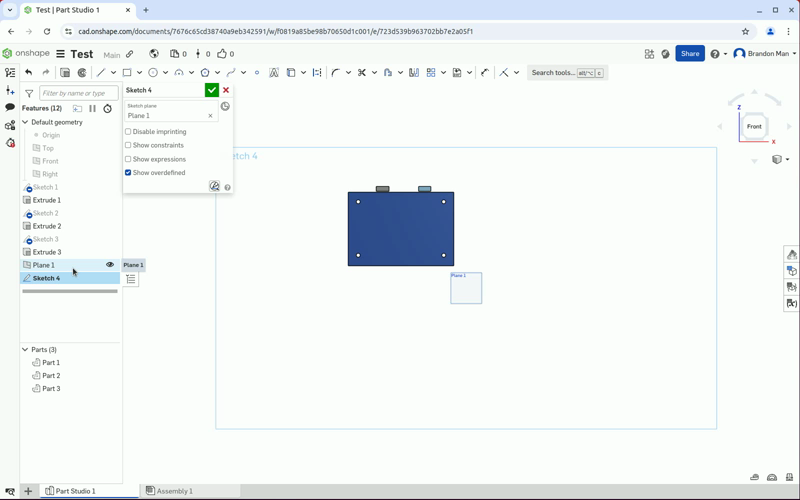
mouse_move(73, 352)
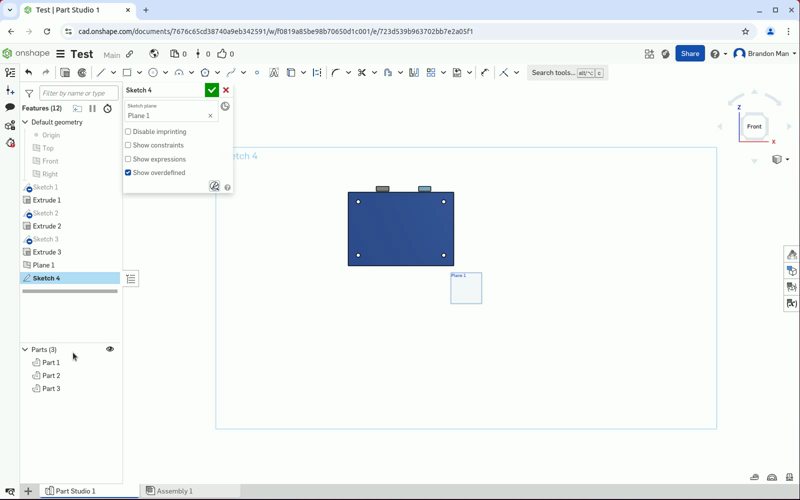
key(y)
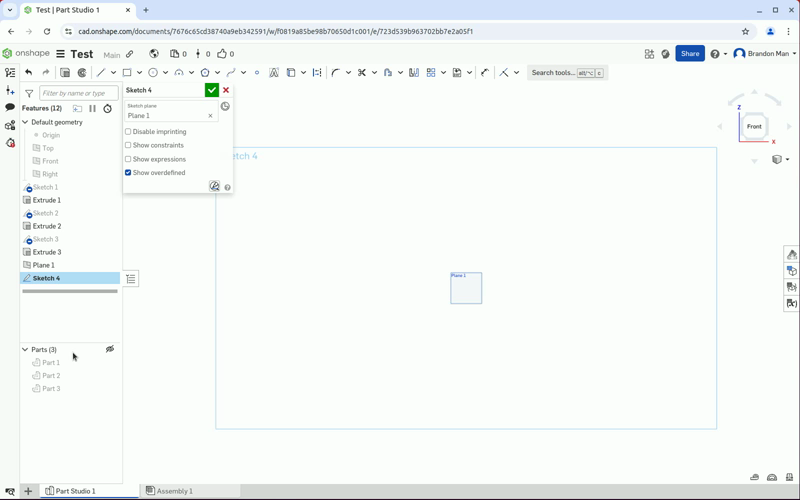
key(l)
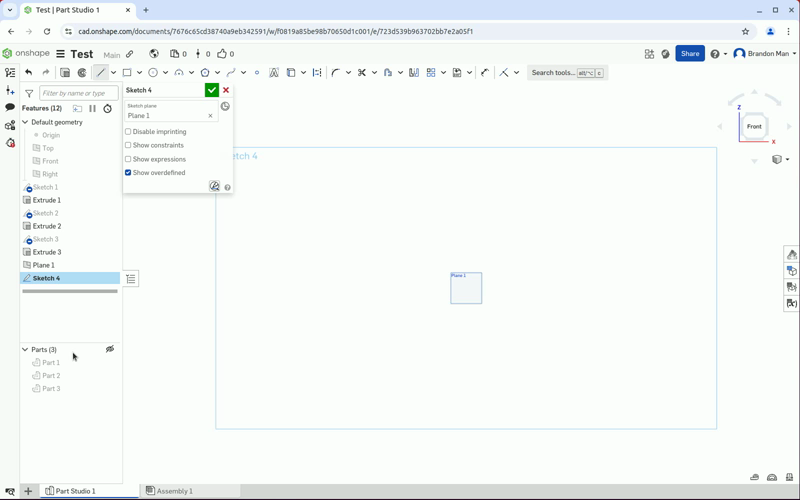
key_down(shift)
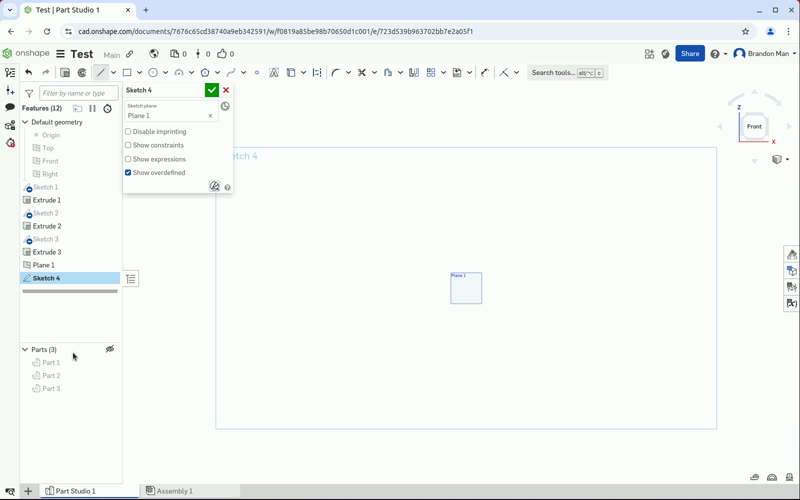
mouse_move(365, 265)
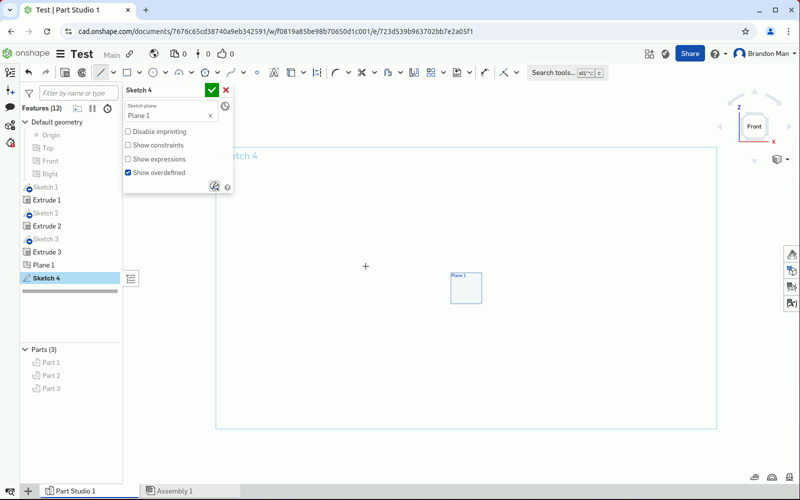
click(365, 265)
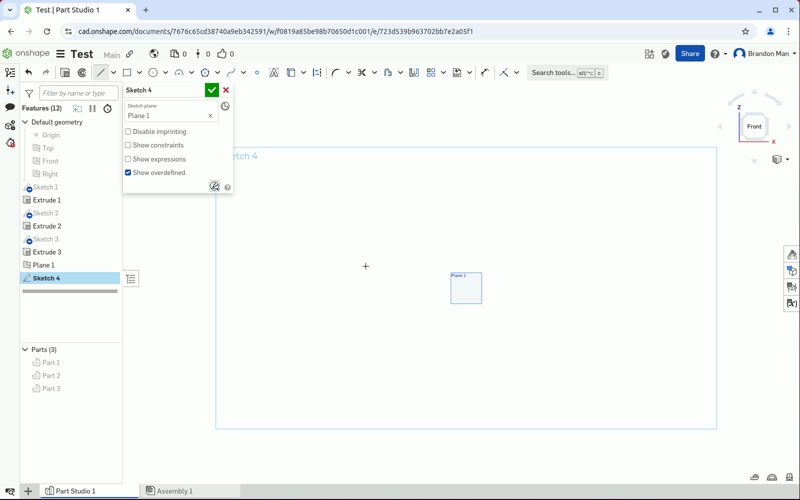
key_up(shift)
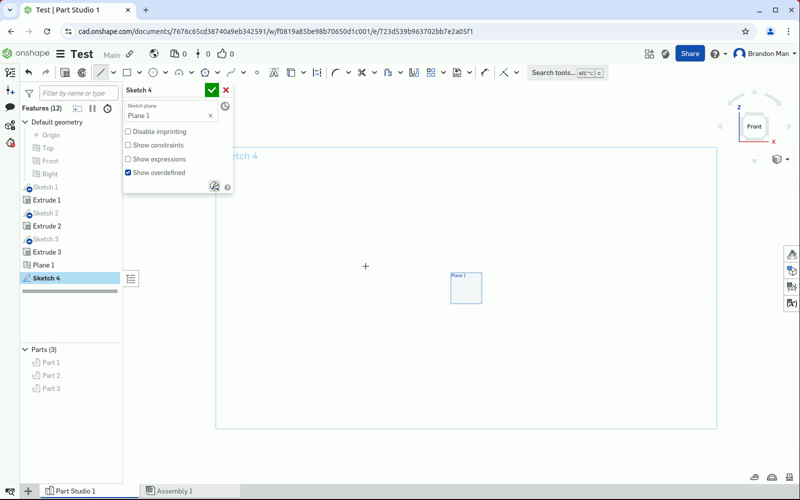
key_down(shift)
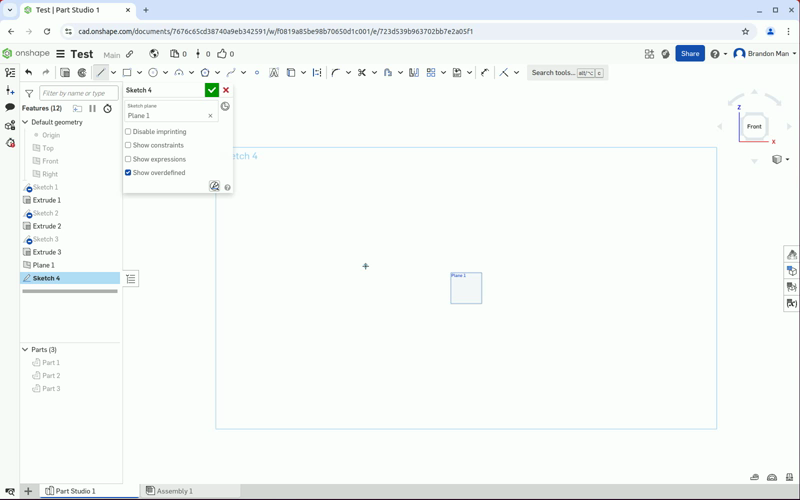
mouse_move(434, 265)
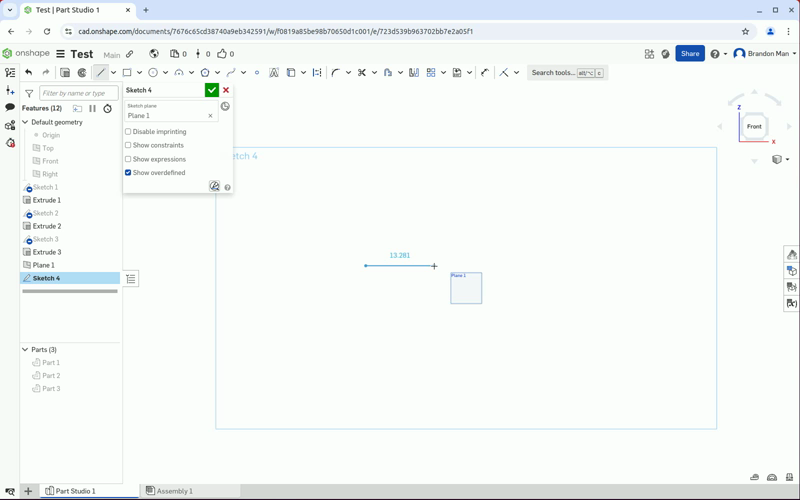
click(434, 265)
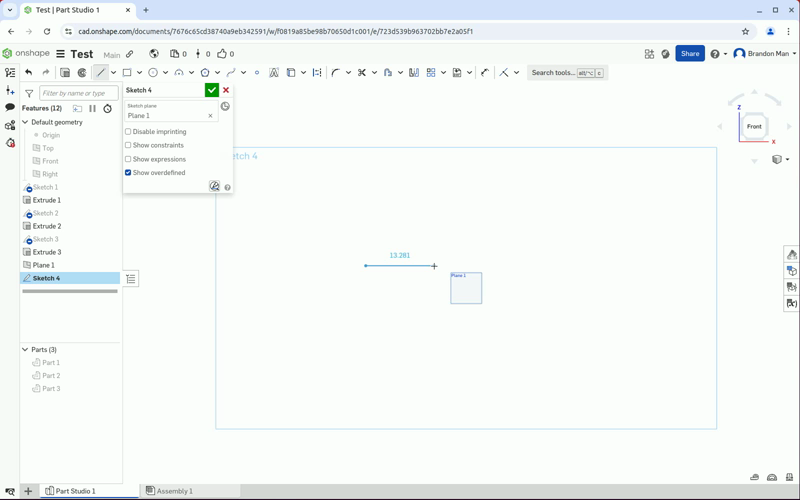
key_up(shift)
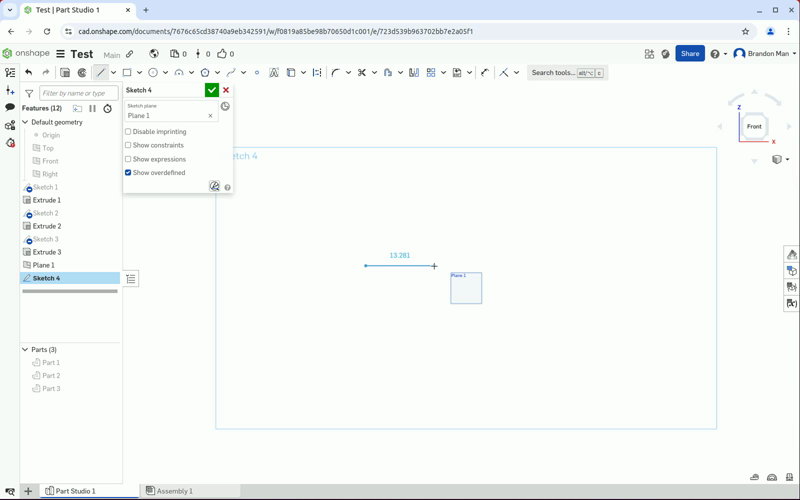
key_down(shift)
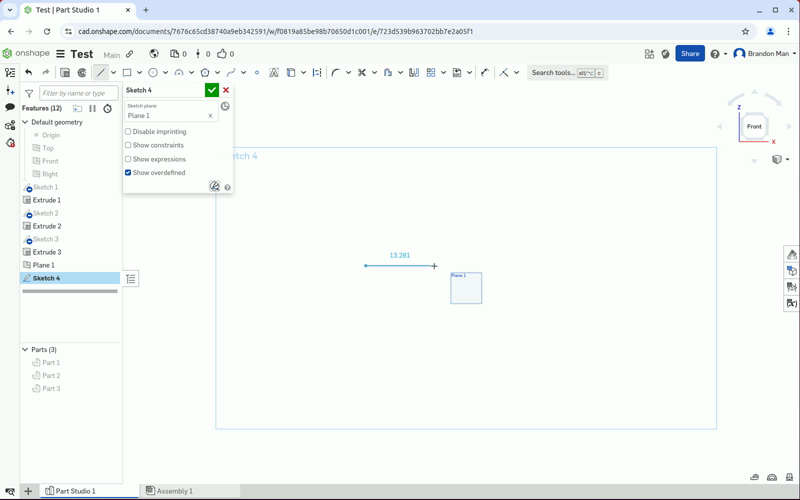
mouse_move(434, 192)
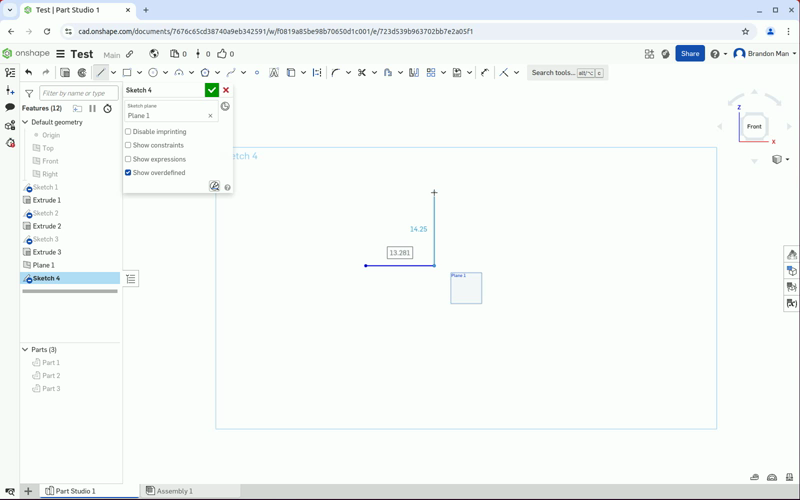
click(434, 192)
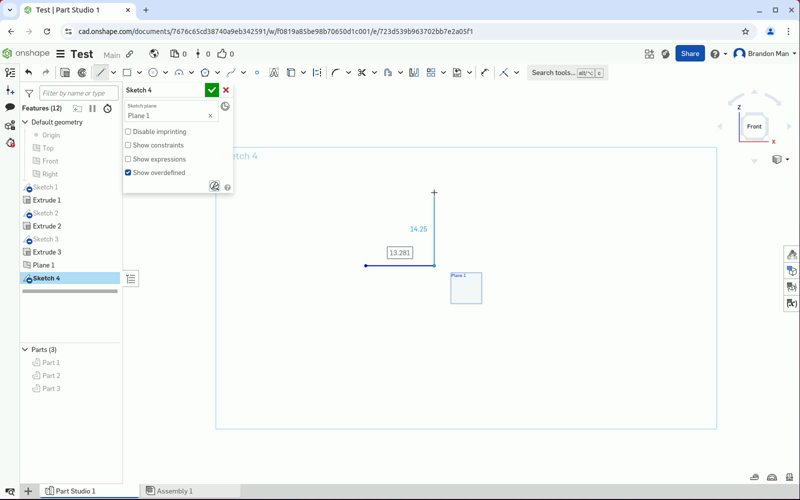
key_up(shift)
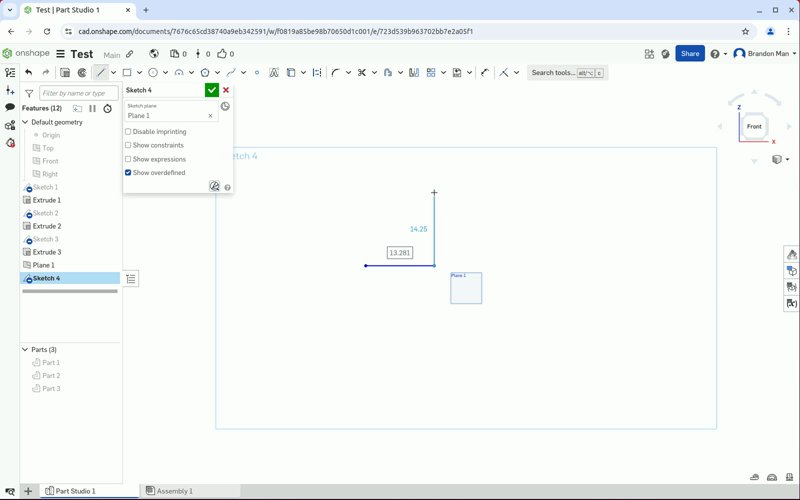
key_down(shift)
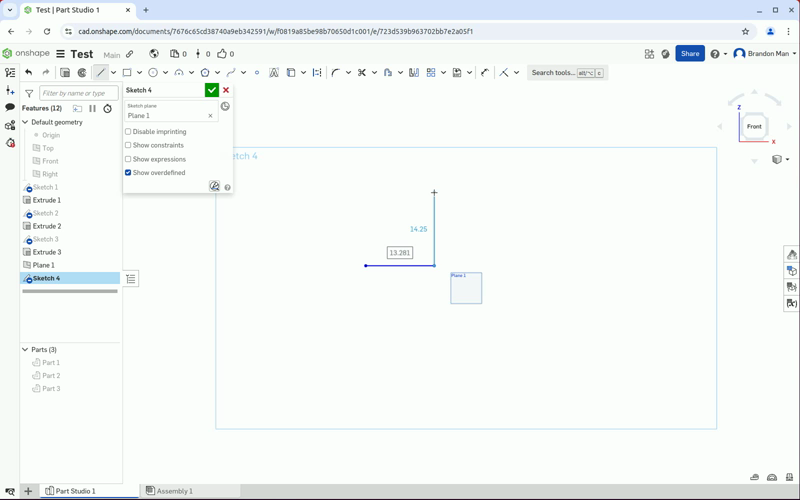
mouse_move(365, 192)
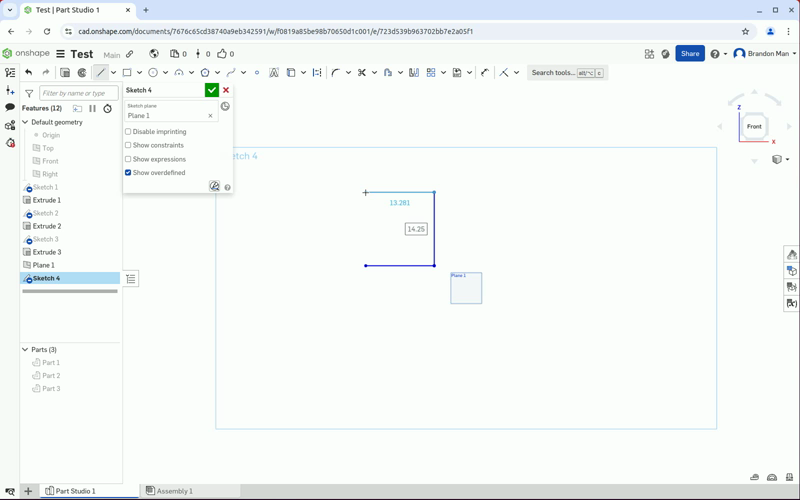
click(365, 192)
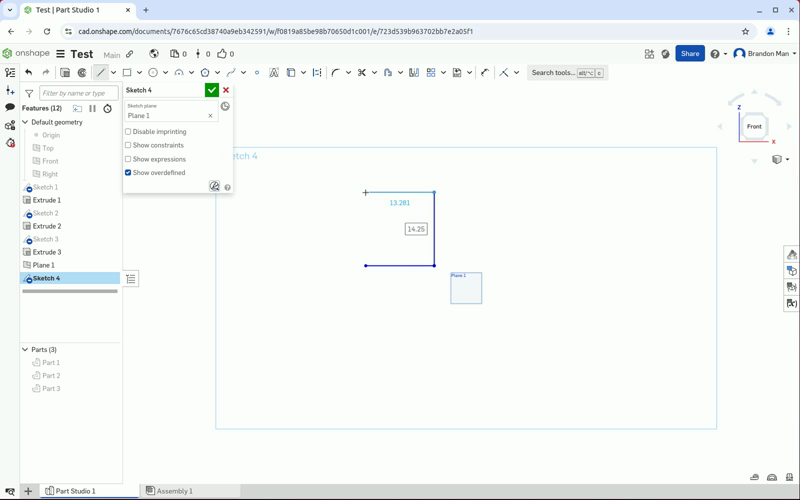
key_up(shift)
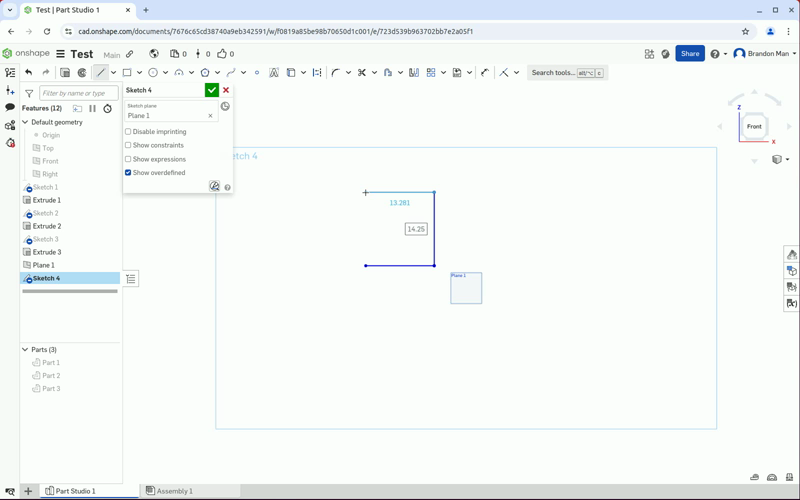
key_down(shift)
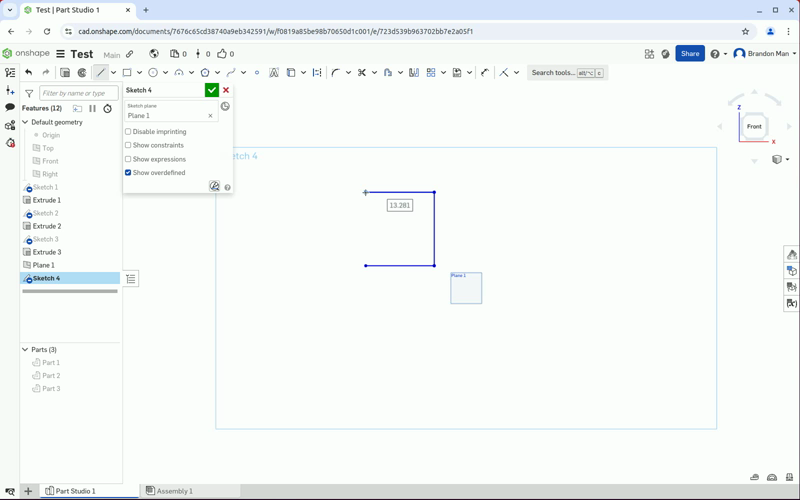
mouse_move(365, 265)
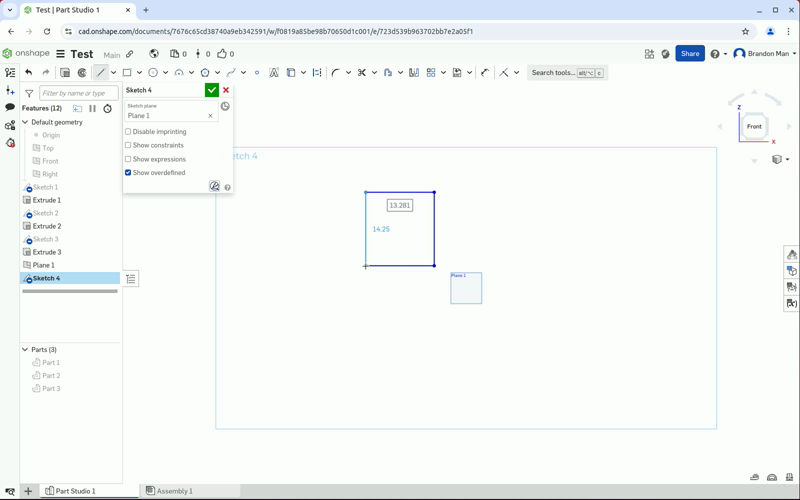
key_up(shift)
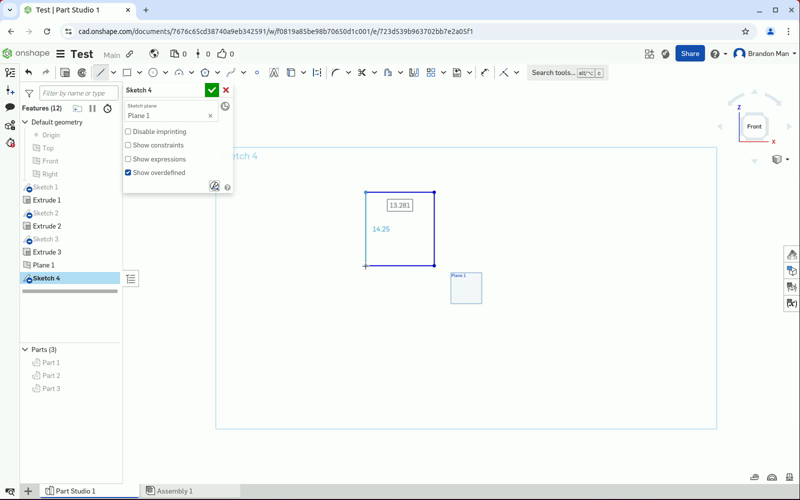
click(365, 265)
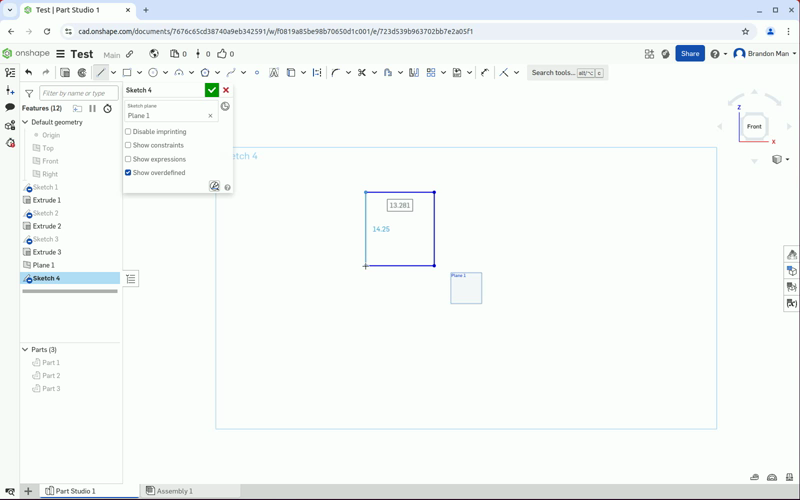
key(esc)
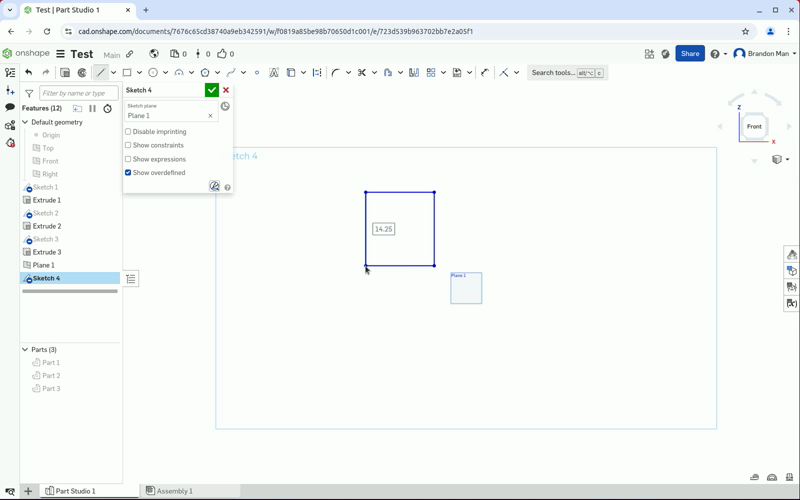
mouse_move(415, 254)
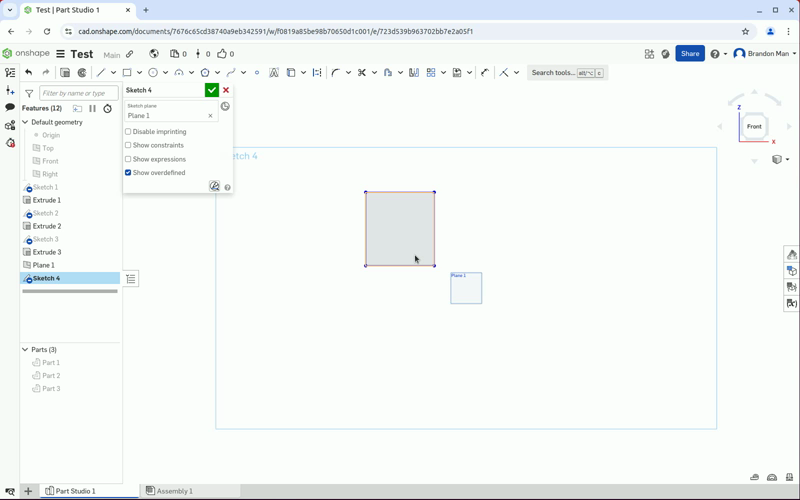
click(415, 254)
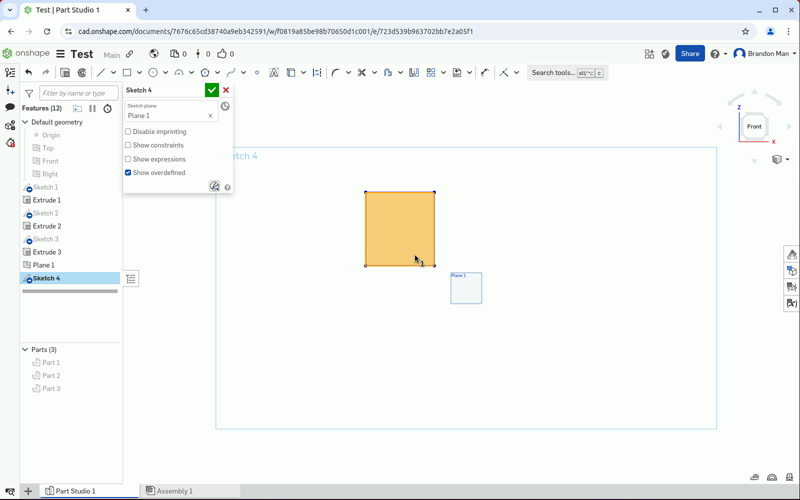
mouse_move(73, 352)
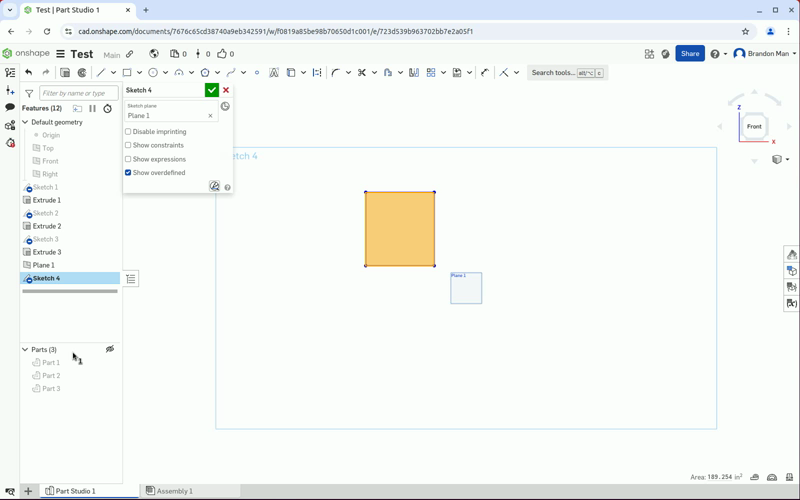
key(shift+y)
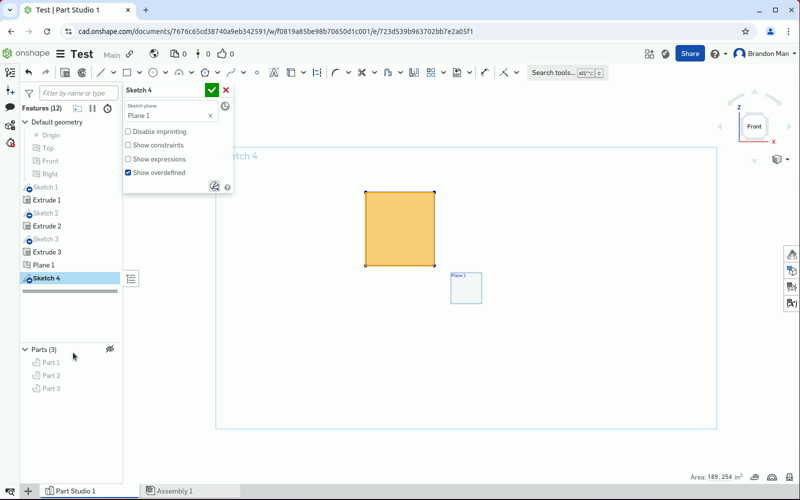
key(shift+e)
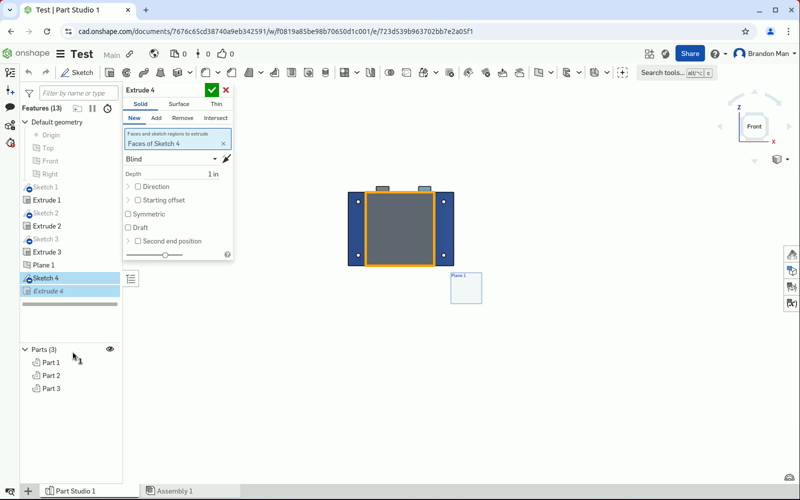
mouse_move(143, 106)
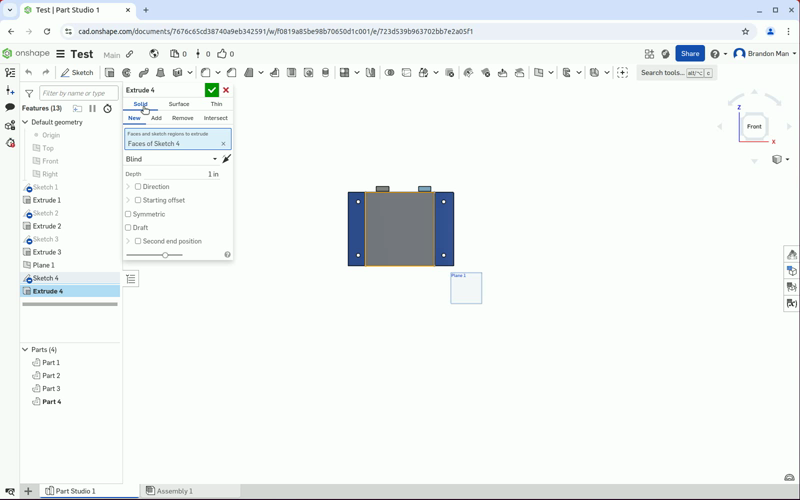
click(143, 106)
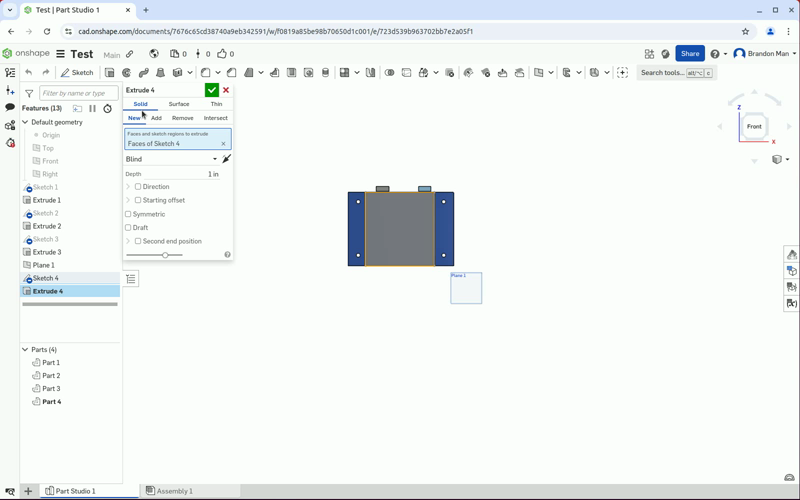
mouse_move(137, 120)
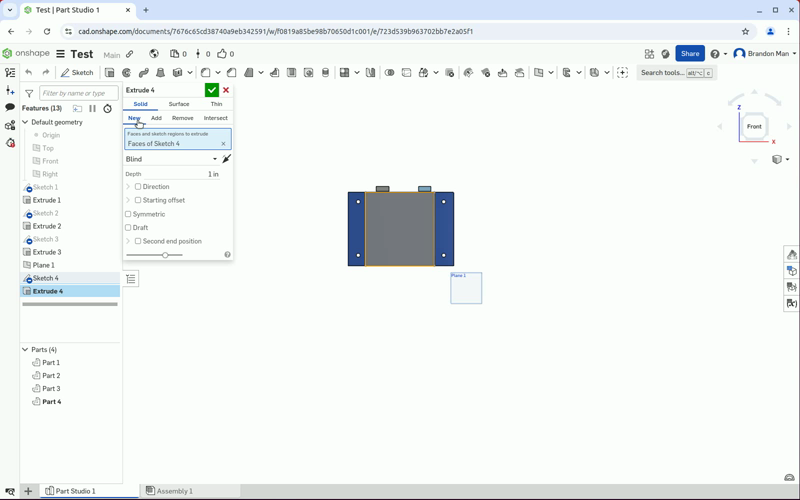
click(137, 120)
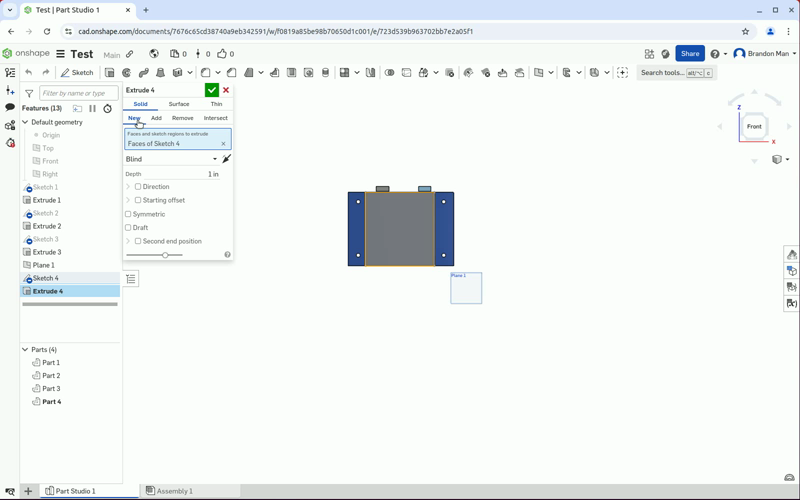
key(tab, 4)
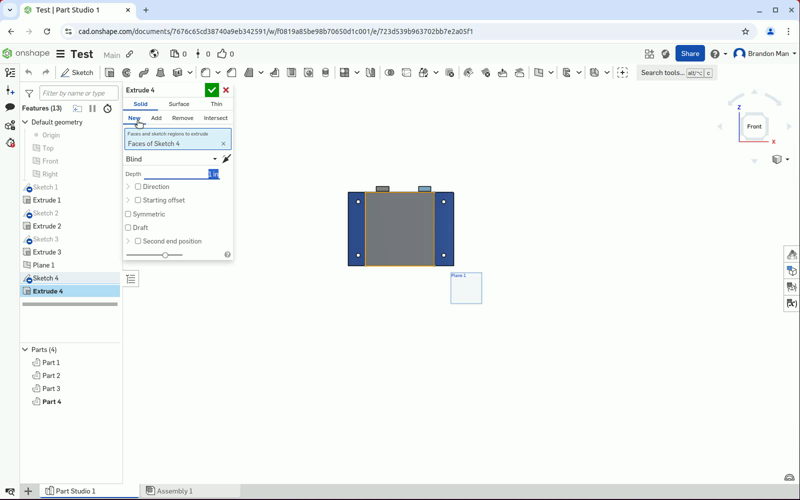
text(10.11)
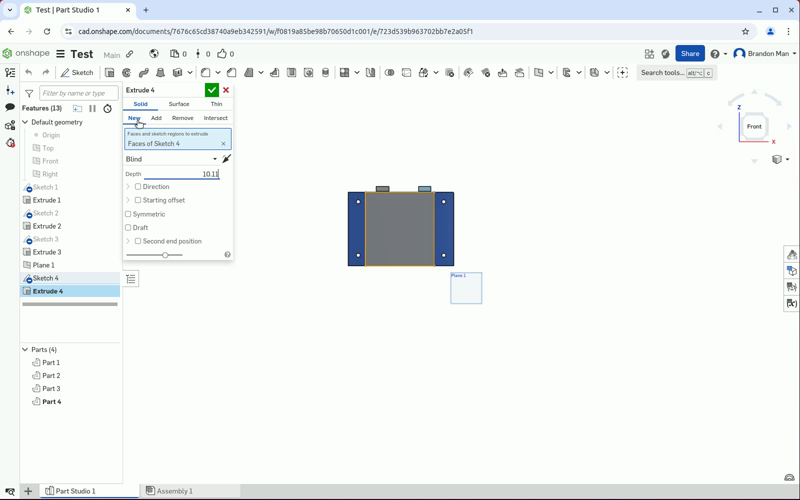
key(enter)
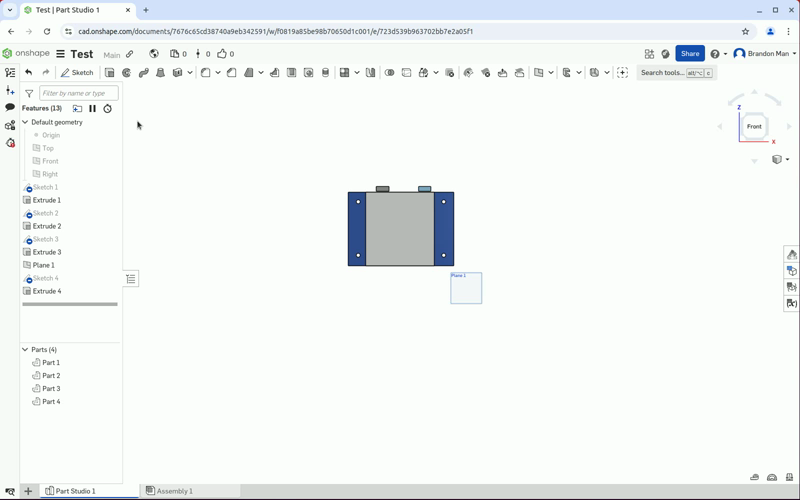
key(shift+h)
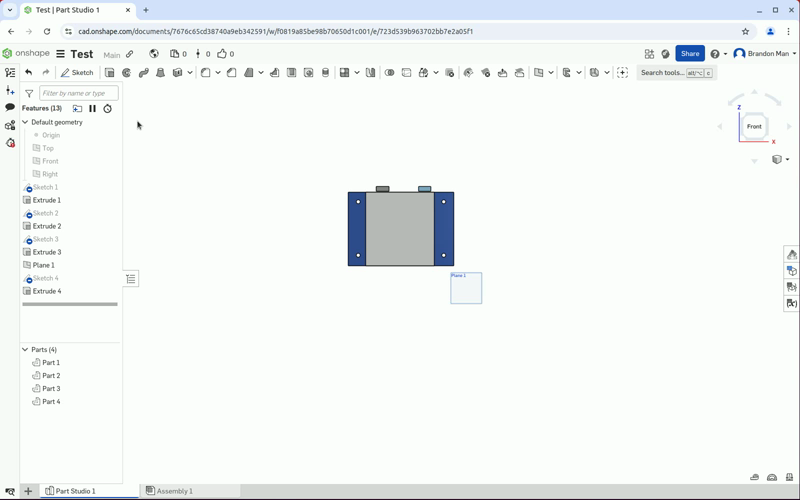
key(shift+h)
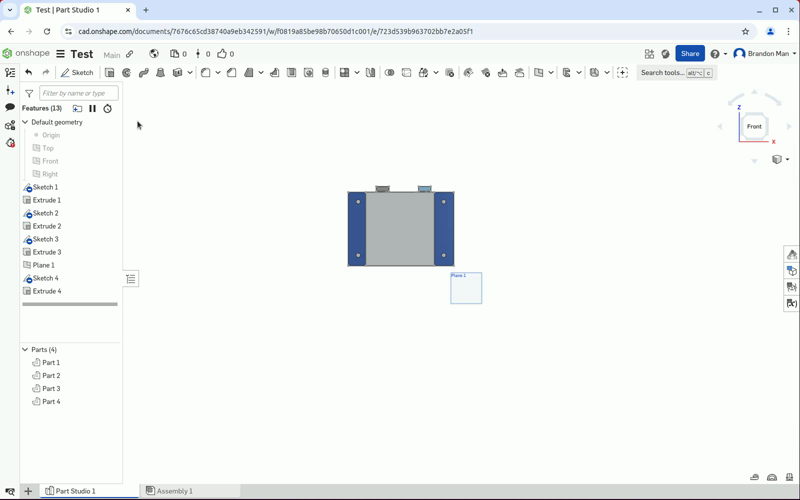
key(shift+7)
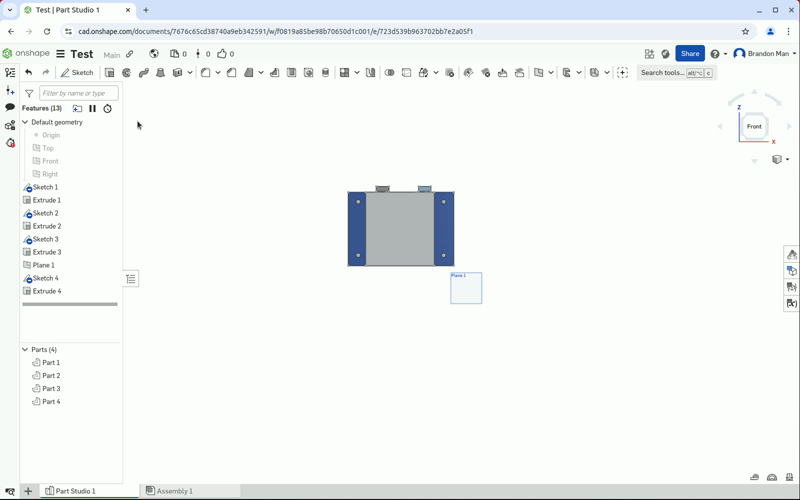
key(left, 2)
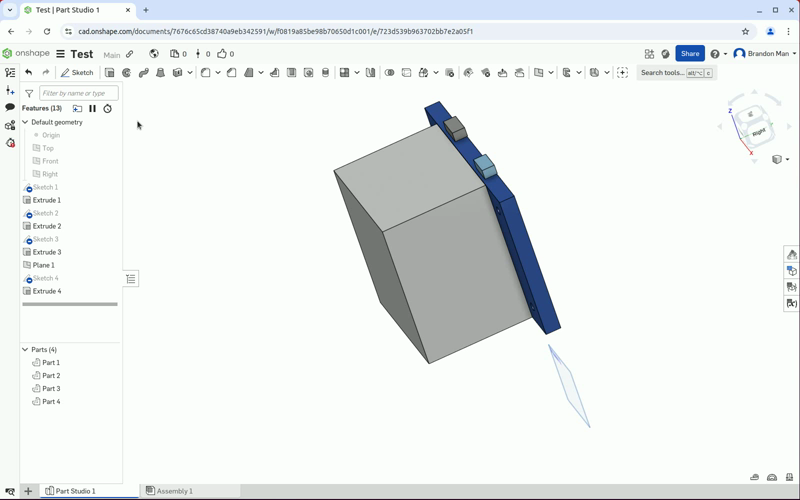
key(down, 2)
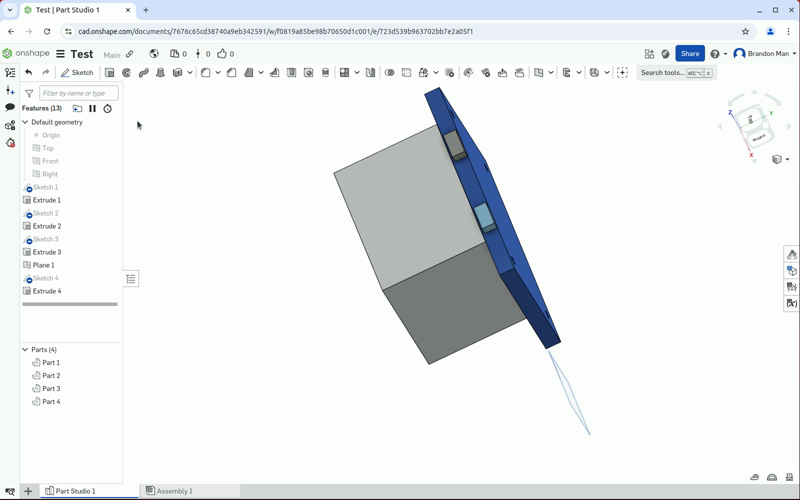
key(up, 2)
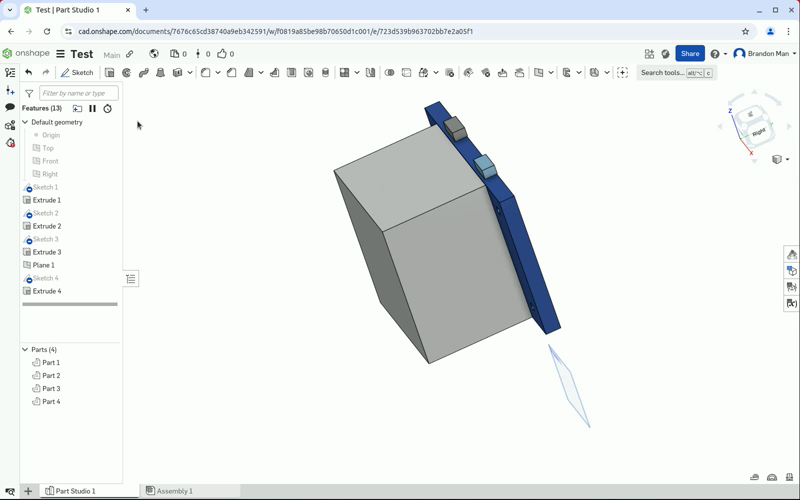
key(right, 2)
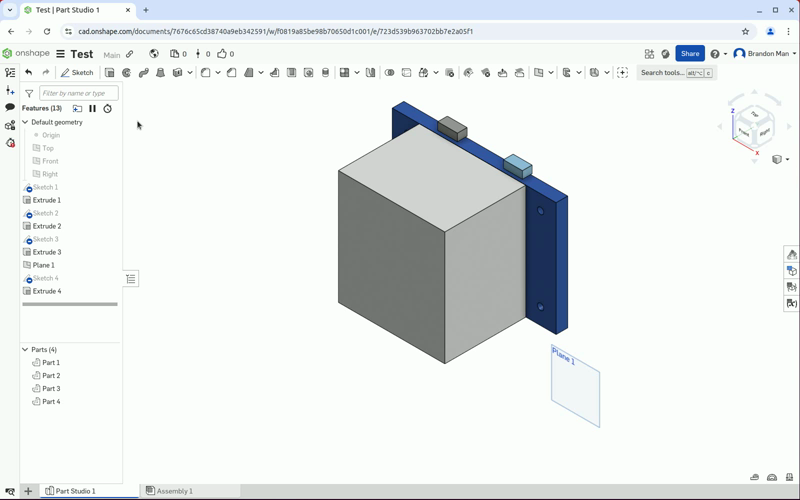
mouse_move(73, 189)
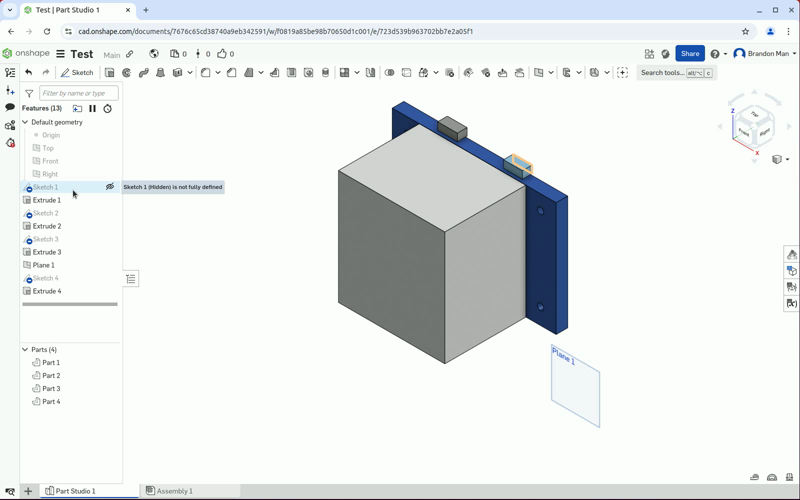
click(73, 189)